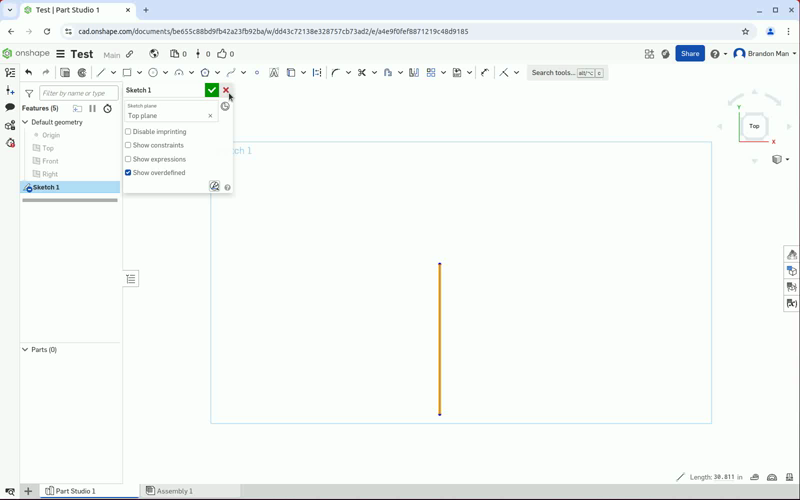
key(shift+h)
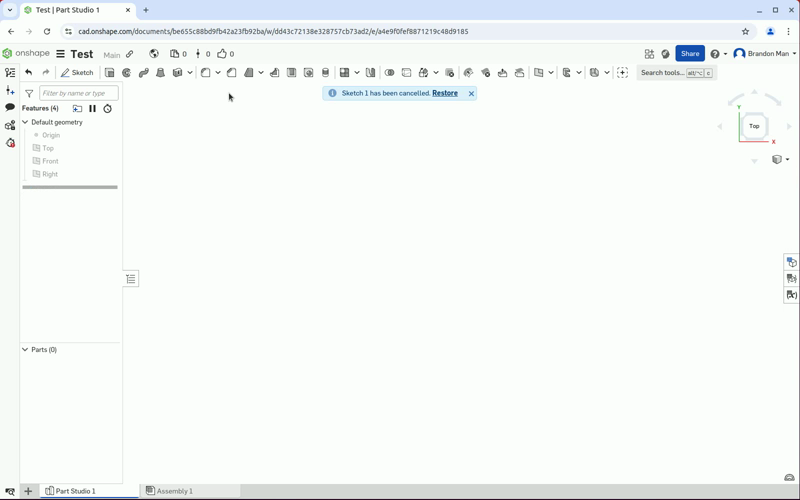
mouse_move(73, 352)
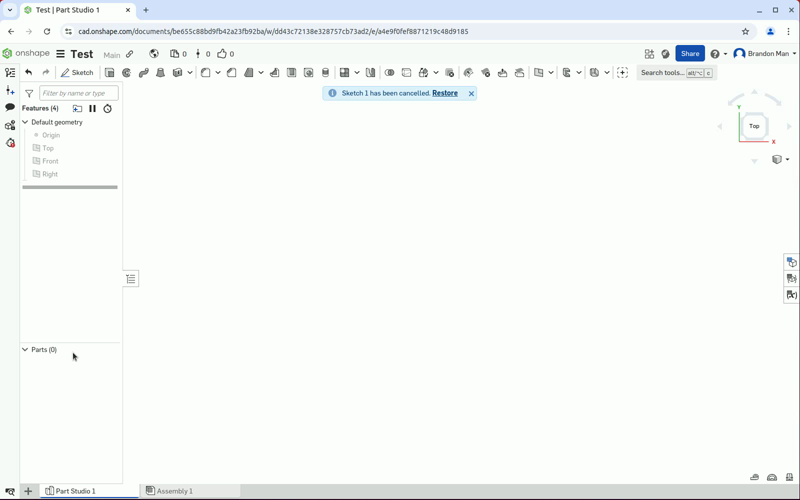
key(y)
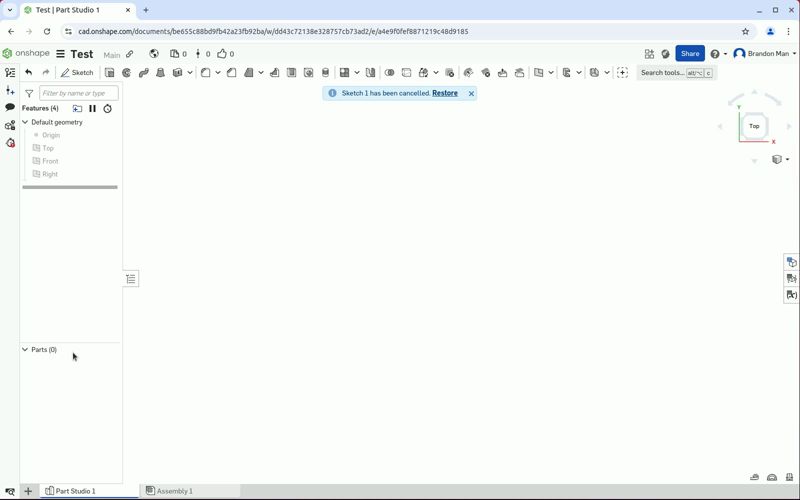
key(shift+p)
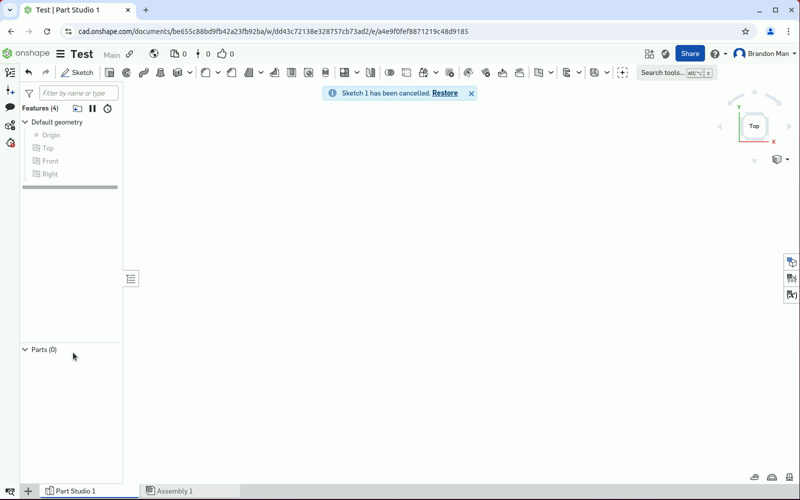
key(space)
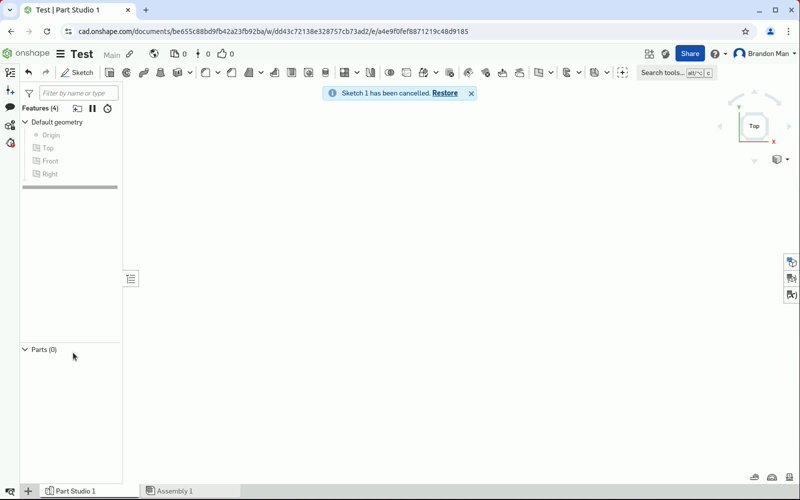
key_down(shift)
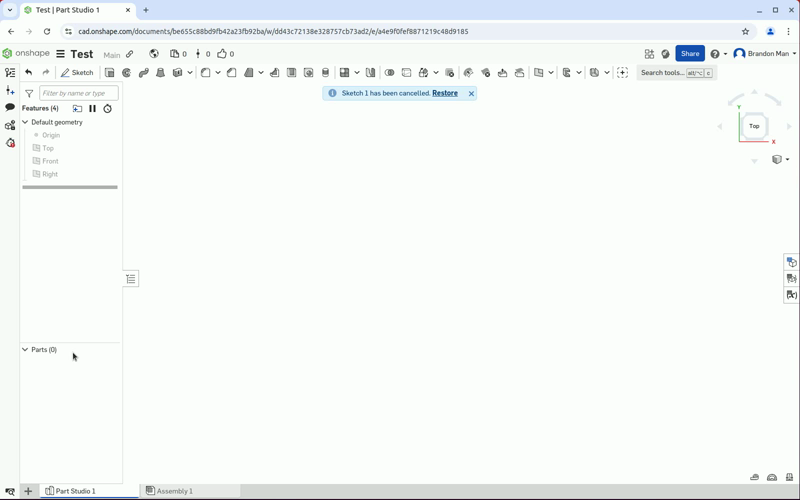
key(up)
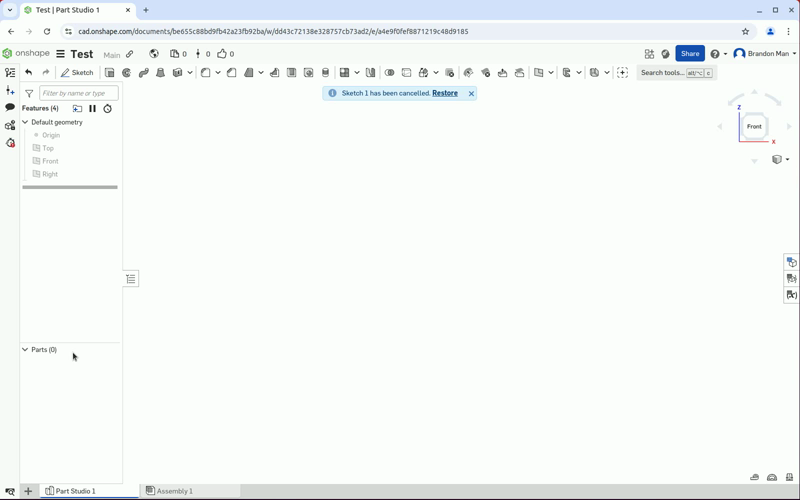
key_up(shift)
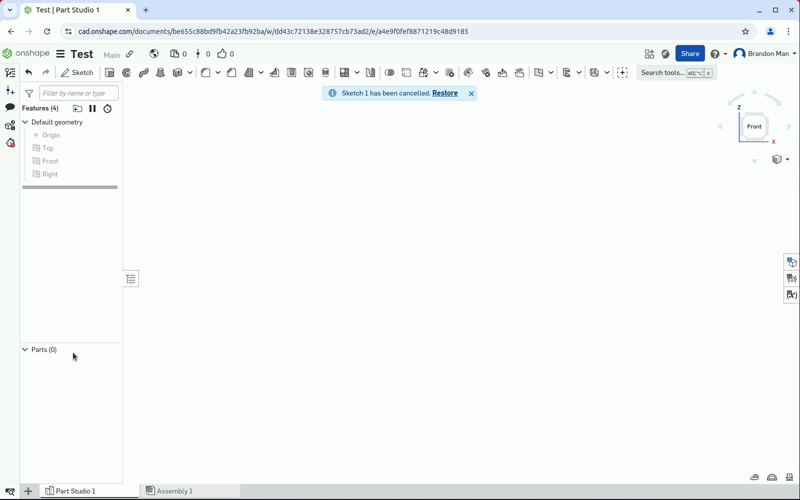
mouse_move(73, 352)
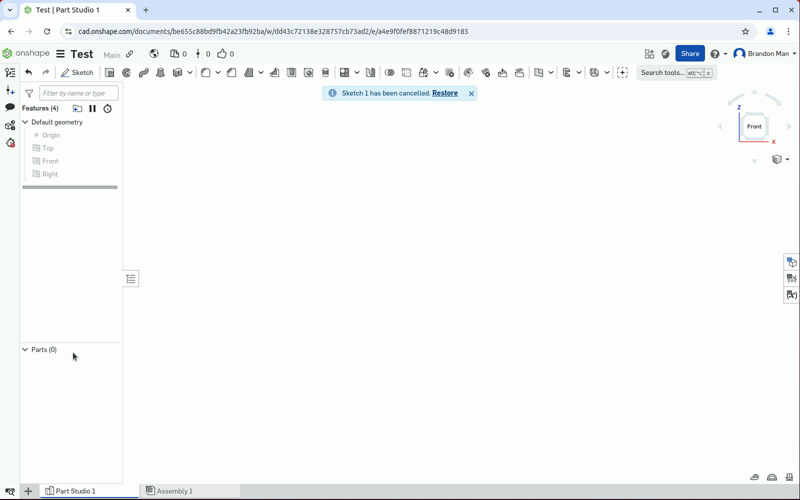
key(shift+y)
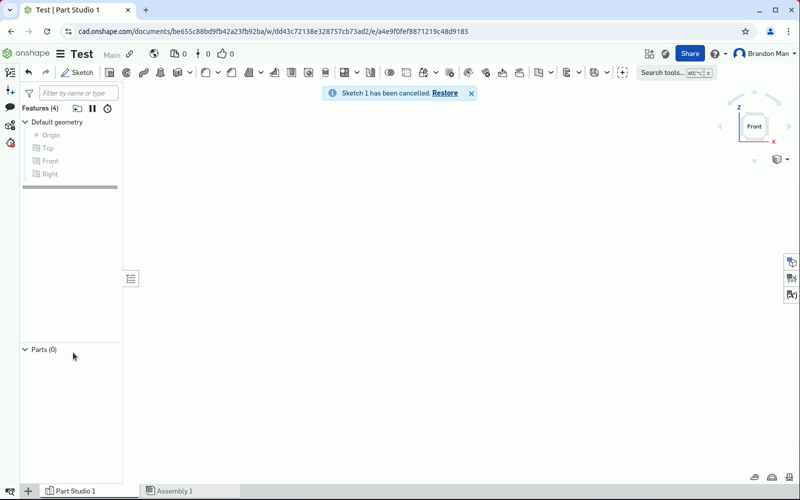
key(shift+s)
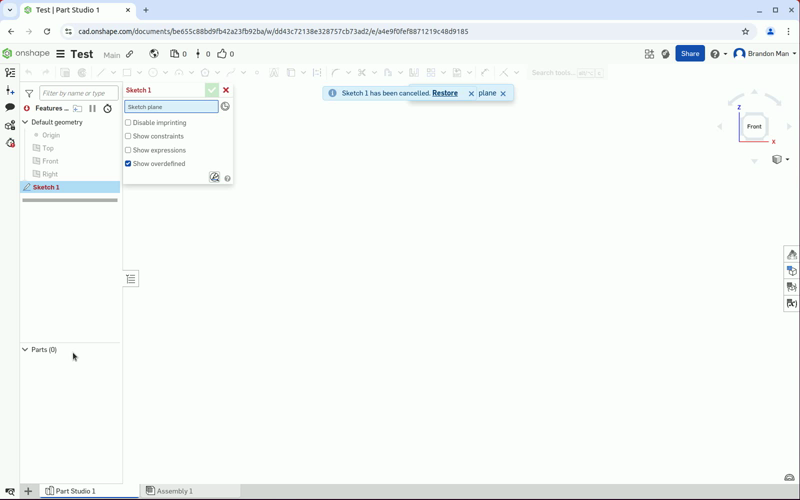
mouse_move(73, 163)
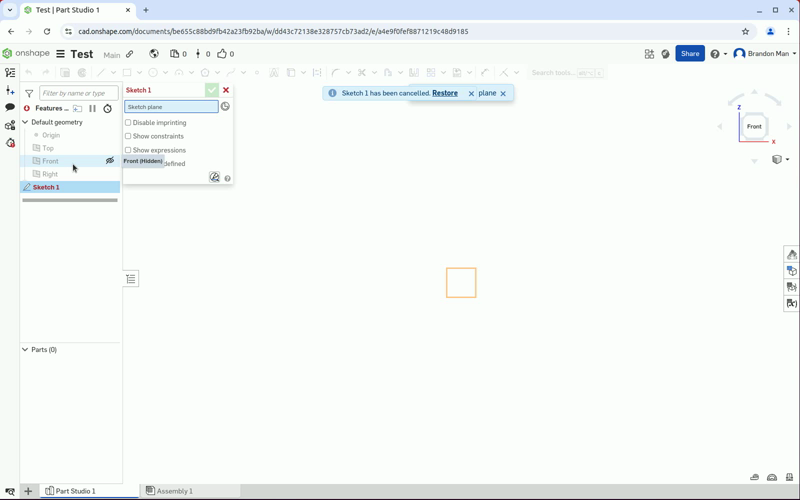
click(73, 163)
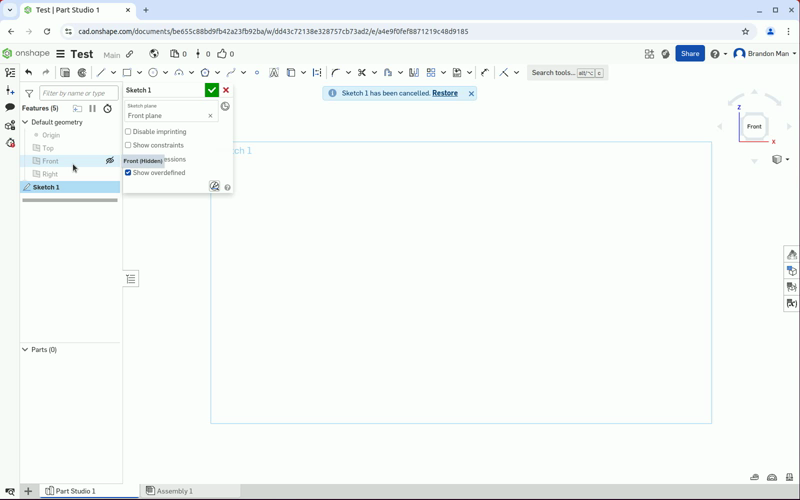
mouse_move(73, 352)
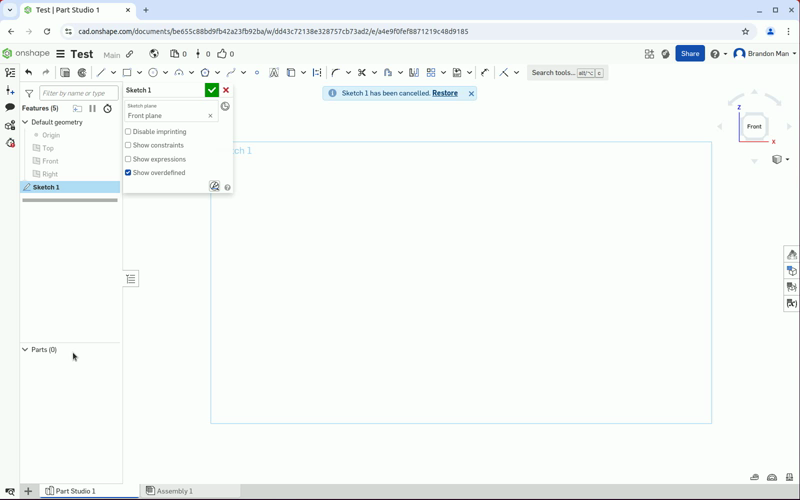
key(y)
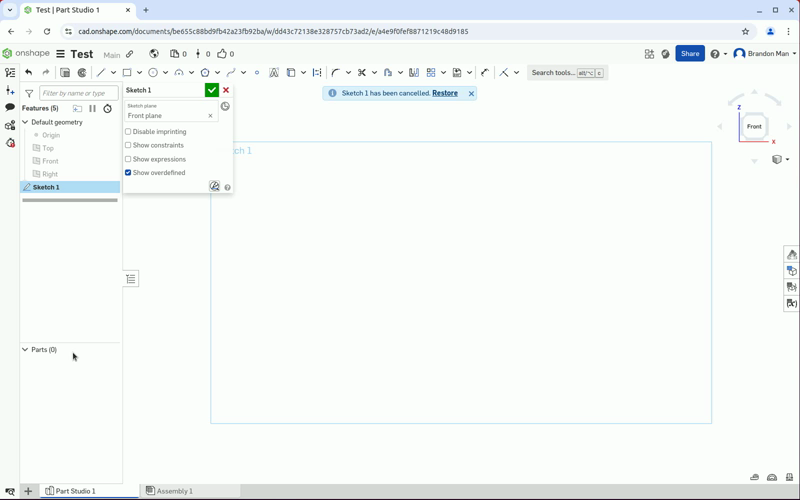
key(a)
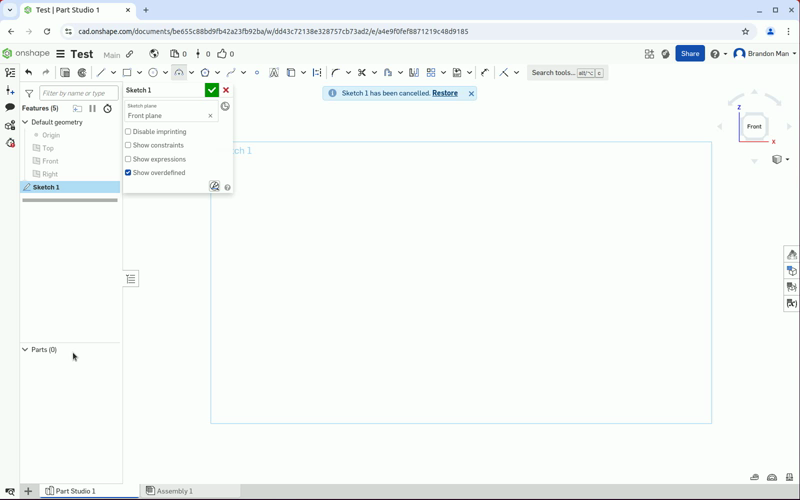
key_down(shift)
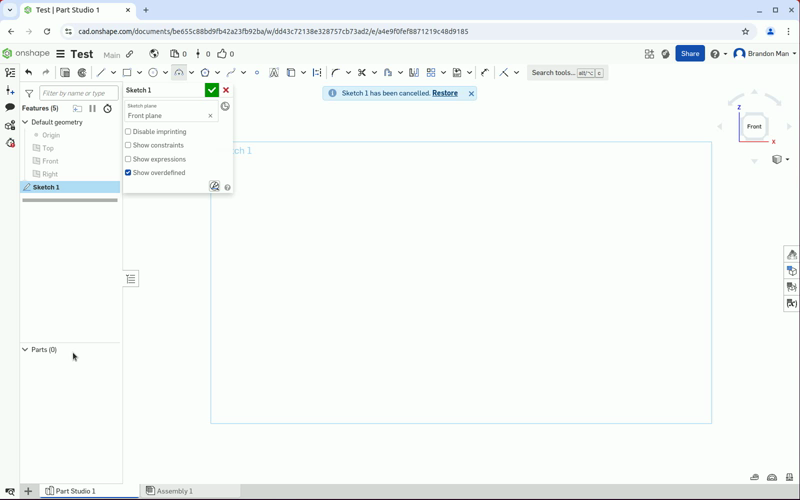
mouse_move(446, 223)
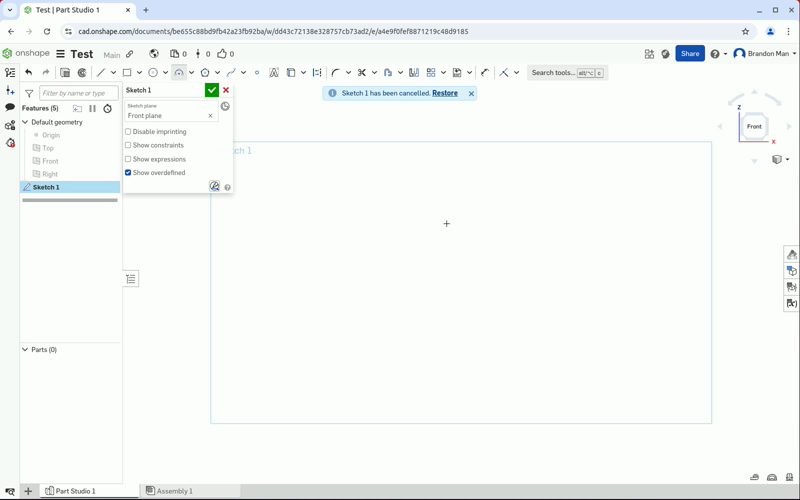
click(446, 223)
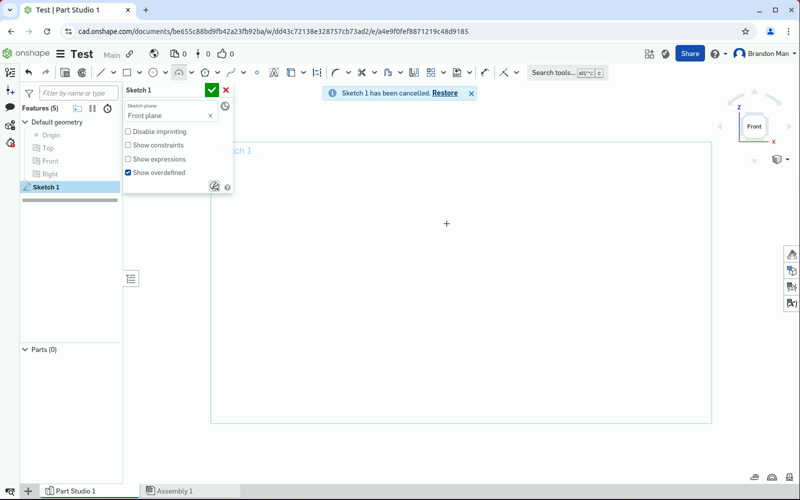
key_up(shift)
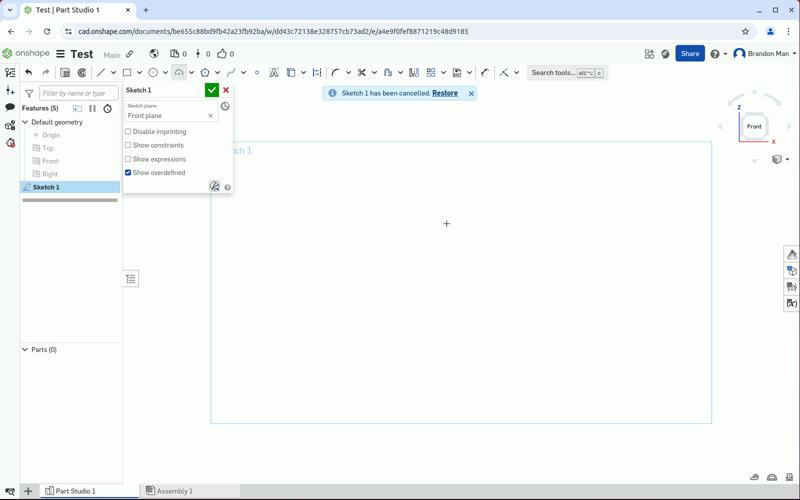
key_down(shift)
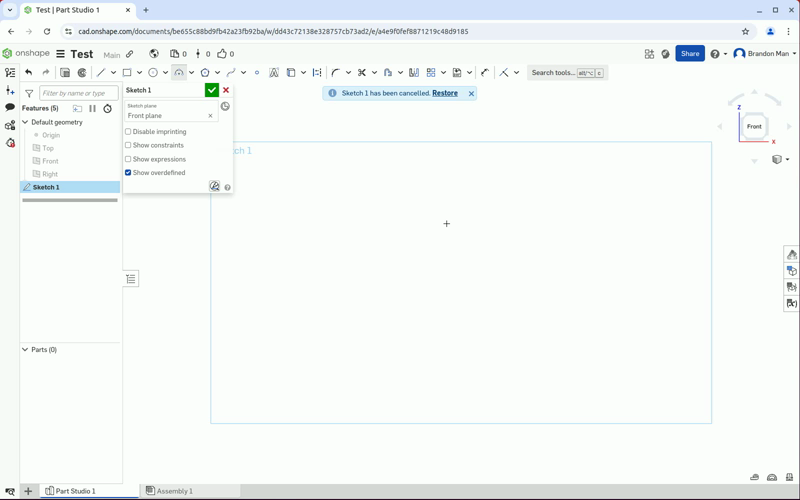
mouse_move(476, 223)
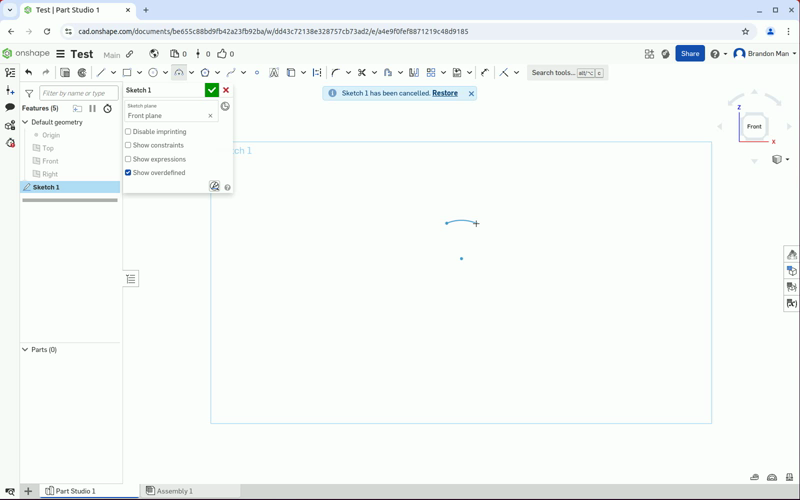
click(476, 223)
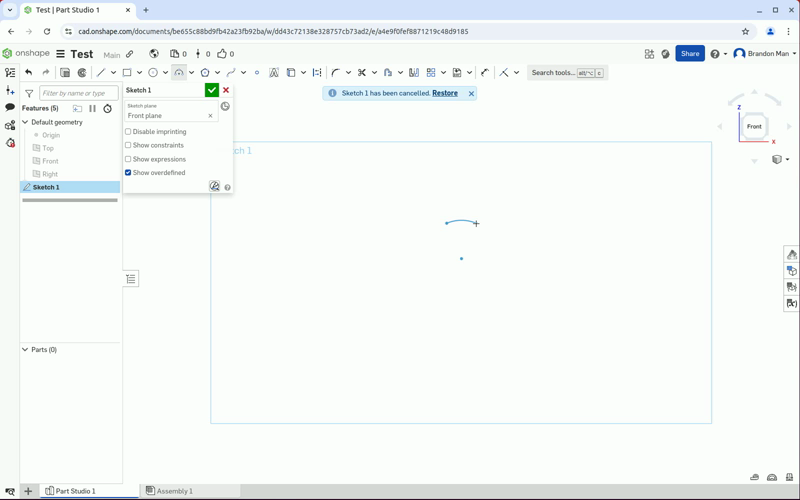
mouse_move(461, 210)
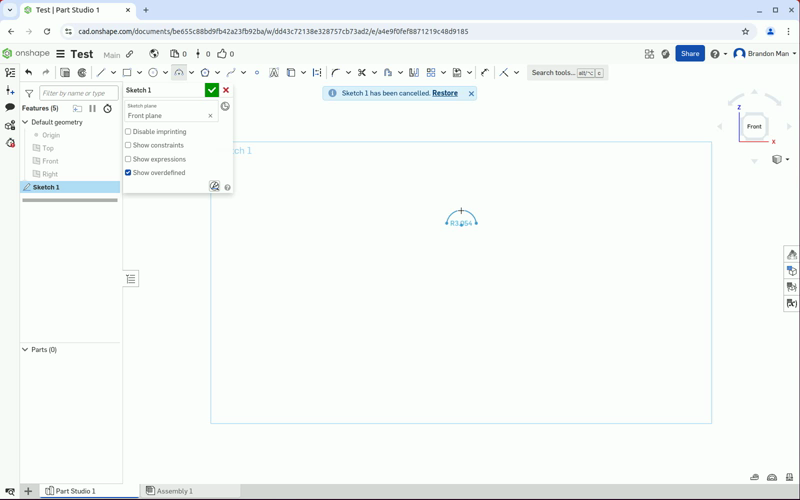
click(461, 210)
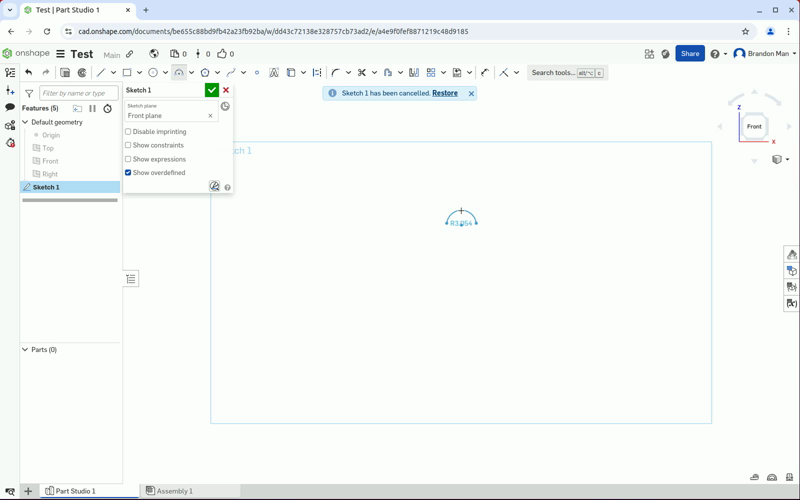
key_up(shift)
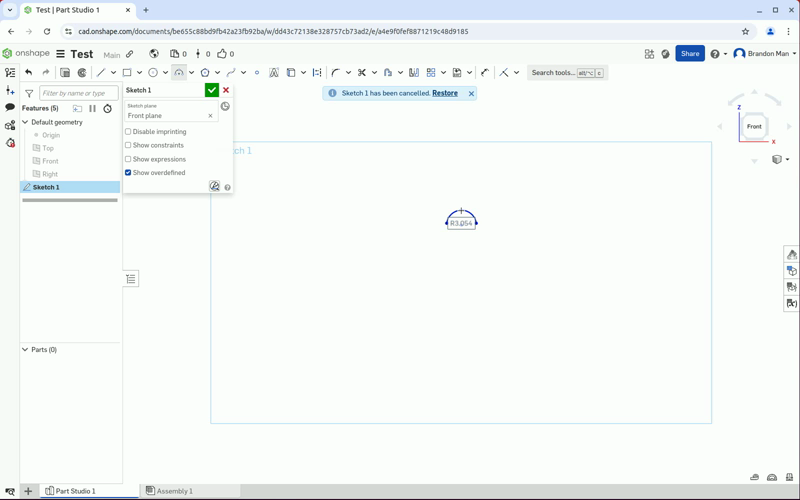
key(esc)
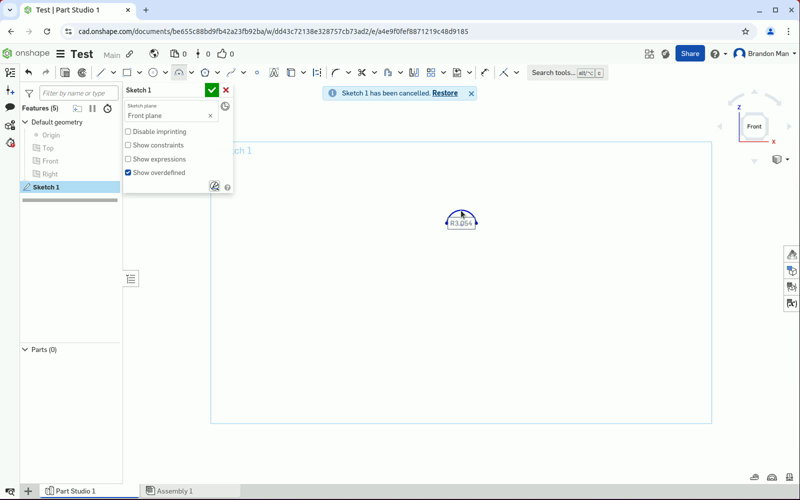
key(l)
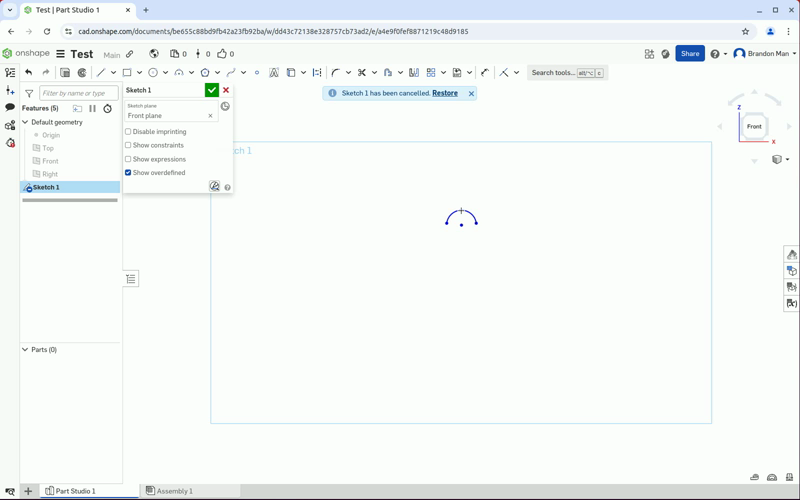
mouse_move(476, 223)
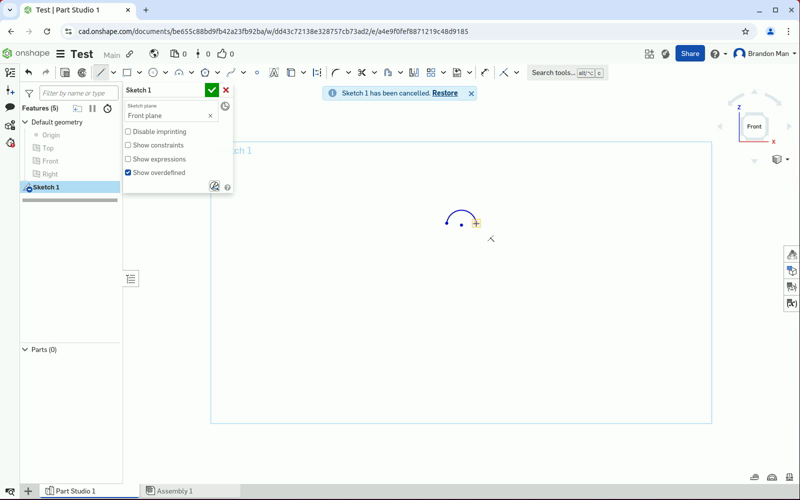
click(476, 223)
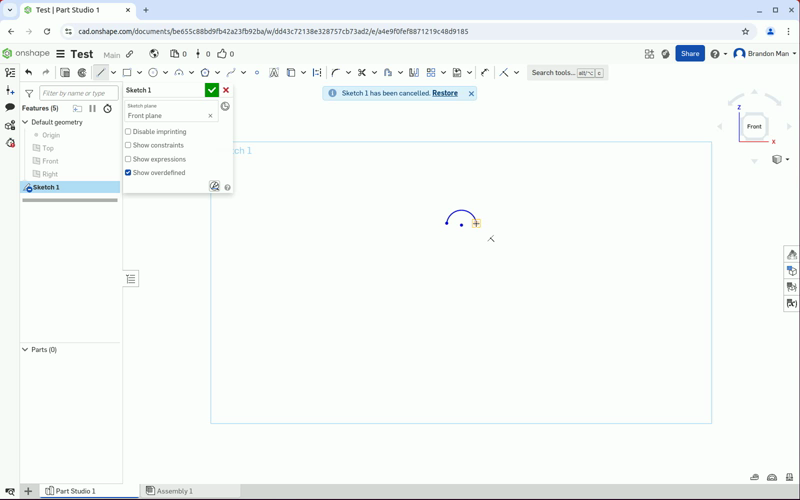
key_down(shift)
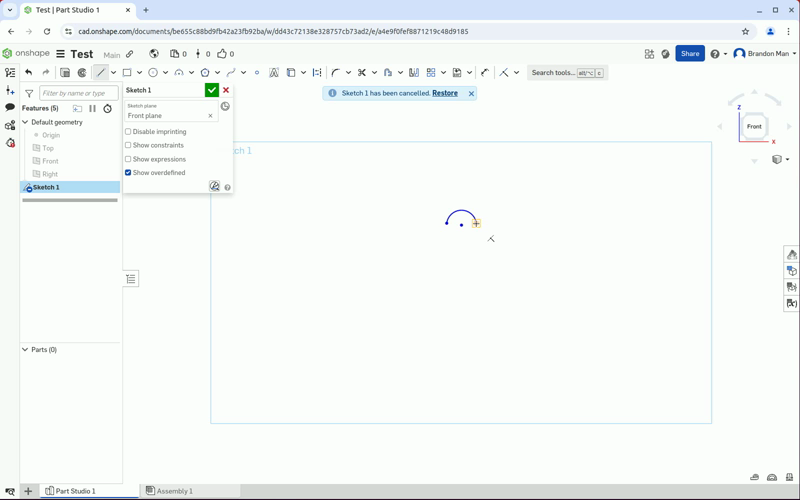
mouse_move(506, 223)
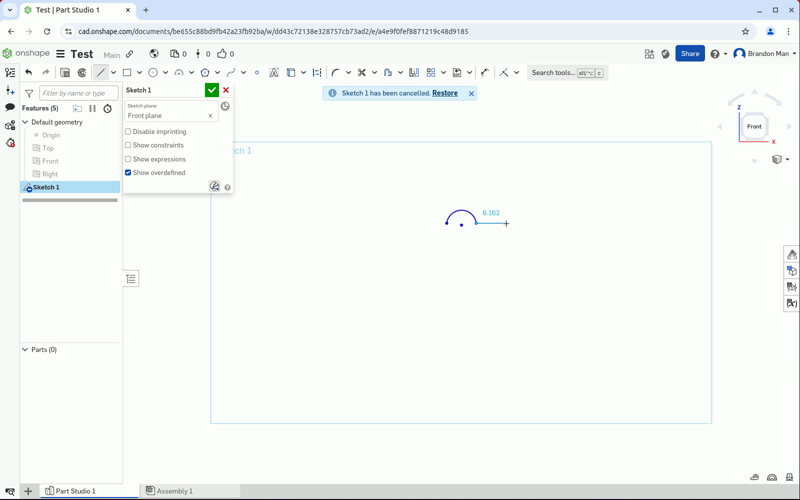
mouse_move(470, 176)
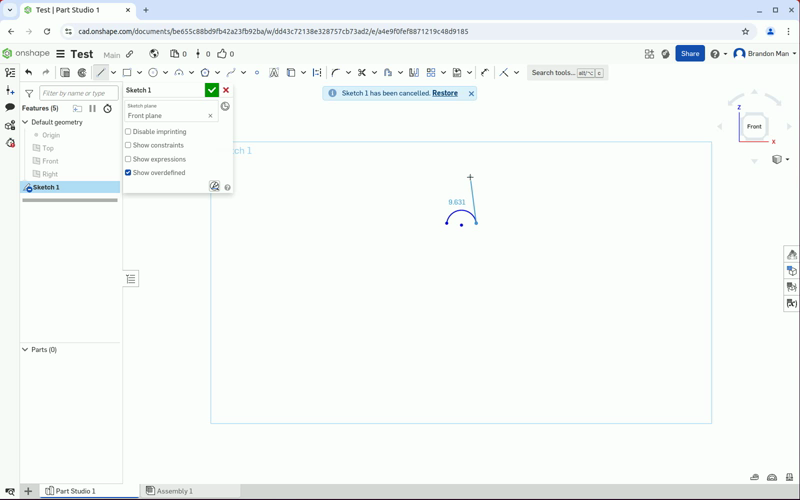
click(470, 176)
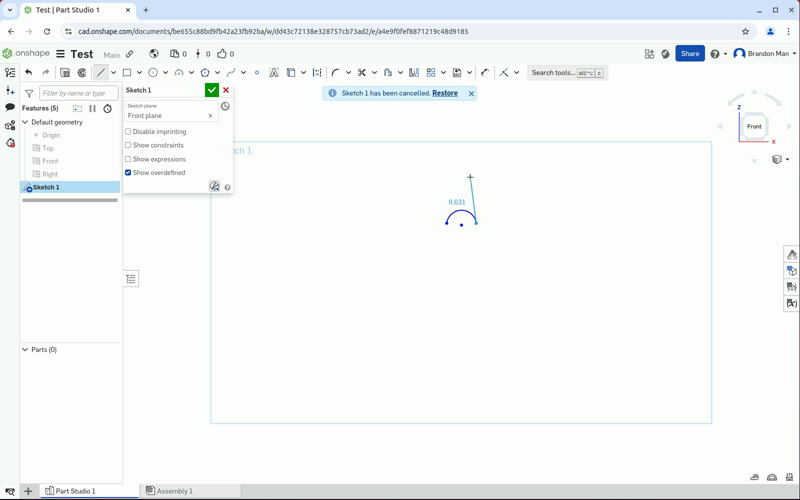
key_up(shift)
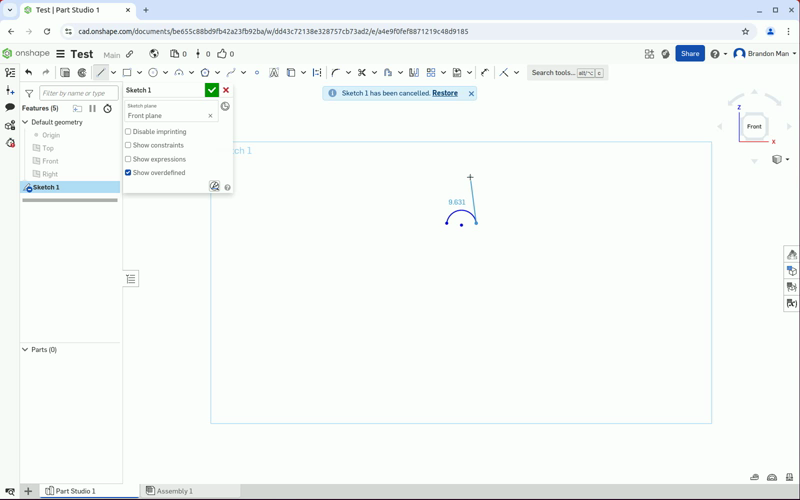
key(esc)
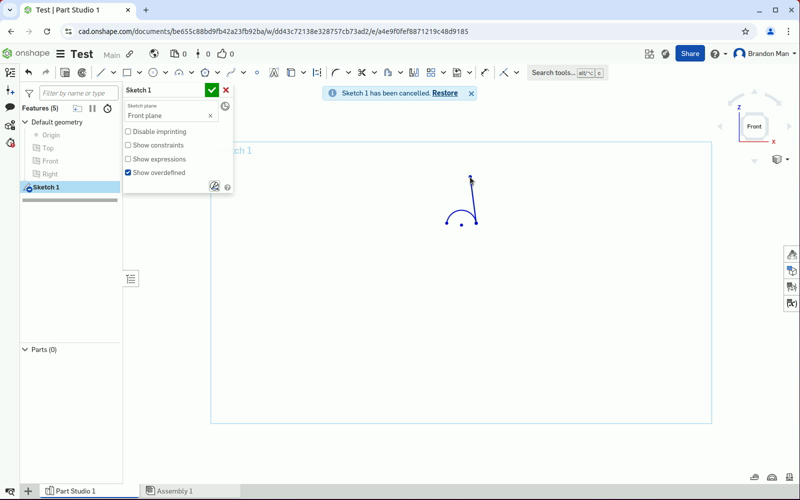
key(a)
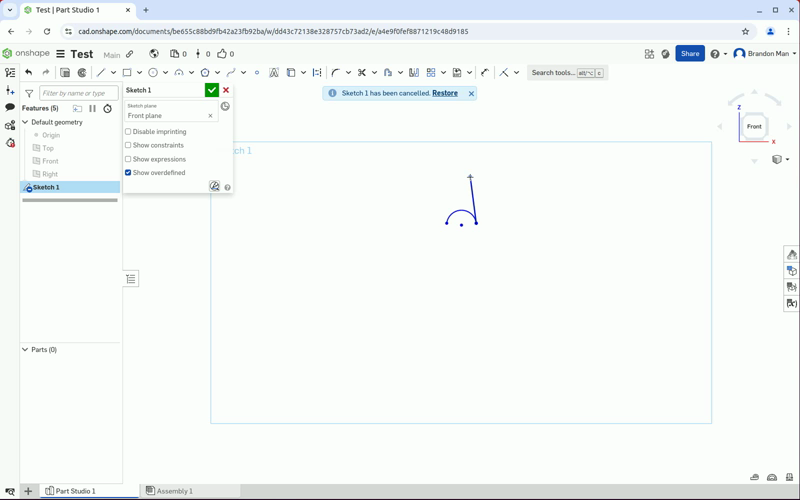
mouse_move(470, 176)
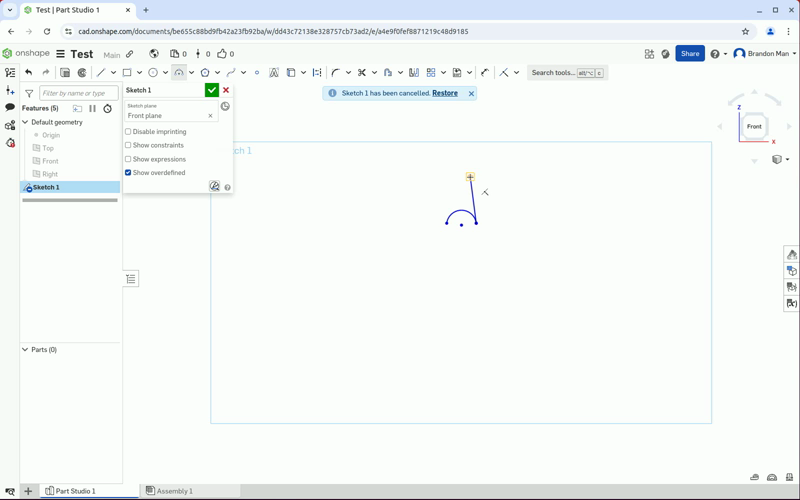
click(470, 176)
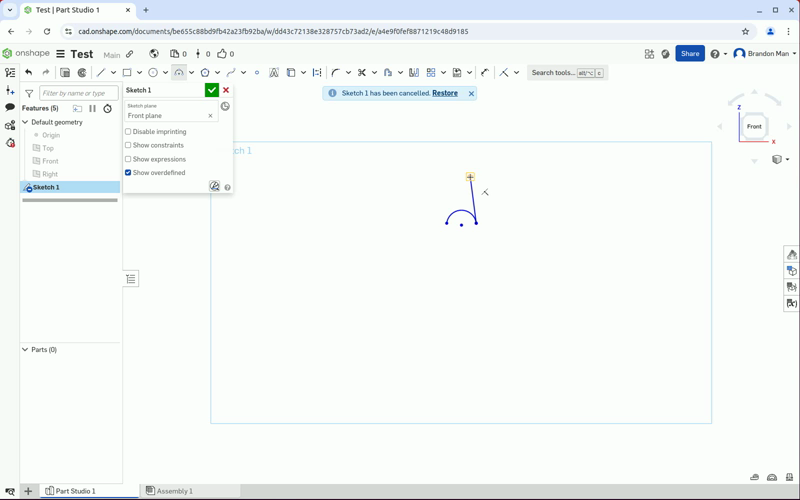
key_down(shift)
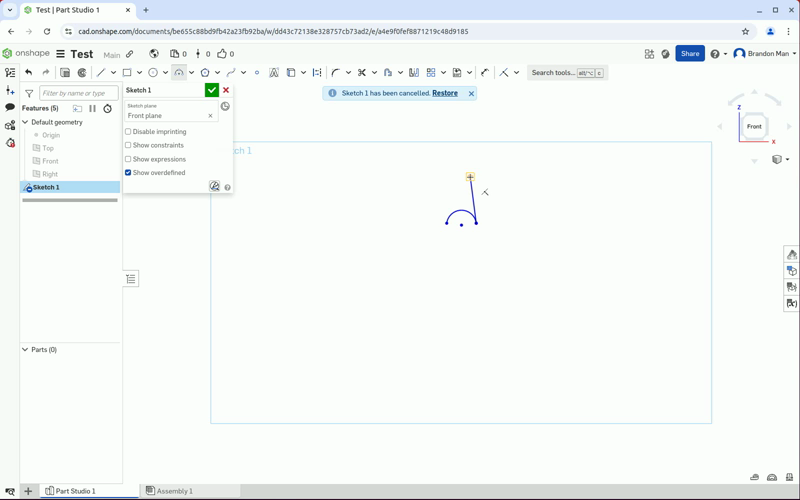
mouse_move(452, 178)
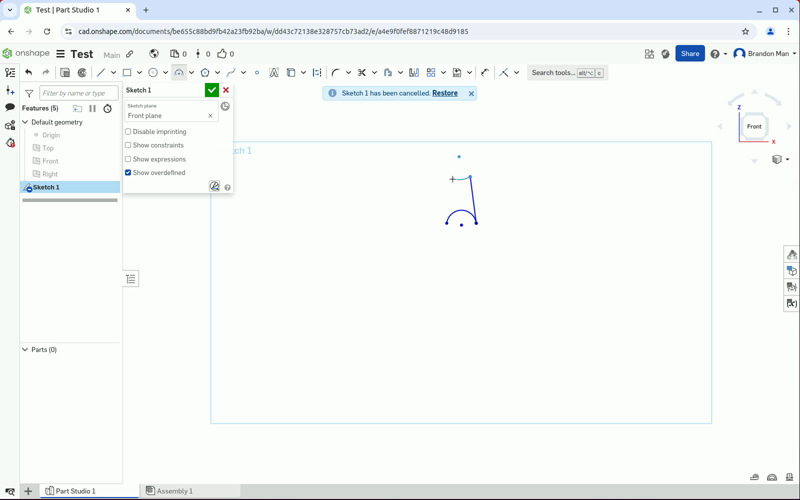
click(452, 178)
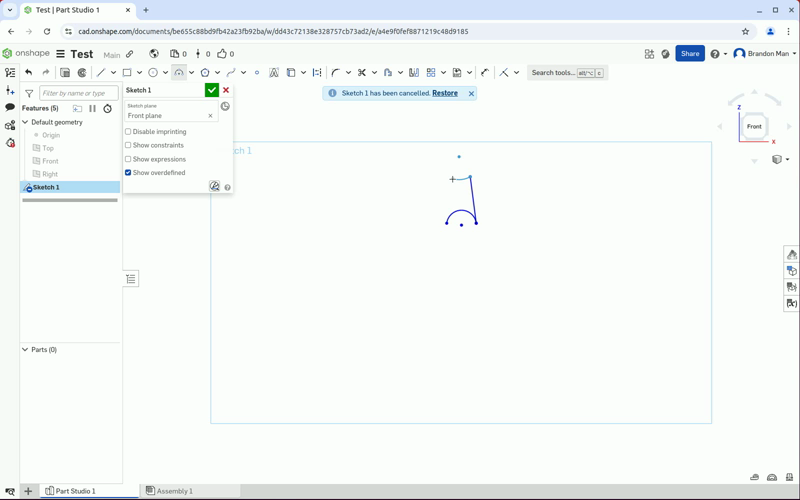
mouse_move(462, 186)
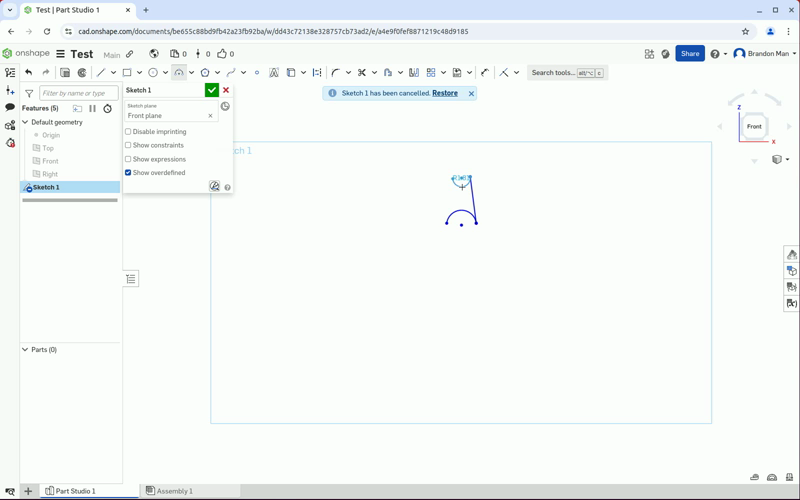
click(462, 186)
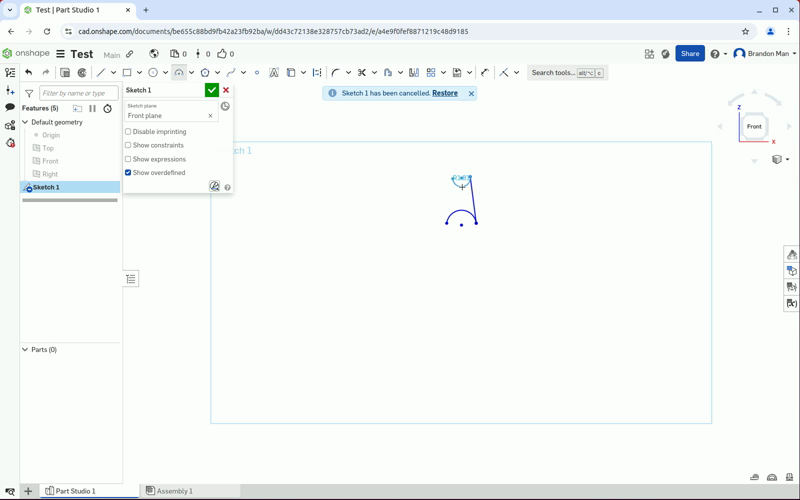
key_up(shift)
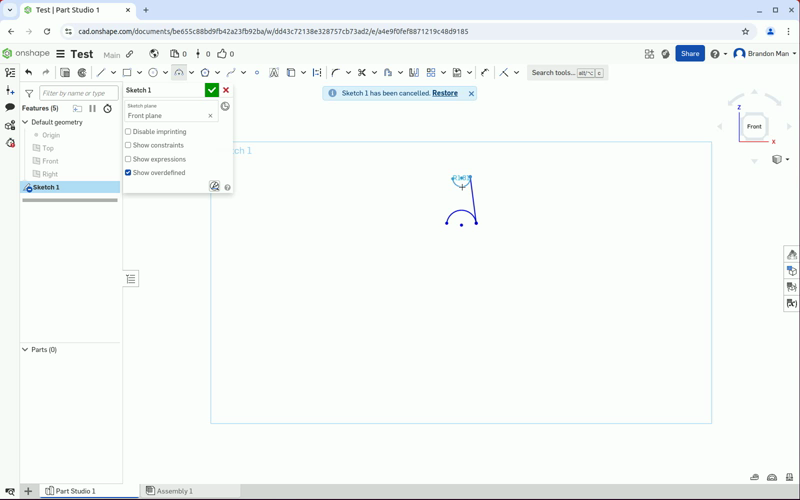
key(esc)
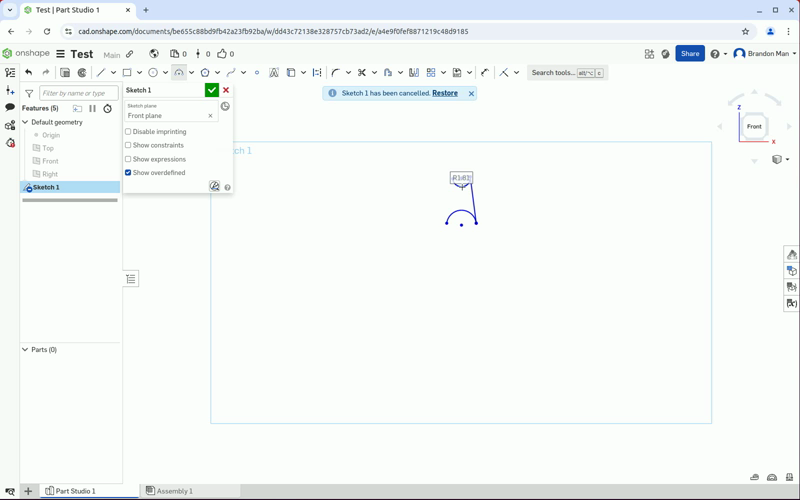
key(l)
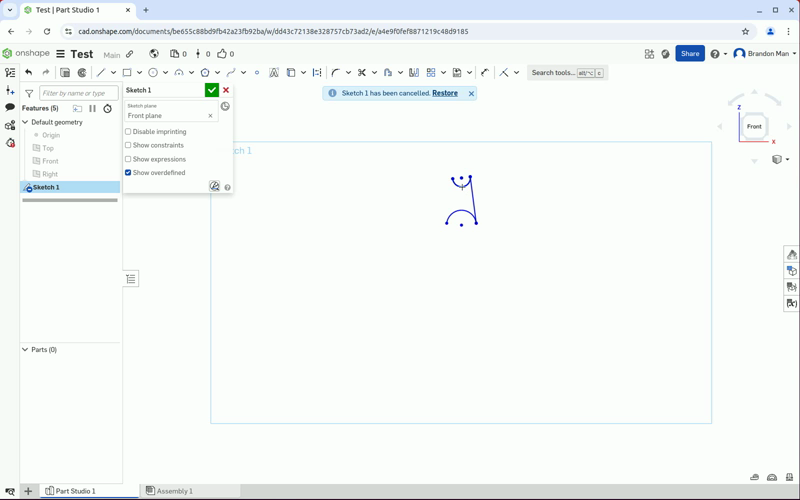
mouse_move(452, 178)
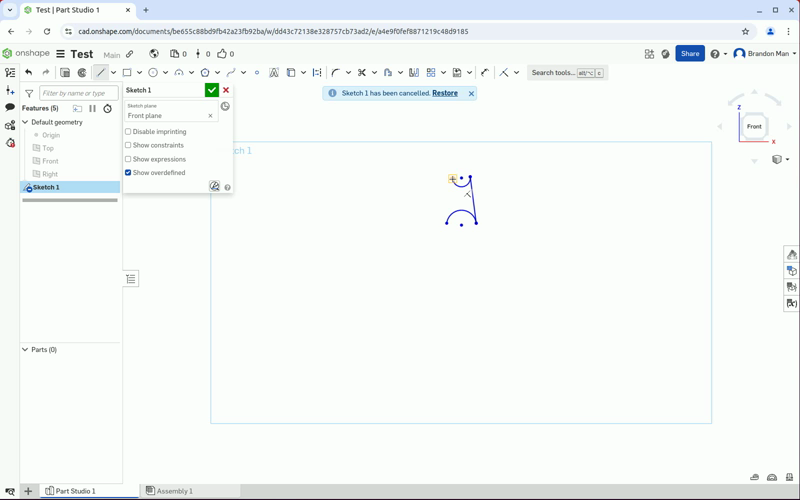
click(452, 178)
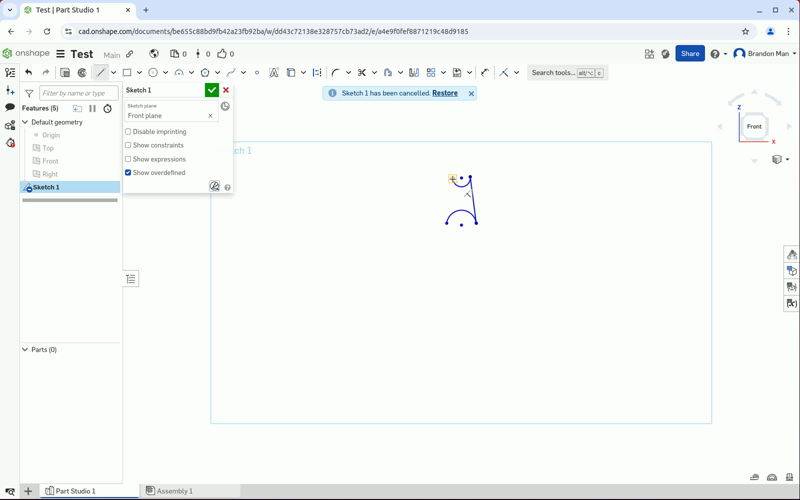
mouse_move(482, 178)
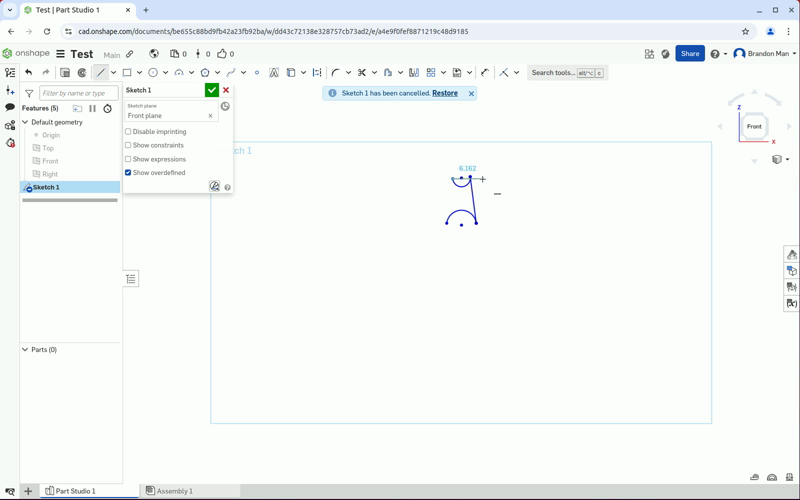
key_down(shift)
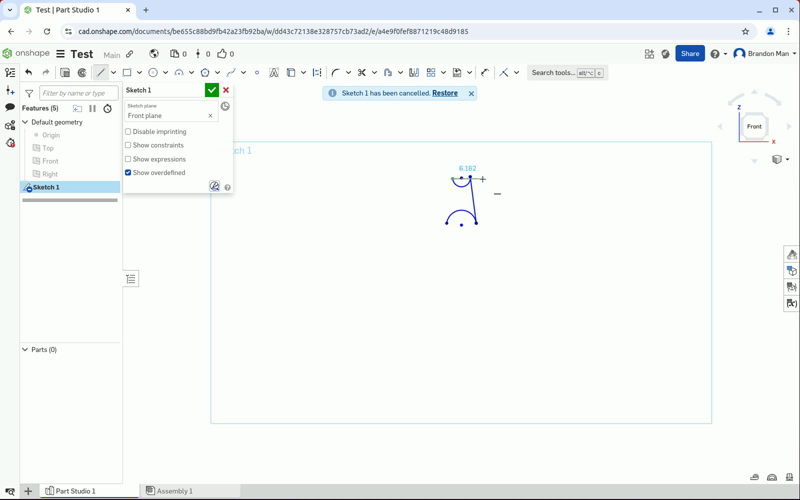
mouse_move(446, 223)
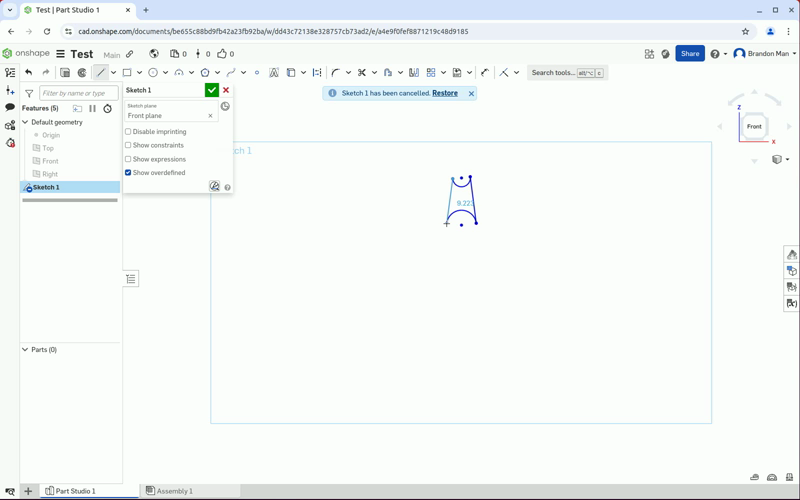
key_up(shift)
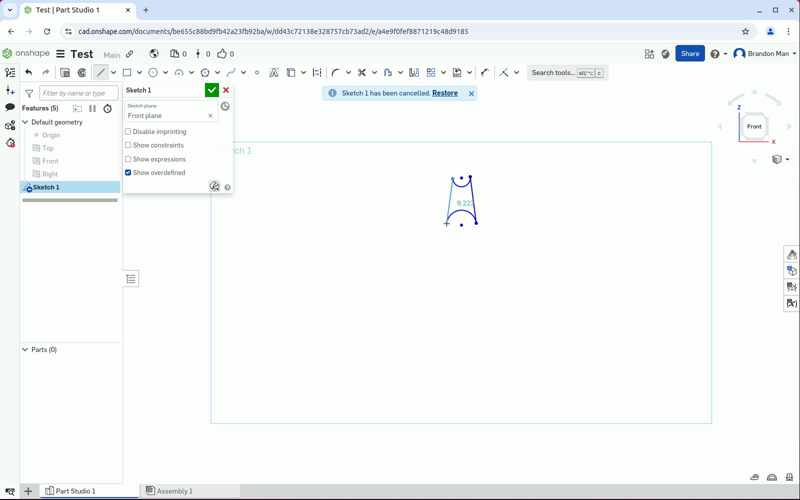
click(446, 223)
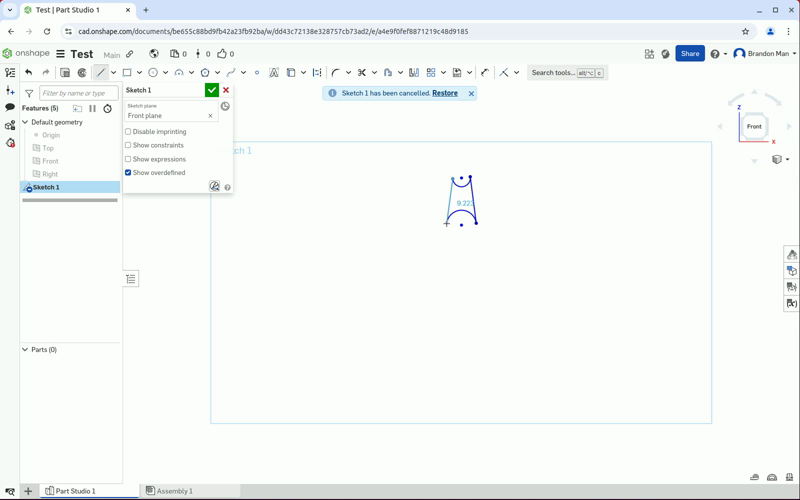
key(esc)
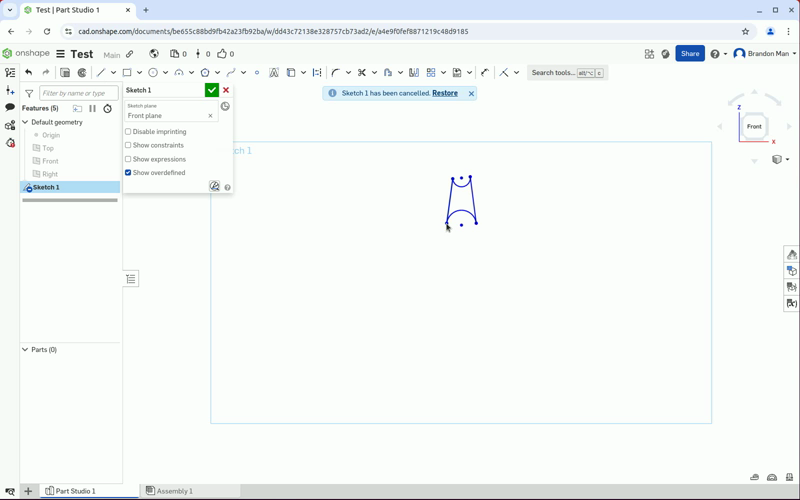
key(c)
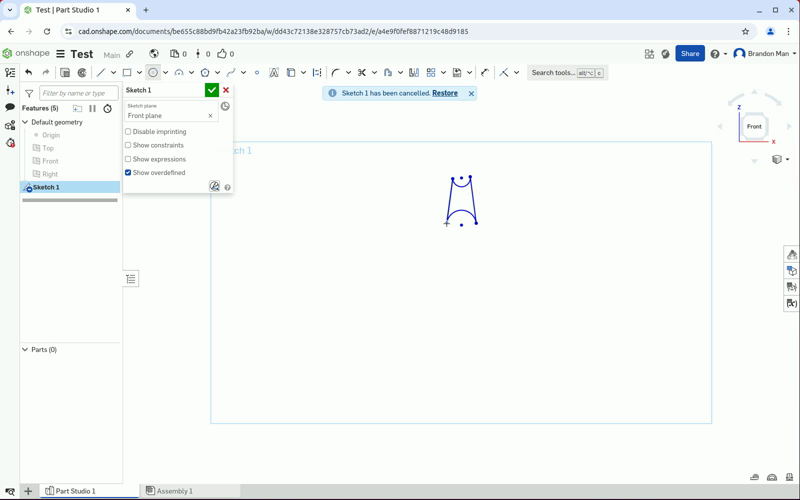
key_down(shift)
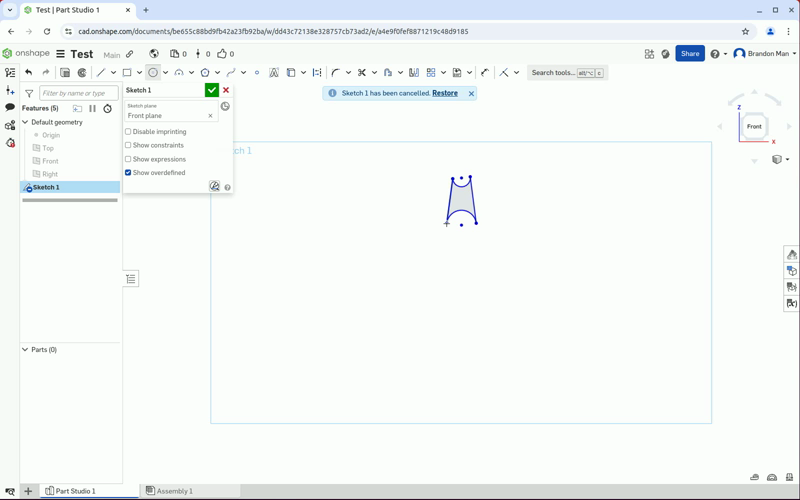
mouse_move(458, 191)
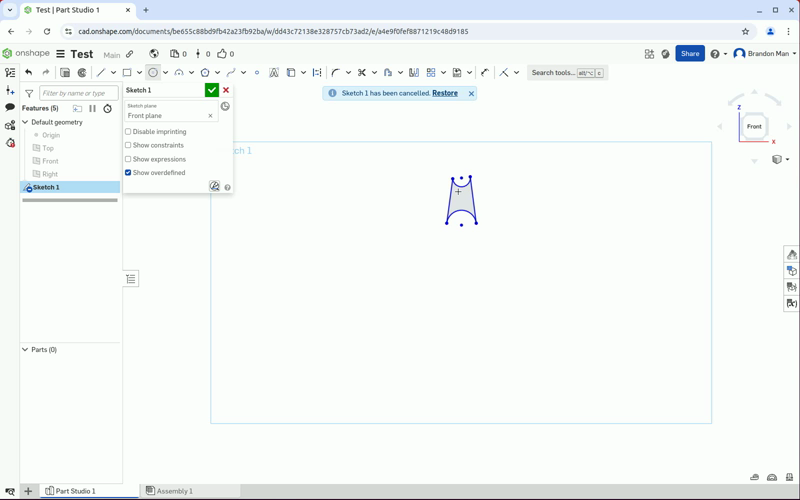
click(458, 191)
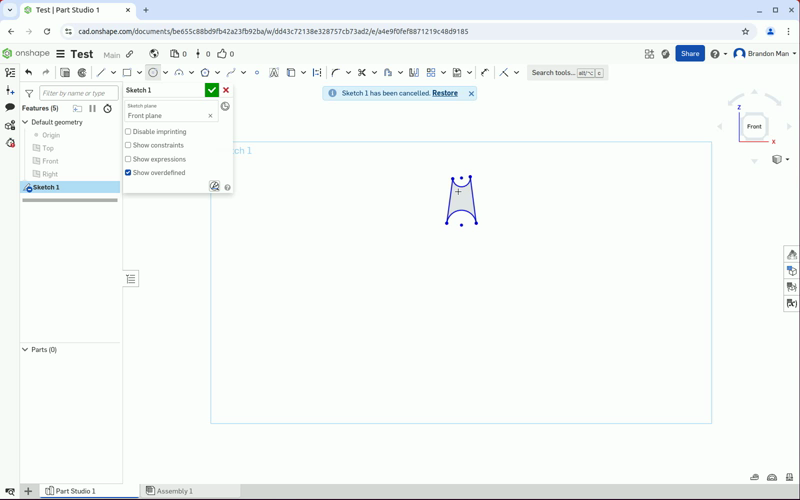
key_up(shift)
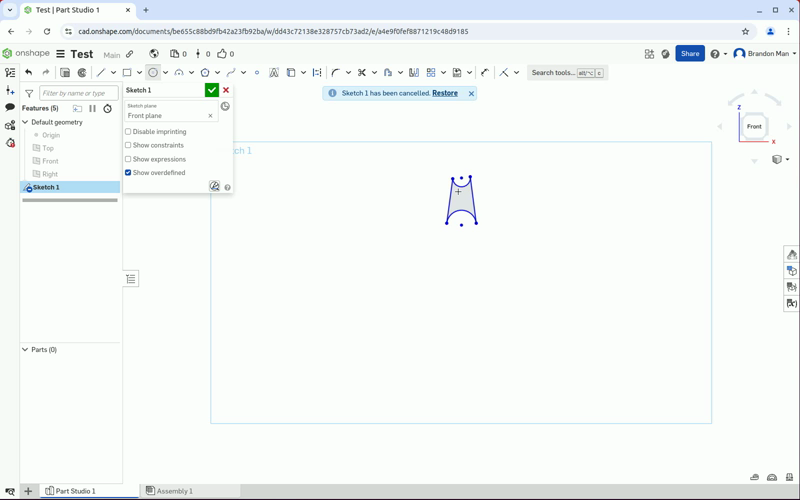
mouse_move(461, 191)
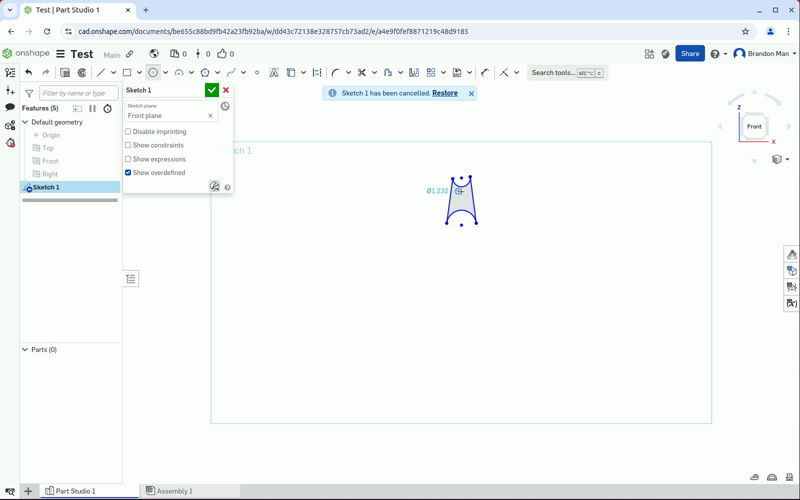
click(461, 191)
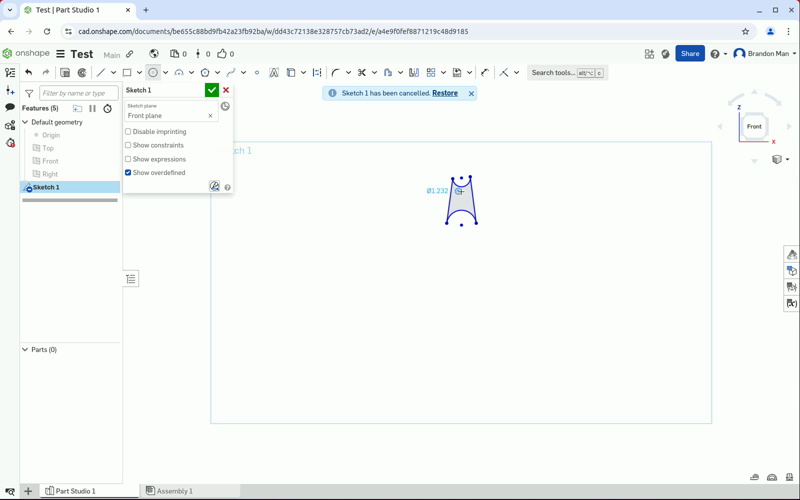
key(esc)
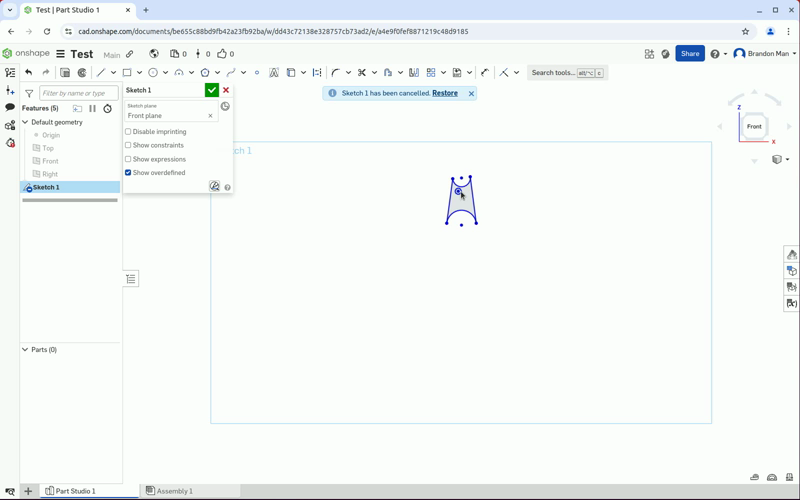
mouse_move(471, 200)
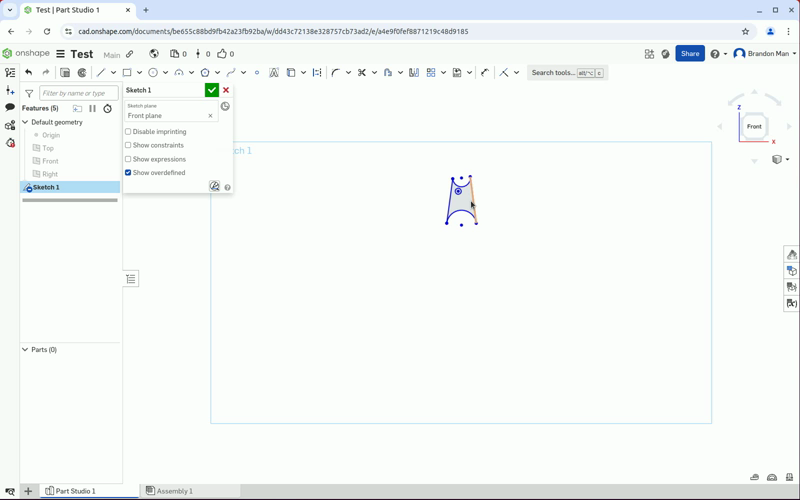
scroll(6)
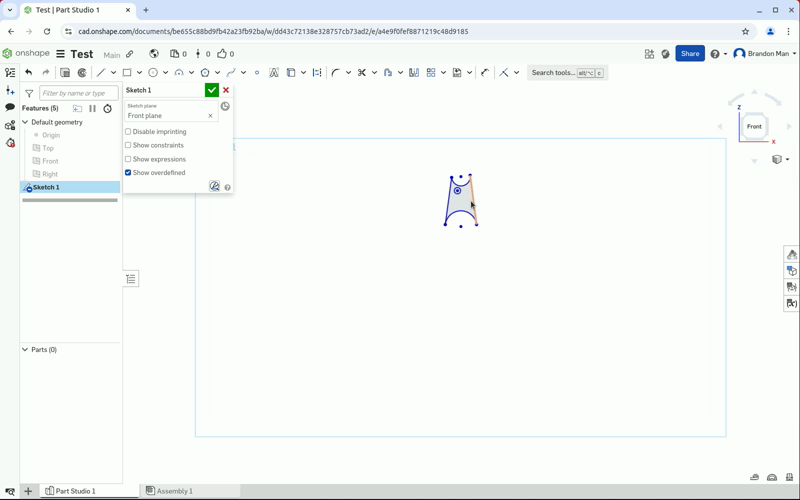
scroll(6)
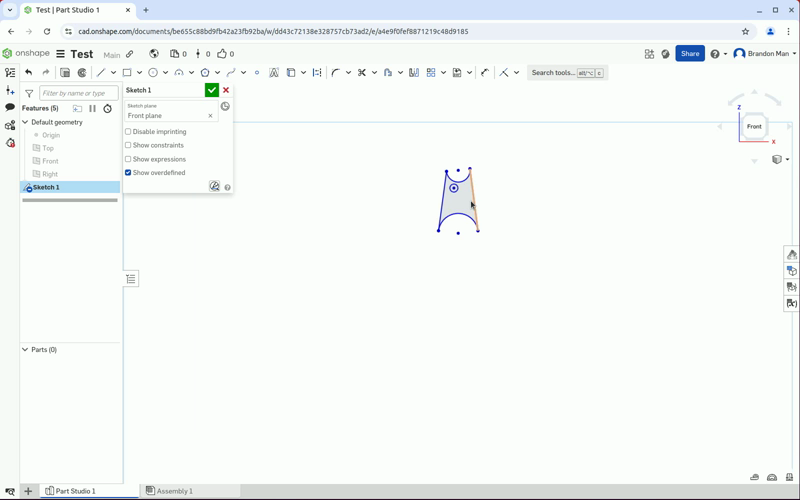
scroll(6)
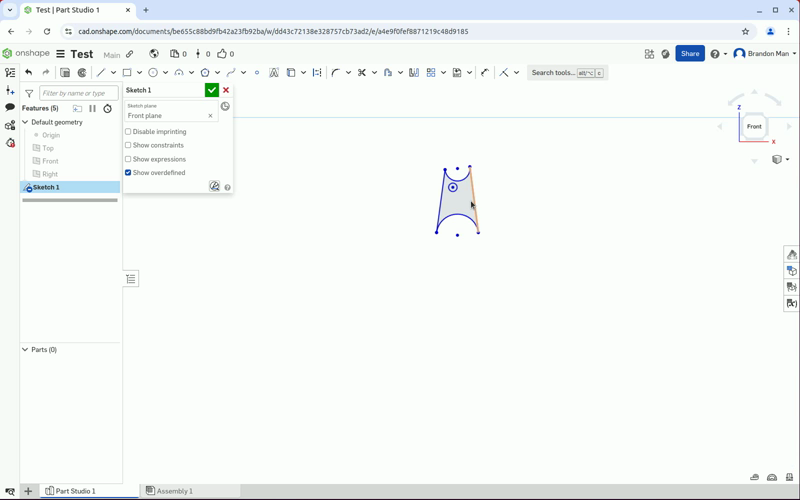
scroll(6)
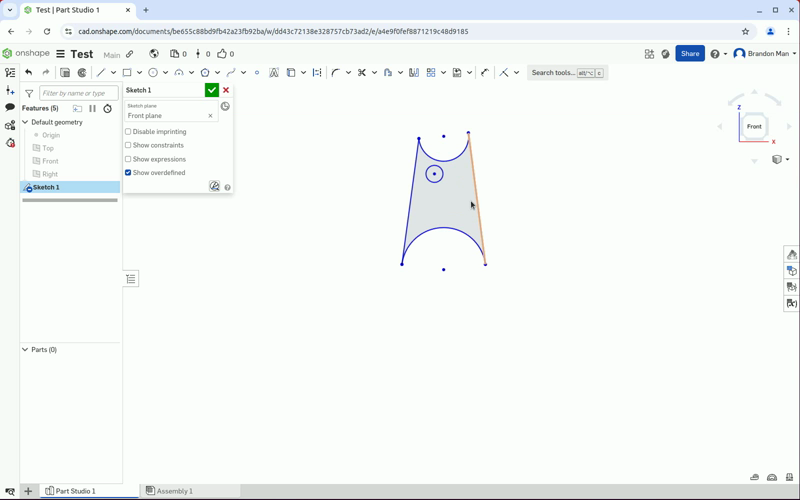
scroll(6)
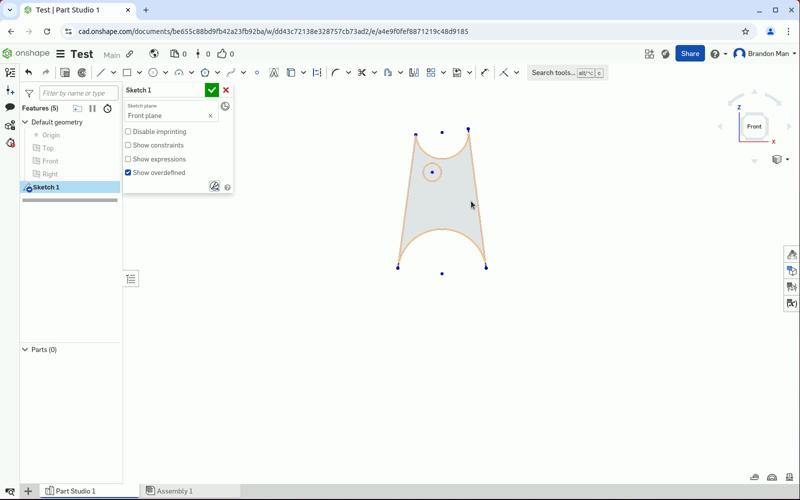
scroll(6)
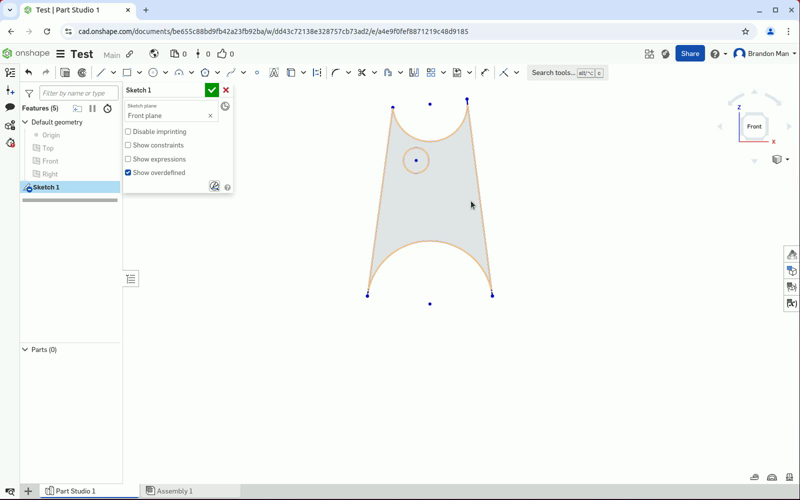
scroll(6)
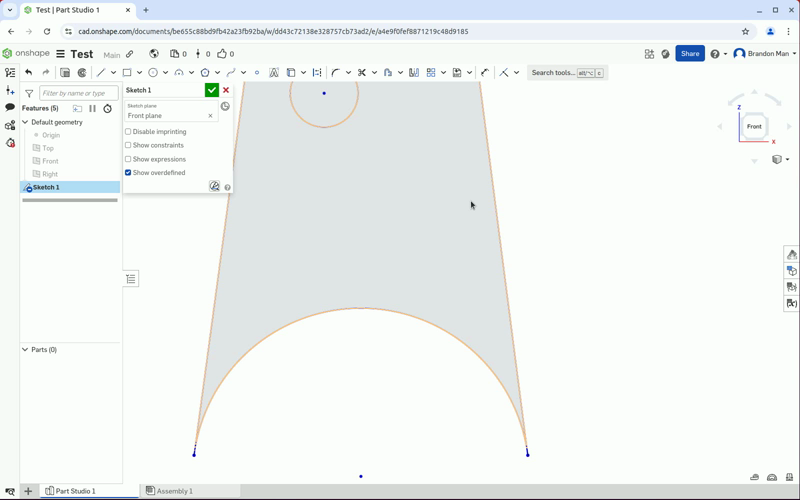
click(471, 200)
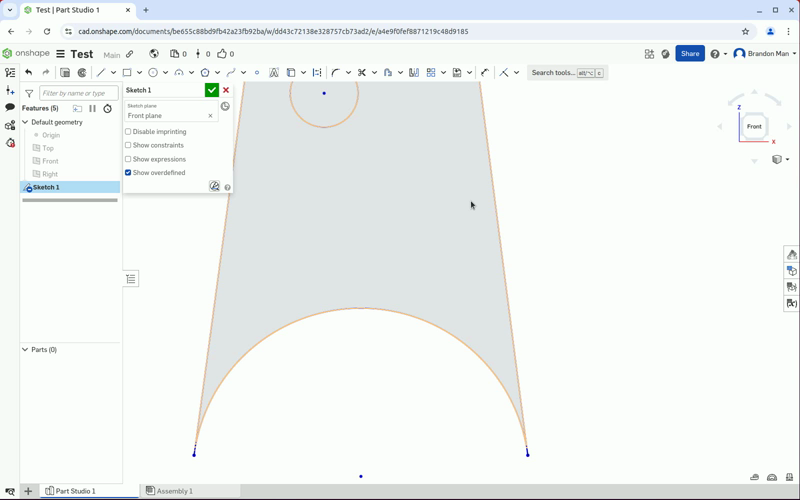
scroll(-6)
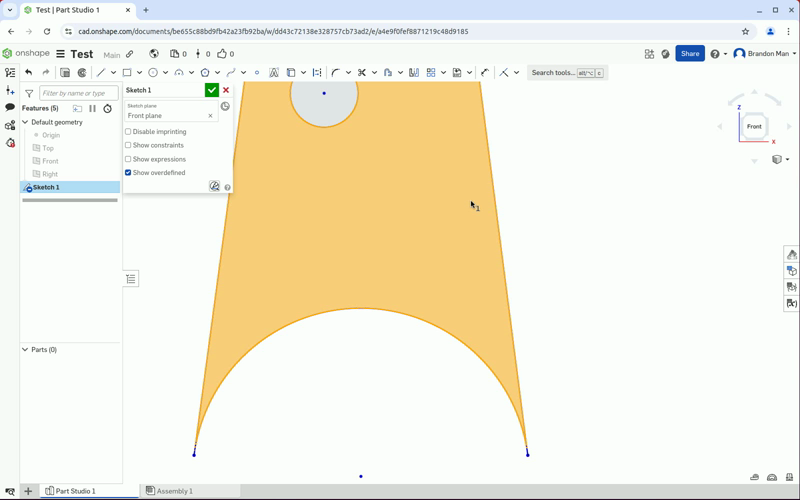
scroll(-6)
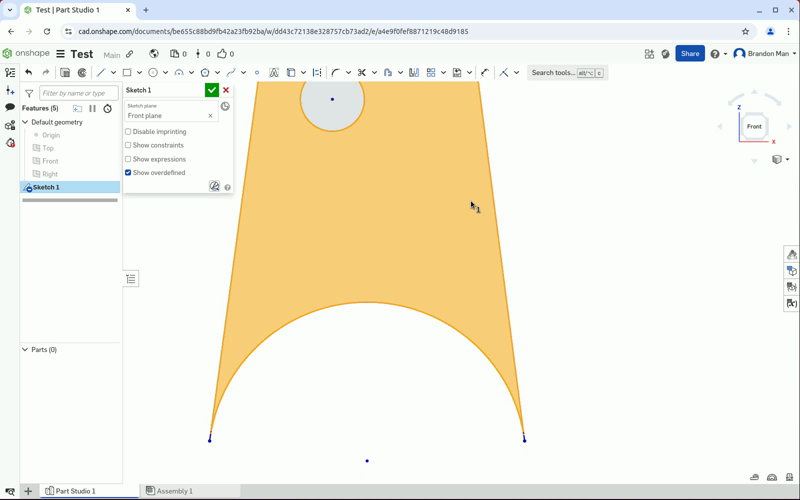
scroll(-6)
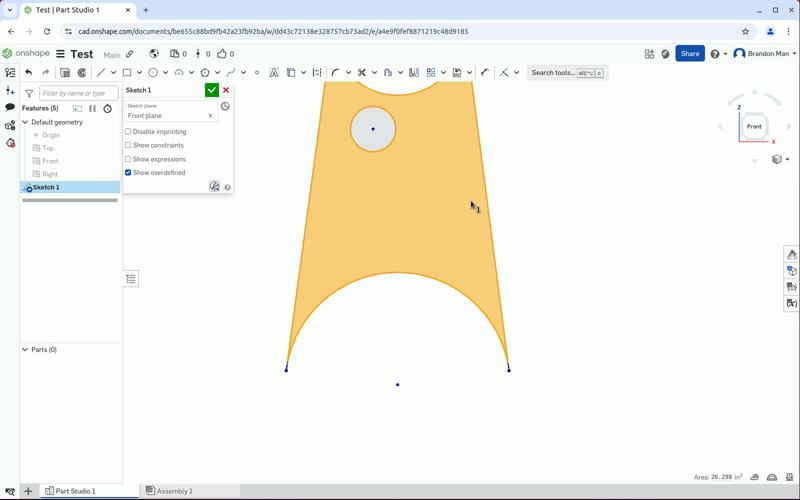
scroll(-6)
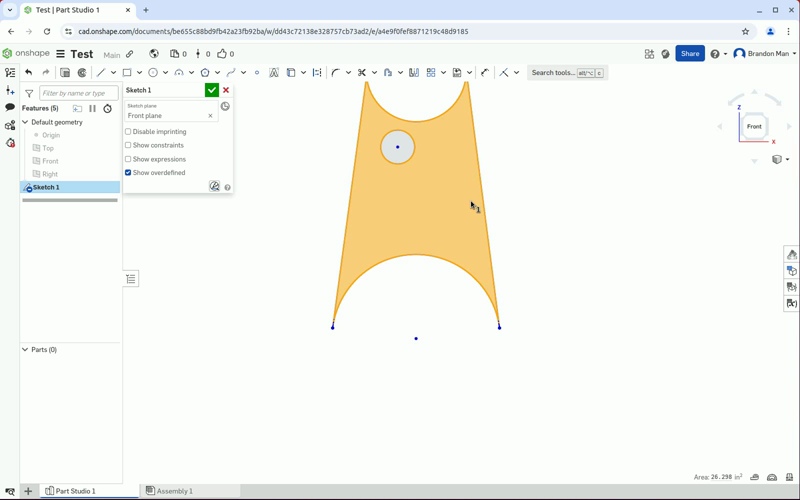
scroll(-6)
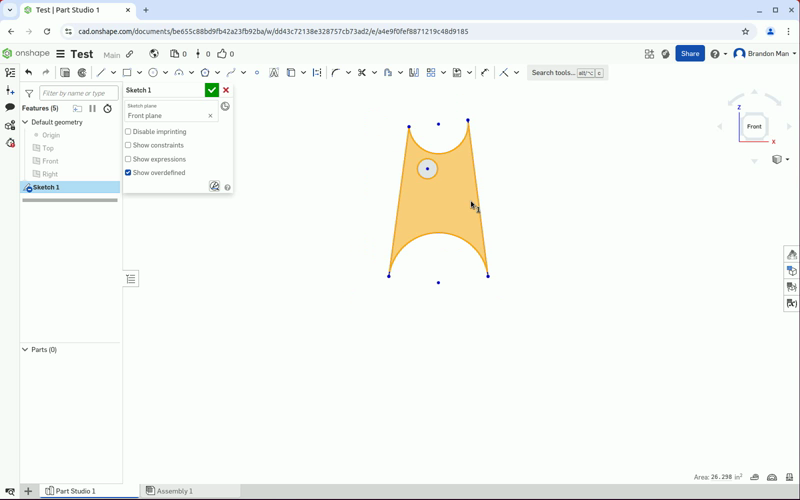
scroll(-6)
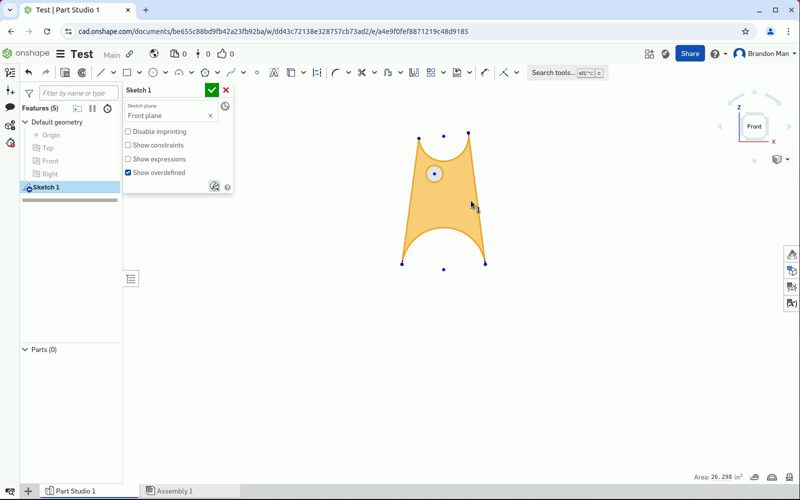
scroll(-6)
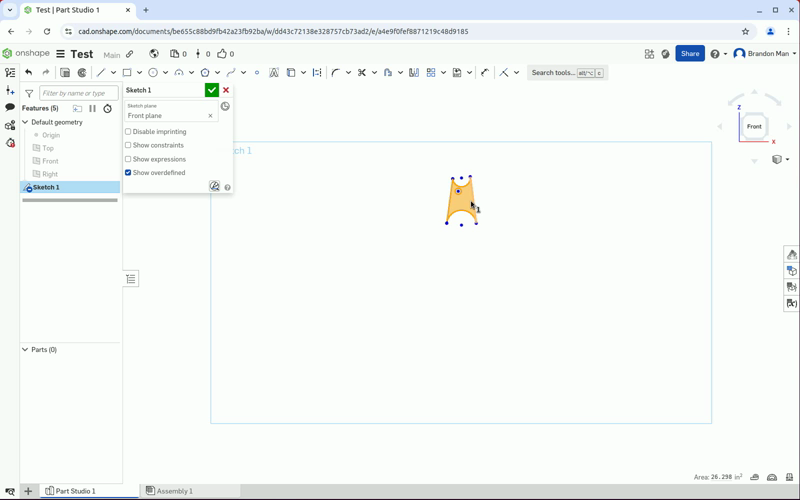
mouse_move(73, 352)
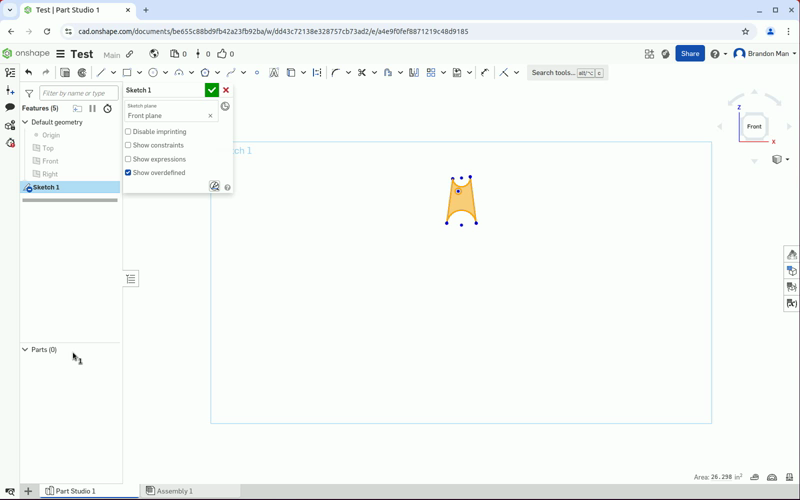
key(shift+y)
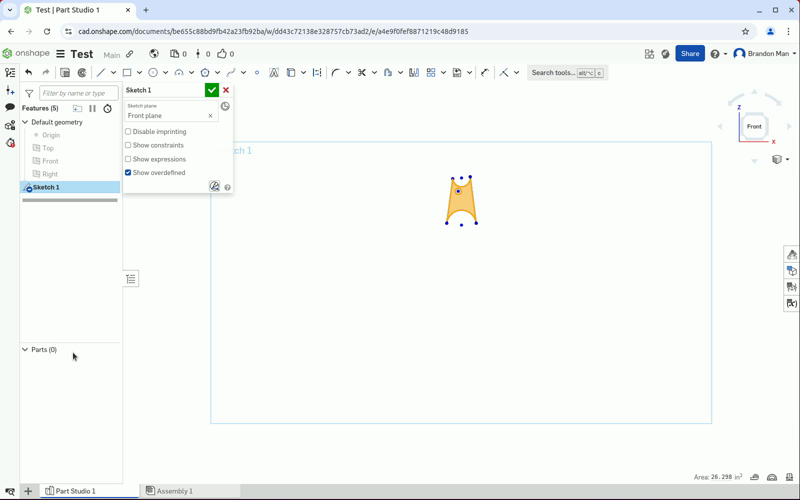
key(shift+e)
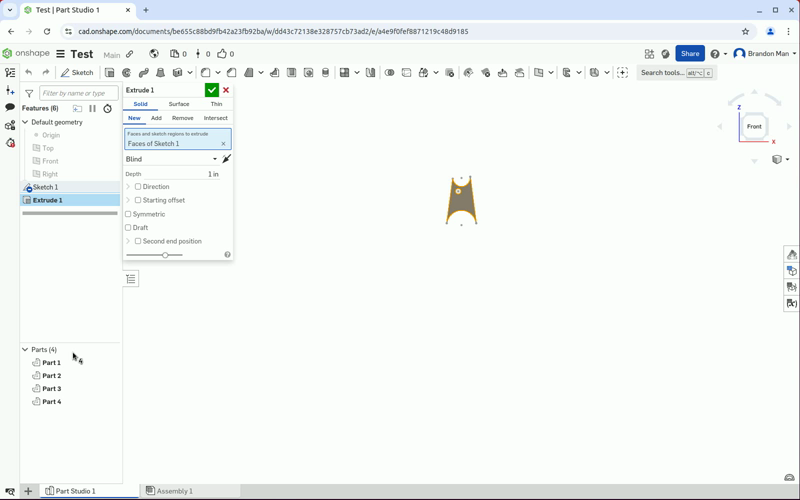
mouse_move(143, 106)
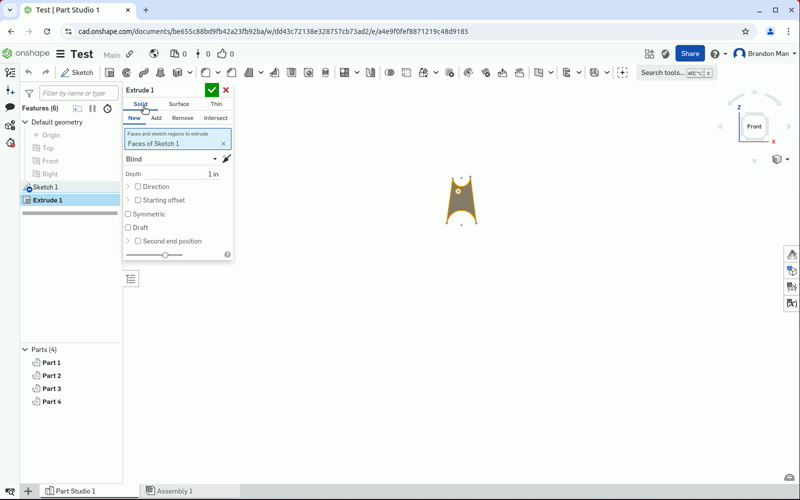
click(143, 106)
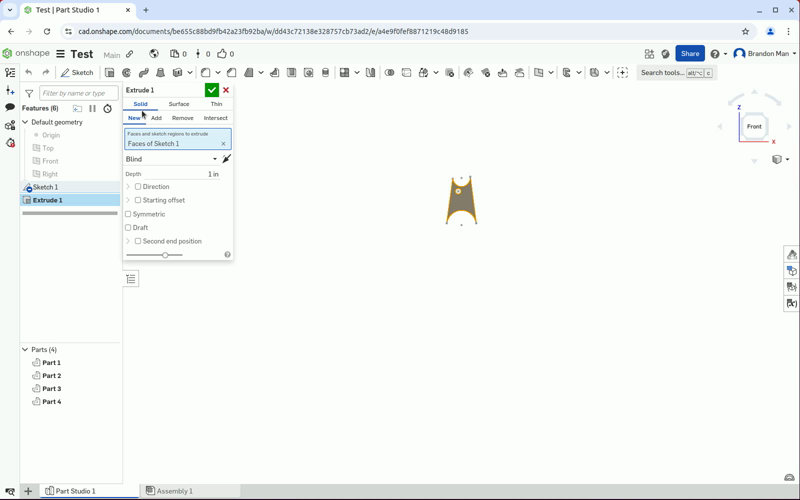
mouse_move(137, 120)
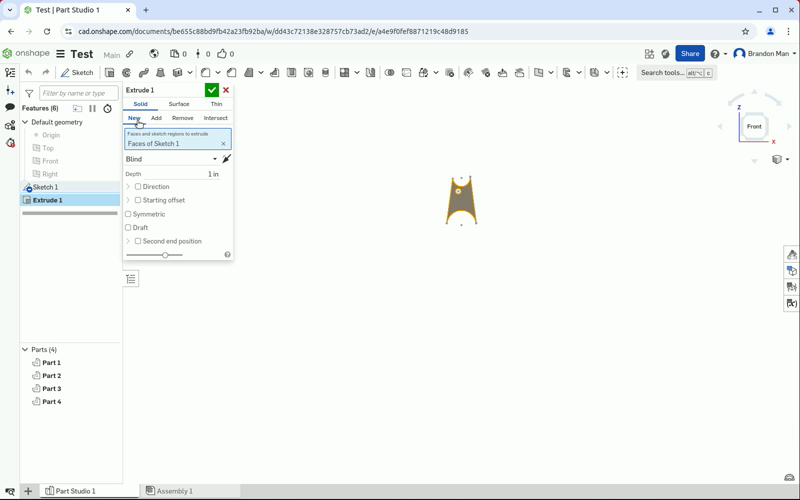
click(137, 120)
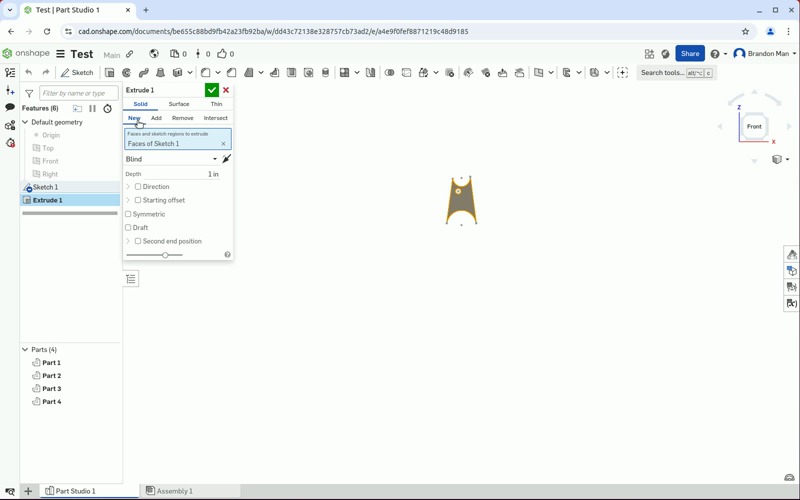
key(tab, 4)
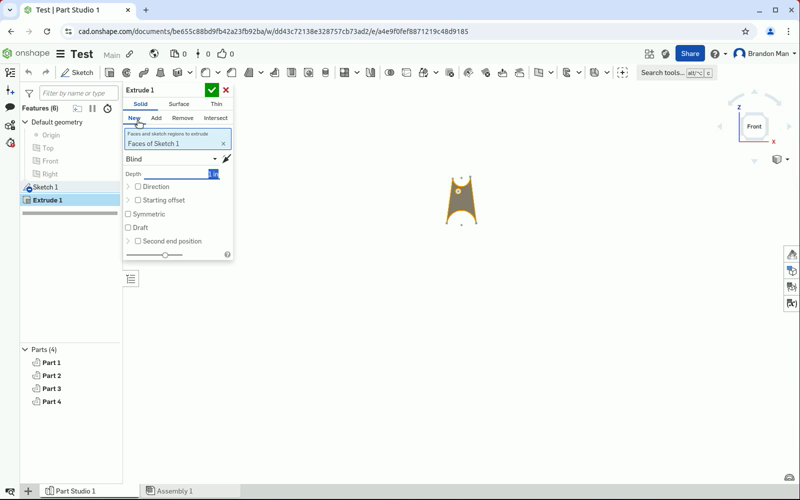
text(0.481)
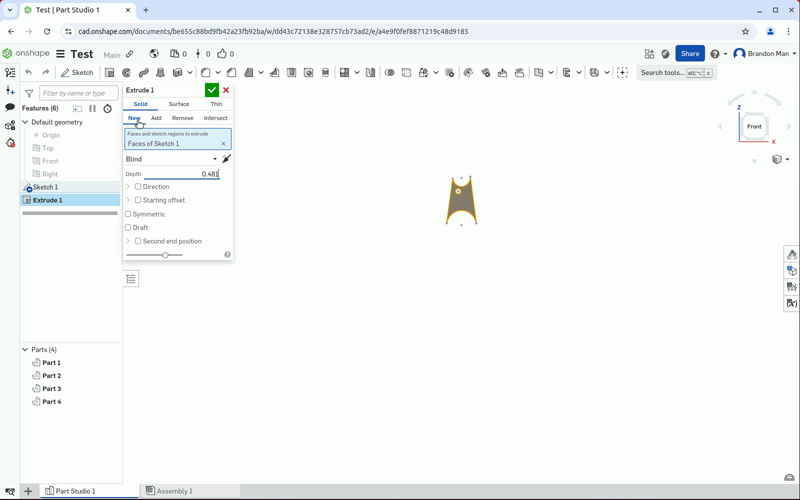
key(enter)
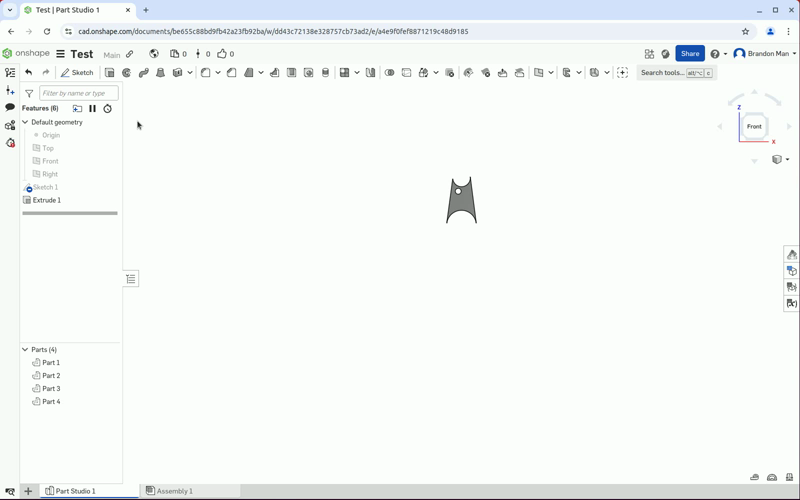
key(shift+h)
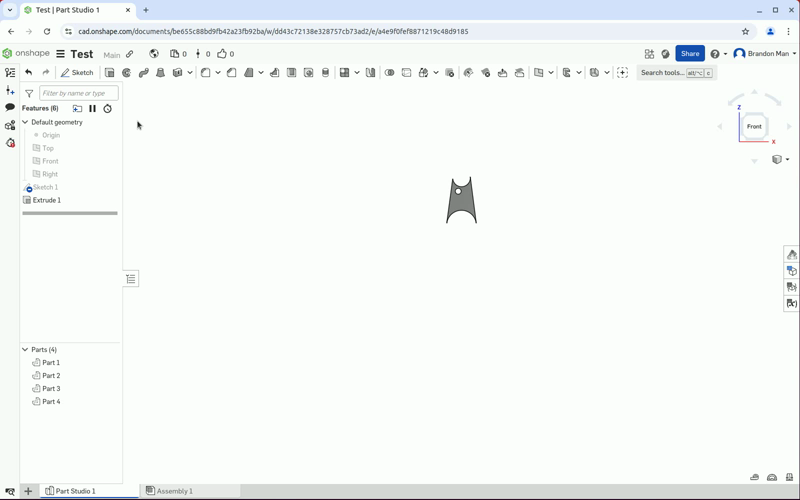
key(shift+h)
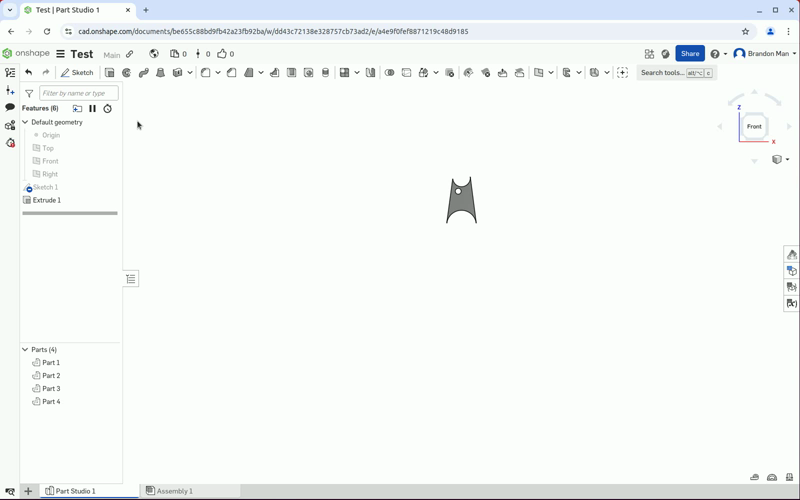
mouse_move(73, 189)
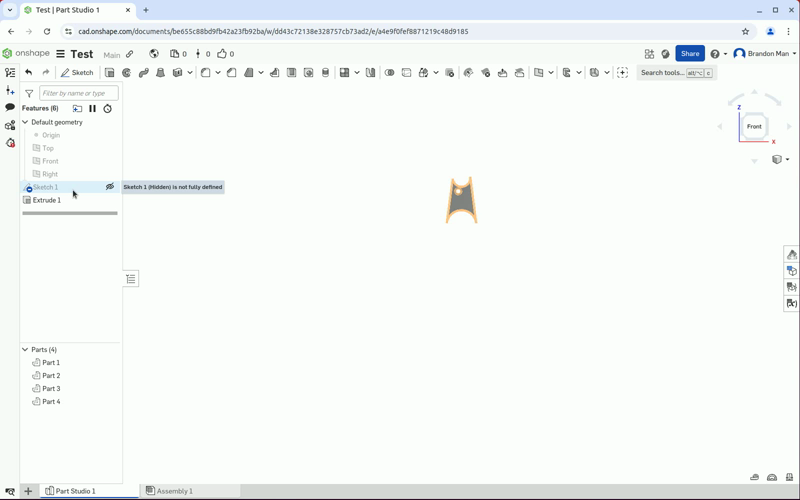
click(73, 189)
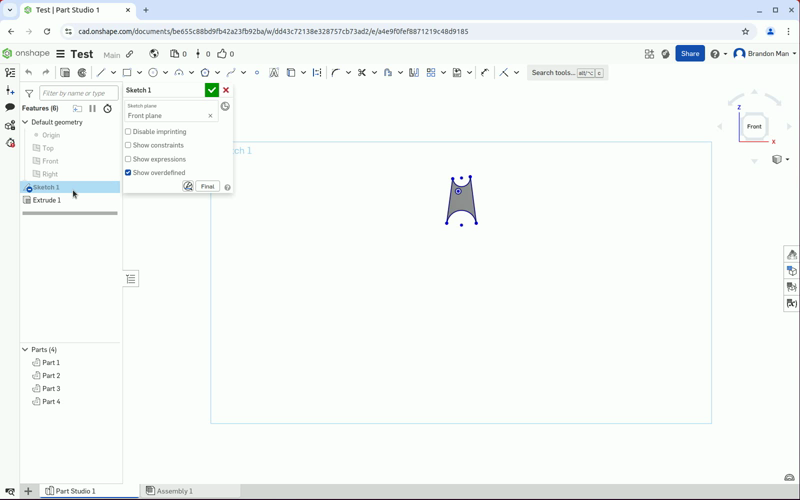
mouse_move(229, 92)
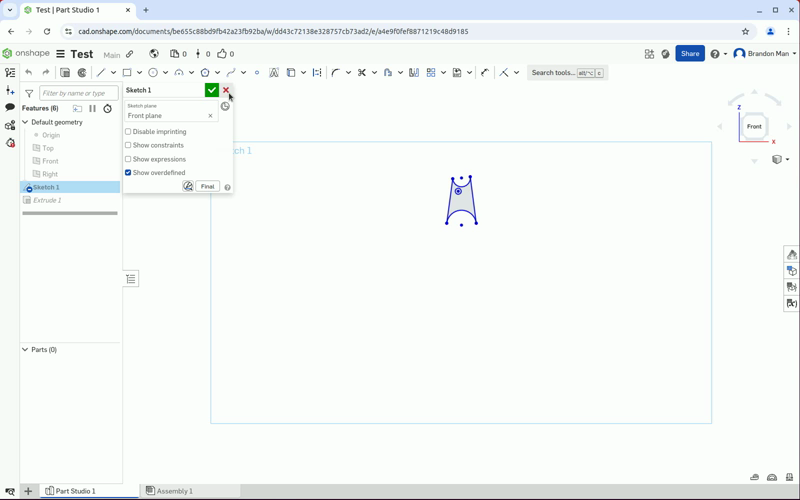
click(229, 92)
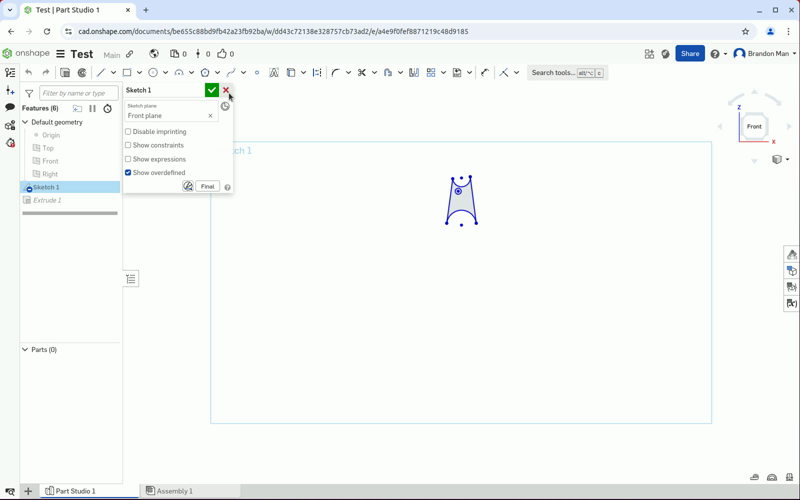
key(shift+s)
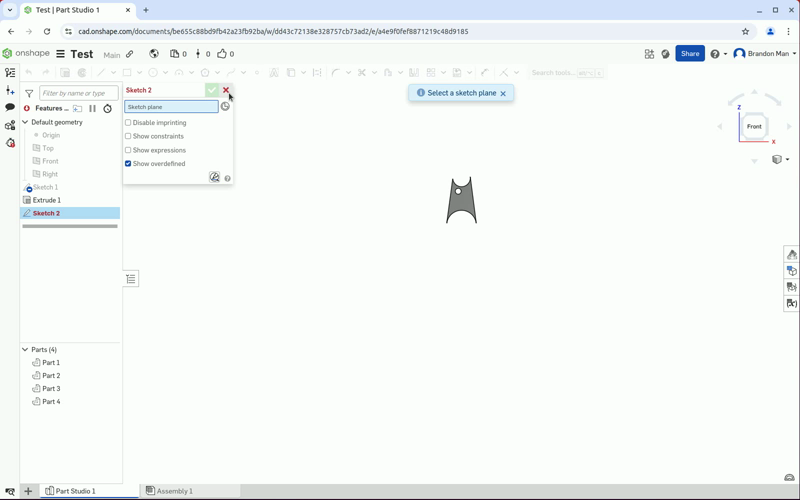
mouse_move(73, 163)
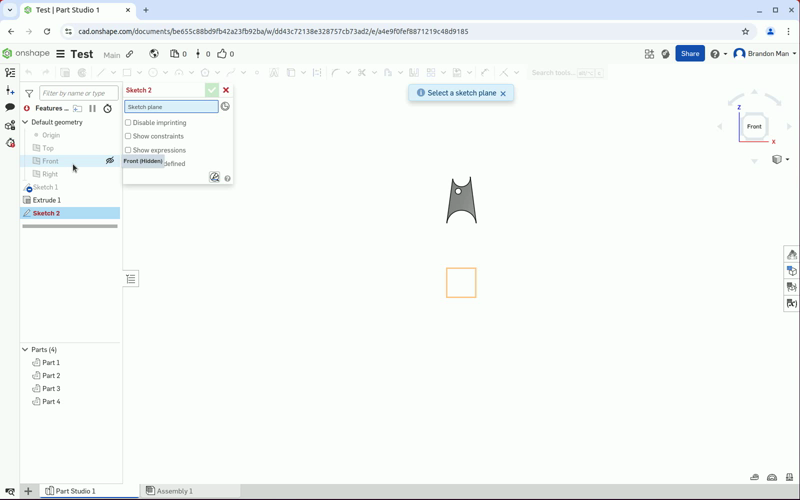
click(73, 163)
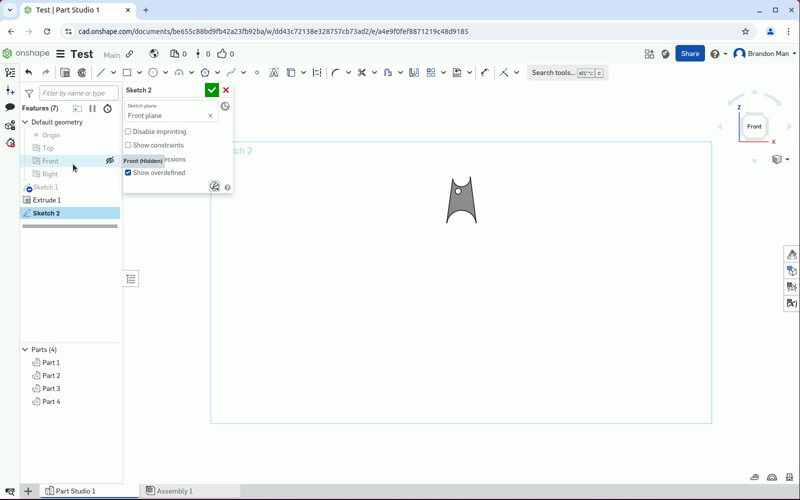
mouse_move(73, 352)
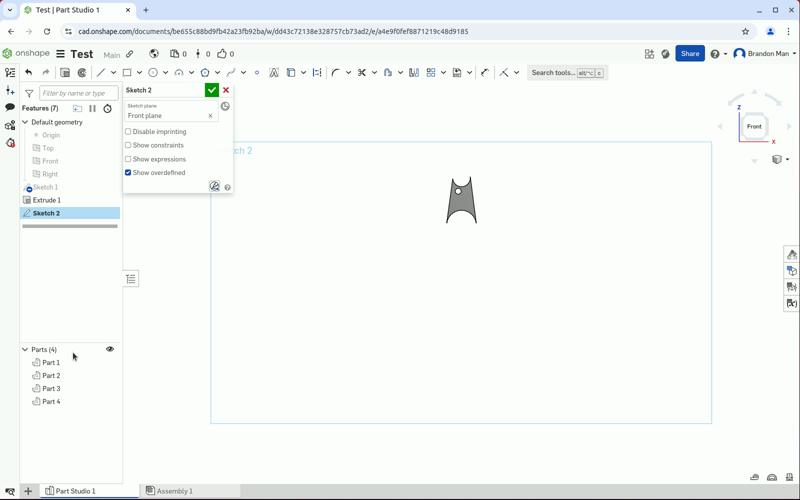
key(y)
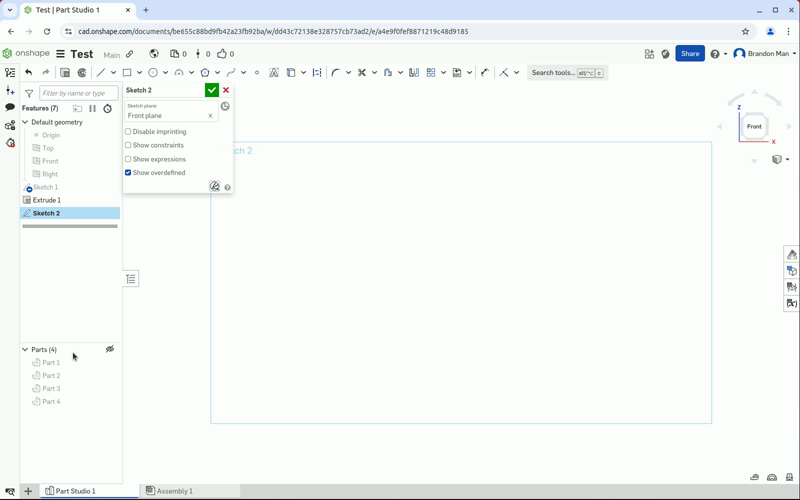
key(c)
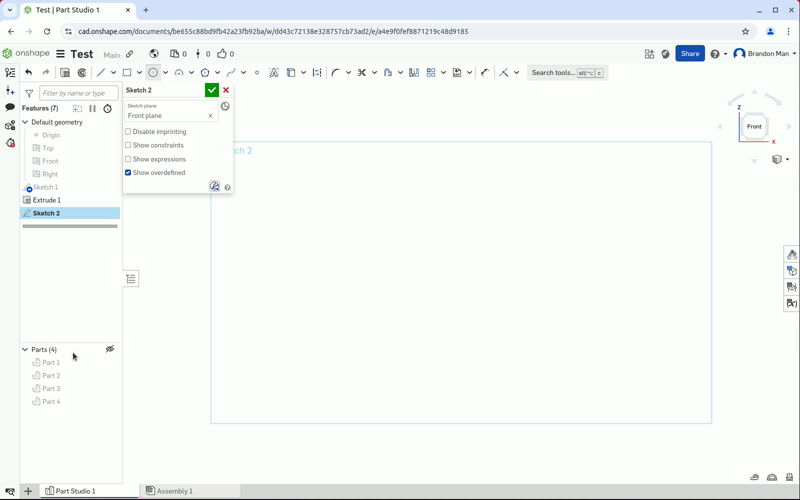
key_down(shift)
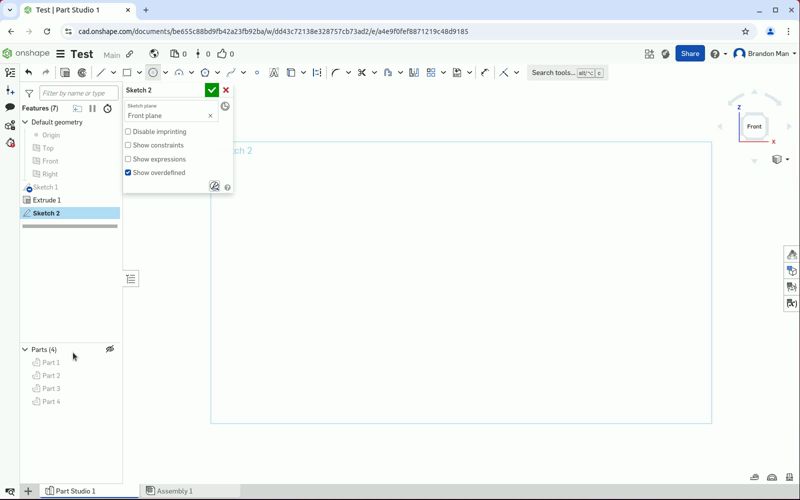
mouse_move(461, 178)
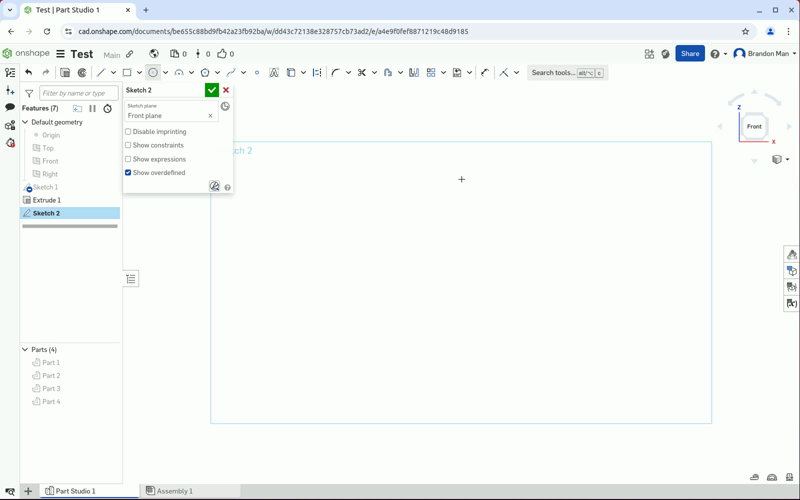
click(461, 178)
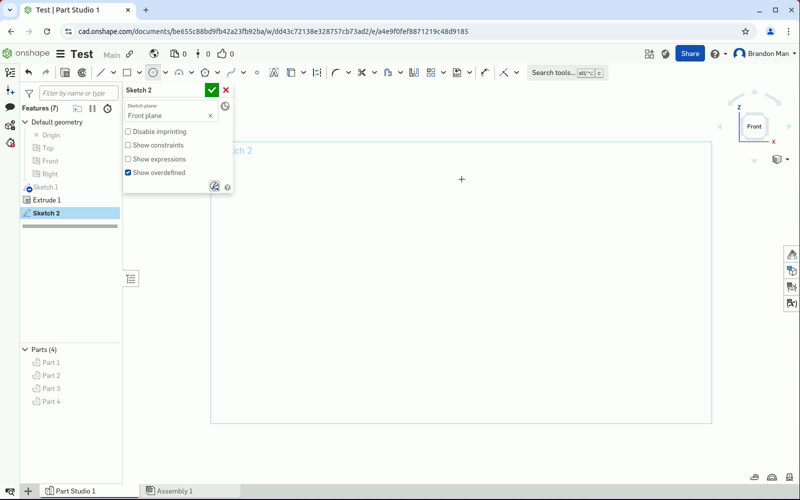
key_up(shift)
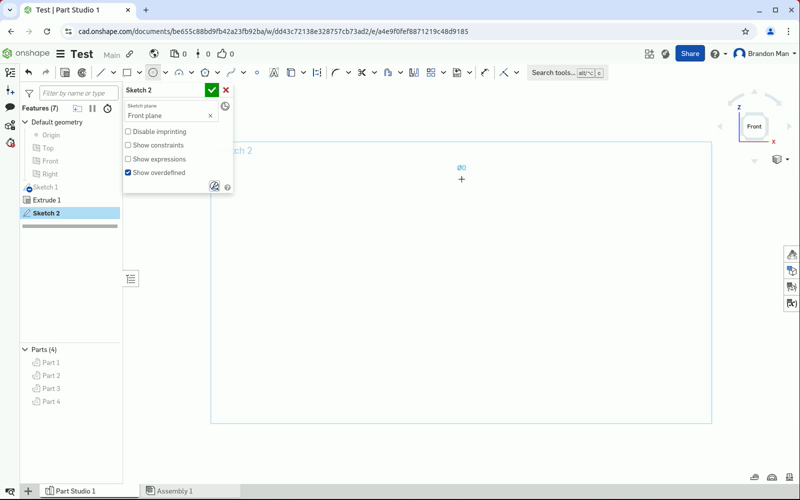
mouse_move(471, 178)
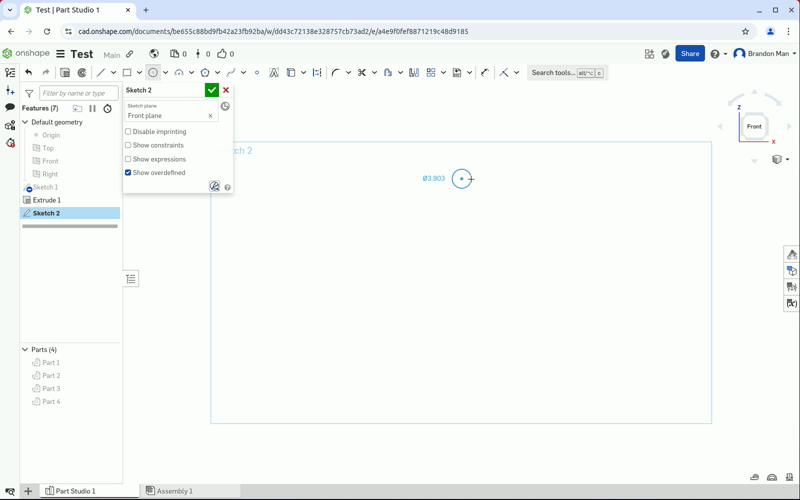
click(471, 178)
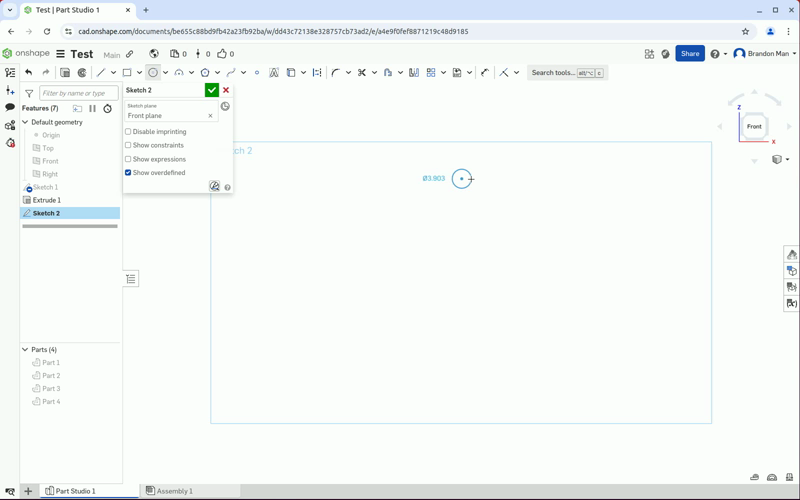
key(esc)
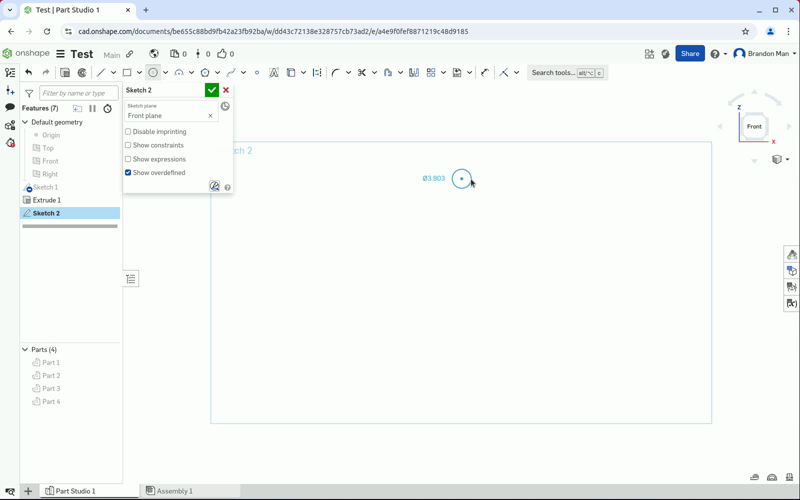
key(c)
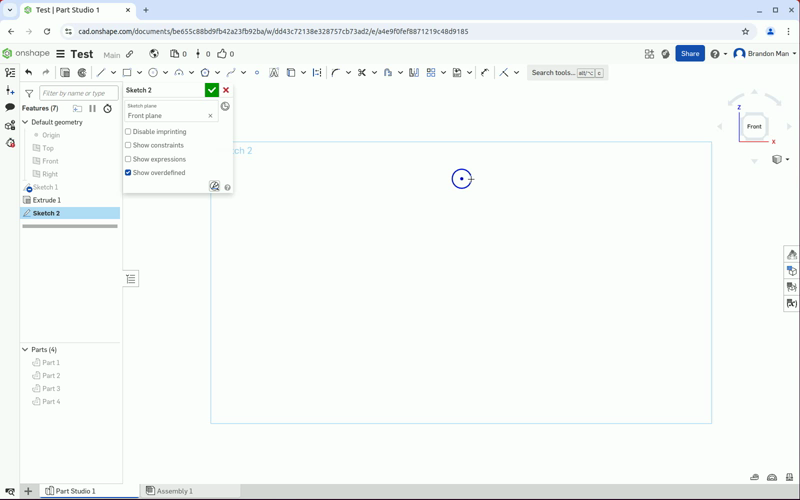
key_down(shift)
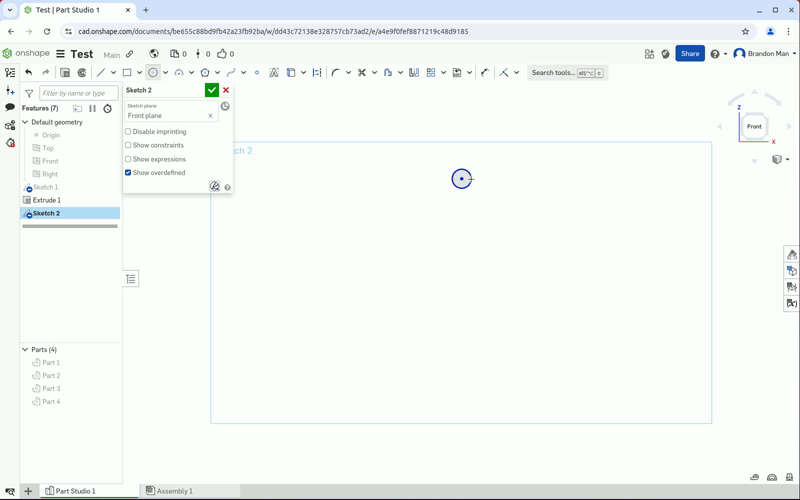
mouse_move(461, 178)
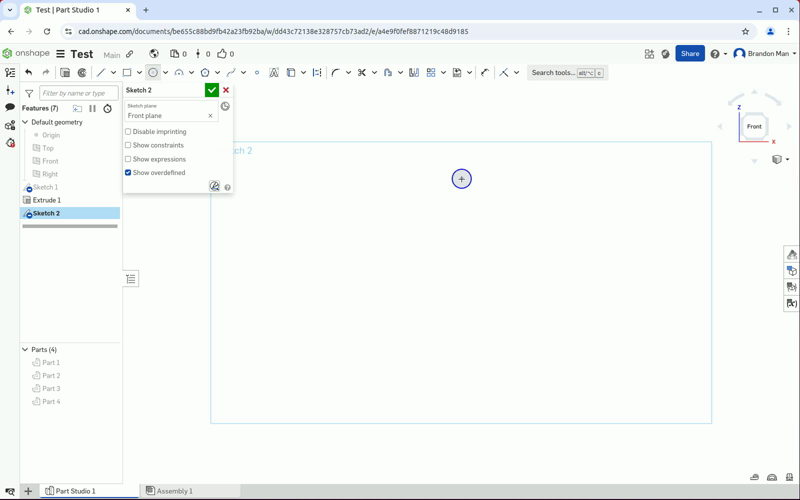
click(461, 178)
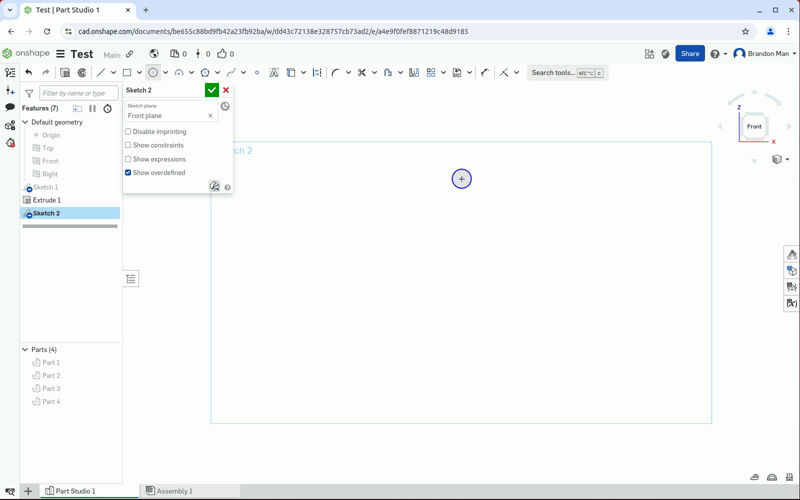
key_up(shift)
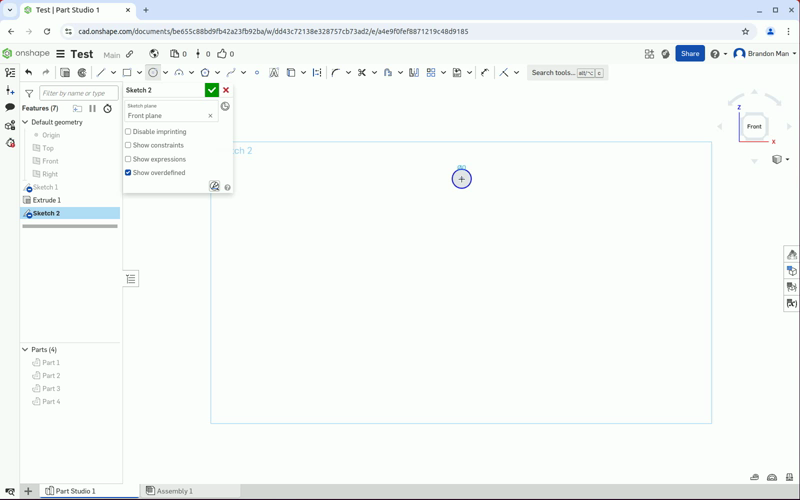
mouse_move(464, 178)
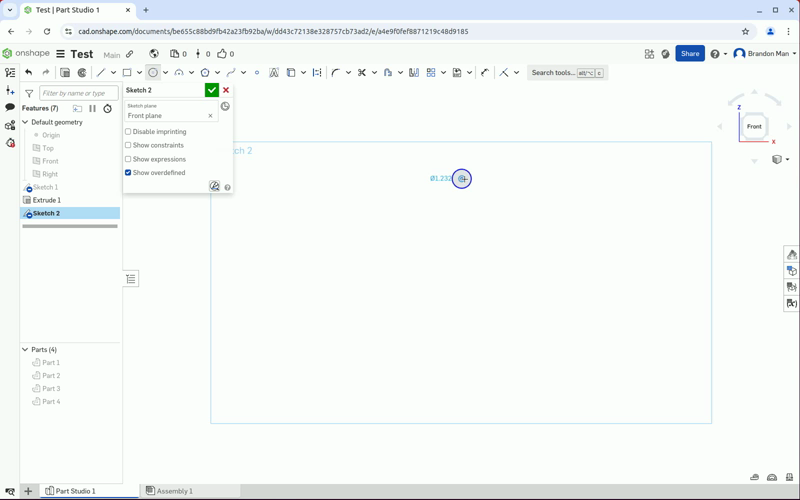
scroll(6)
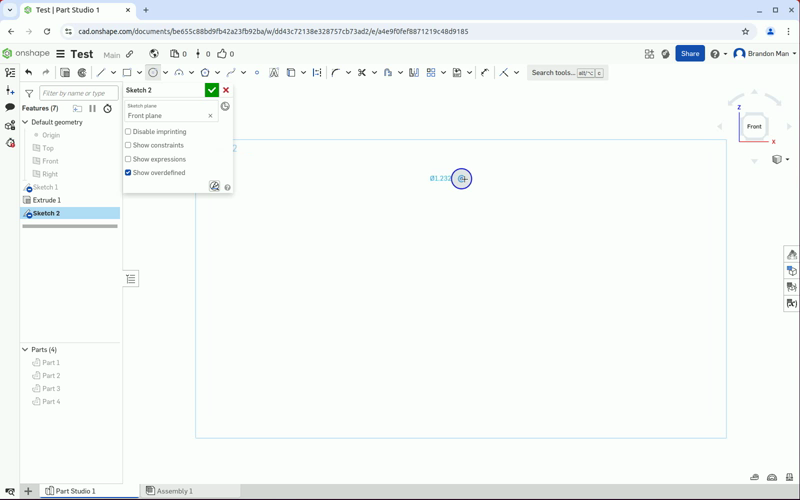
scroll(6)
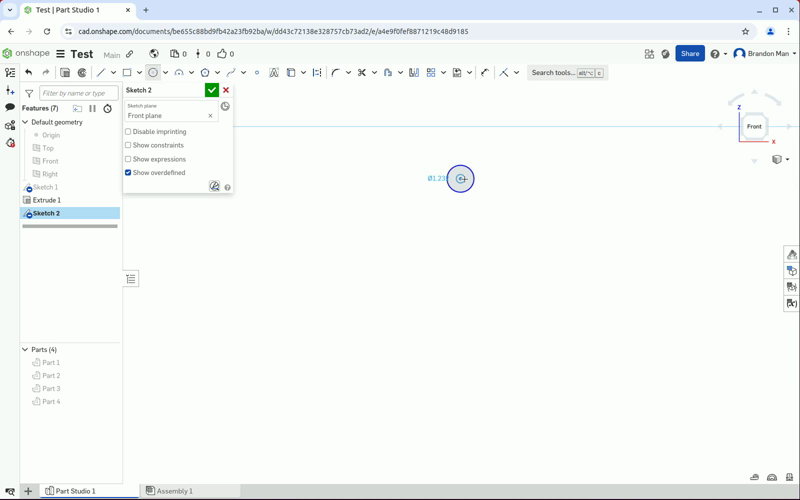
scroll(6)
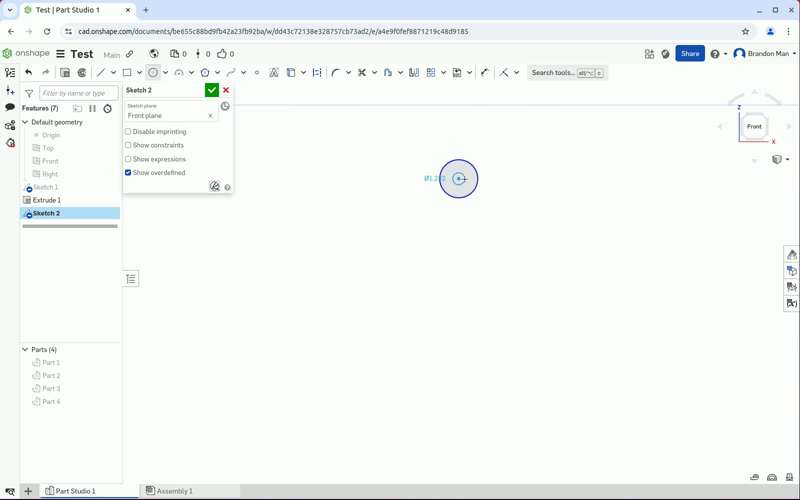
scroll(6)
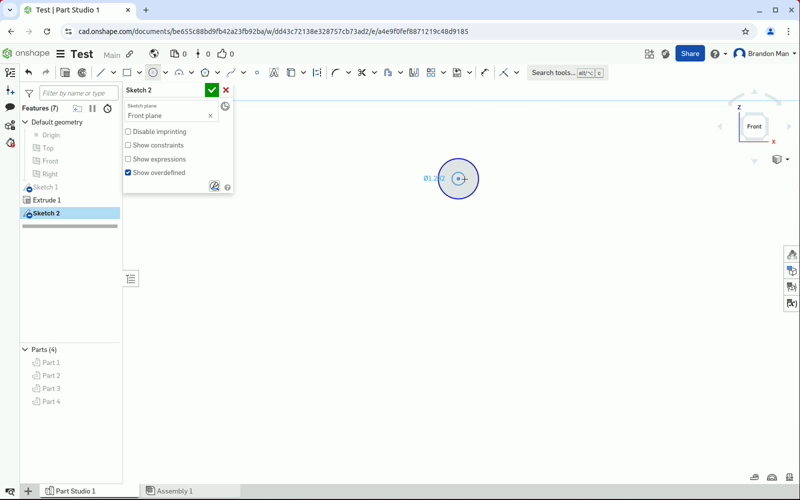
scroll(6)
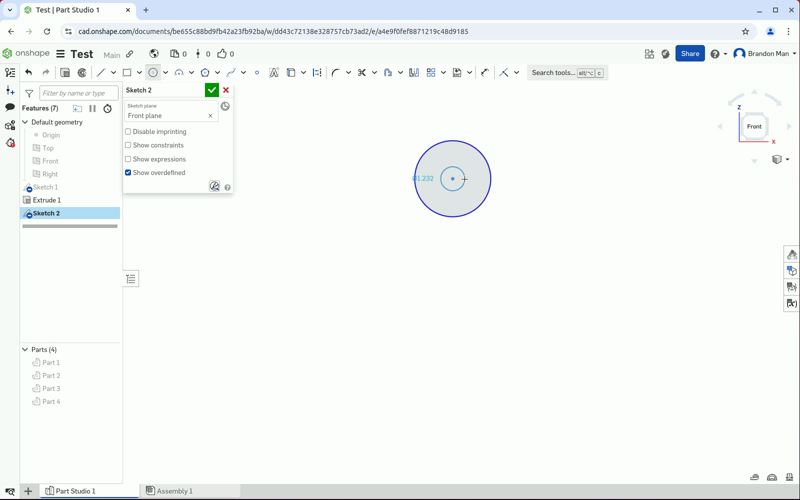
scroll(6)
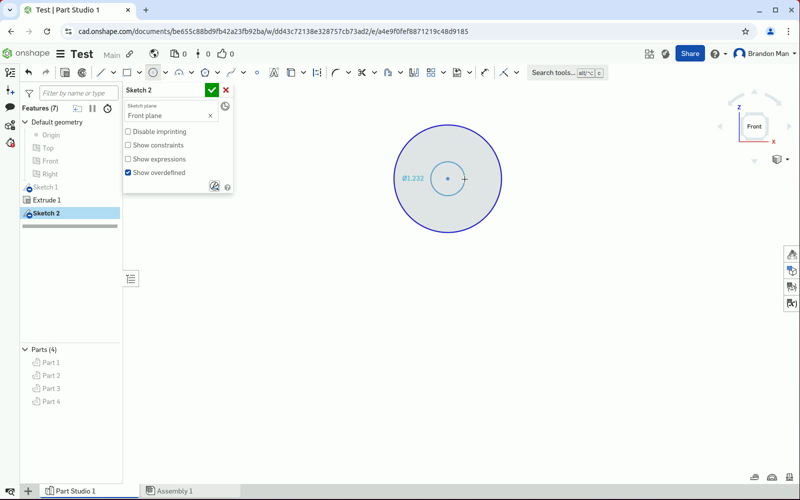
scroll(6)
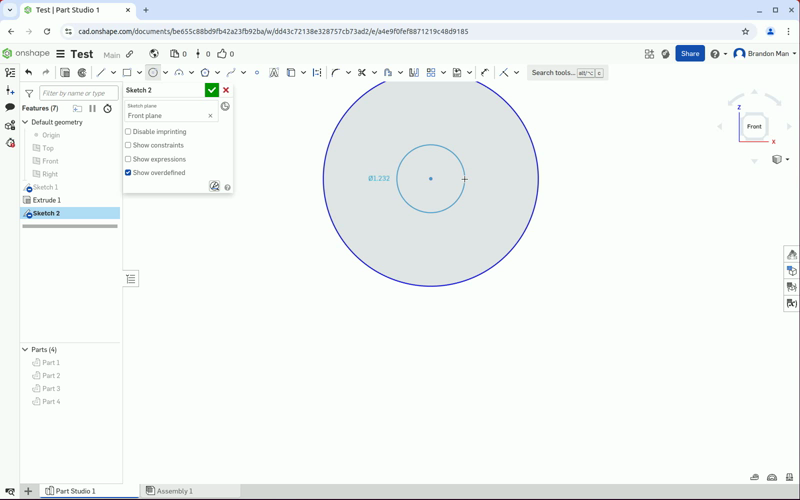
click(464, 178)
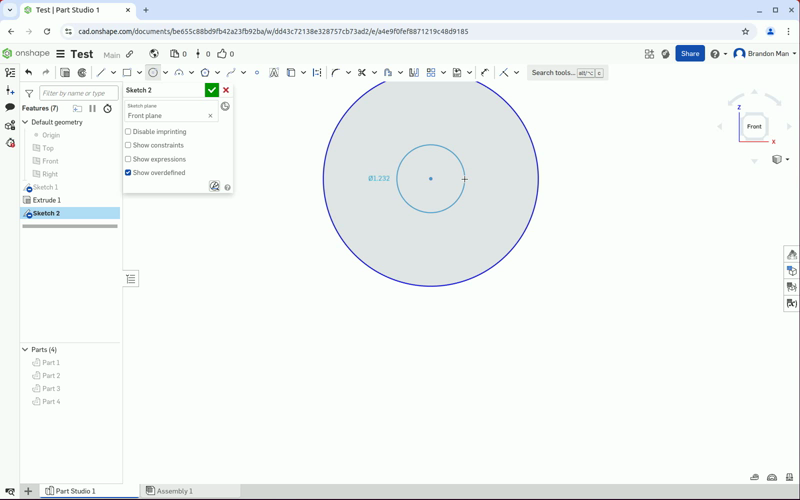
scroll(-6)
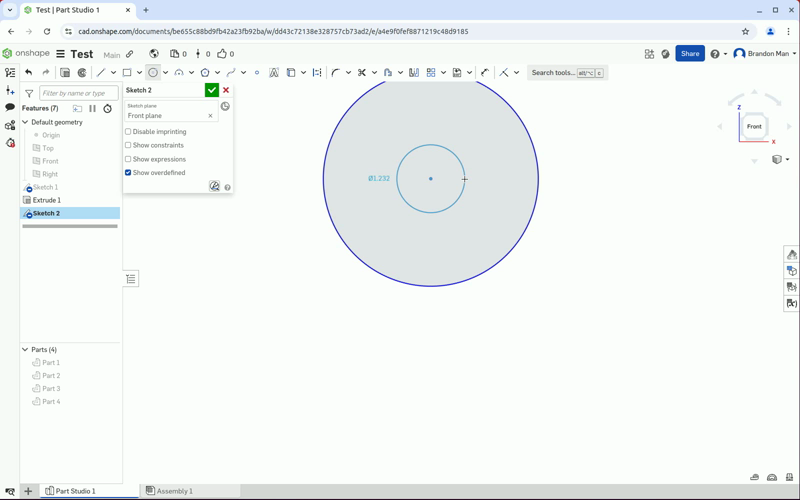
scroll(-6)
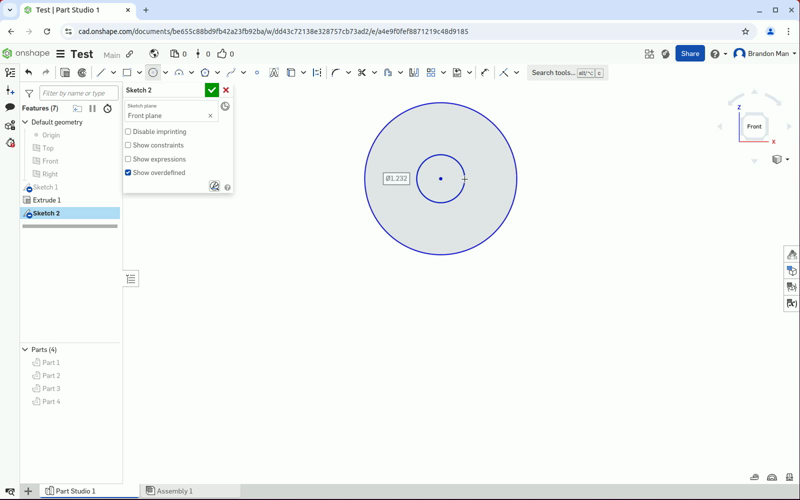
scroll(-6)
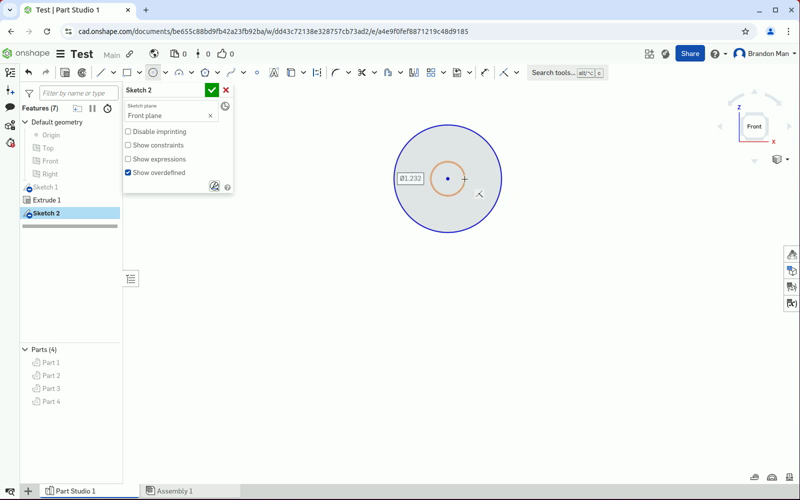
scroll(-6)
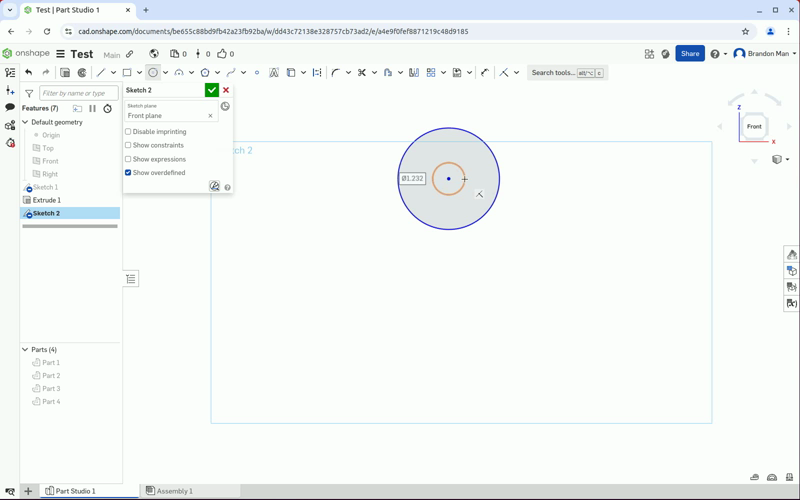
scroll(-6)
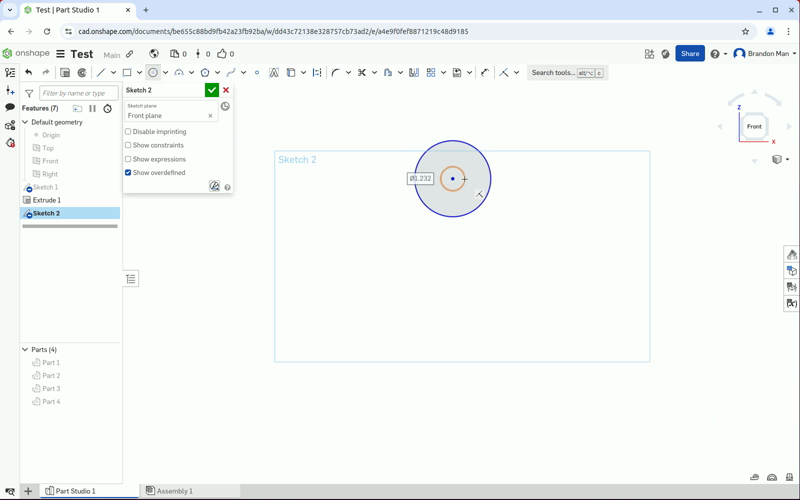
scroll(-6)
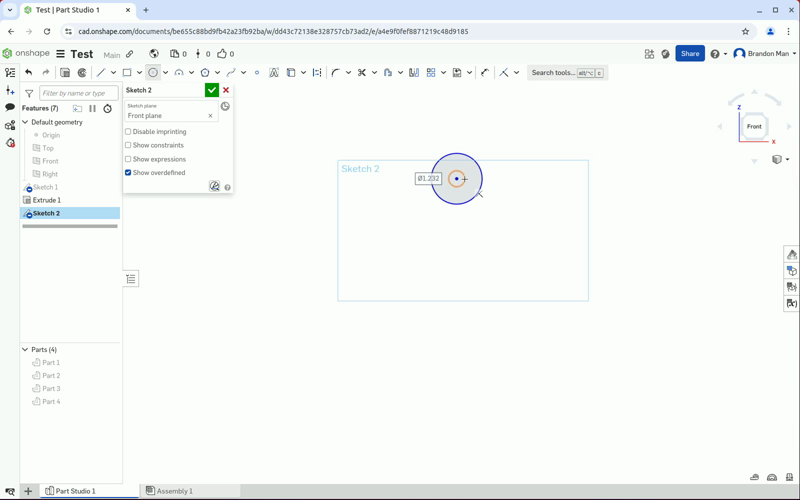
scroll(-6)
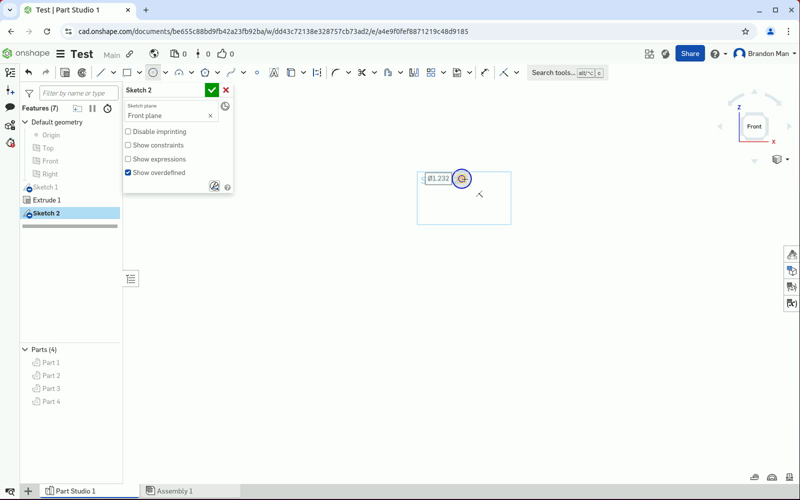
key(esc)
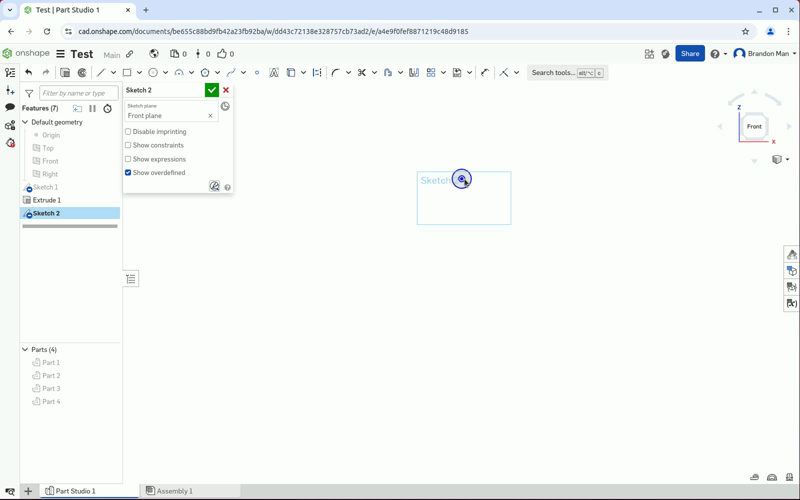
mouse_move(462, 186)
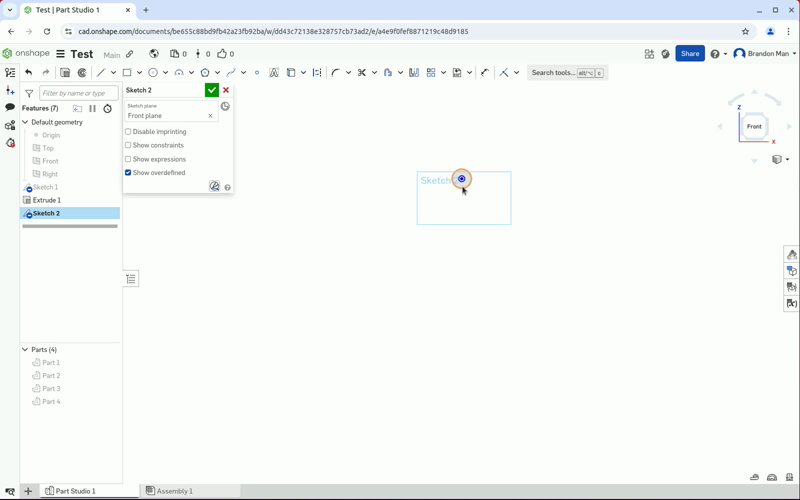
scroll(6)
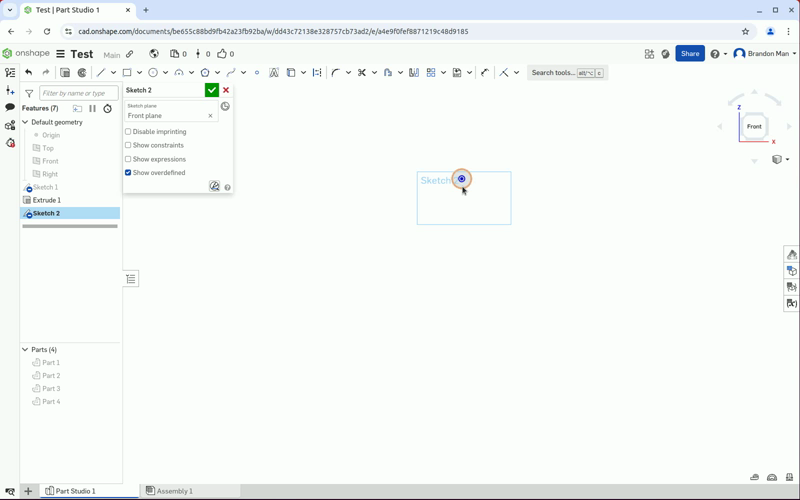
scroll(6)
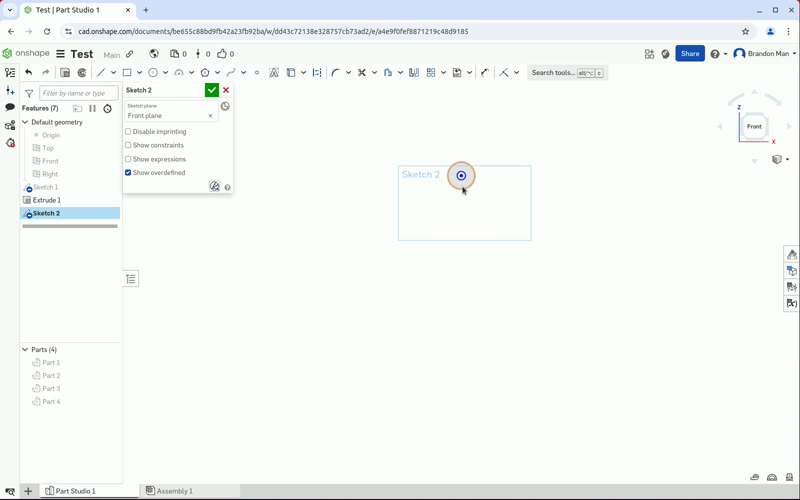
scroll(6)
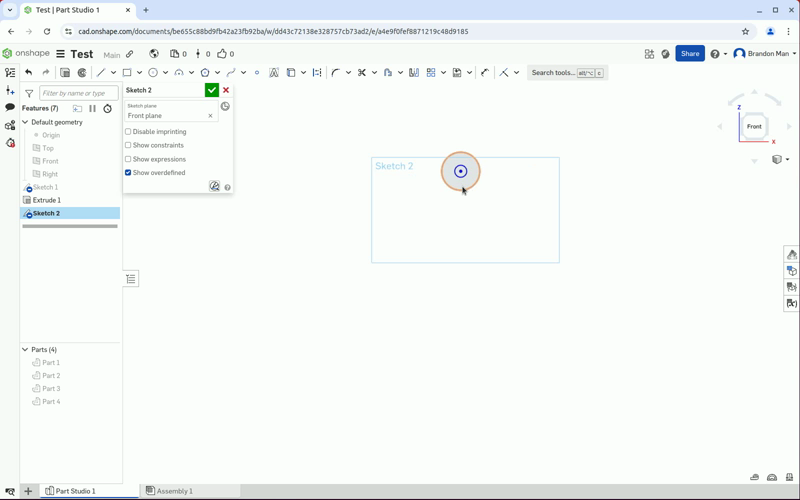
scroll(6)
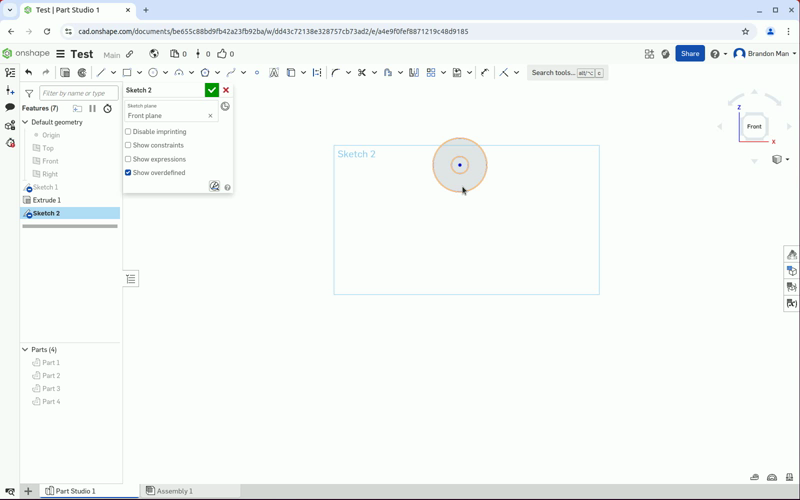
scroll(6)
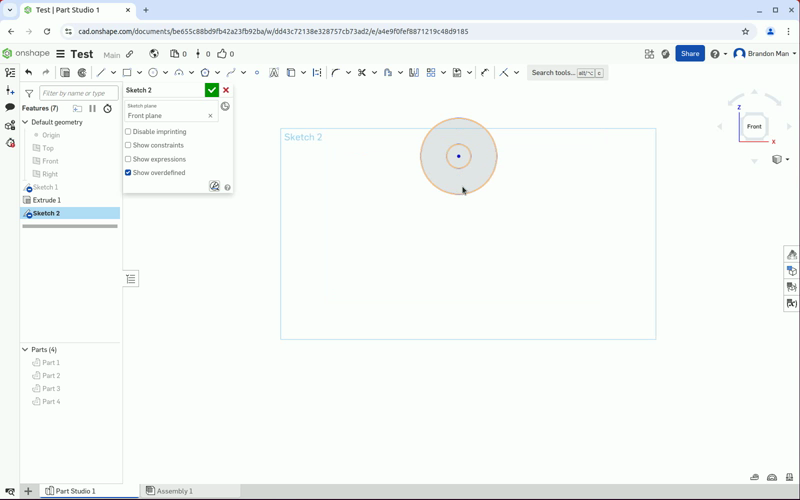
scroll(6)
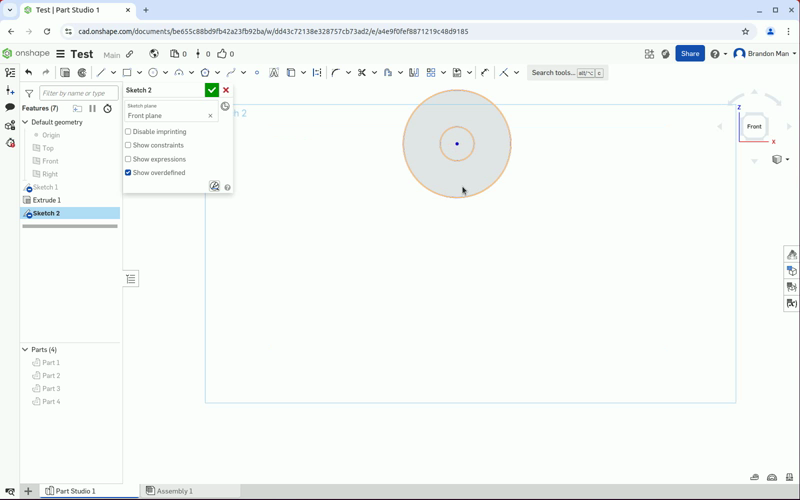
scroll(6)
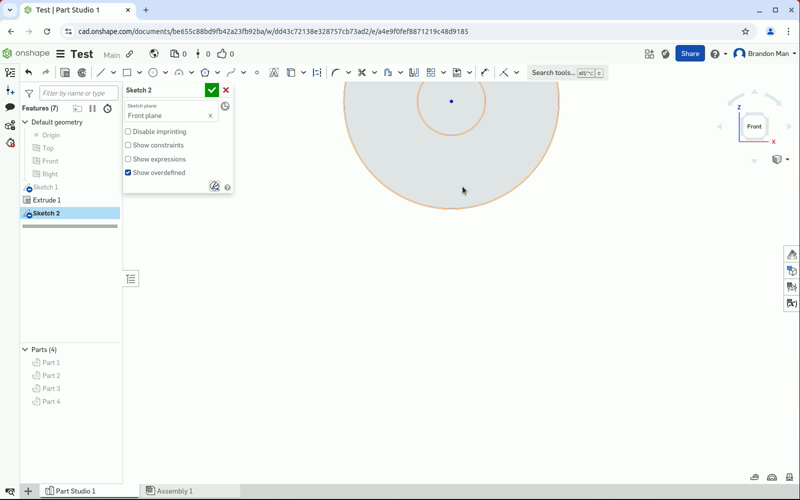
click(462, 186)
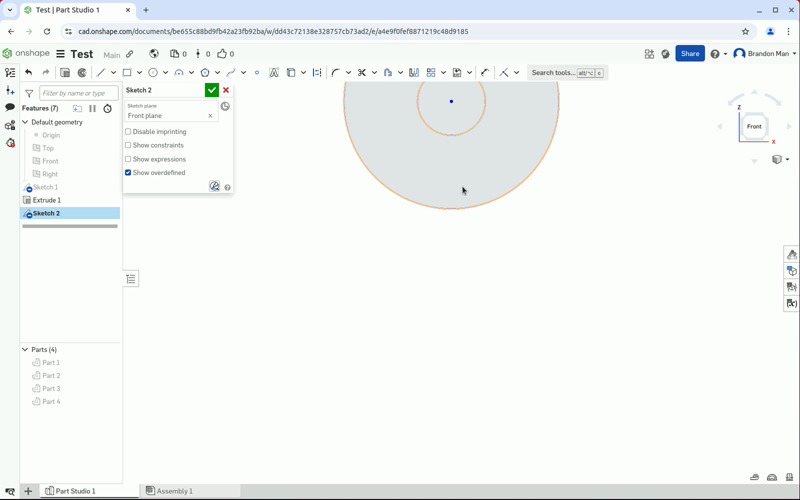
scroll(-6)
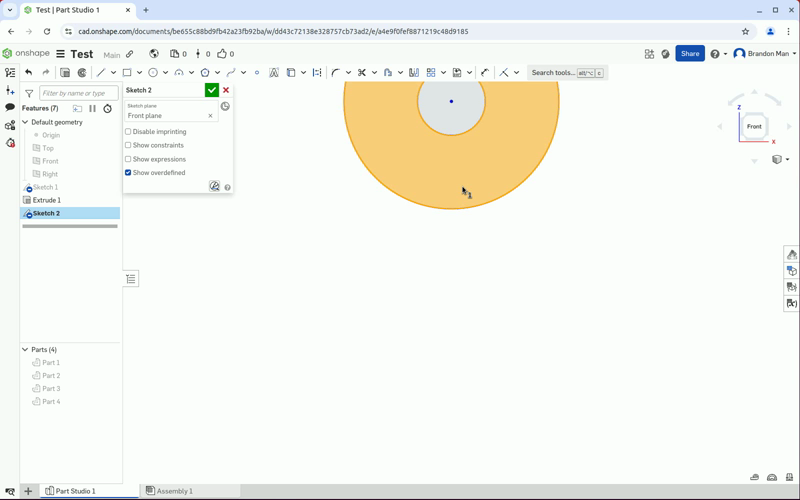
scroll(-6)
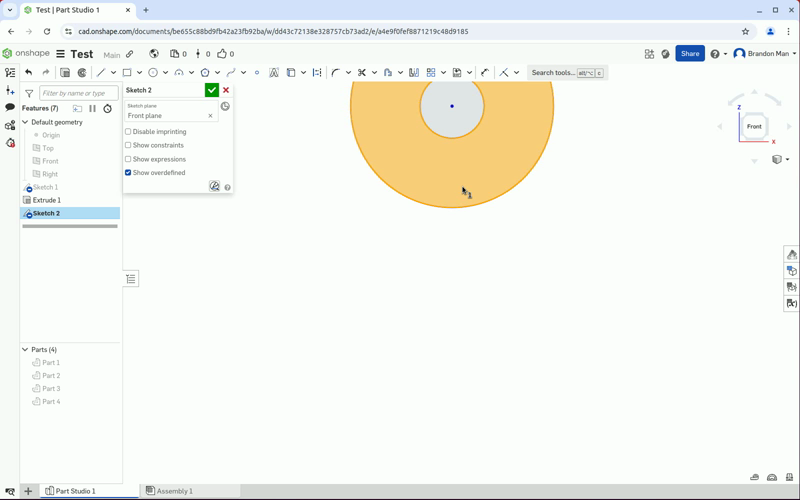
scroll(-6)
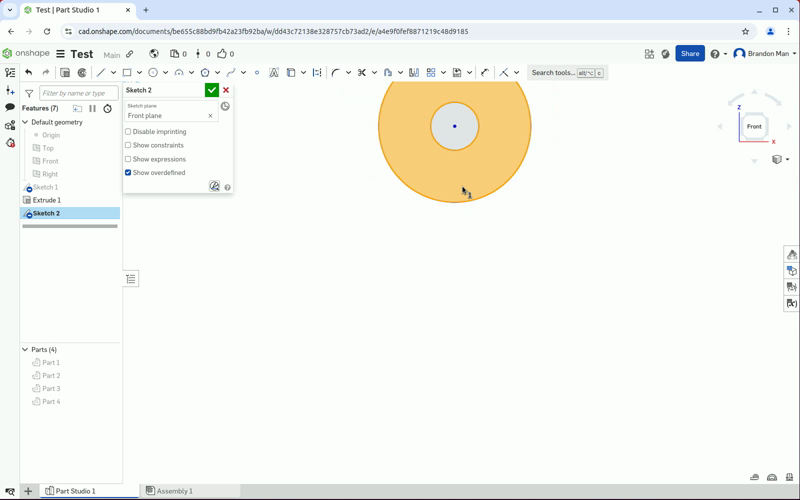
scroll(-6)
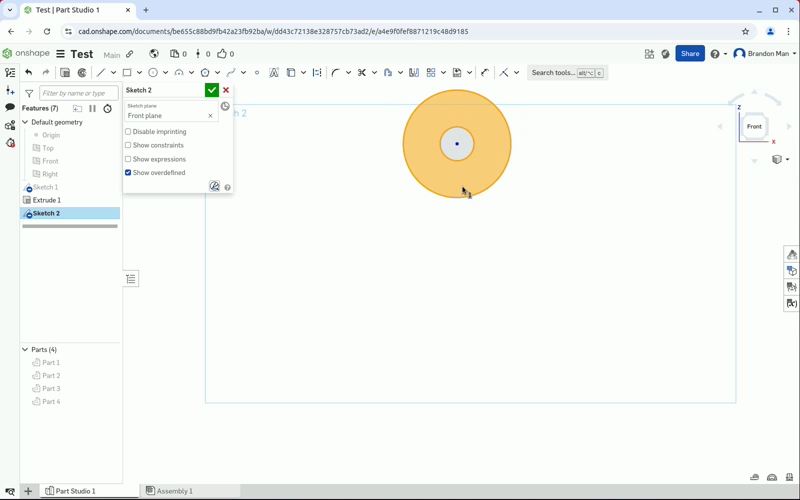
scroll(-6)
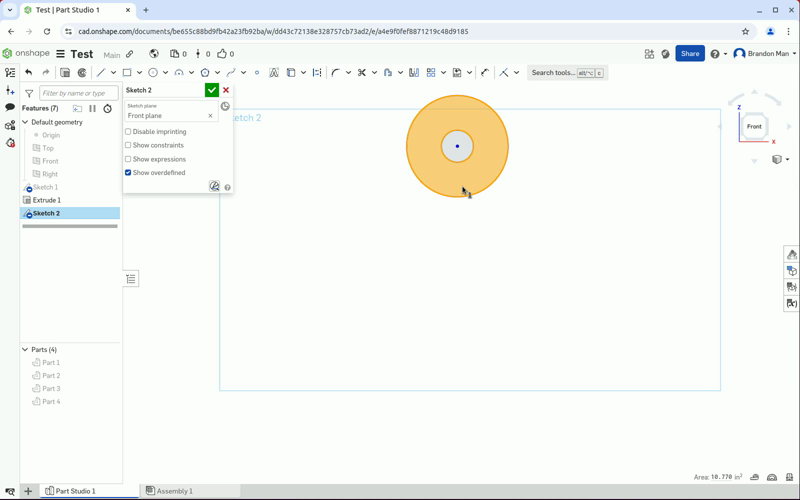
scroll(-6)
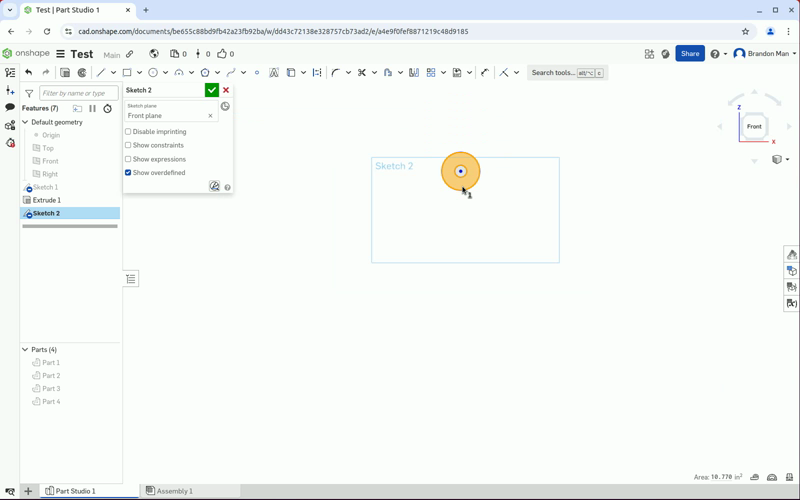
scroll(-6)
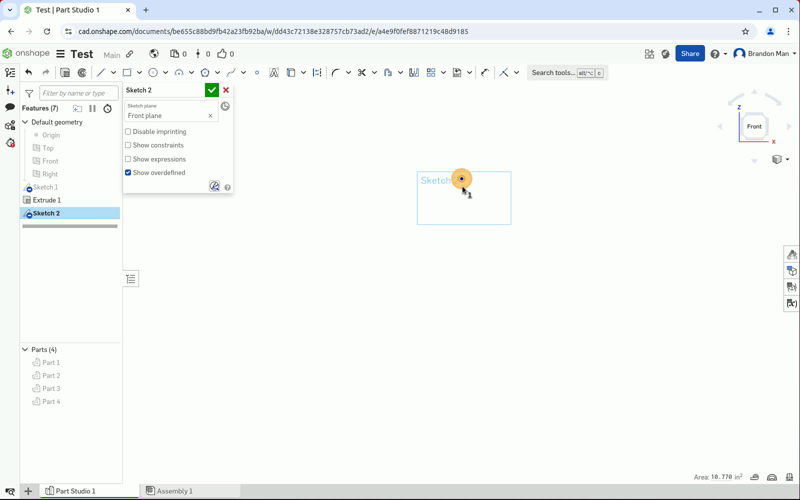
mouse_move(73, 352)
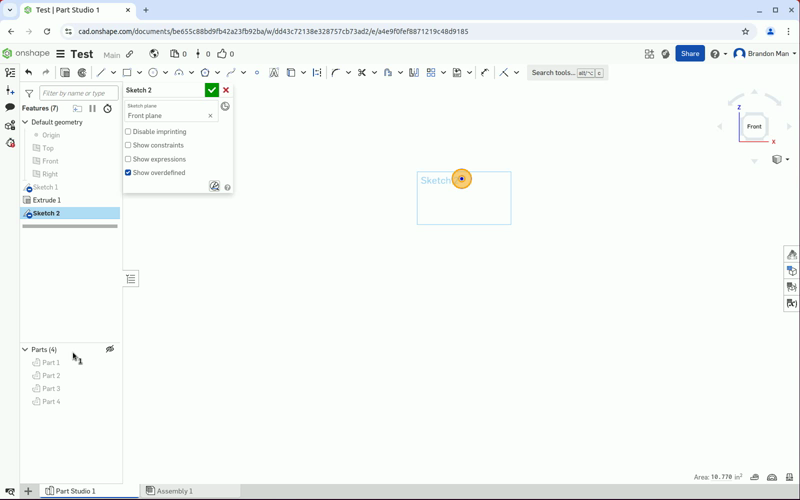
key(shift+y)
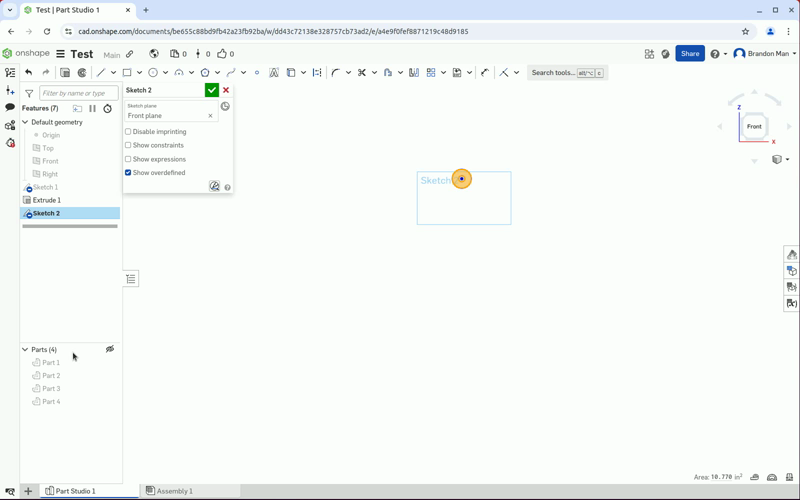
key(shift+e)
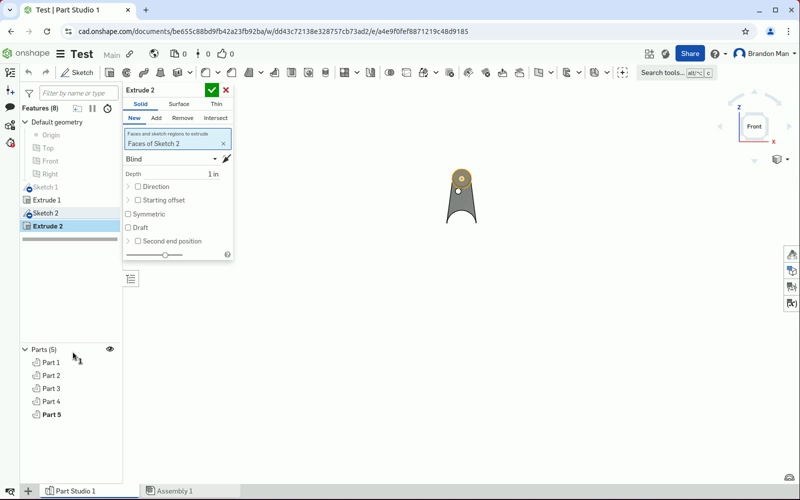
mouse_move(143, 106)
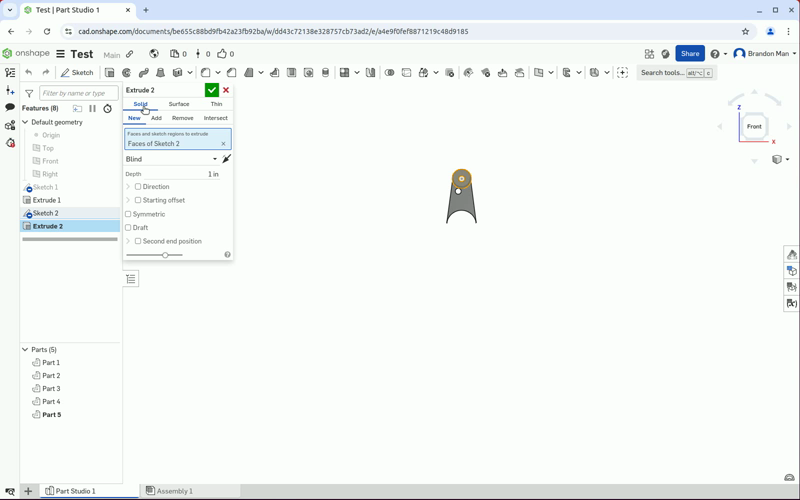
click(143, 106)
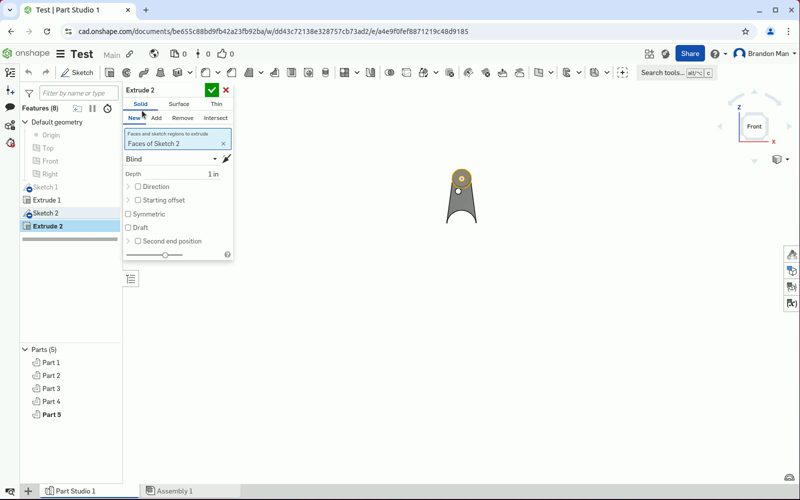
mouse_move(137, 120)
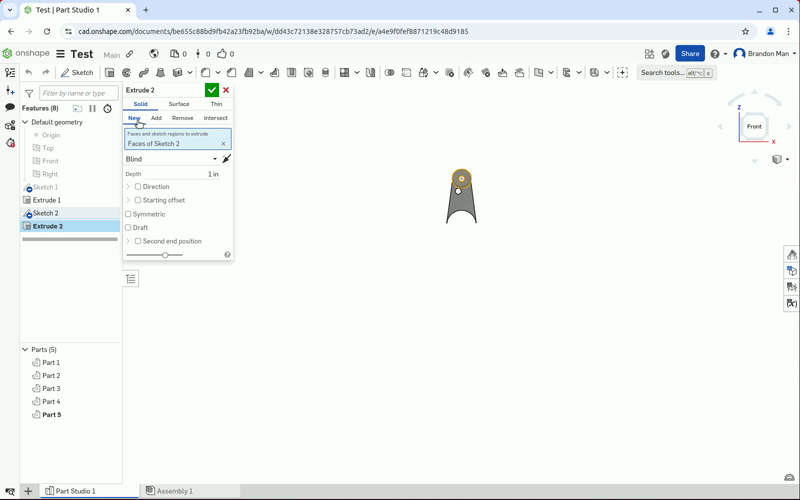
click(137, 120)
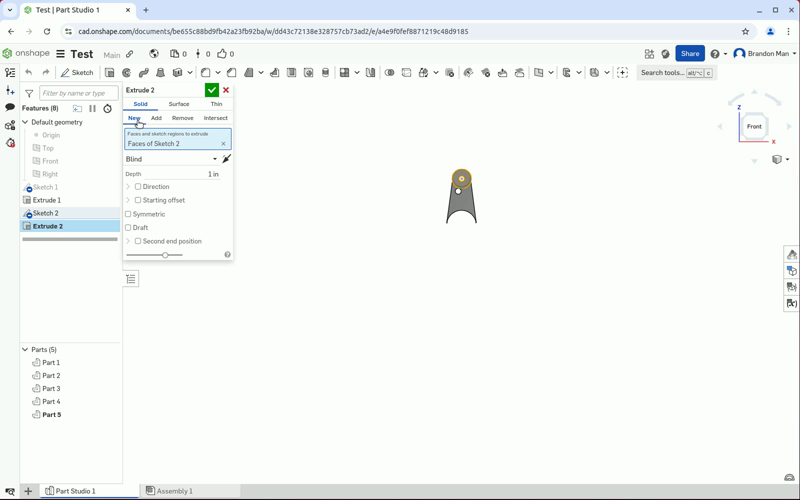
key(tab, 4)
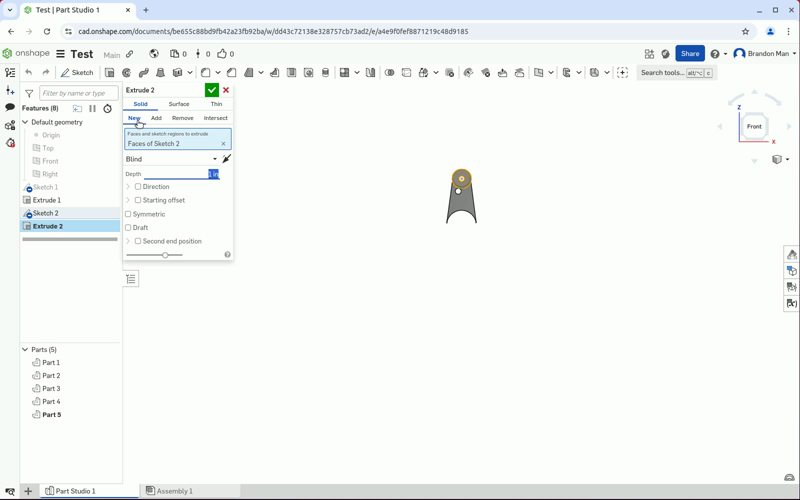
text(0.481)
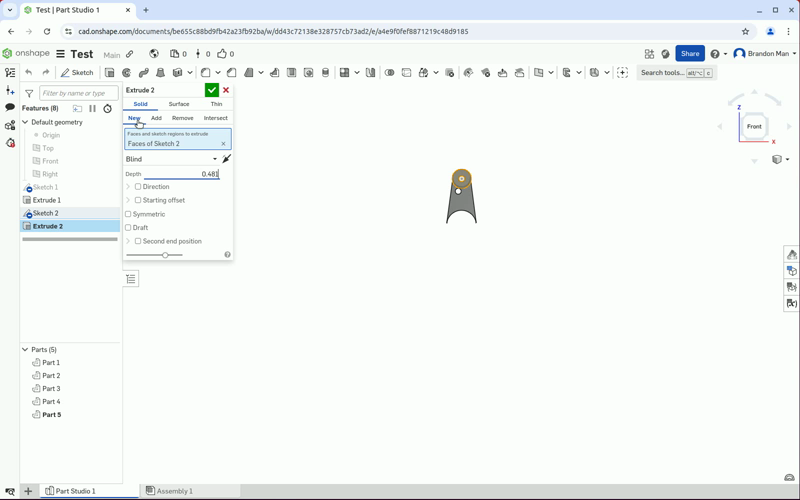
key(enter)
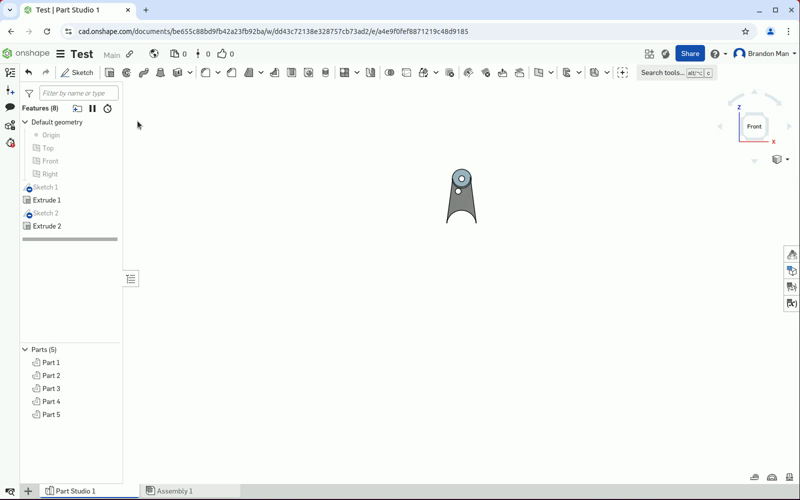
key(shift+h)
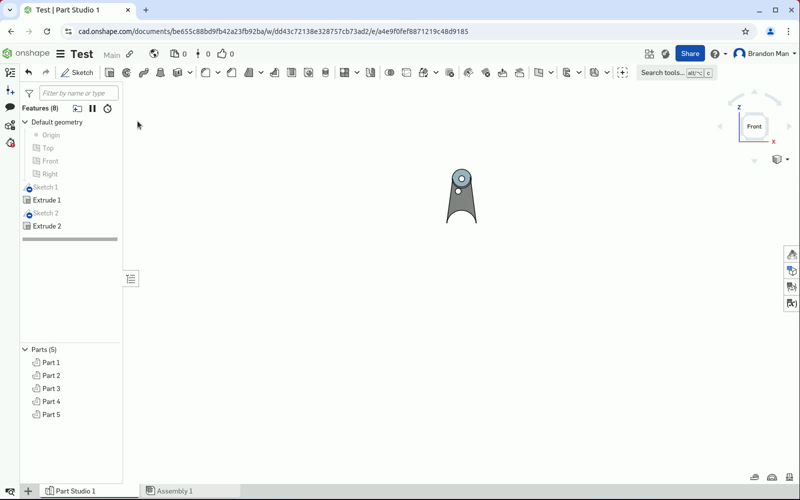
key(shift+h)
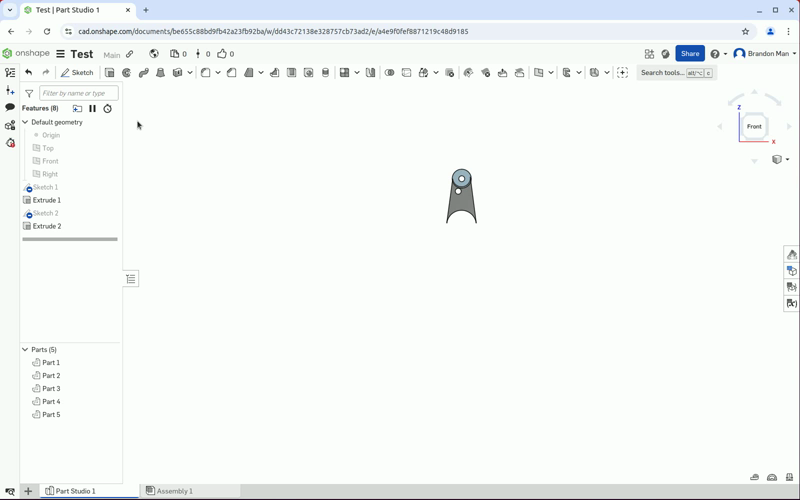
mouse_move(73, 189)
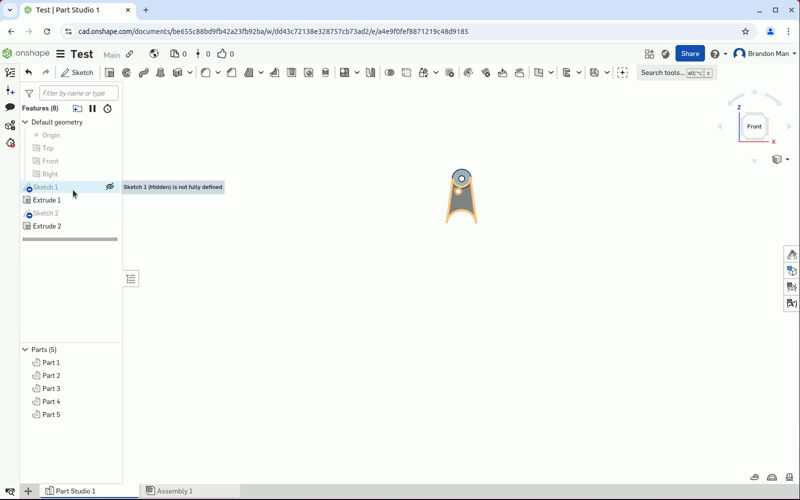
click(73, 189)
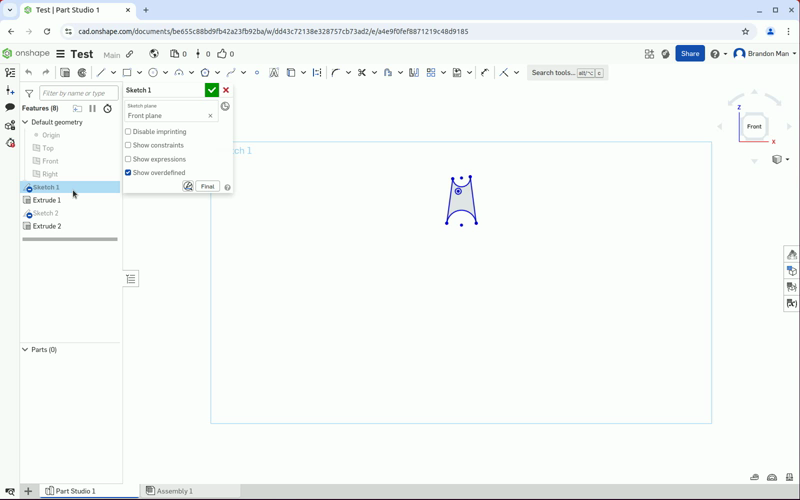
mouse_move(229, 92)
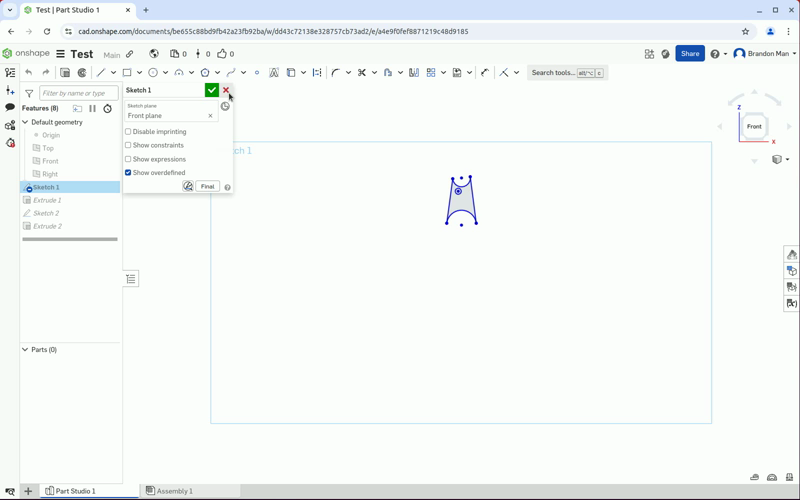
click(229, 92)
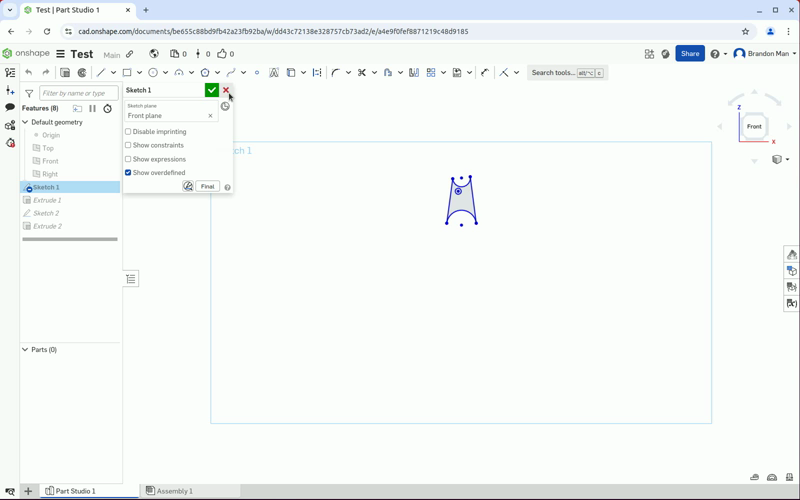
key(shift+s)
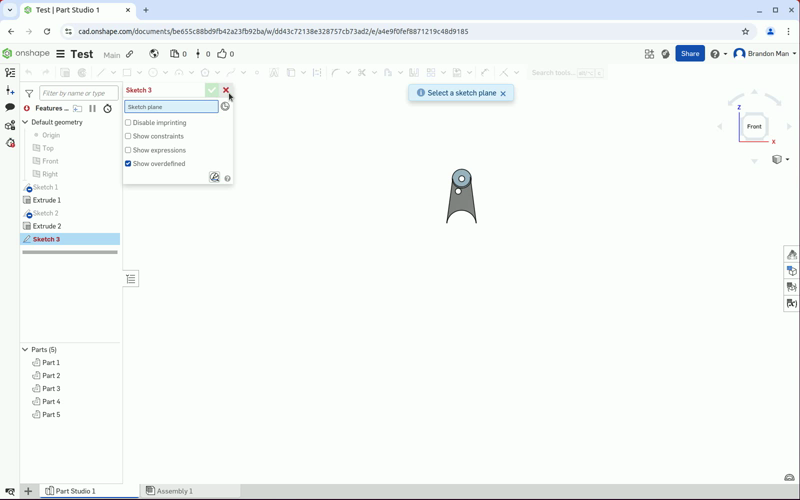
mouse_move(73, 163)
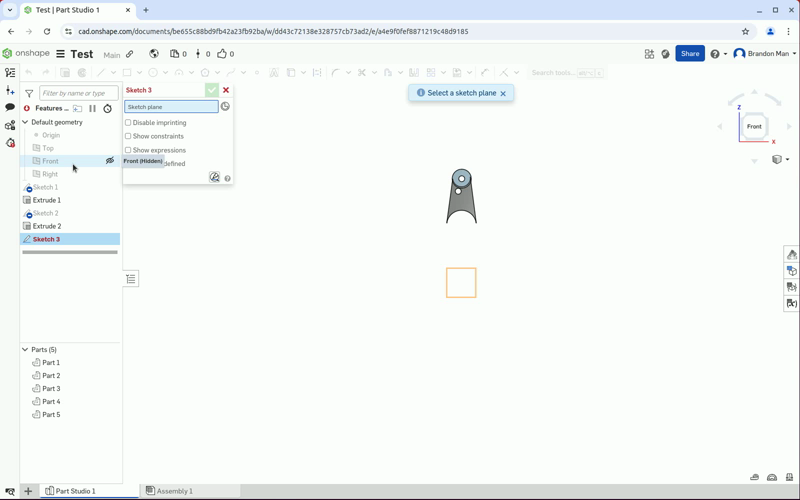
click(73, 163)
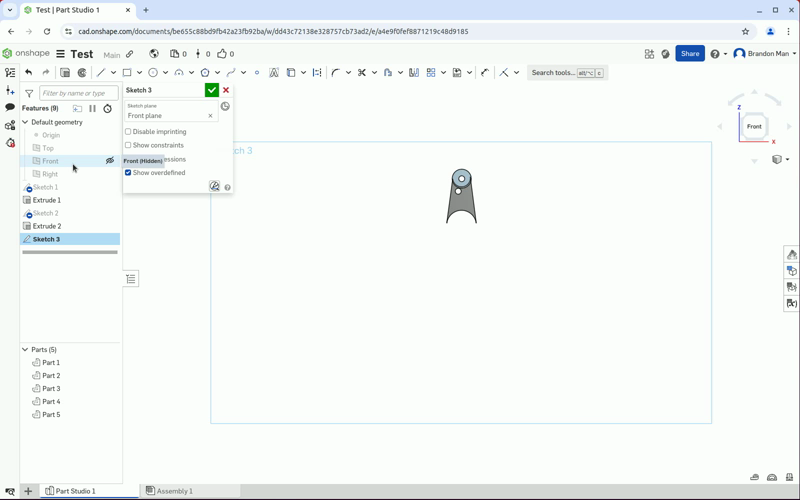
mouse_move(73, 352)
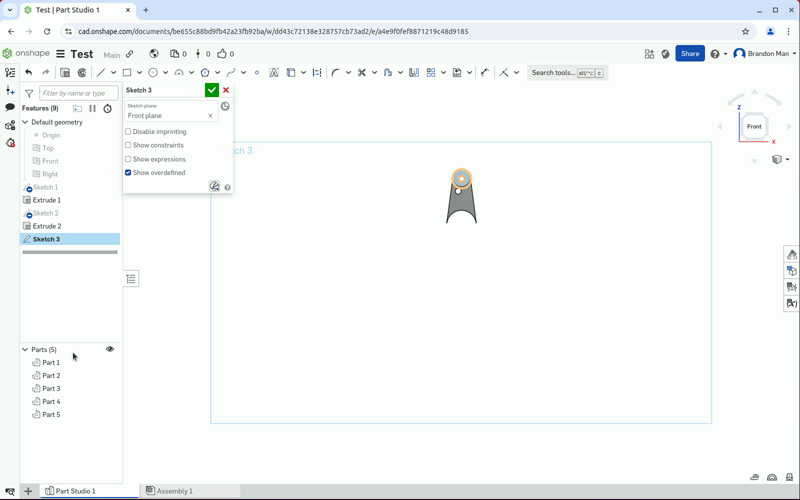
key(y)
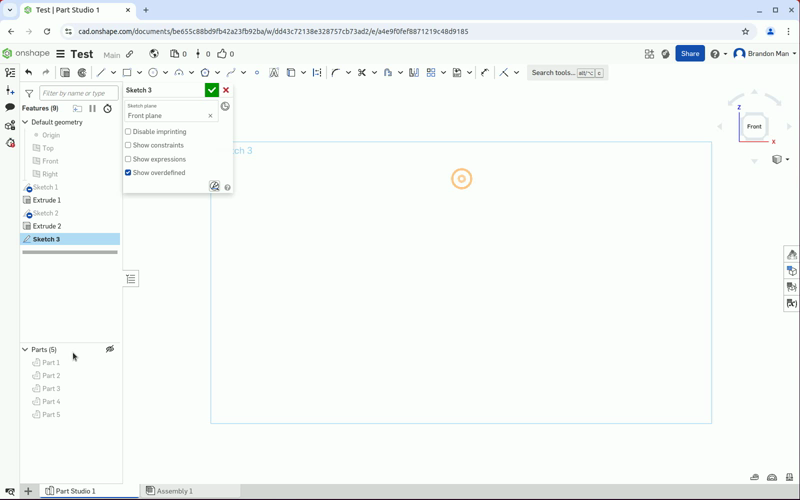
key(c)
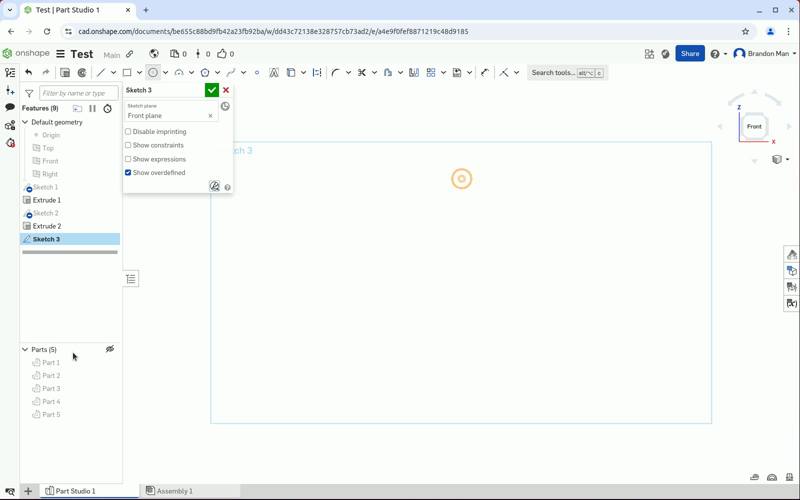
key_down(shift)
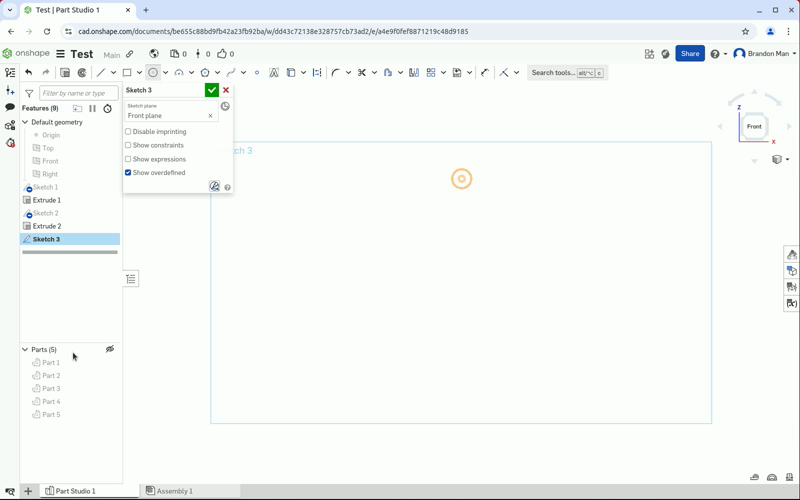
mouse_move(461, 225)
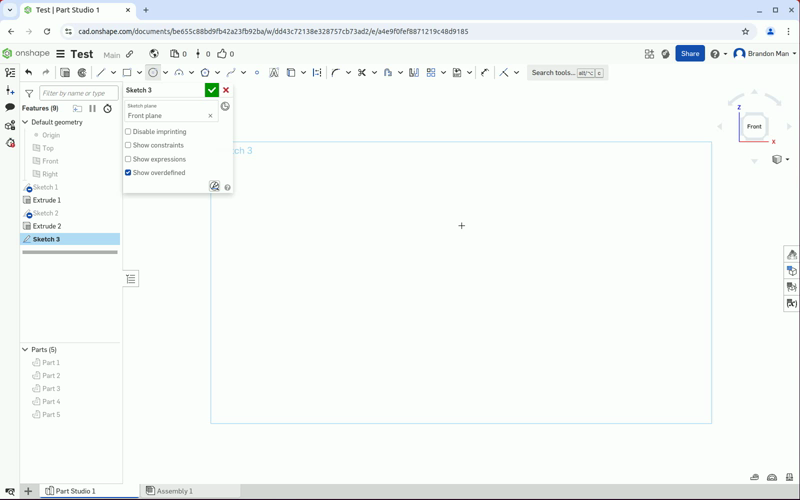
click(461, 225)
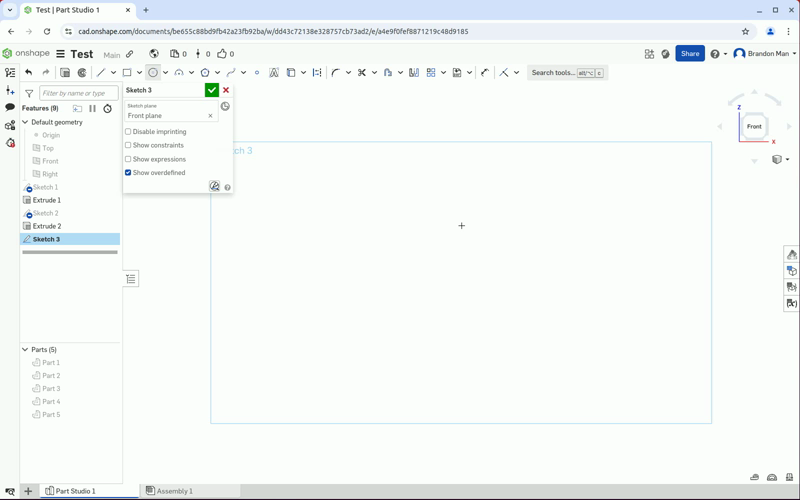
key_up(shift)
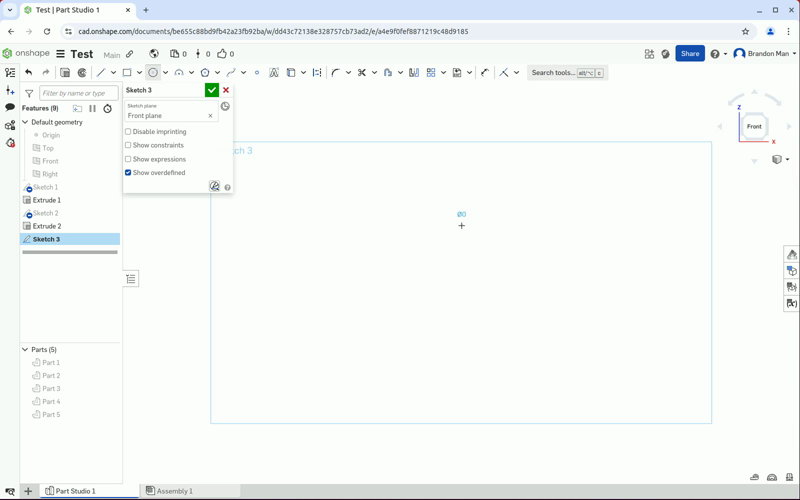
mouse_move(477, 225)
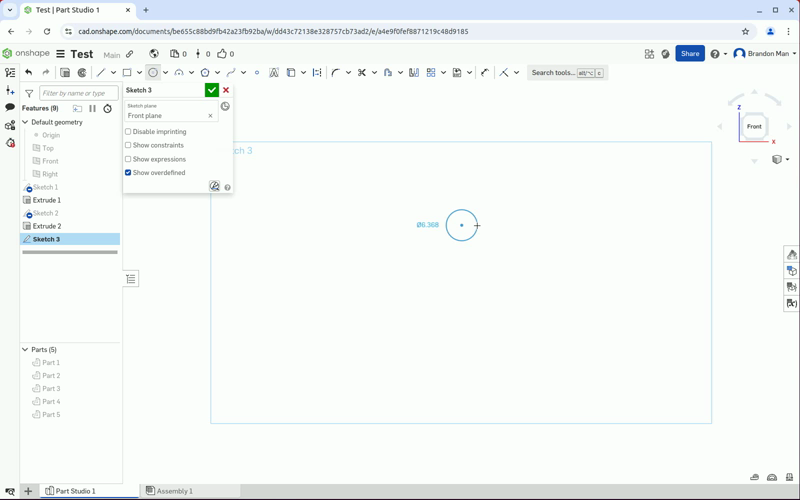
click(477, 225)
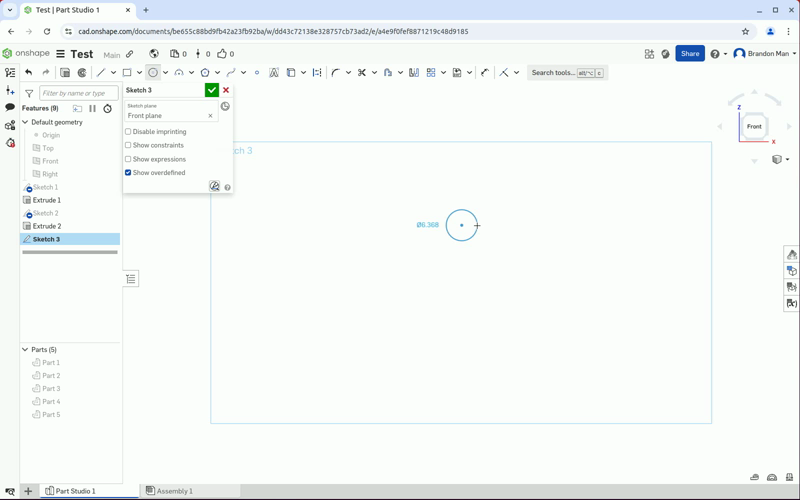
key(esc)
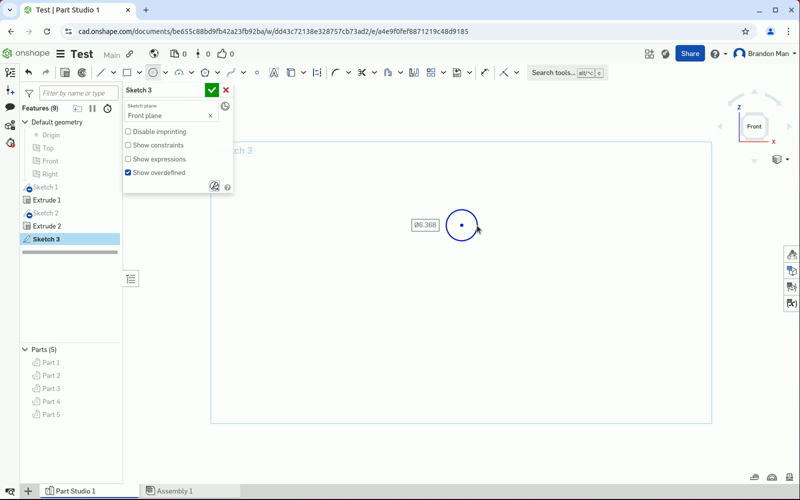
key(c)
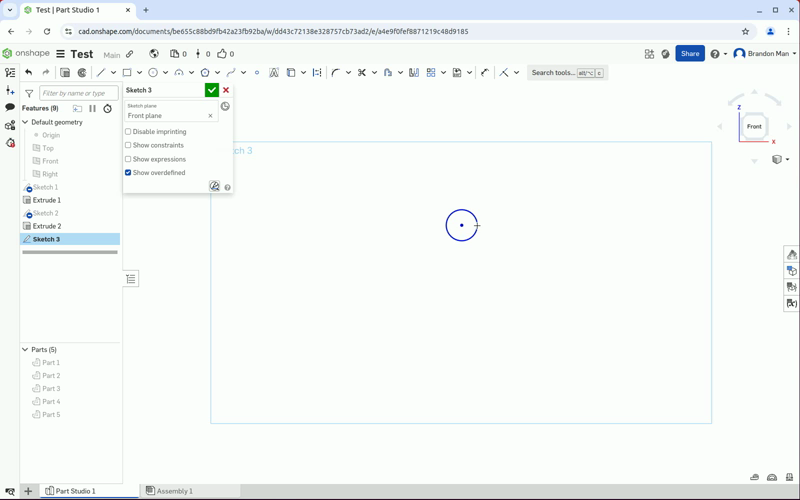
key_down(shift)
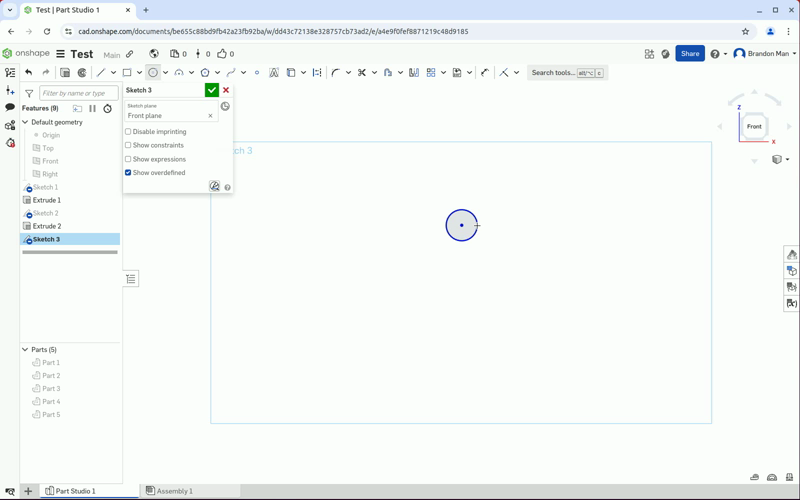
mouse_move(461, 225)
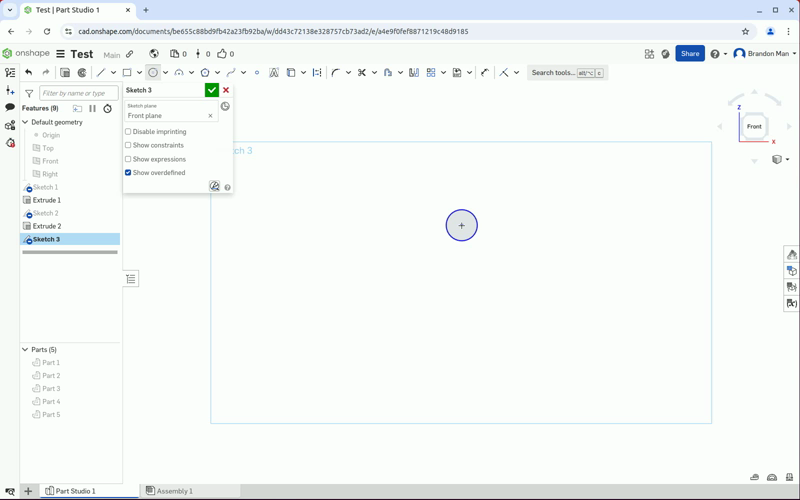
click(461, 225)
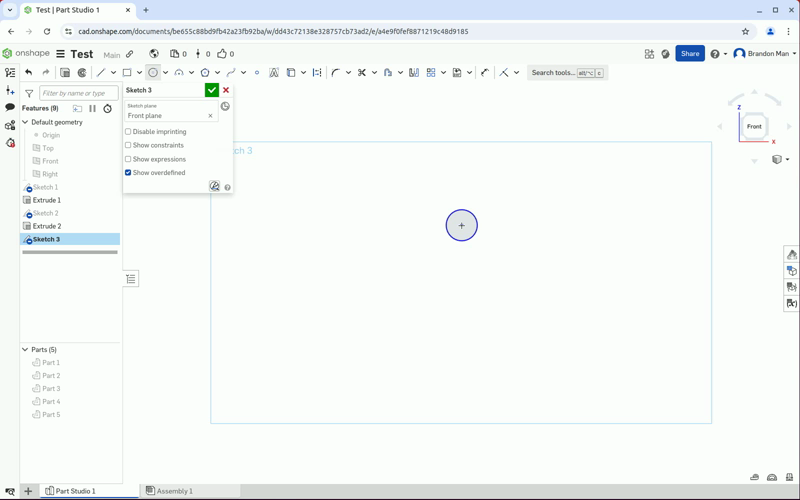
key_up(shift)
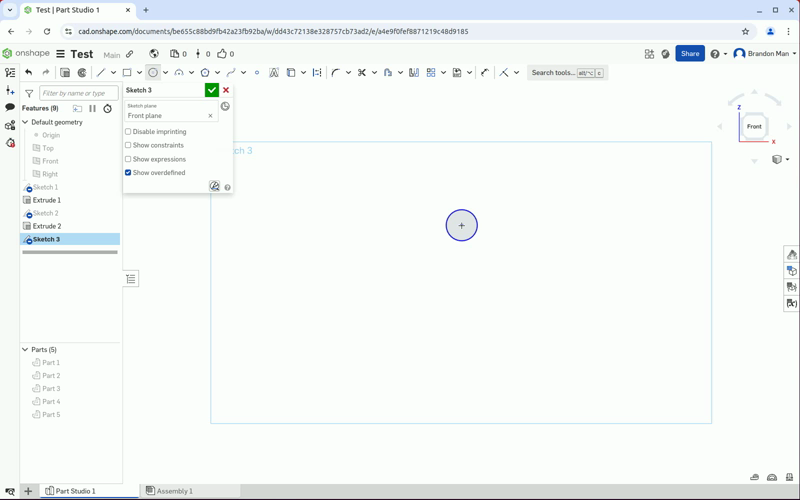
mouse_move(465, 225)
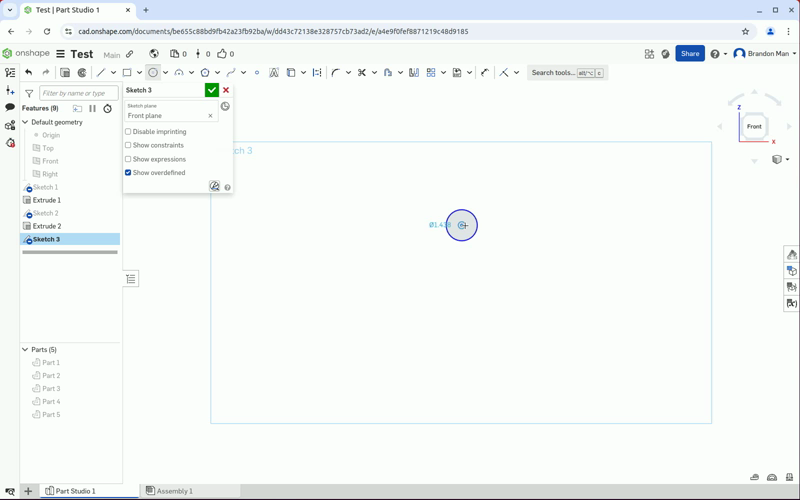
scroll(6)
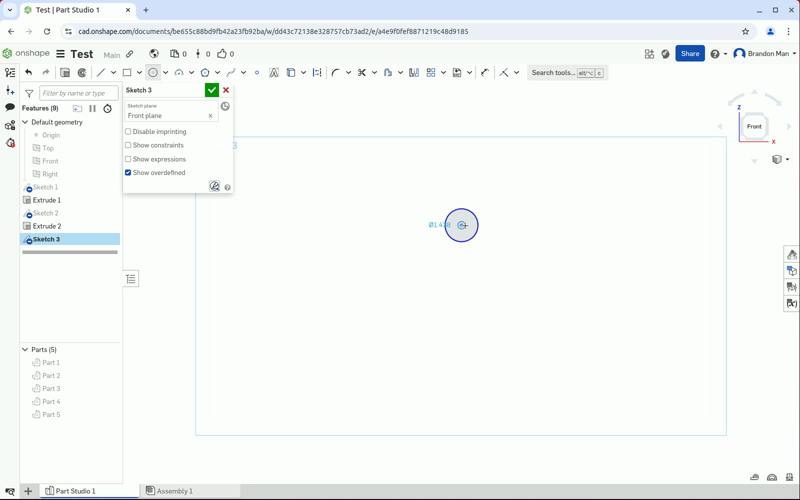
scroll(6)
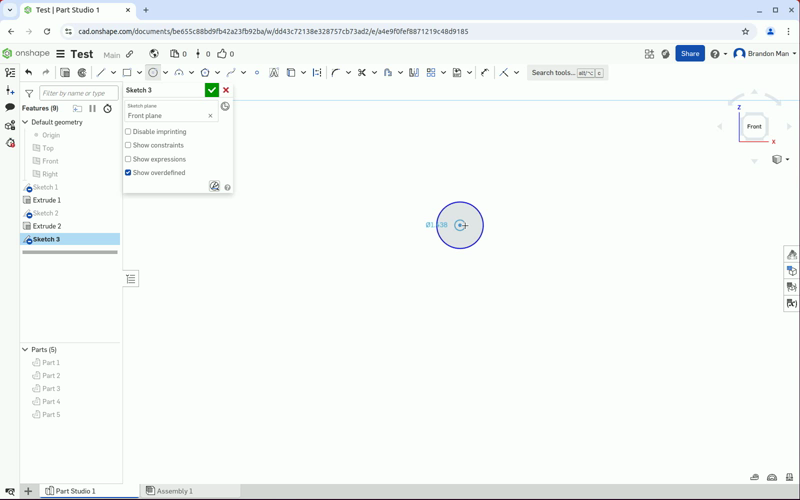
scroll(6)
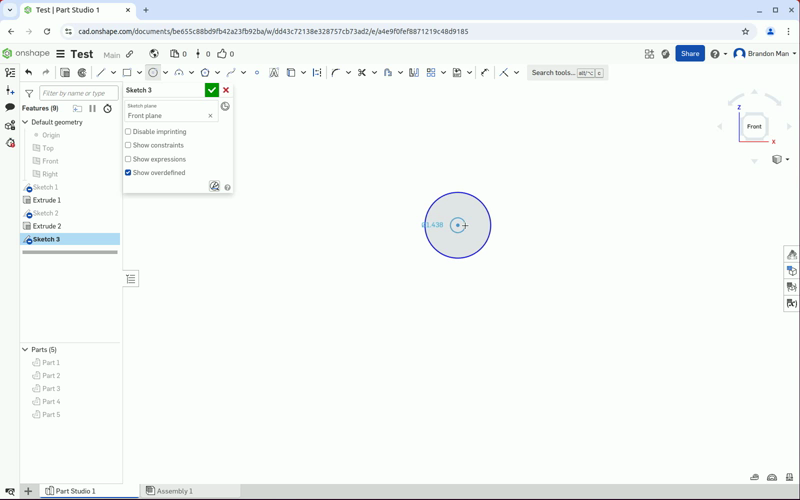
scroll(6)
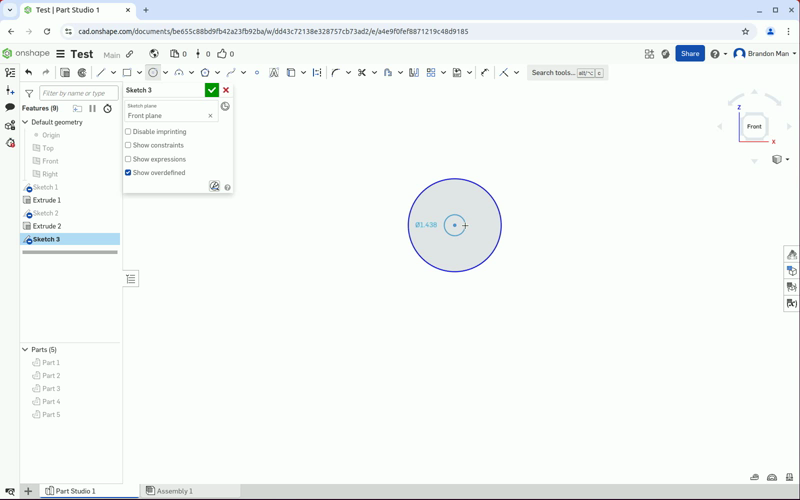
scroll(6)
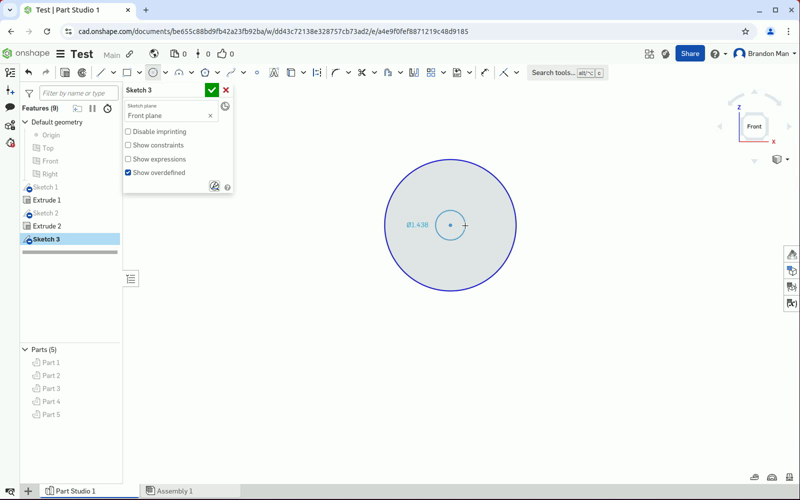
scroll(6)
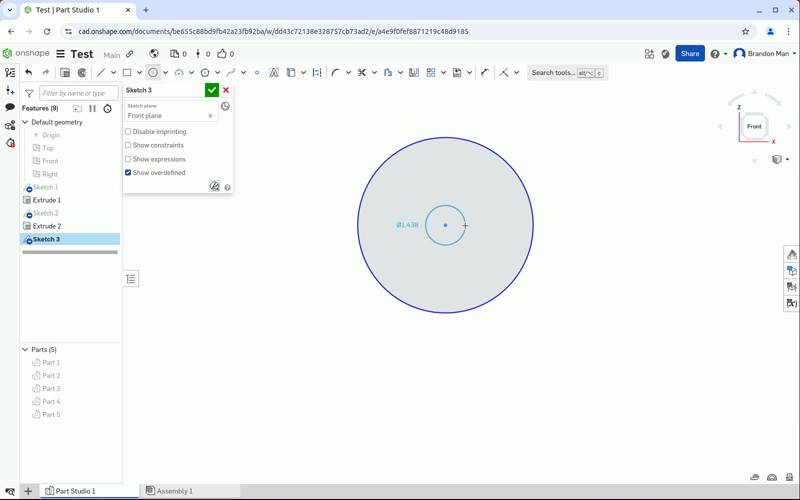
scroll(6)
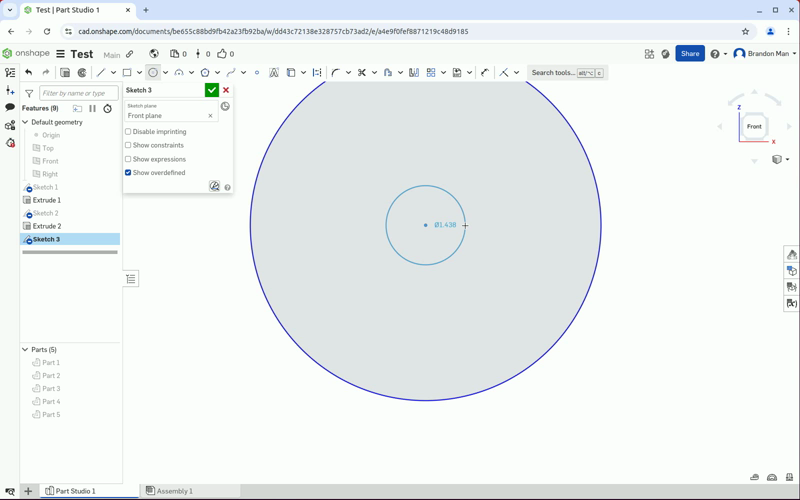
click(465, 225)
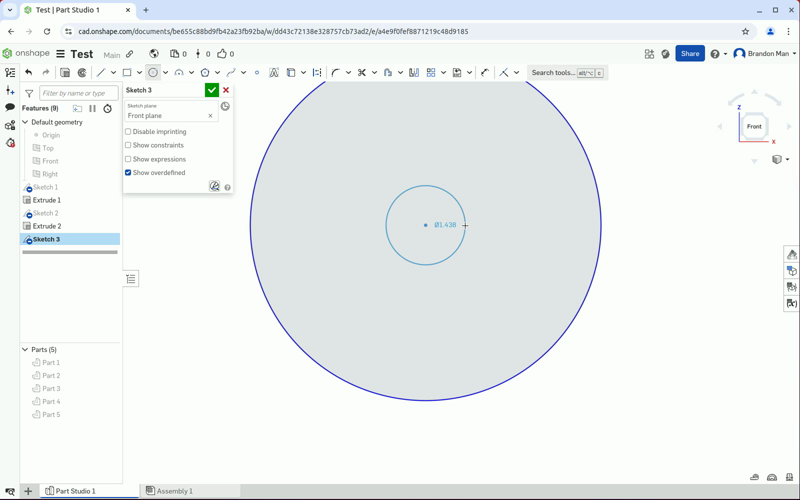
scroll(-6)
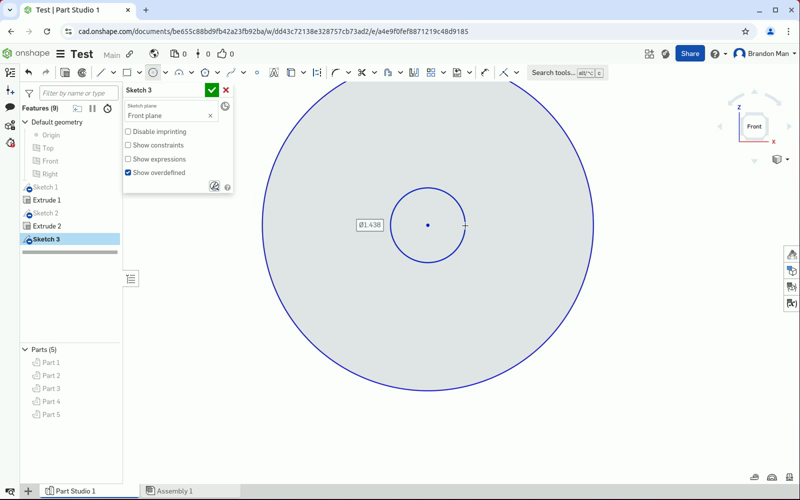
scroll(-6)
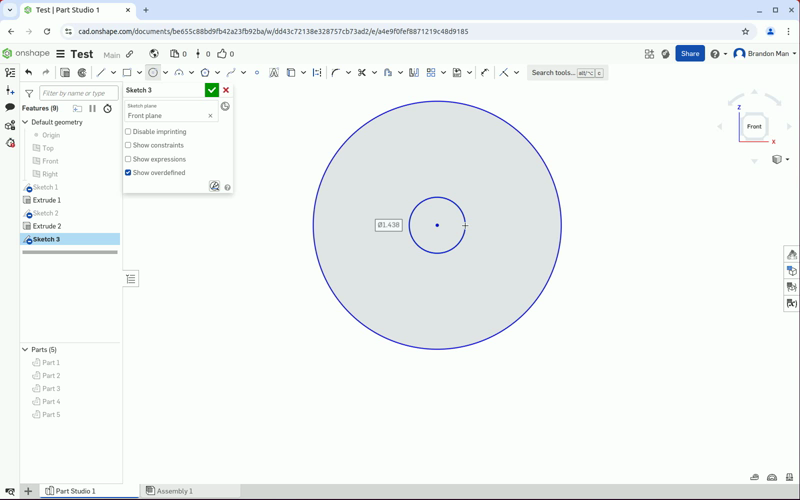
scroll(-6)
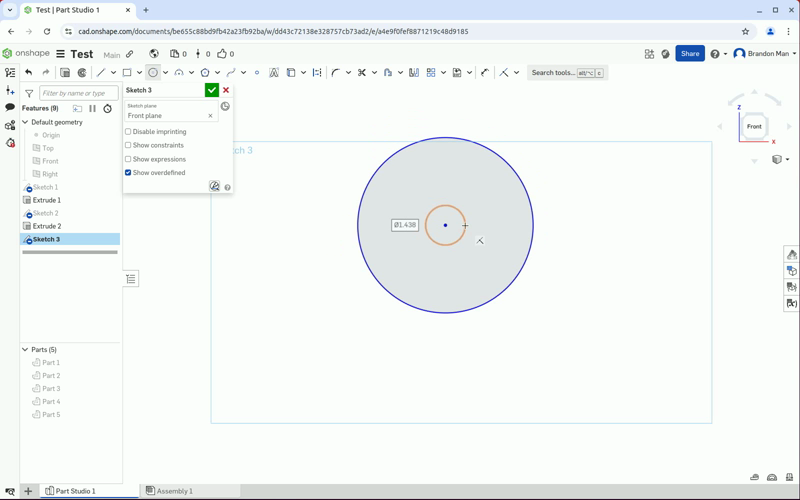
scroll(-6)
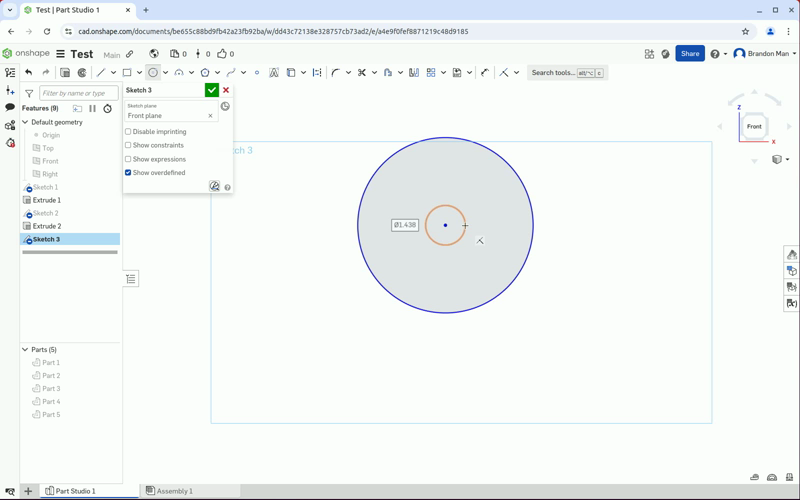
scroll(-6)
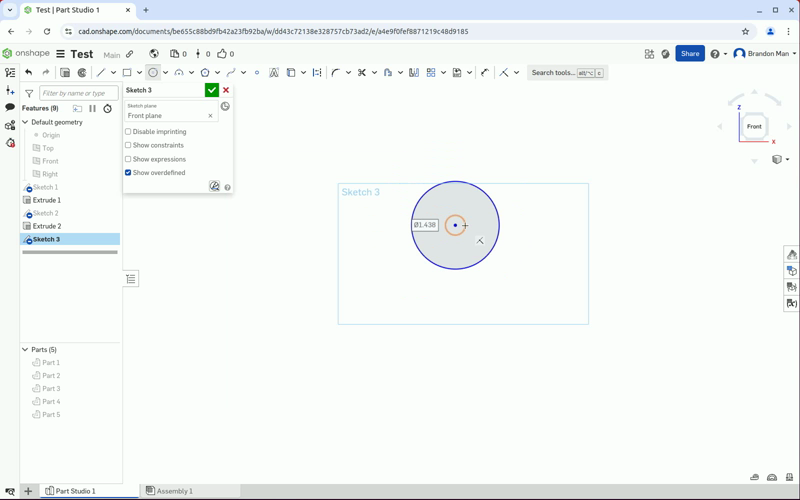
scroll(-6)
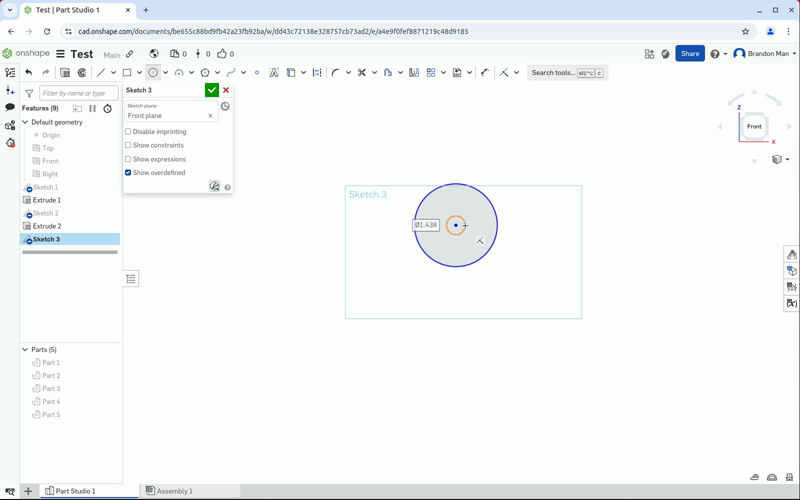
scroll(-6)
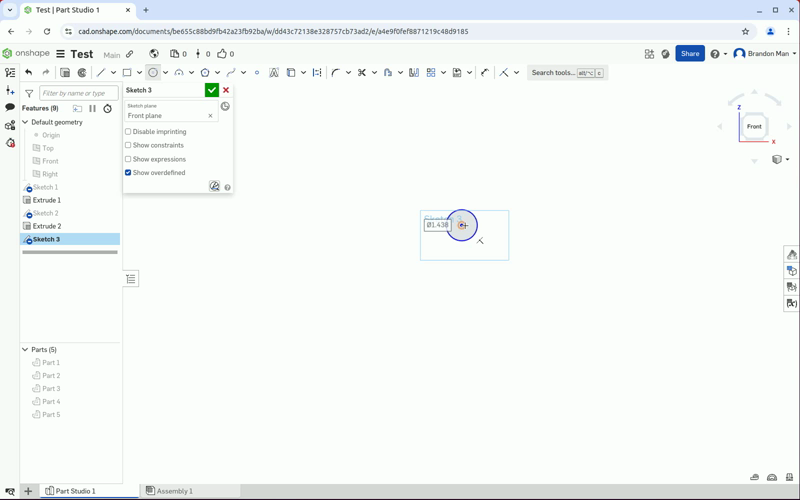
key(esc)
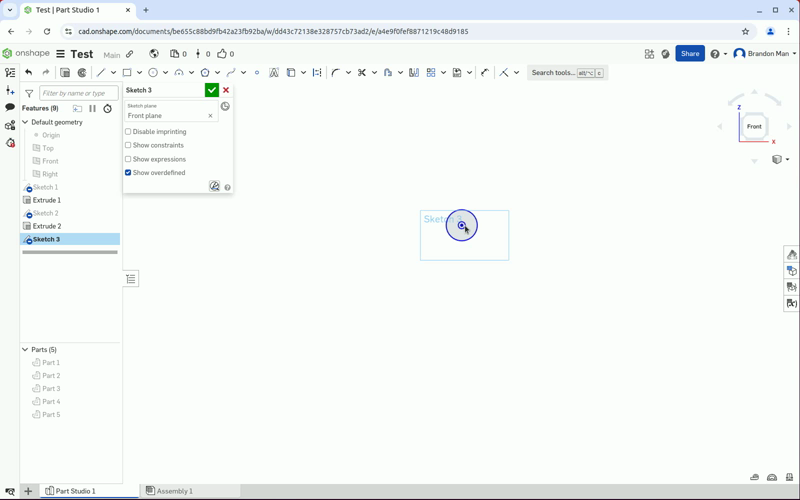
mouse_move(458, 212)
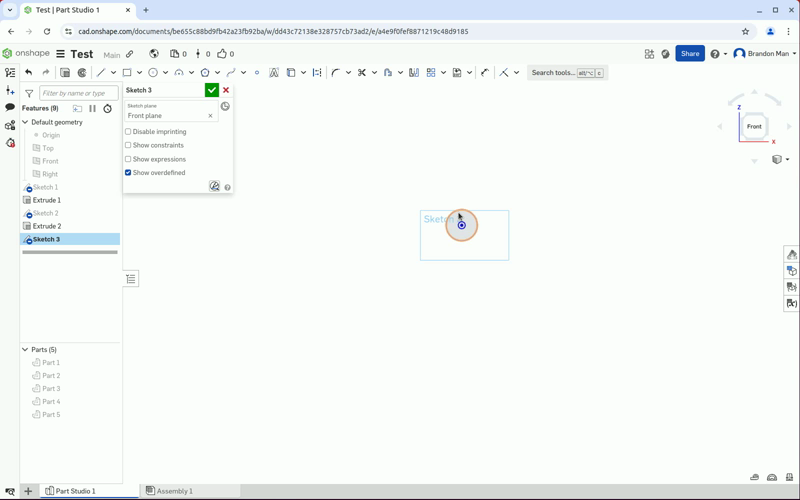
scroll(6)
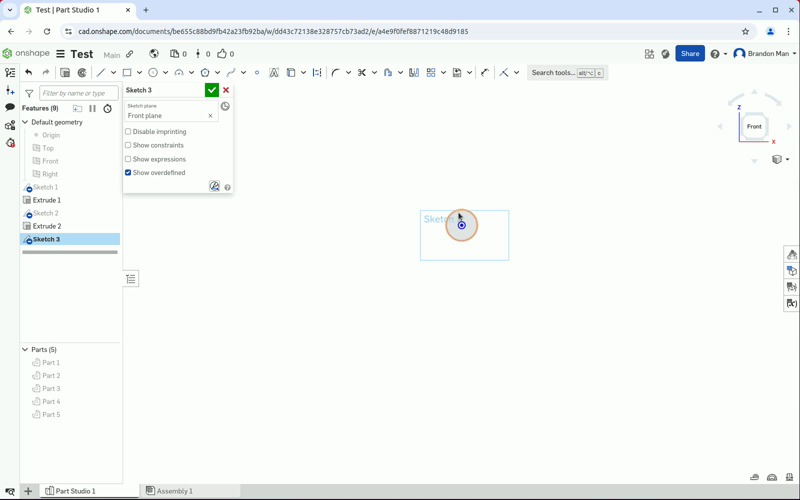
scroll(6)
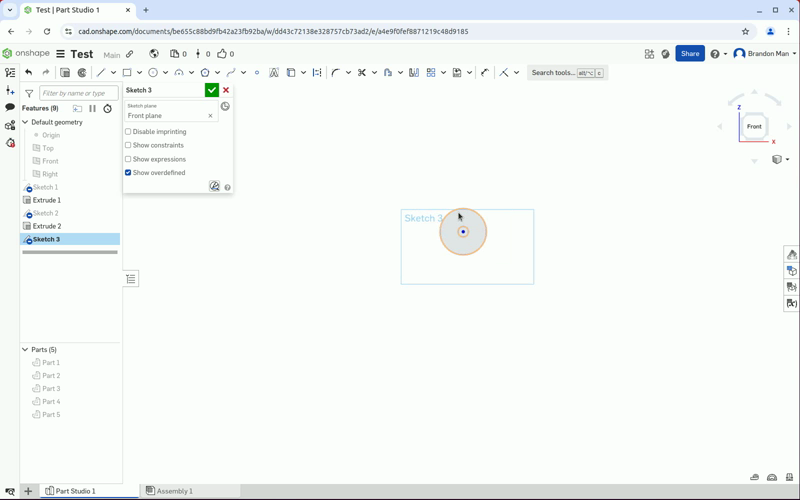
scroll(6)
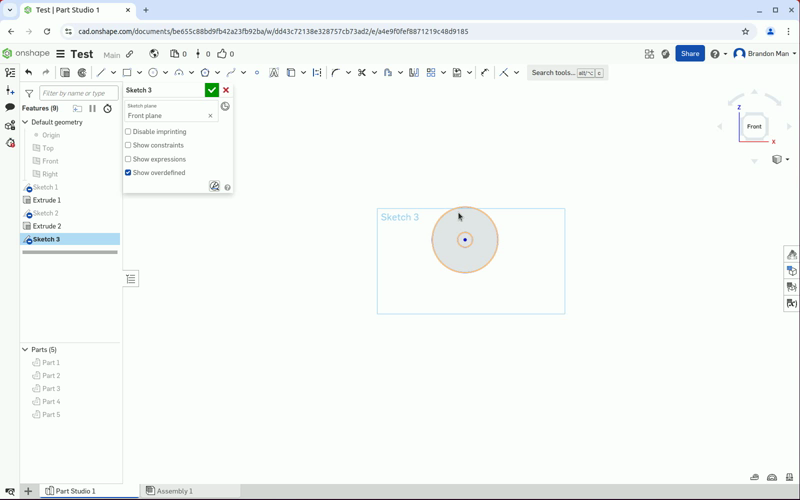
scroll(6)
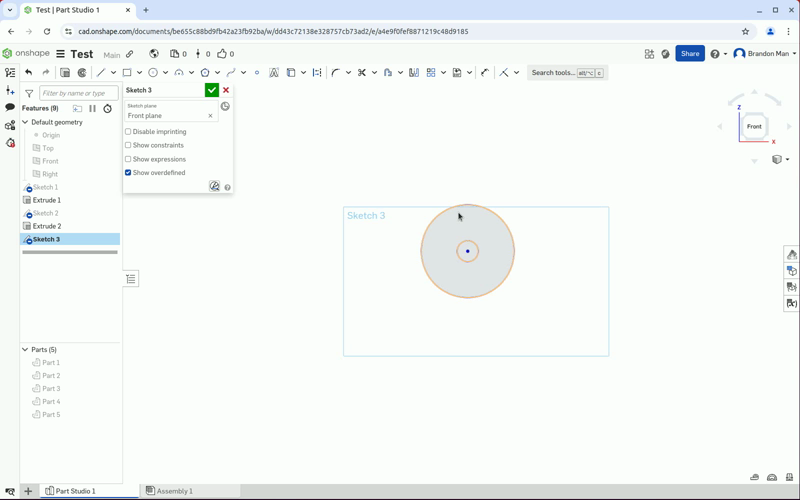
scroll(6)
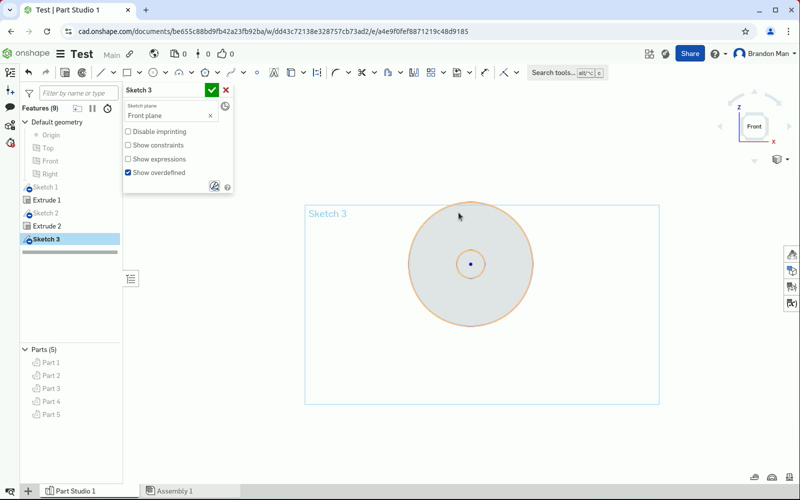
scroll(6)
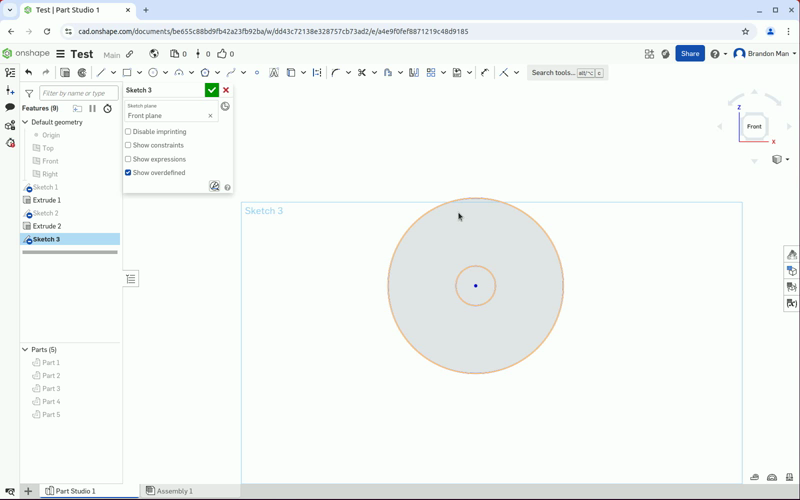
scroll(6)
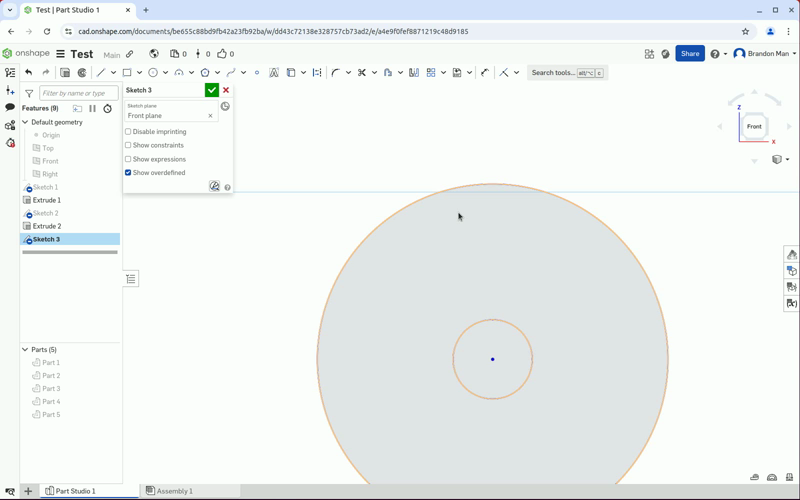
click(458, 212)
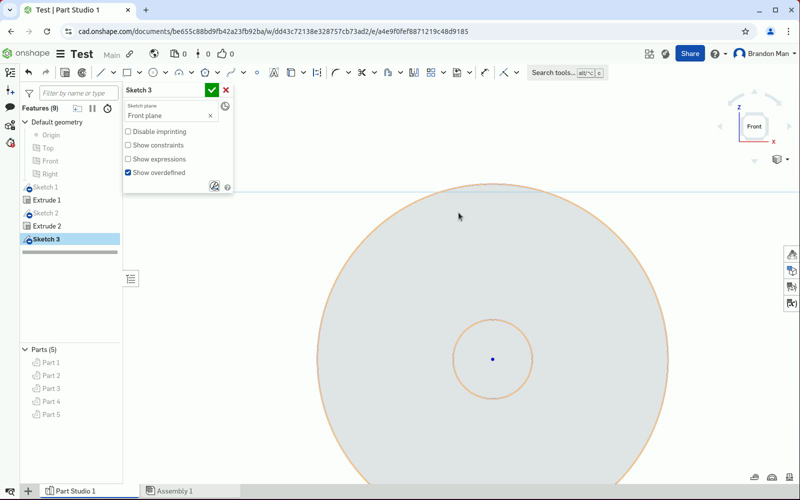
scroll(-6)
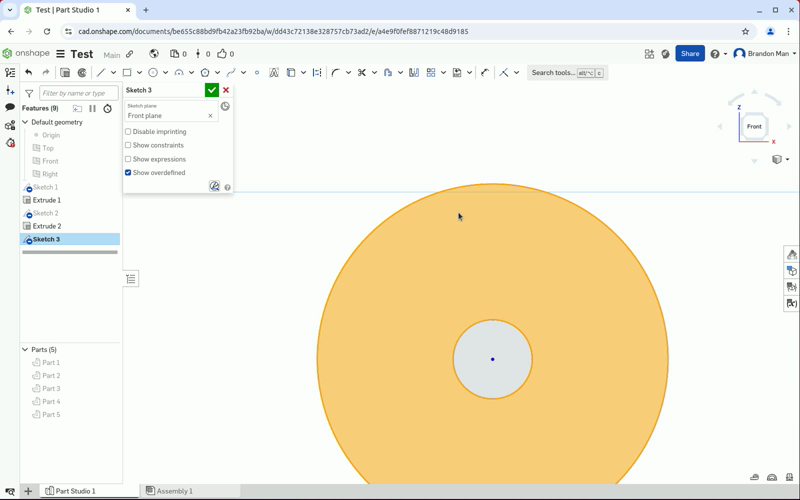
scroll(-6)
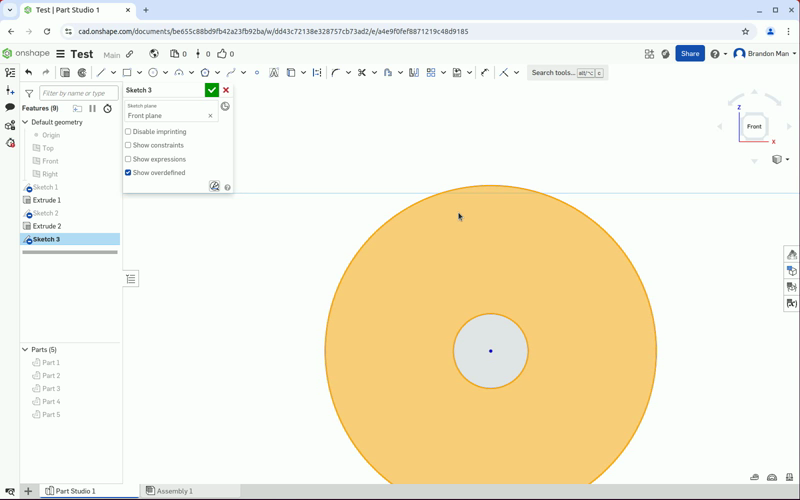
scroll(-6)
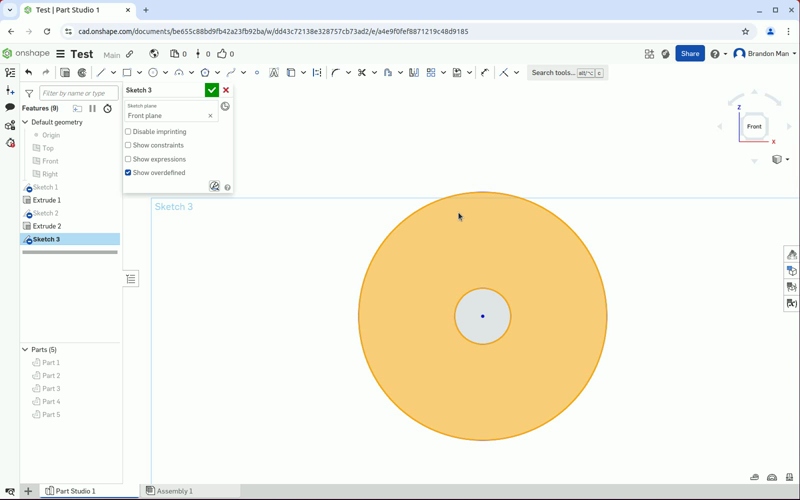
scroll(-6)
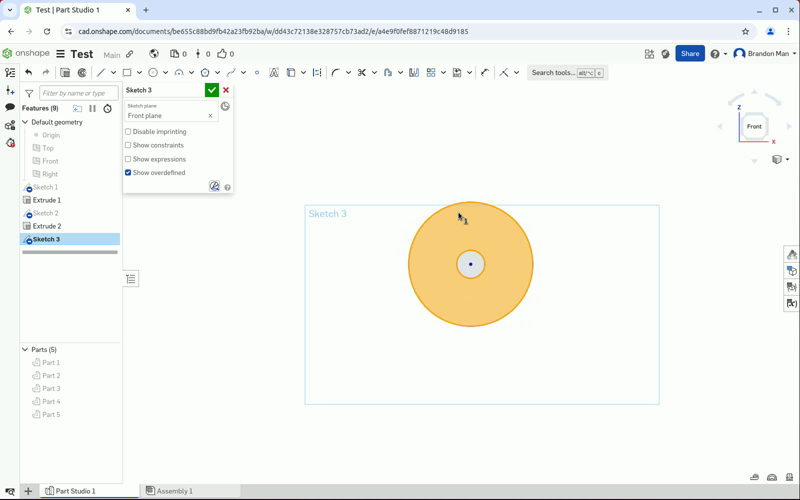
scroll(-6)
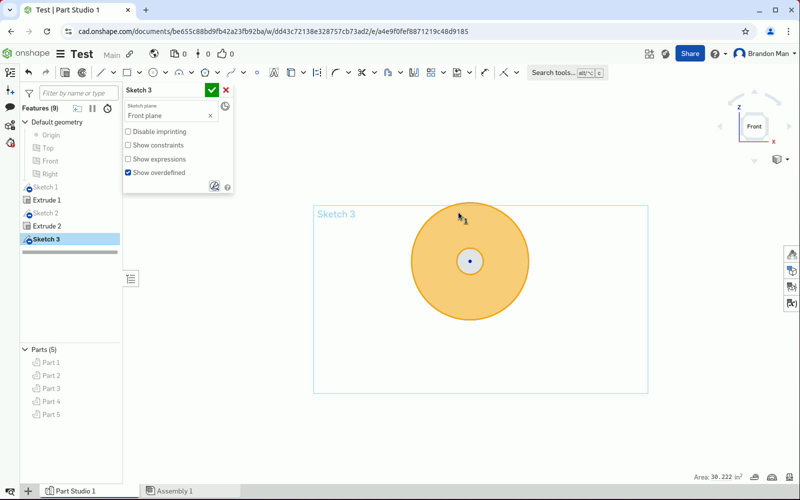
scroll(-6)
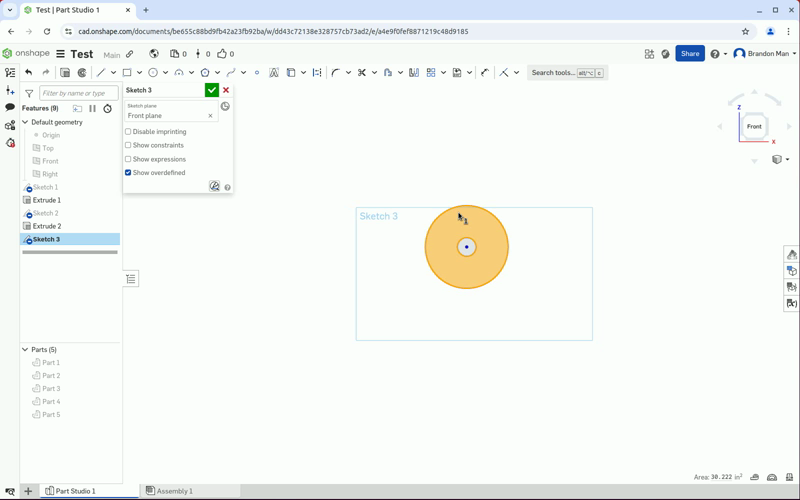
scroll(-6)
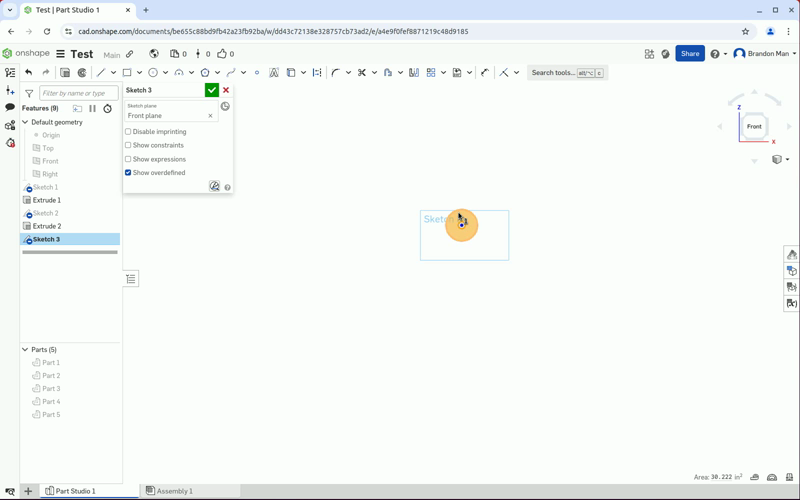
mouse_move(73, 352)
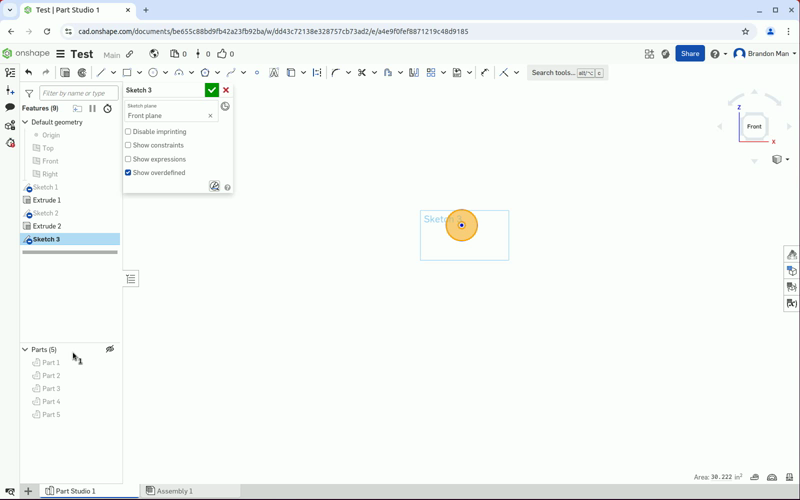
key(shift+y)
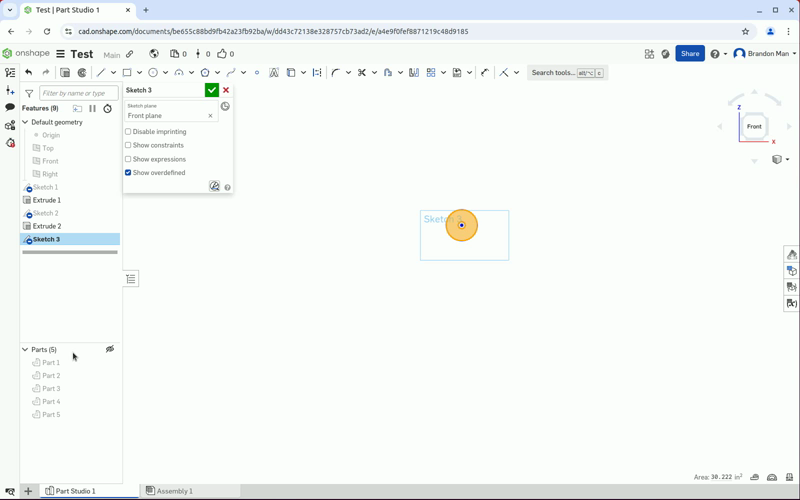
key(shift+e)
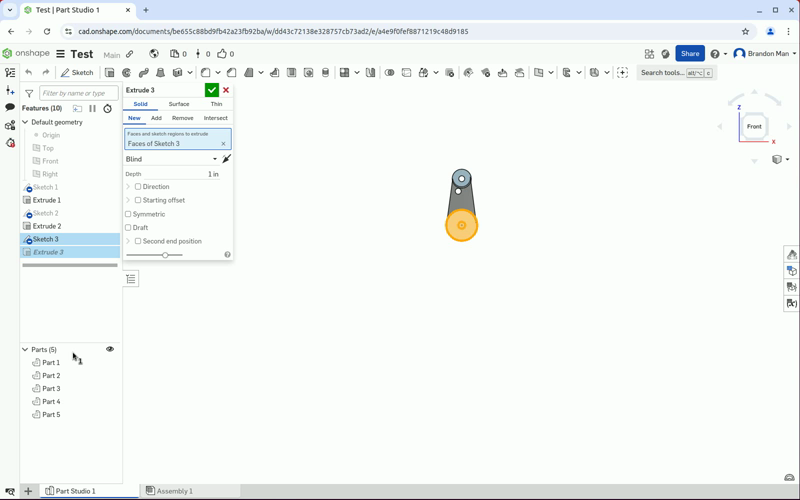
mouse_move(143, 106)
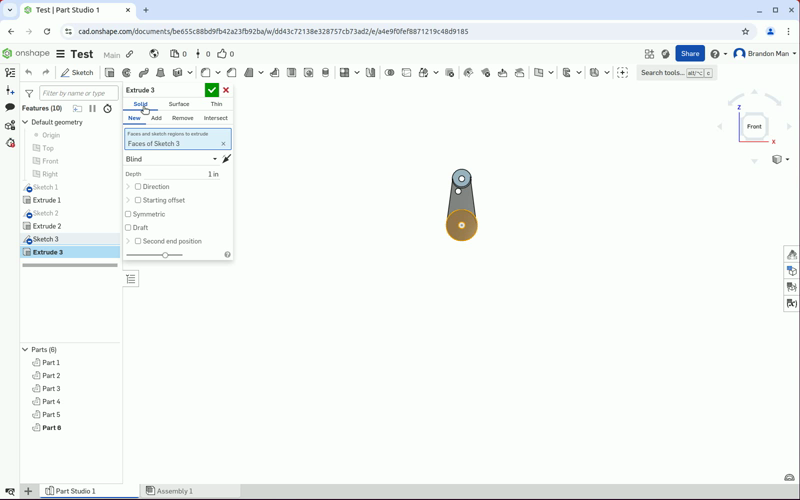
click(143, 106)
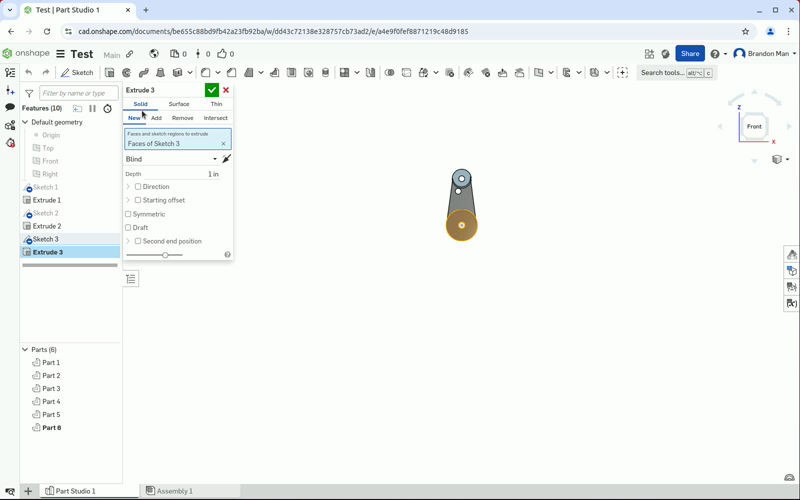
mouse_move(137, 120)
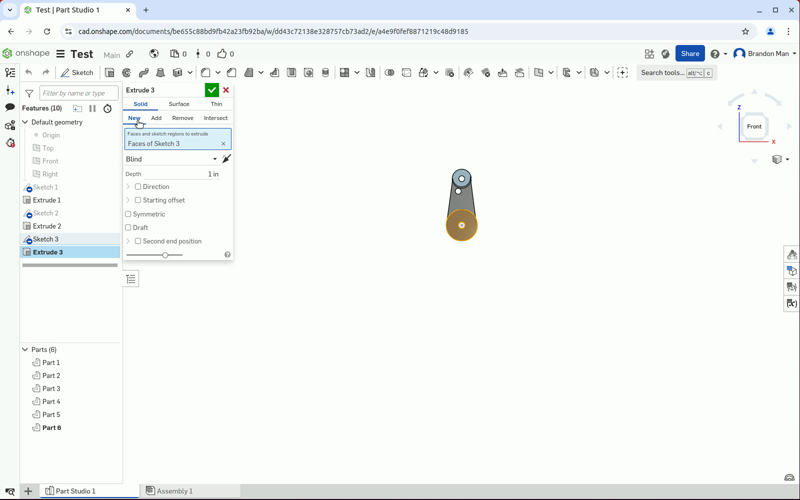
click(137, 120)
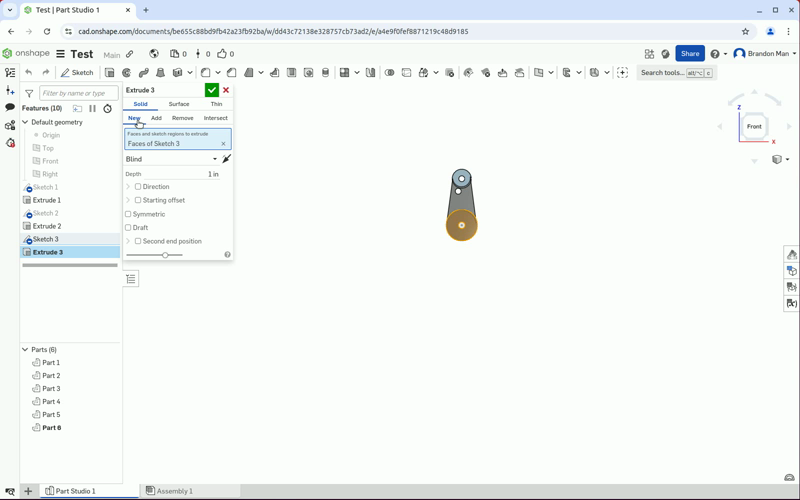
key(tab, 4)
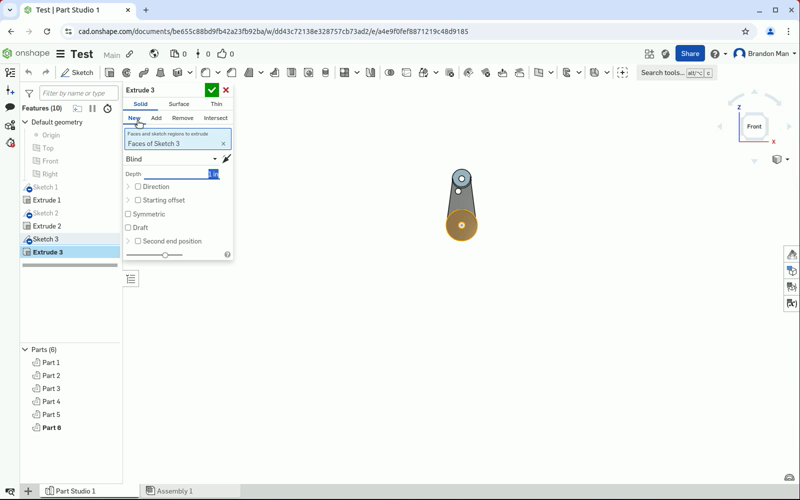
text(0.481)
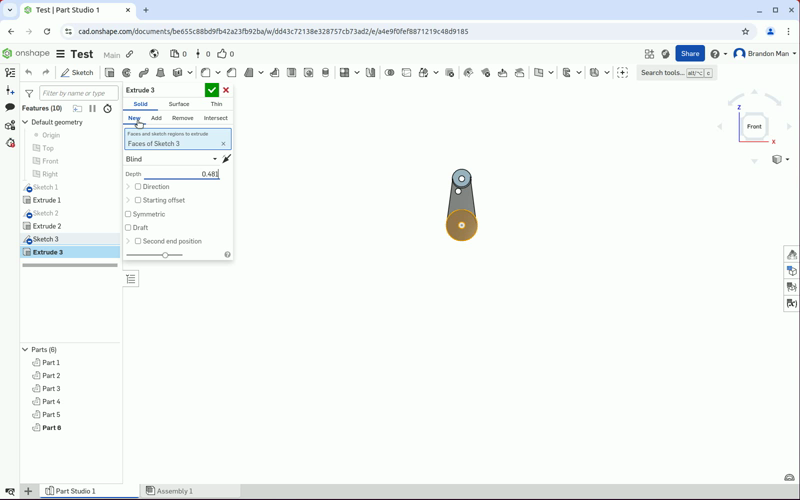
key(enter)
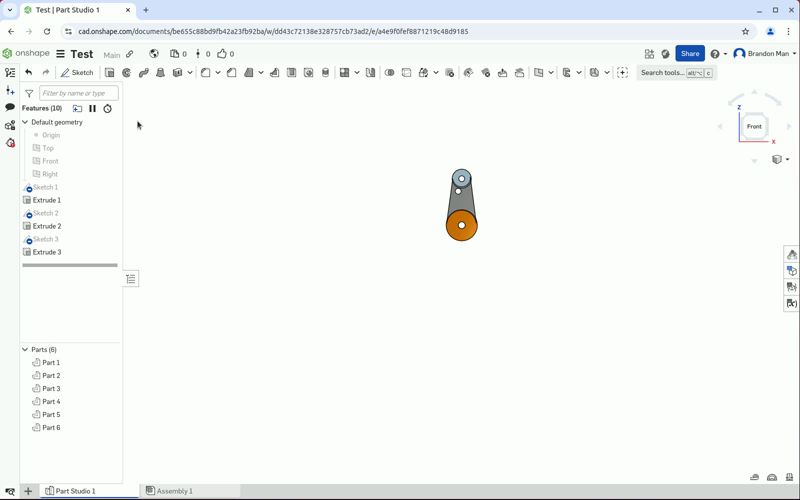
key(shift+h)
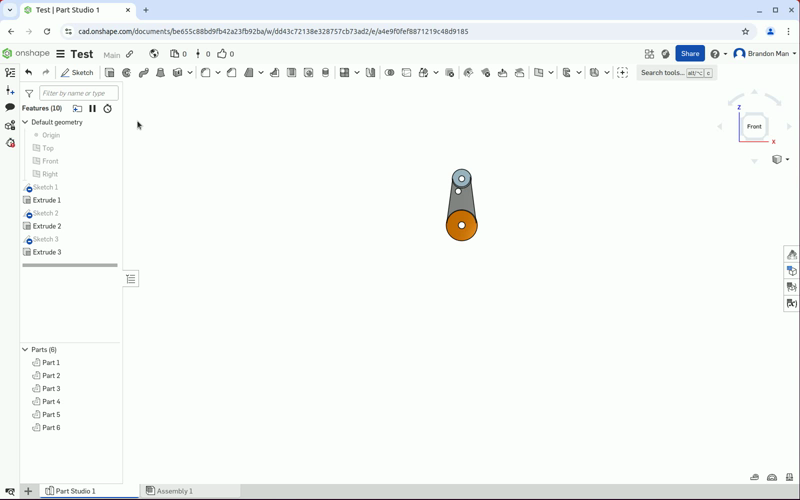
key(shift+h)
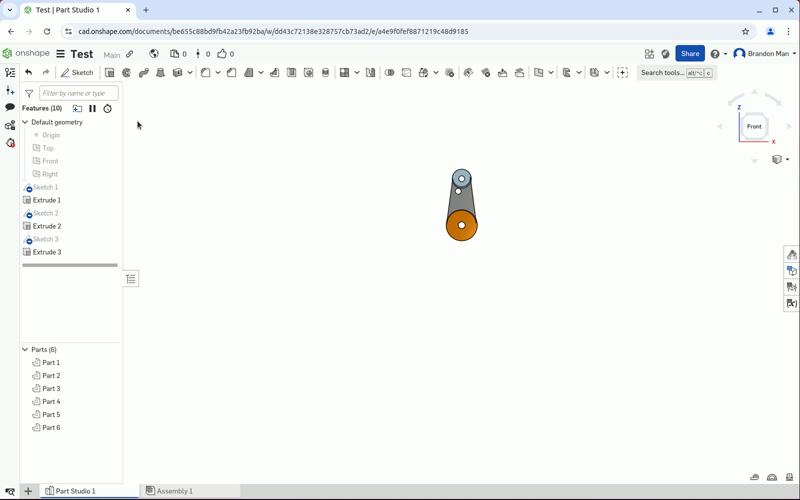
mouse_move(73, 189)
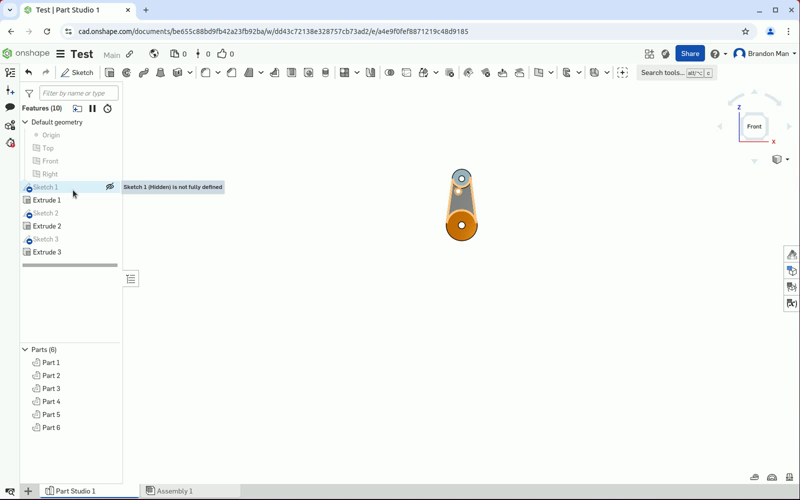
click(73, 189)
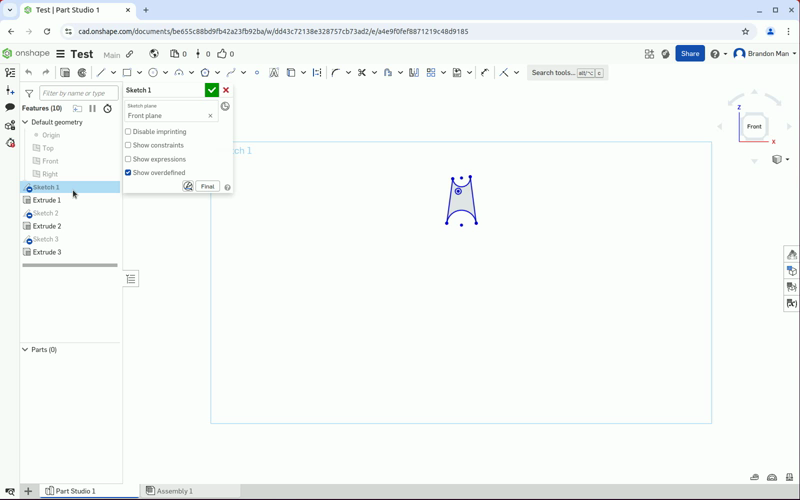
mouse_move(229, 92)
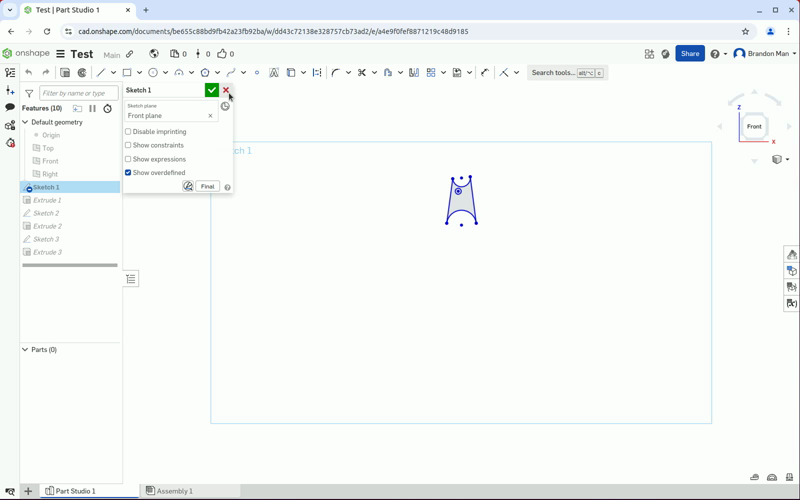
click(229, 92)
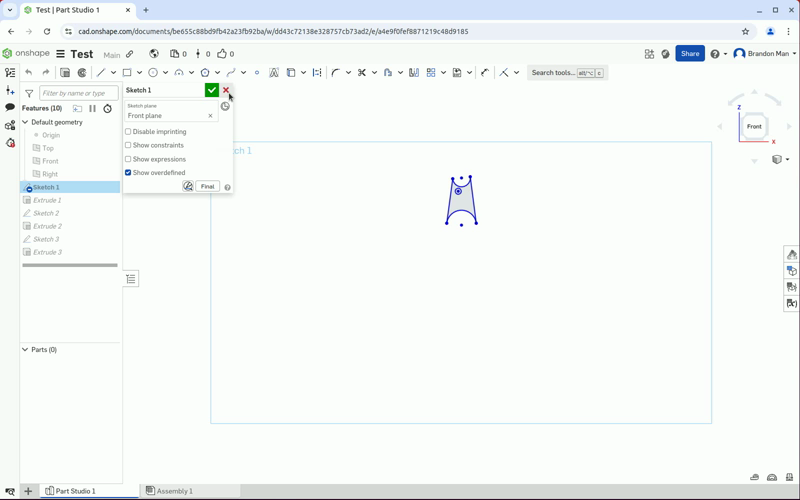
key(shift+s)
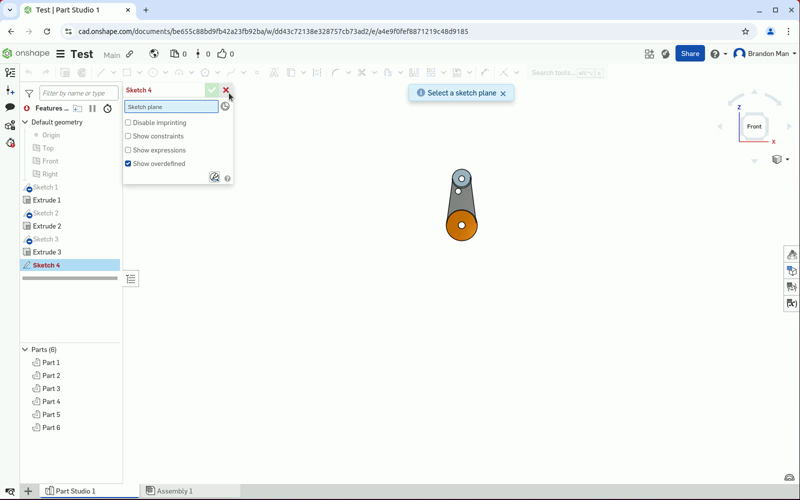
mouse_move(73, 163)
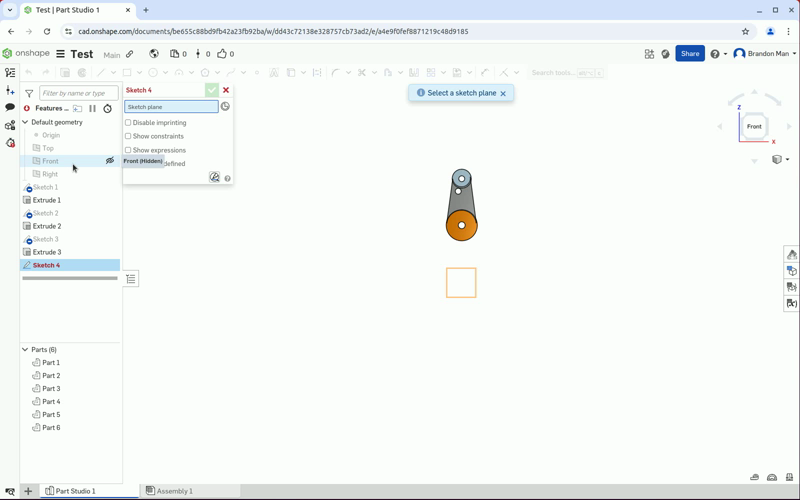
click(73, 163)
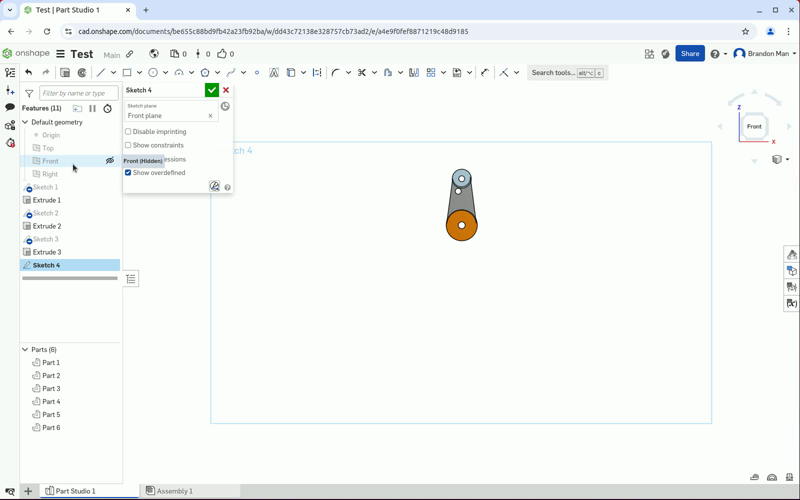
mouse_move(73, 352)
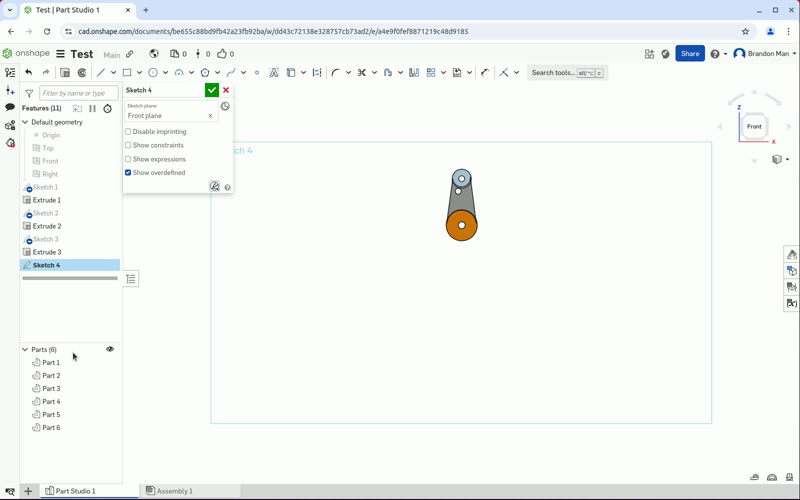
key(y)
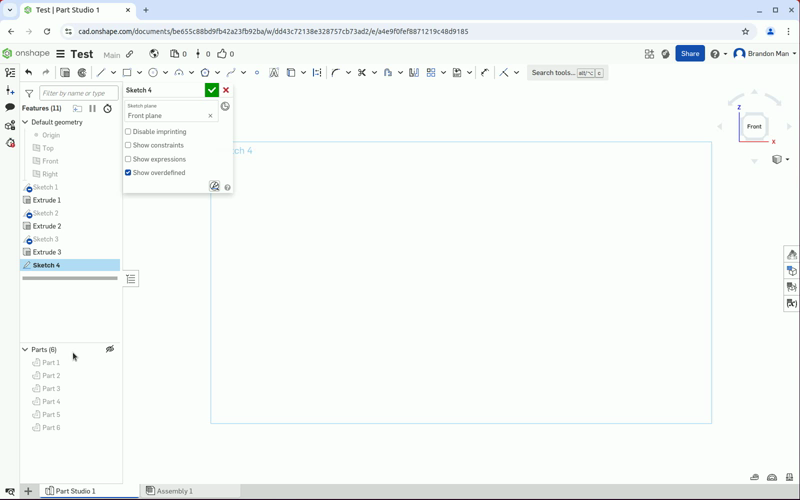
key(l)
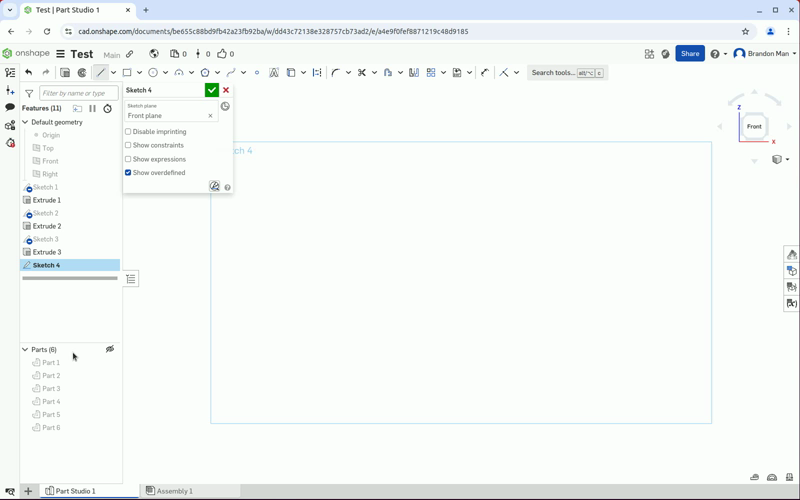
key_down(shift)
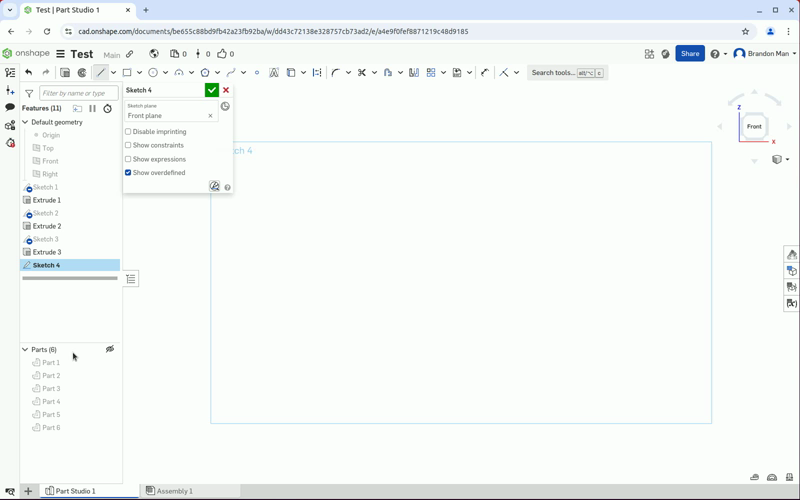
mouse_move(446, 226)
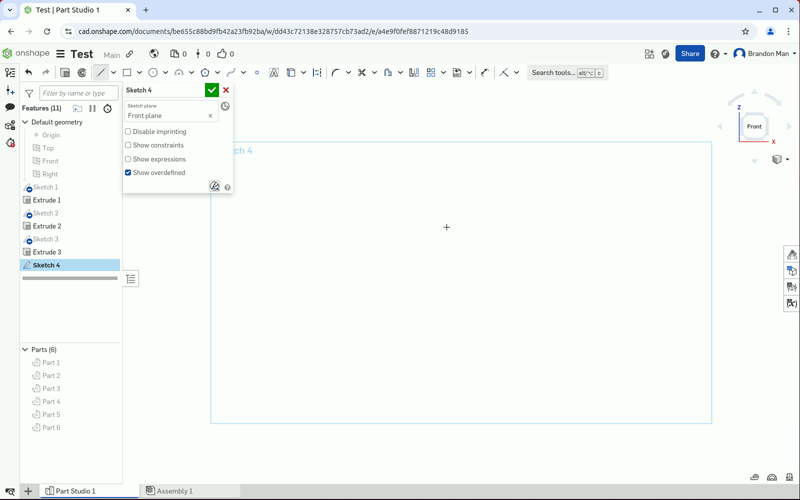
click(446, 226)
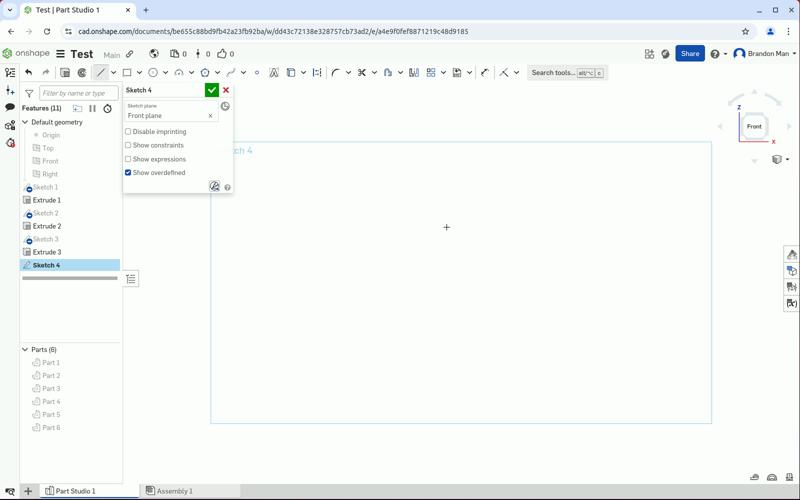
key_up(shift)
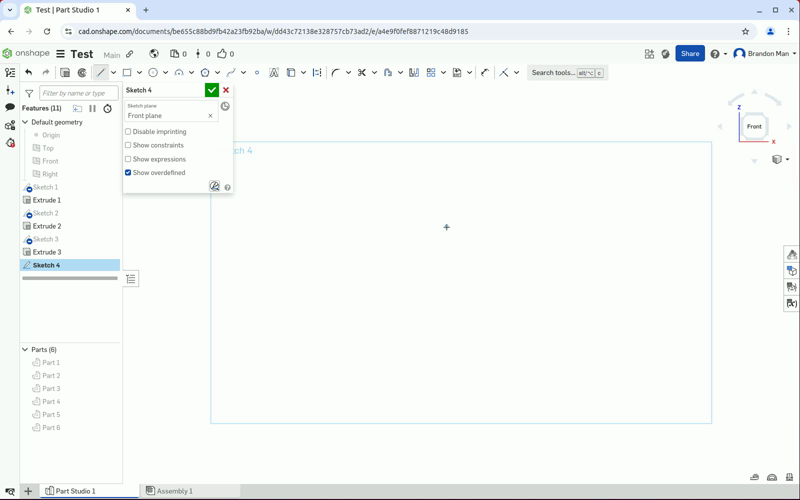
key_down(shift)
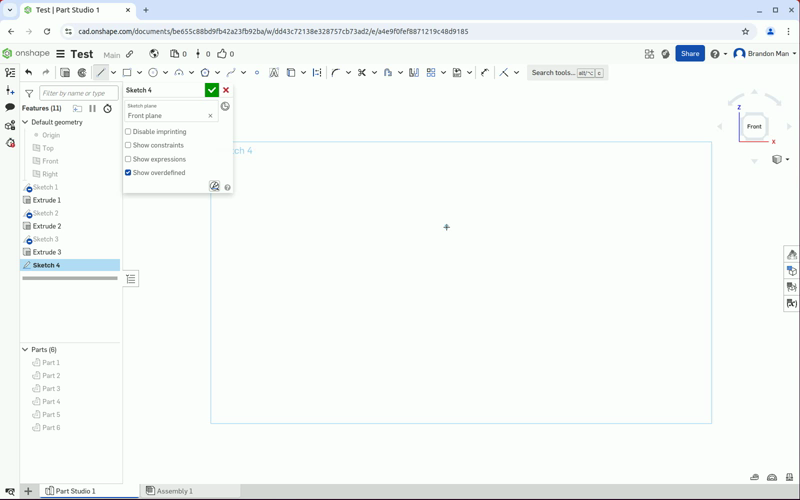
mouse_move(476, 226)
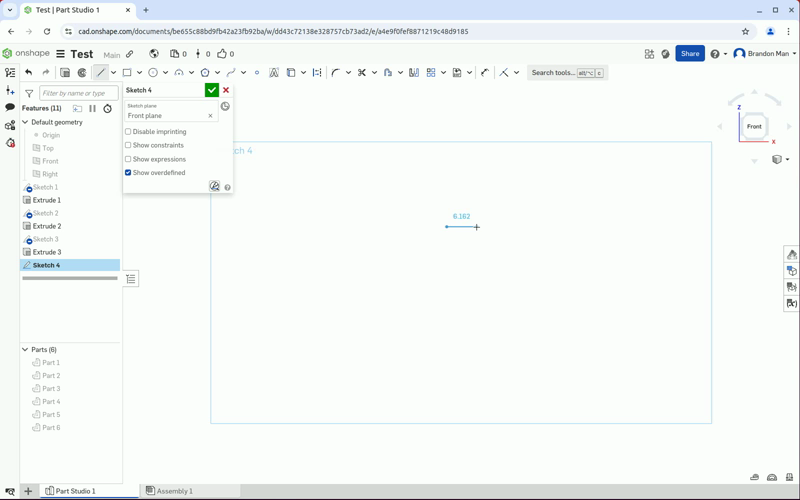
mouse_move(452, 284)
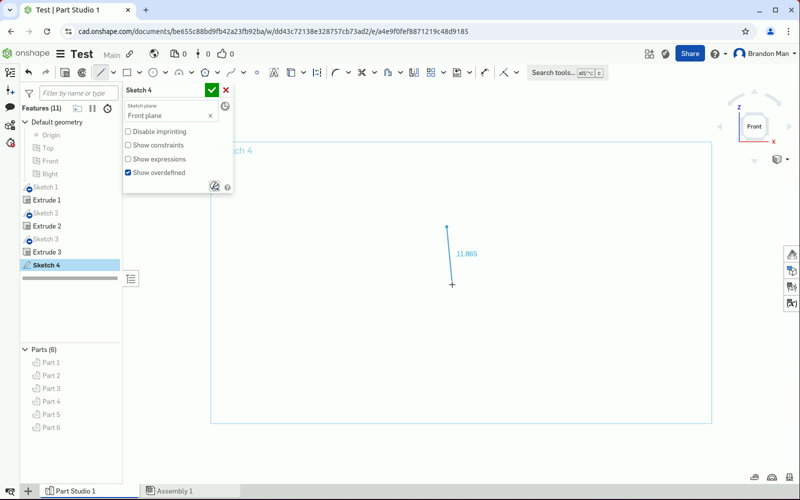
click(452, 284)
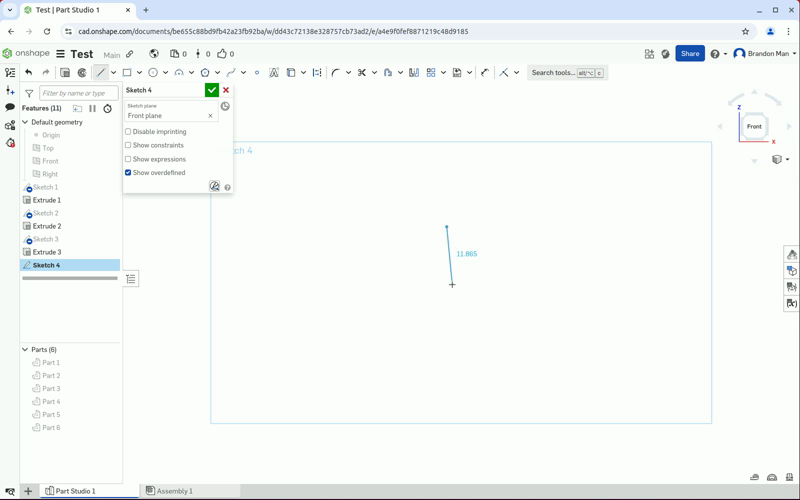
key_up(shift)
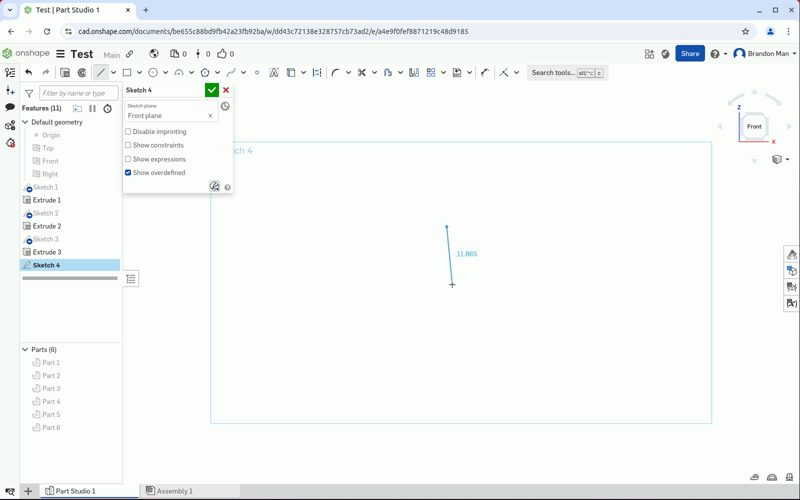
key(esc)
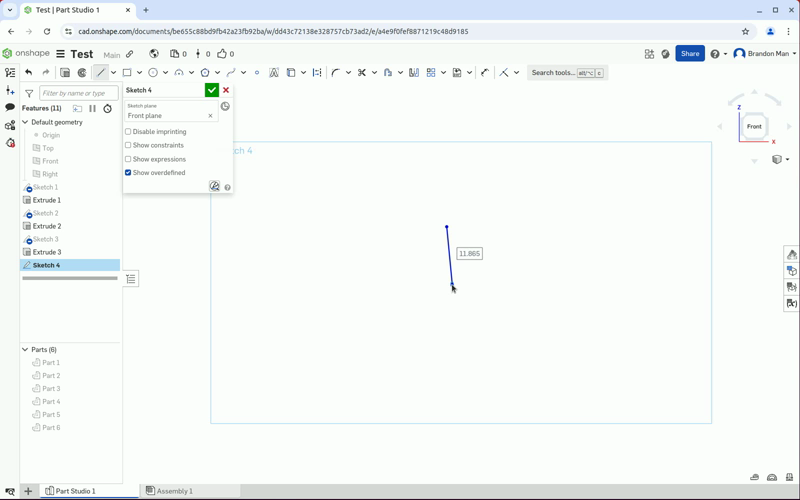
key(a)
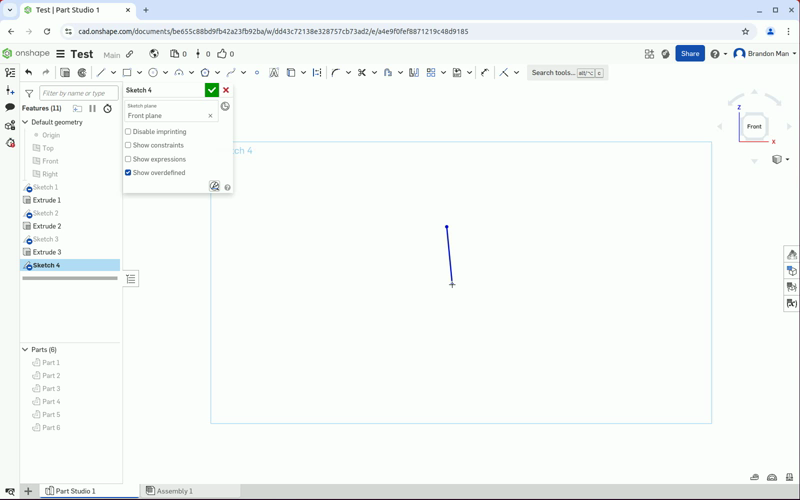
mouse_move(452, 284)
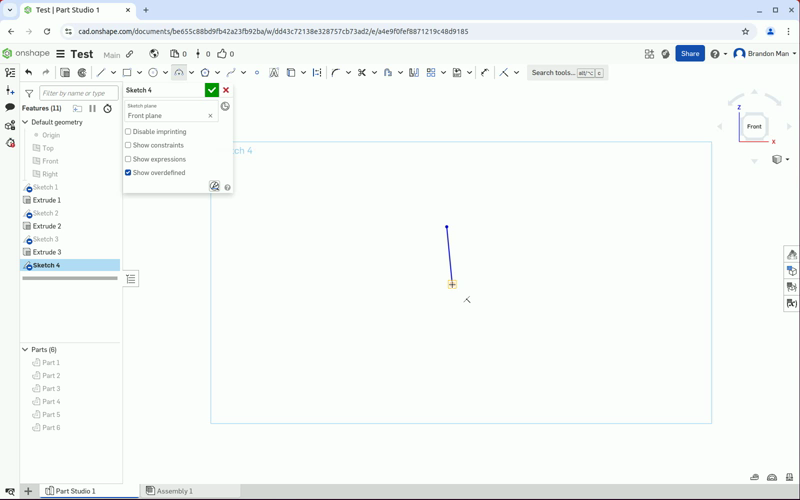
click(452, 284)
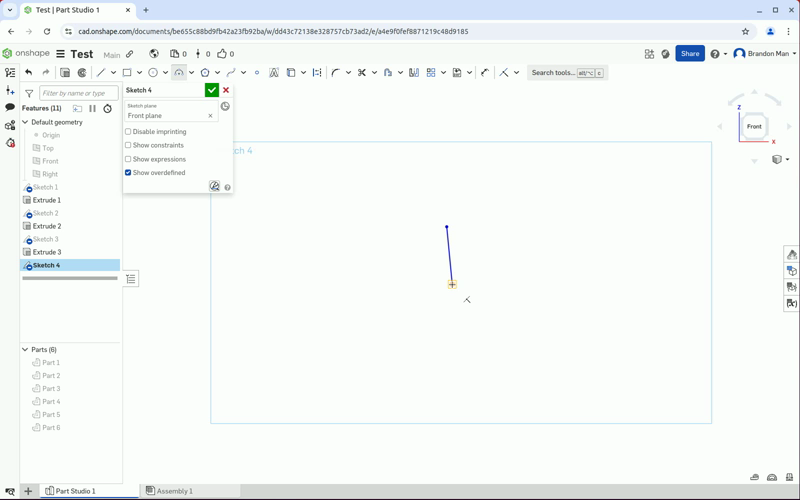
key_down(shift)
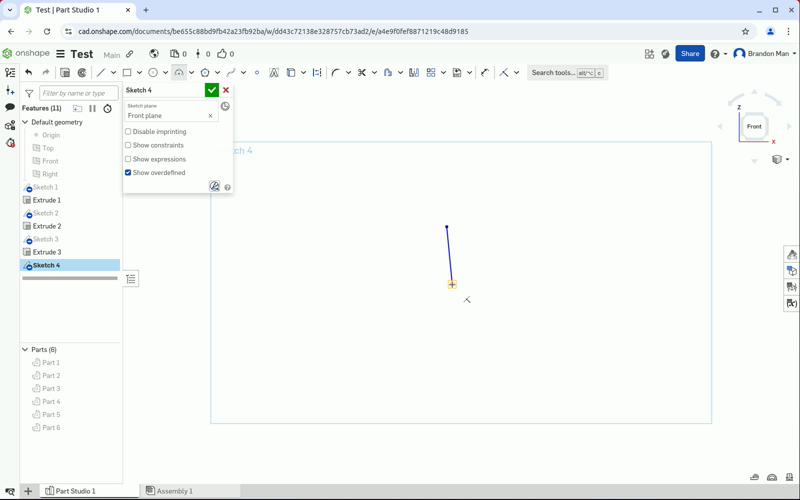
mouse_move(461, 291)
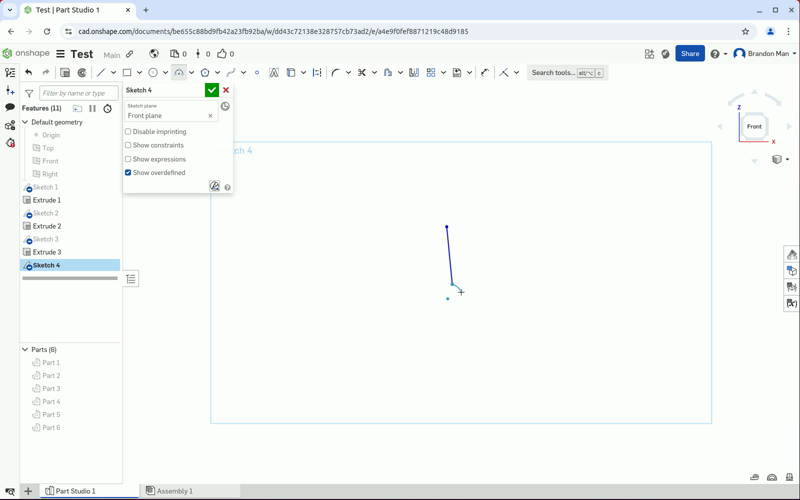
click(461, 291)
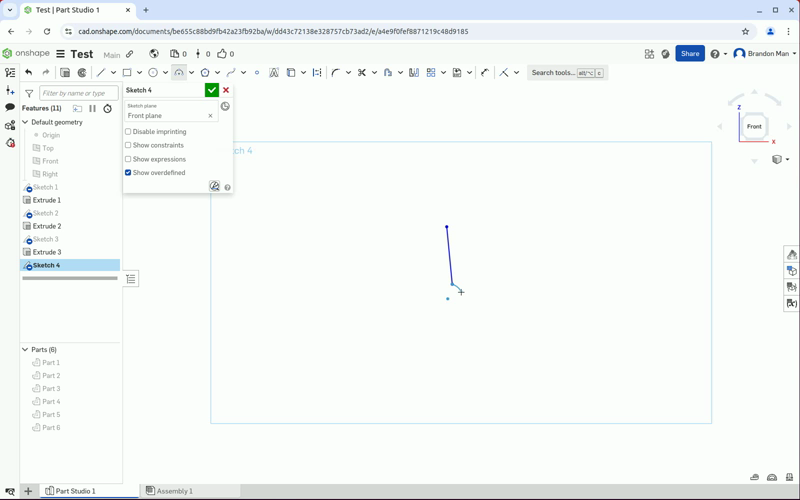
mouse_move(466, 276)
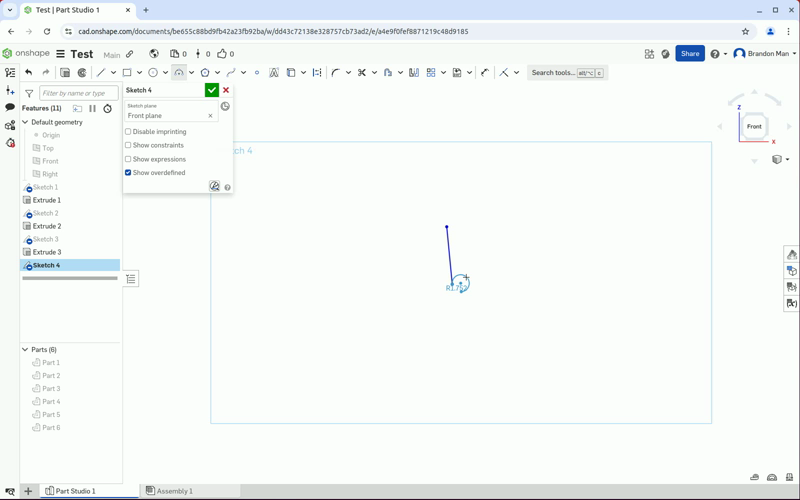
click(466, 276)
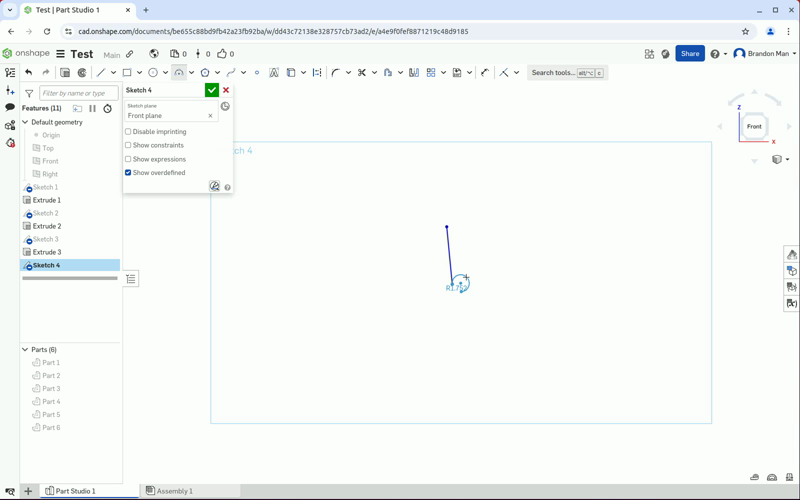
key_up(shift)
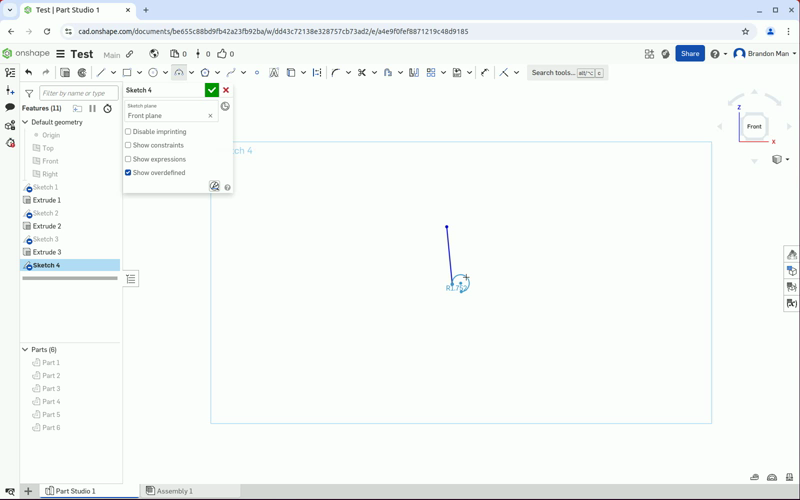
key(esc)
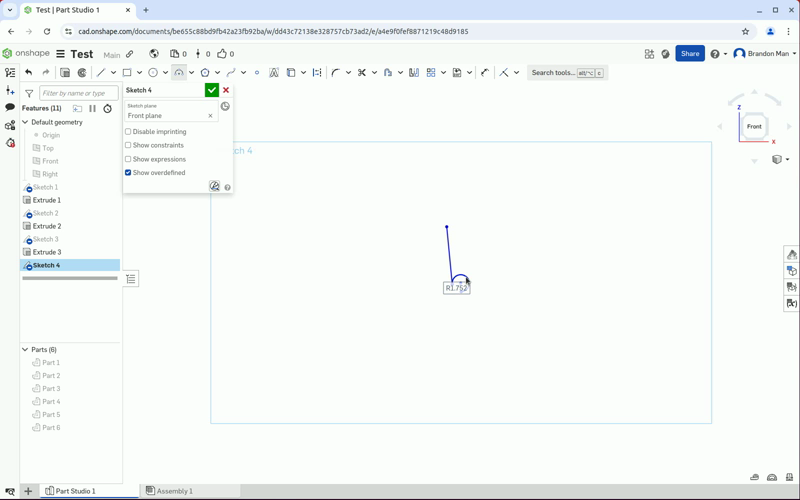
key(l)
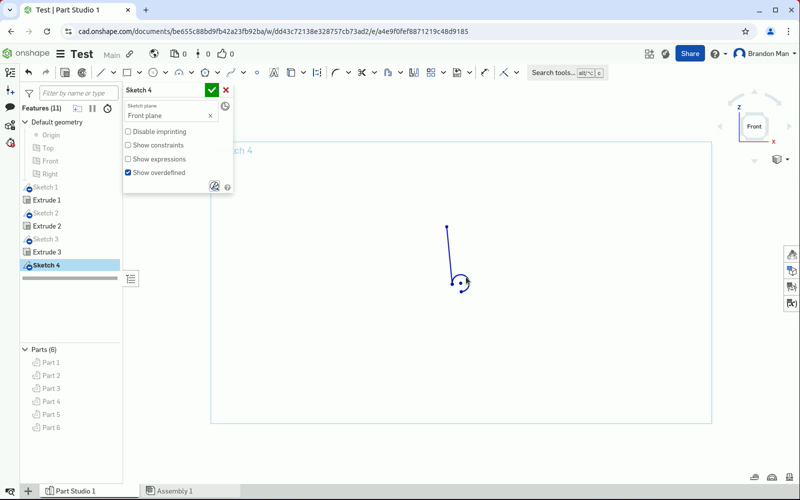
mouse_move(461, 291)
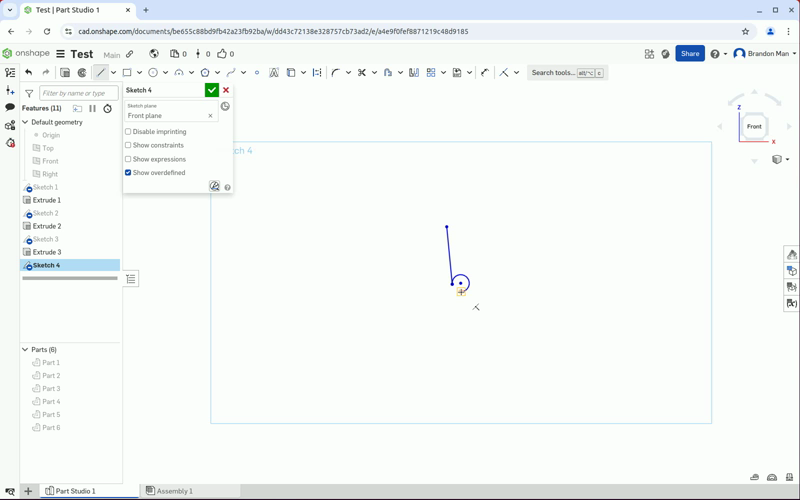
click(461, 291)
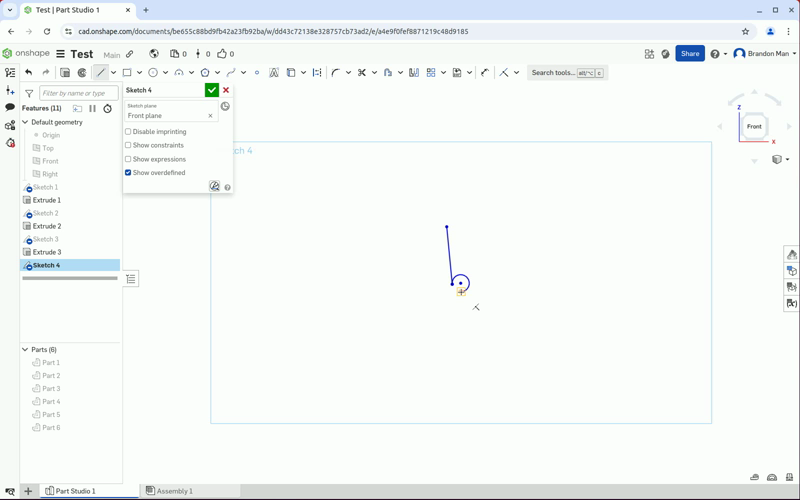
key_down(shift)
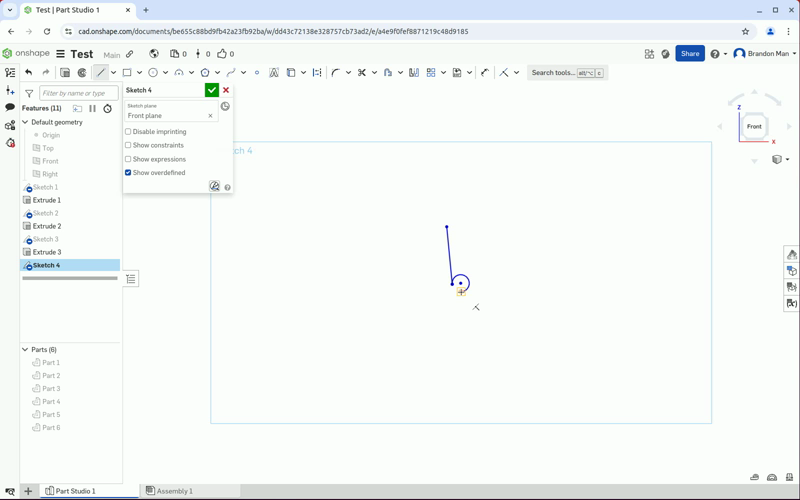
mouse_move(491, 291)
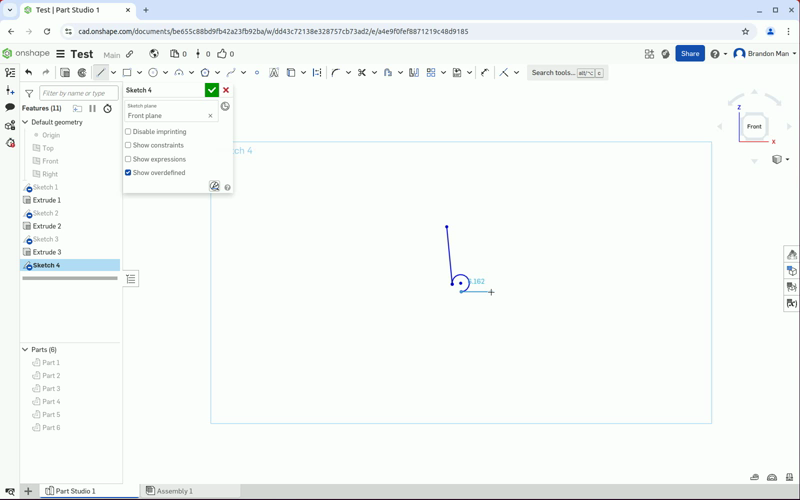
mouse_move(502, 290)
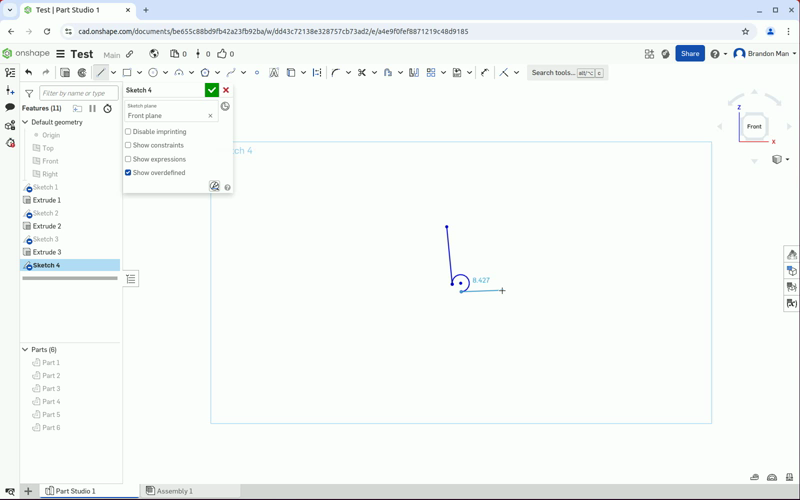
click(502, 290)
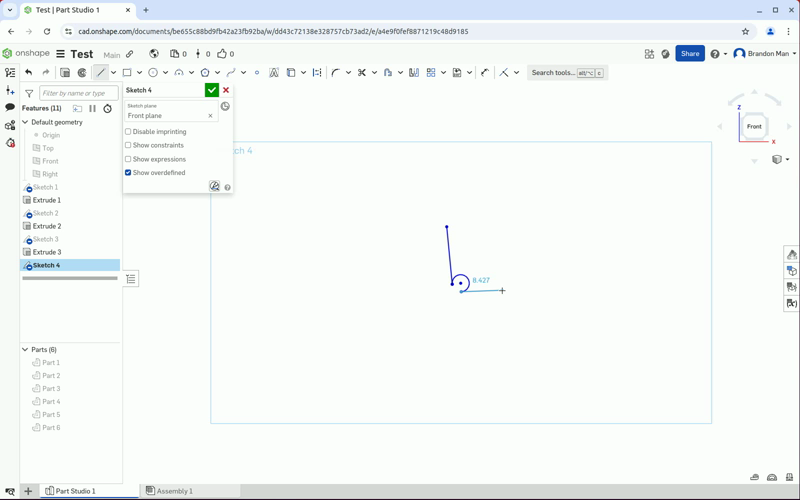
key_up(shift)
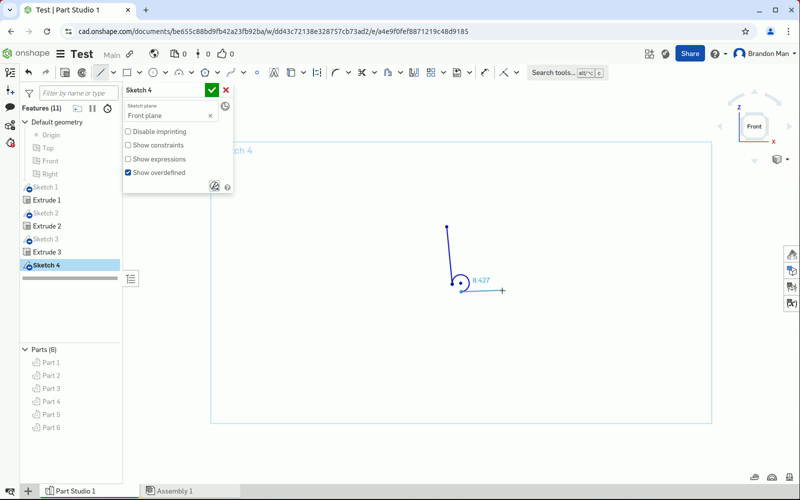
key(esc)
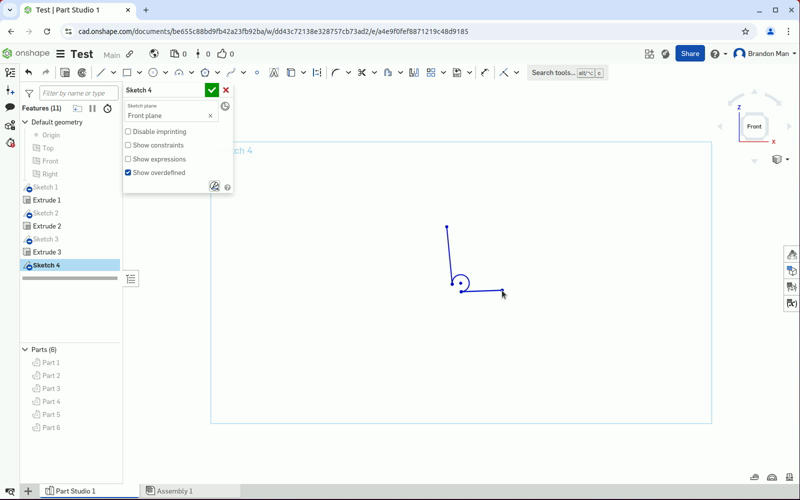
key(a)
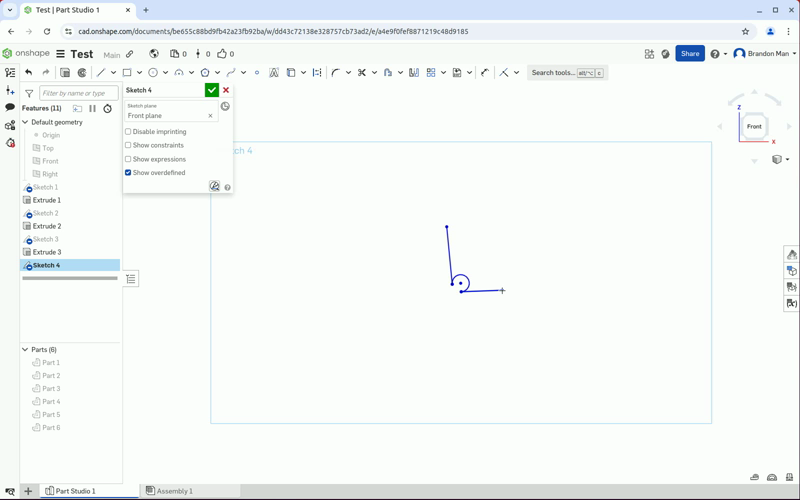
mouse_move(502, 290)
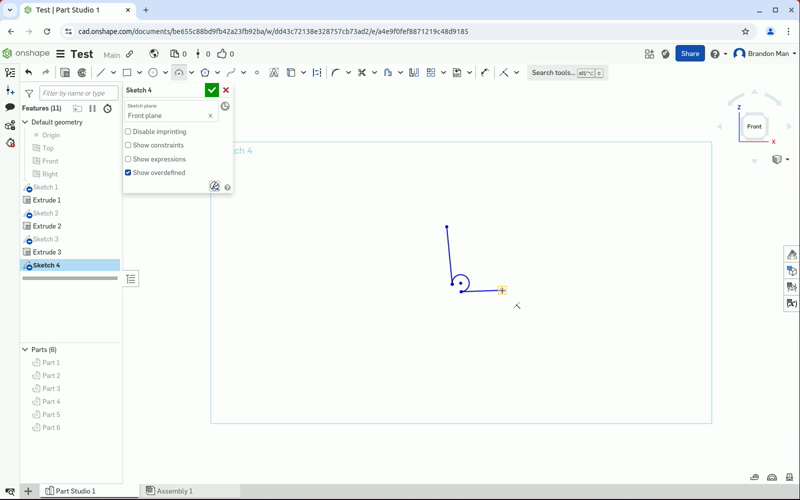
click(502, 290)
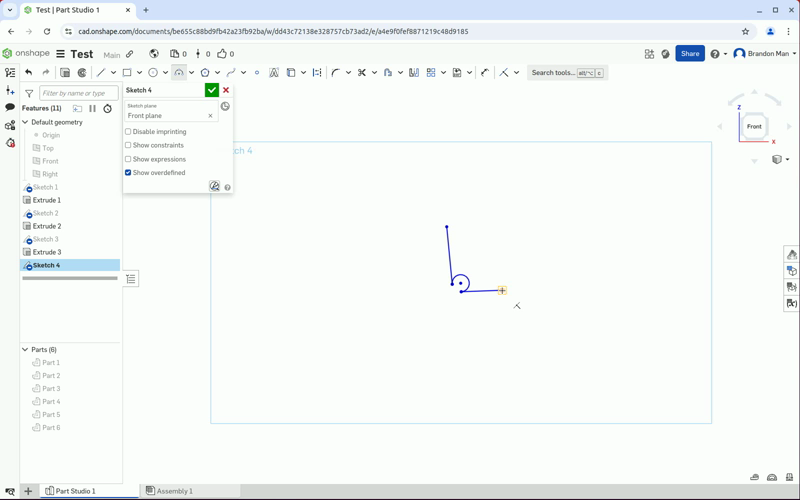
key_down(shift)
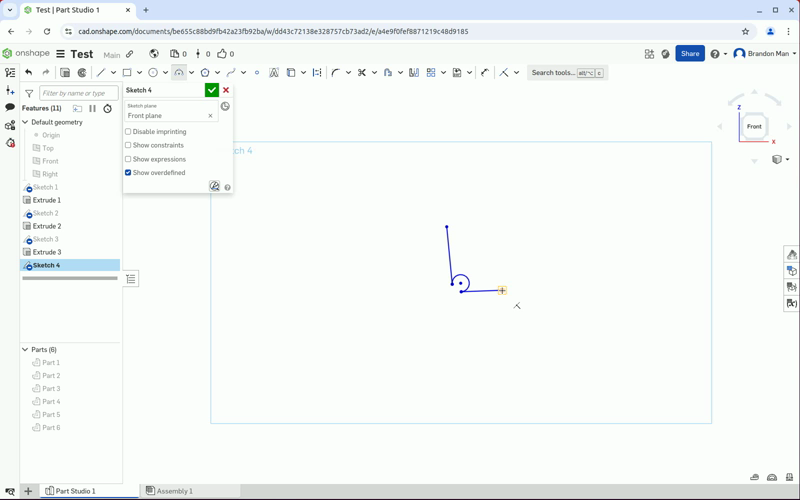
mouse_move(502, 276)
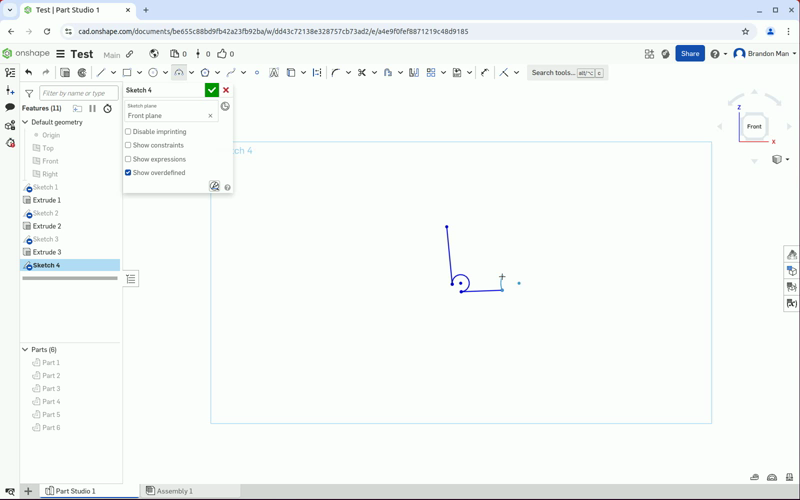
click(502, 276)
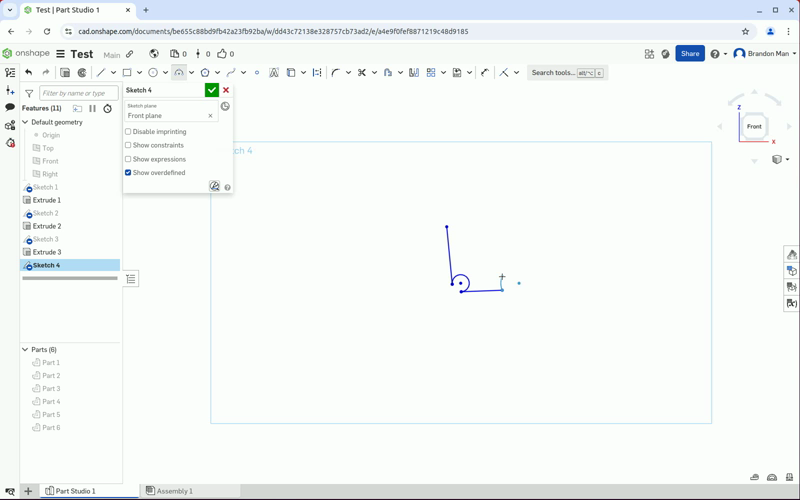
mouse_move(494, 282)
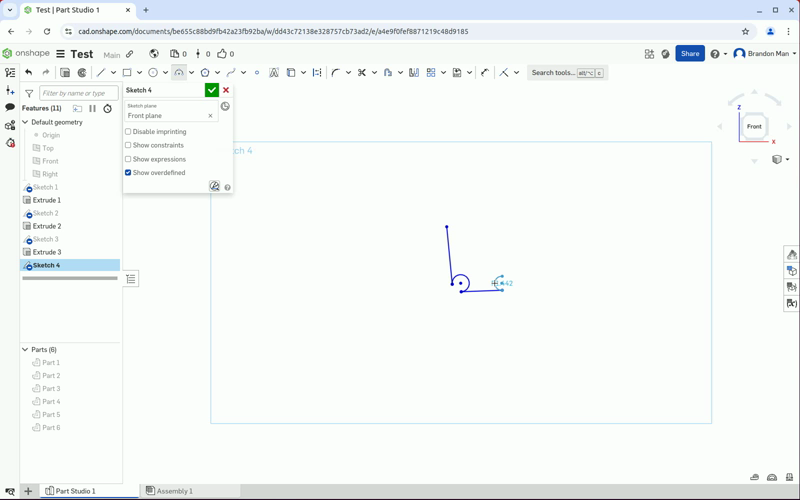
click(494, 282)
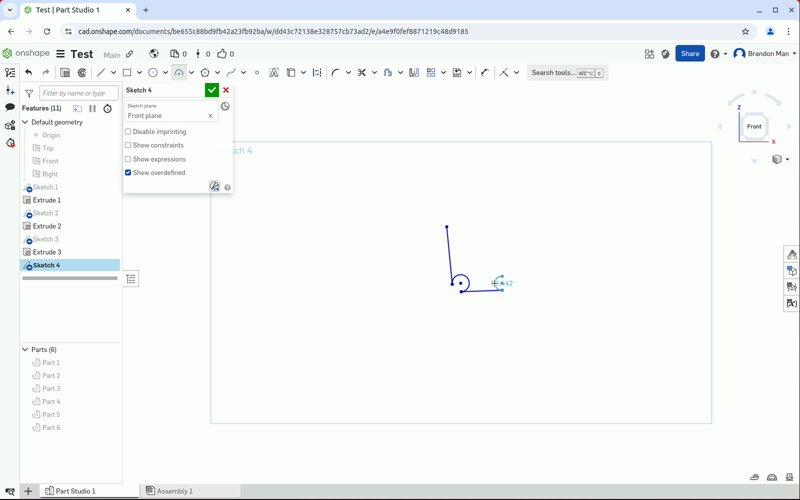
key_up(shift)
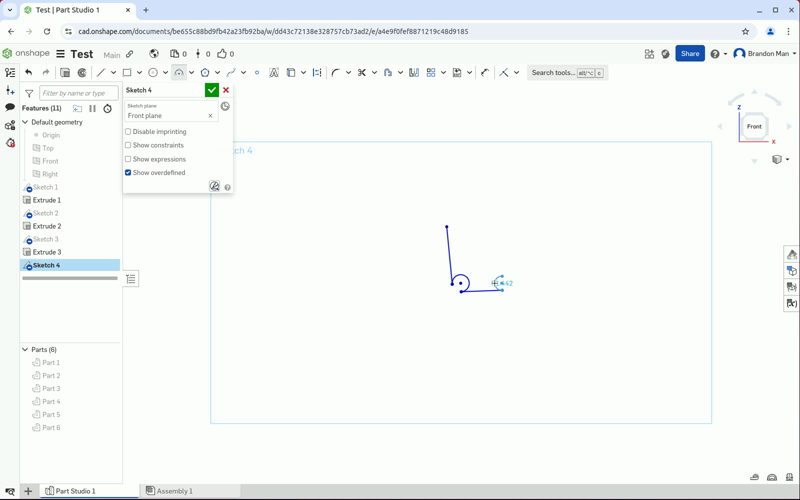
key(esc)
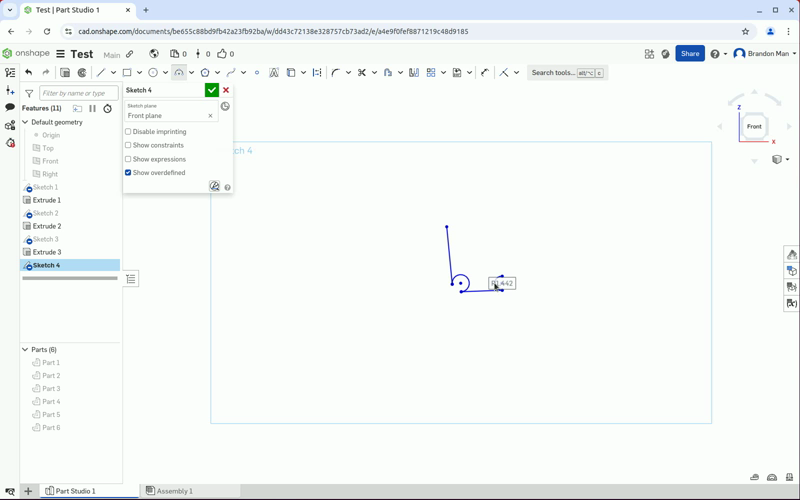
key(l)
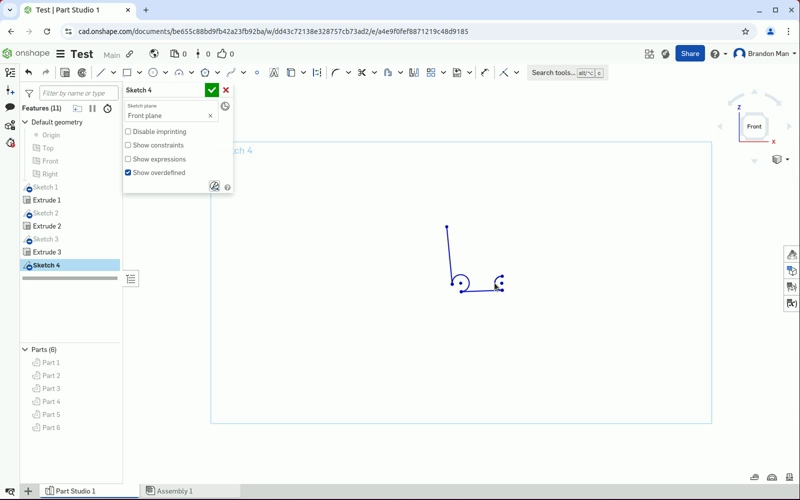
mouse_move(502, 276)
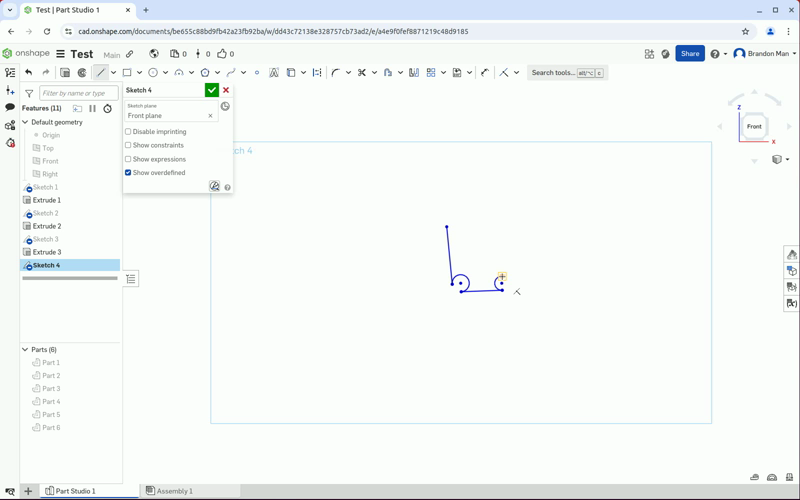
click(502, 276)
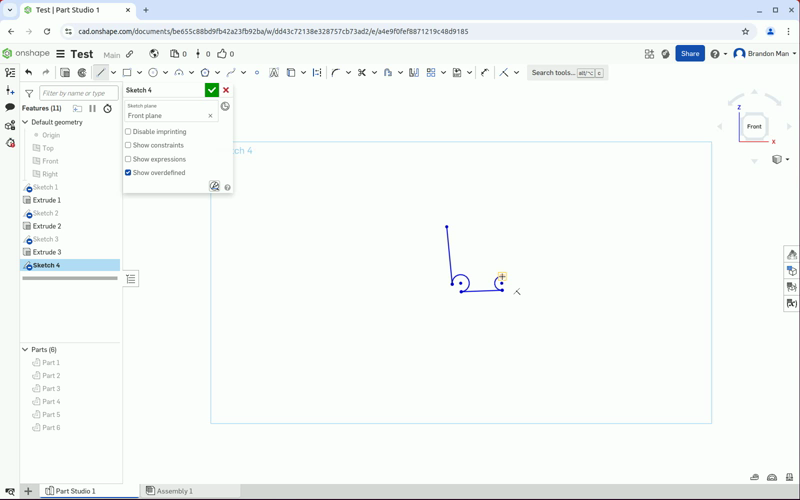
key_down(shift)
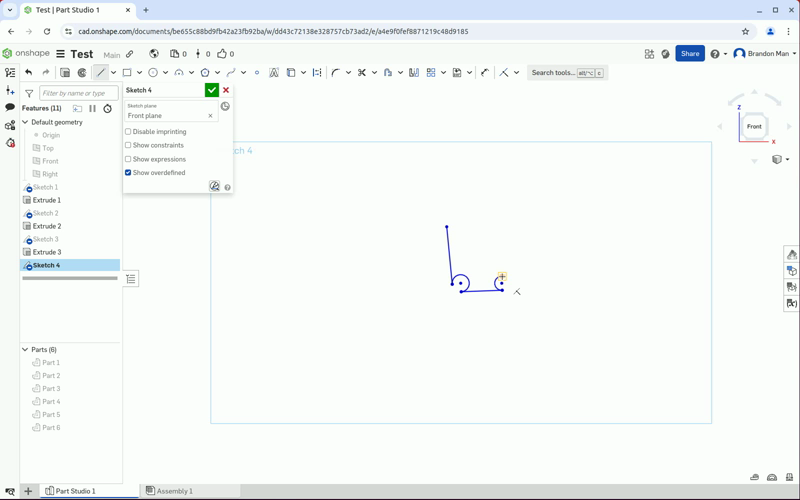
mouse_move(532, 276)
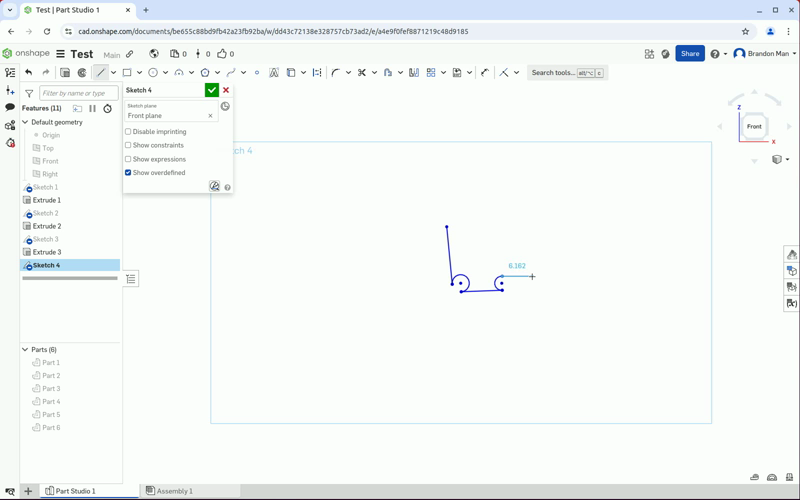
mouse_move(478, 275)
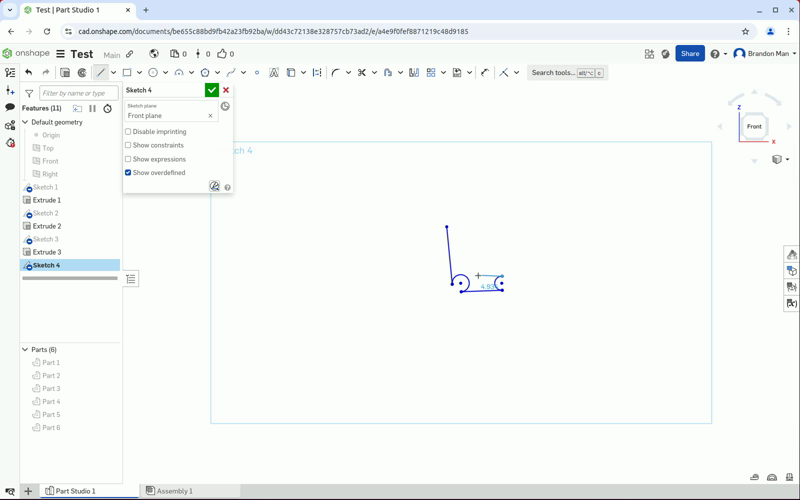
click(478, 275)
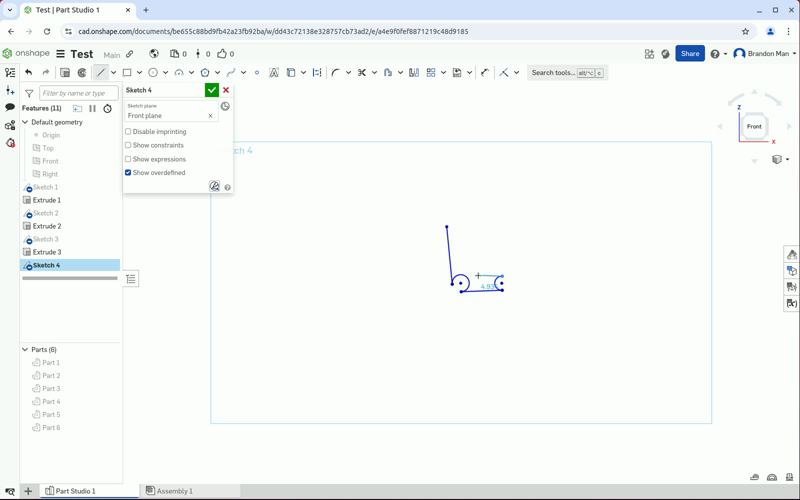
key_up(shift)
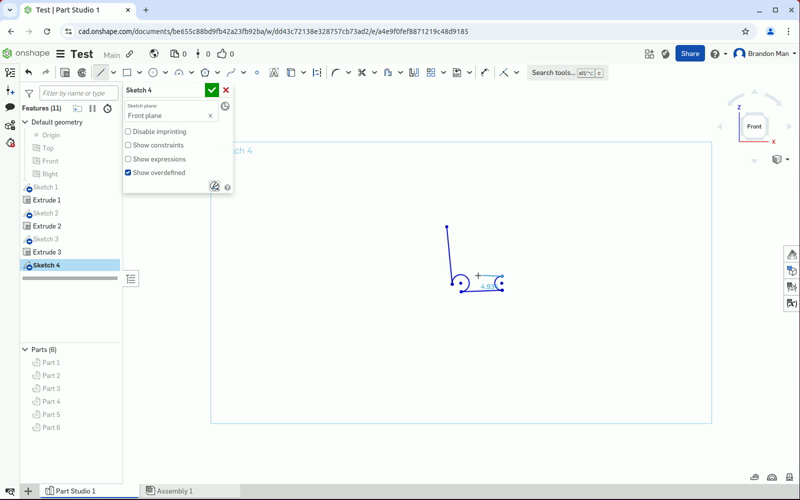
key(esc)
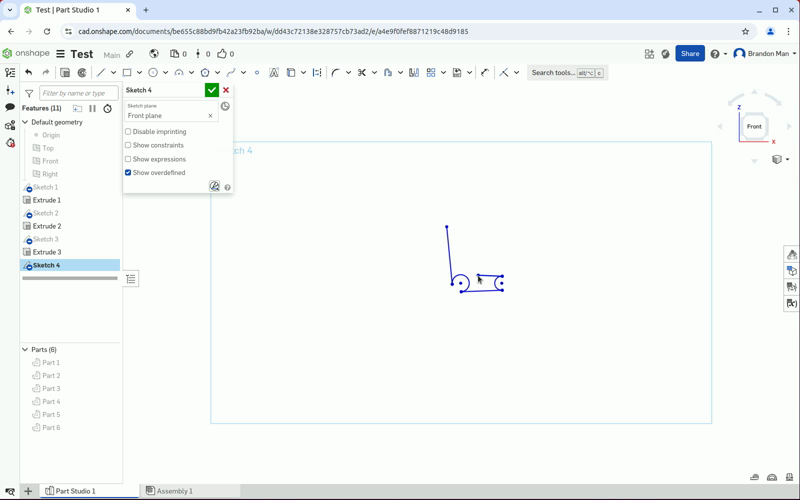
key(a)
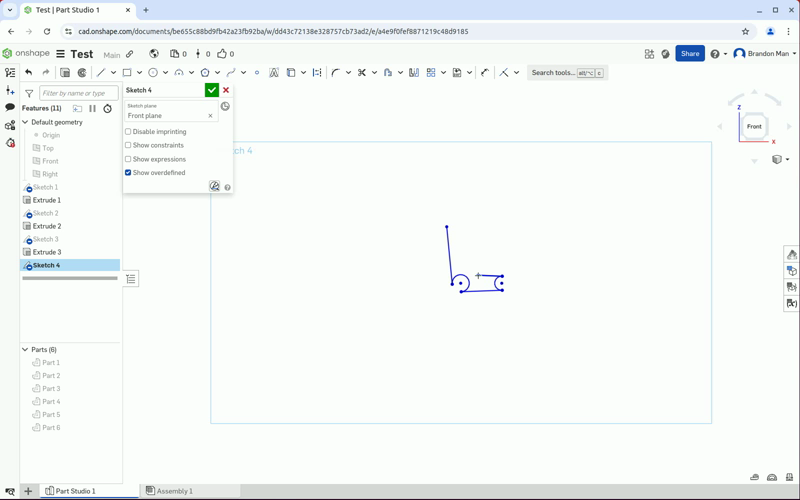
mouse_move(478, 275)
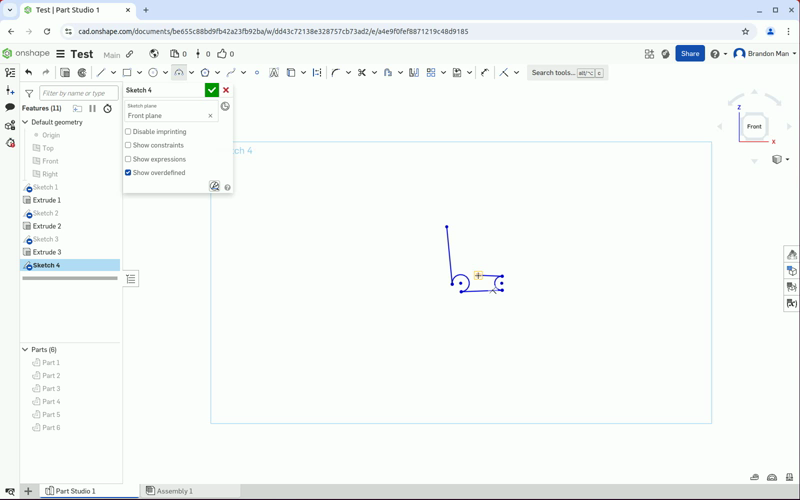
click(478, 275)
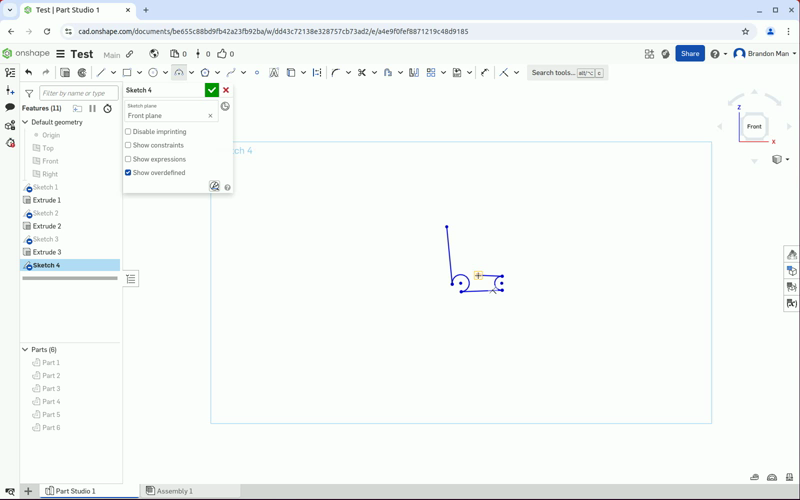
key_down(shift)
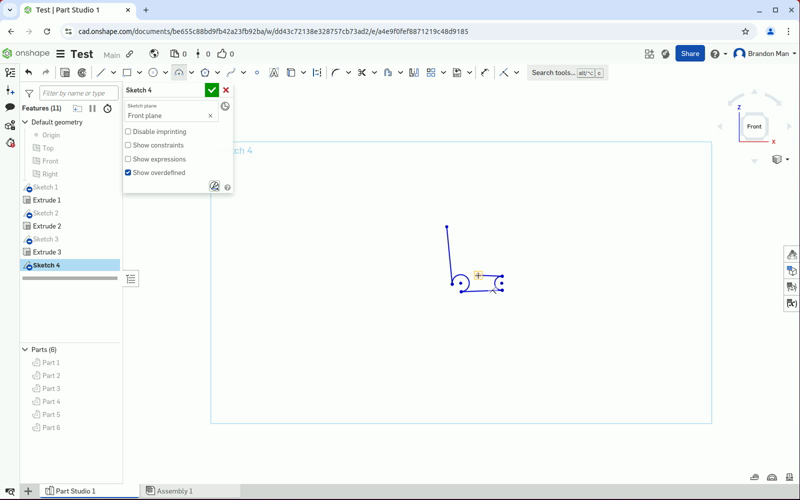
mouse_move(471, 267)
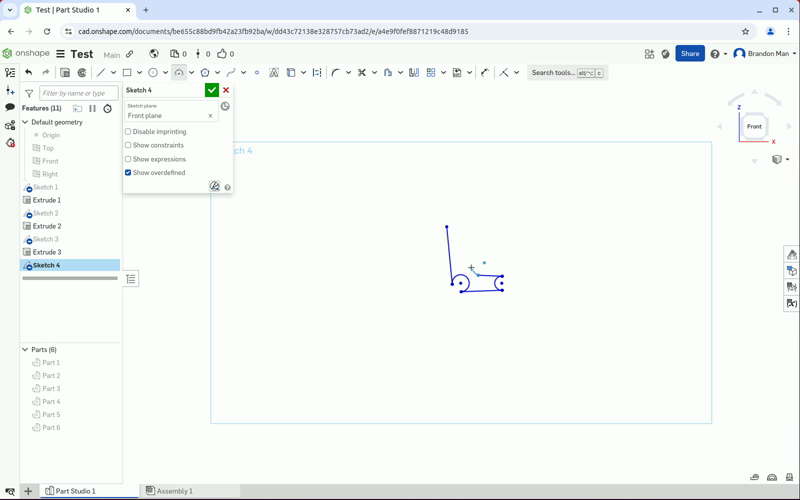
click(471, 267)
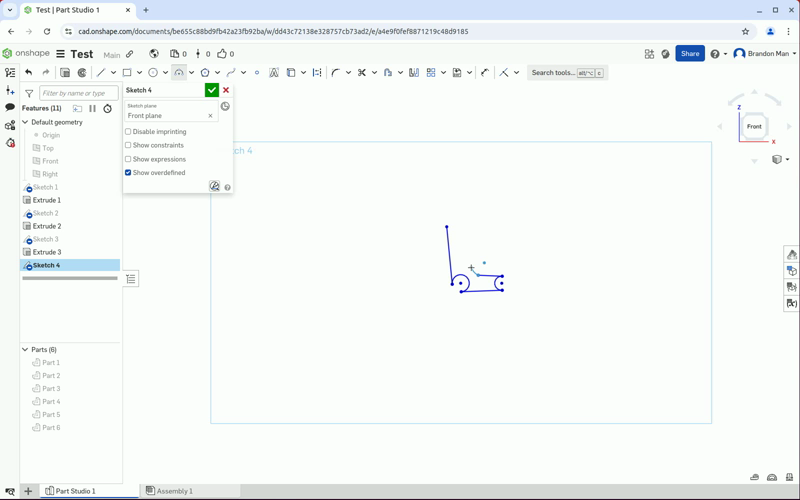
mouse_move(472, 272)
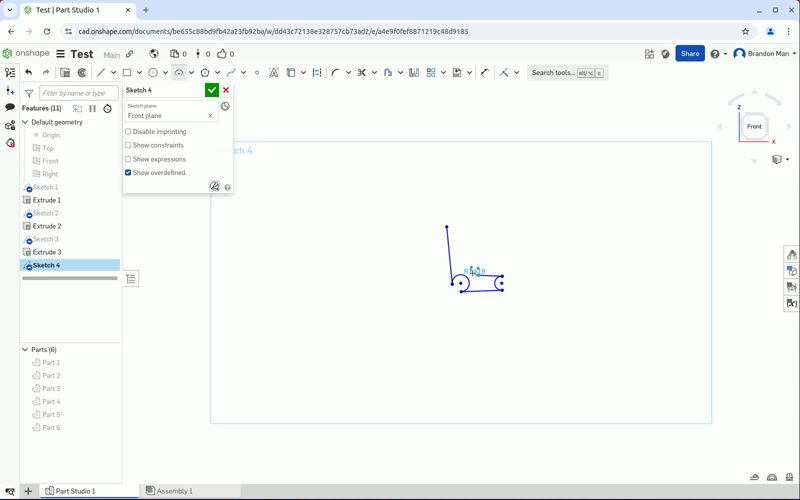
click(472, 272)
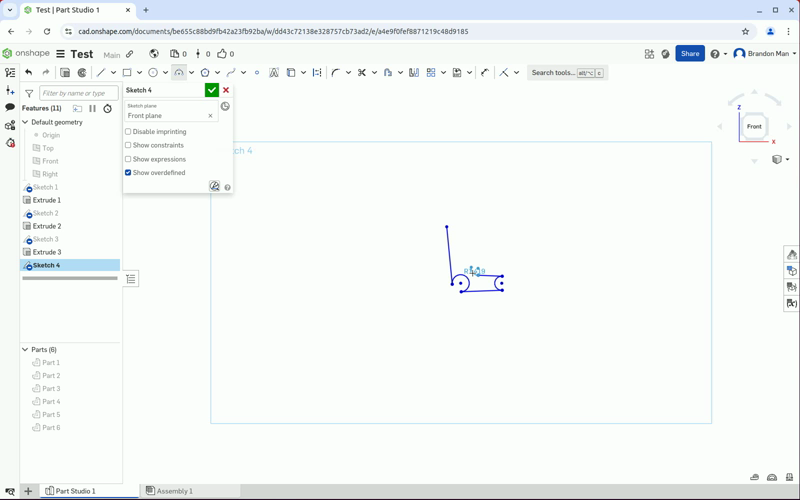
key_up(shift)
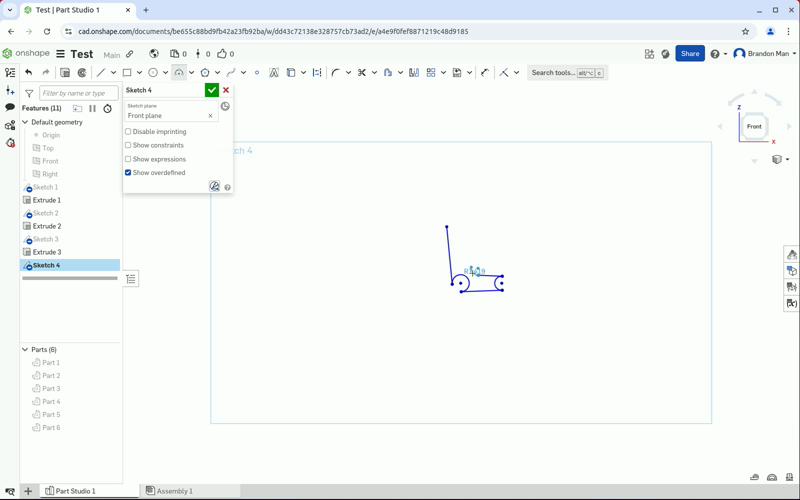
key(esc)
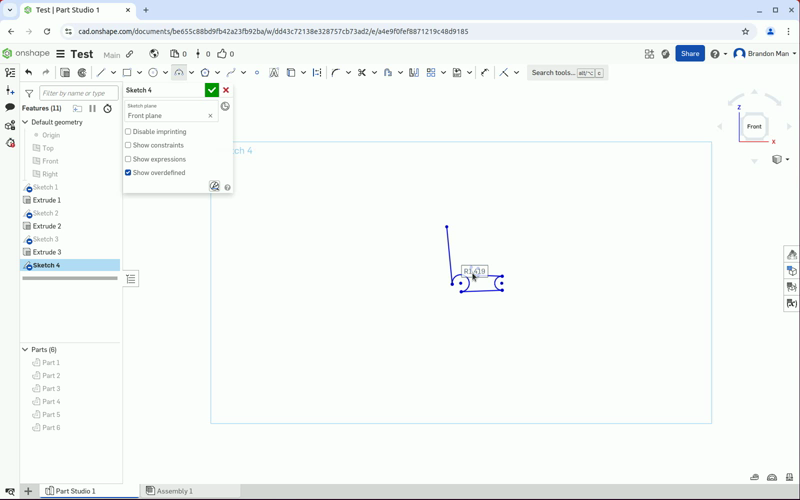
key(l)
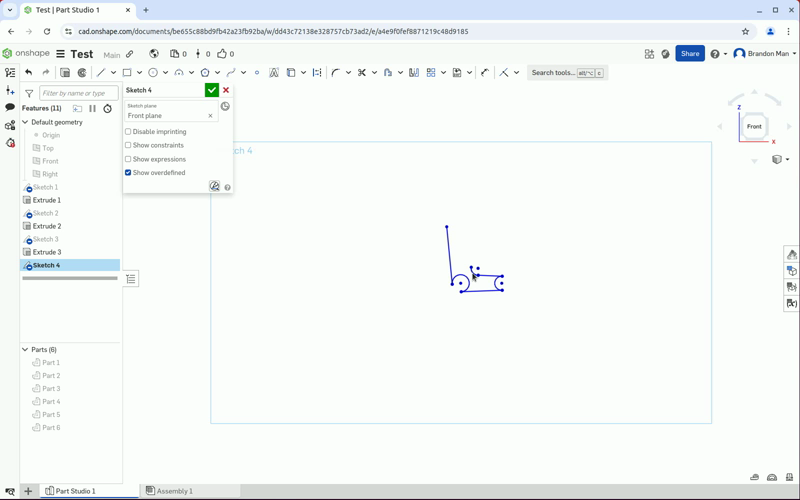
mouse_move(471, 267)
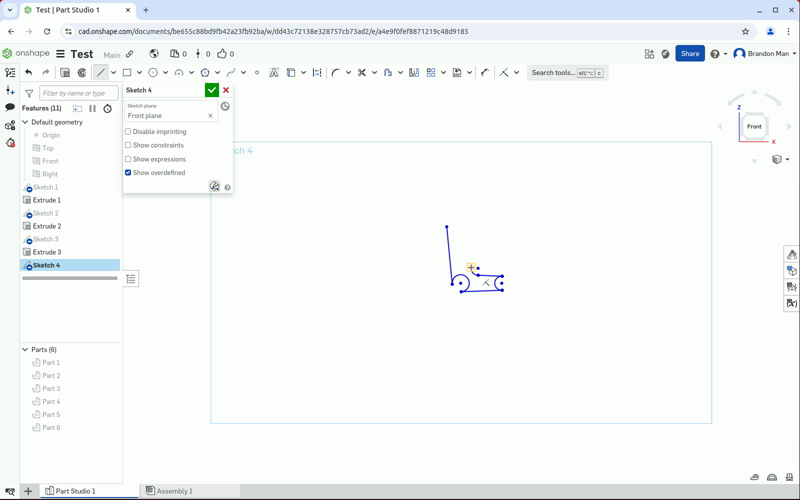
click(471, 267)
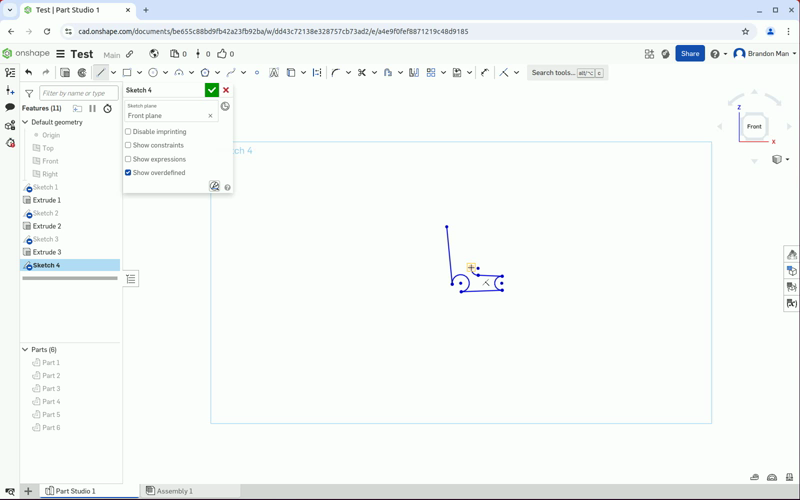
key_down(shift)
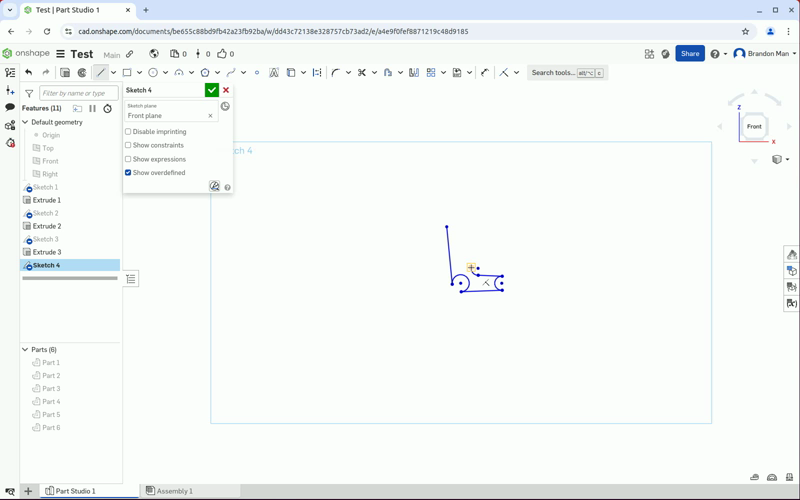
mouse_move(501, 267)
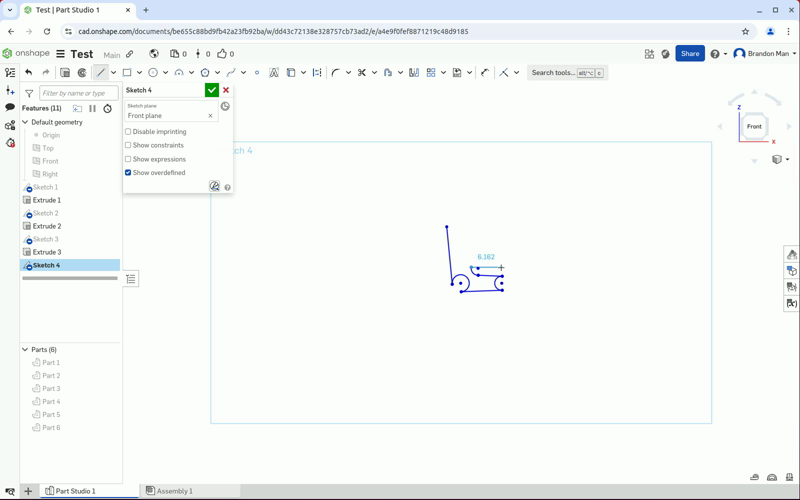
mouse_move(475, 226)
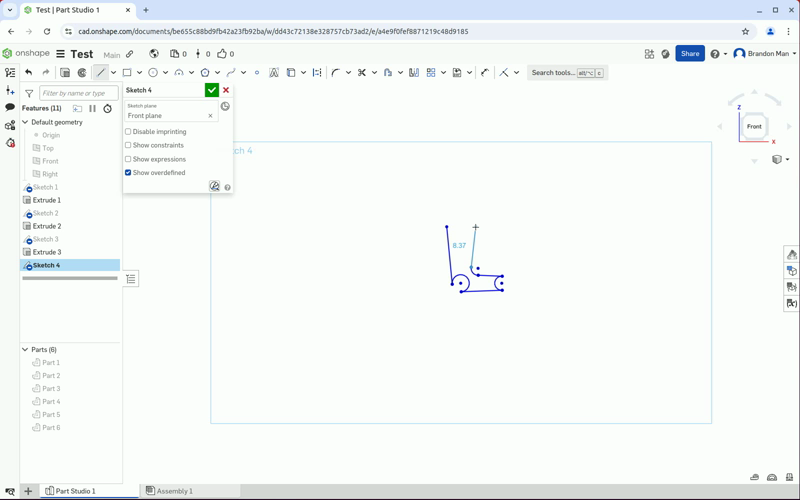
click(475, 226)
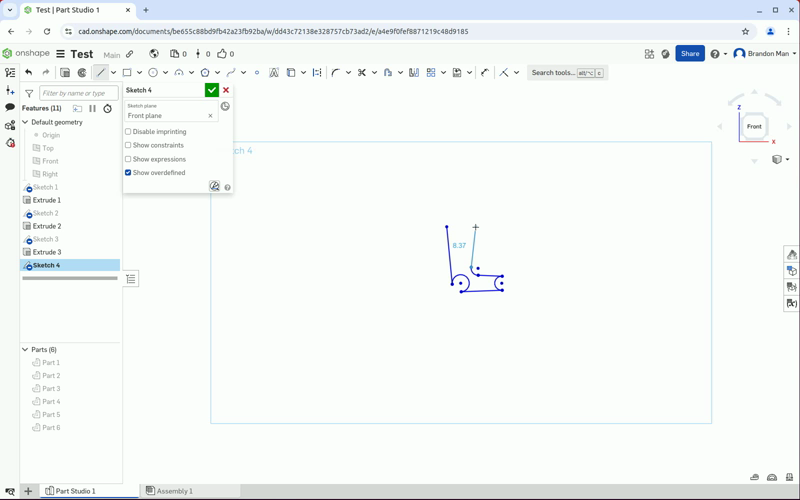
key_up(shift)
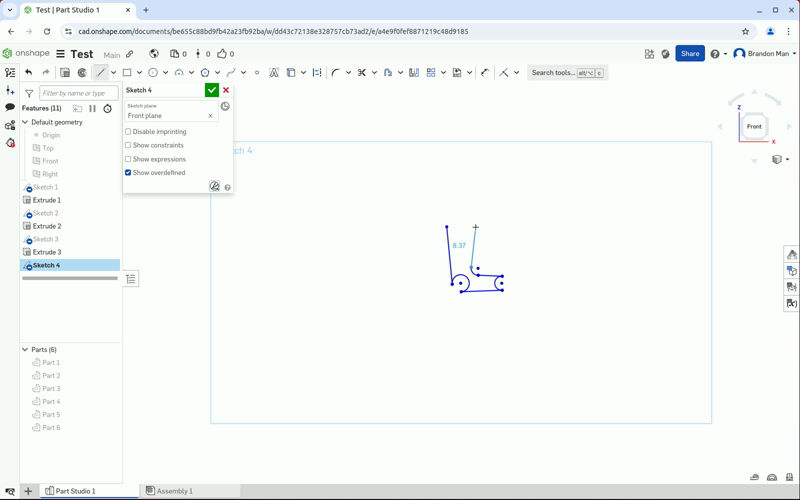
key(esc)
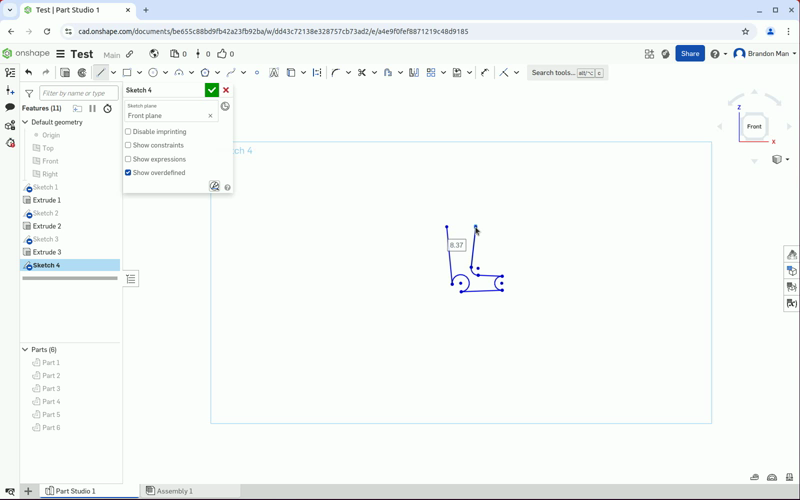
key(a)
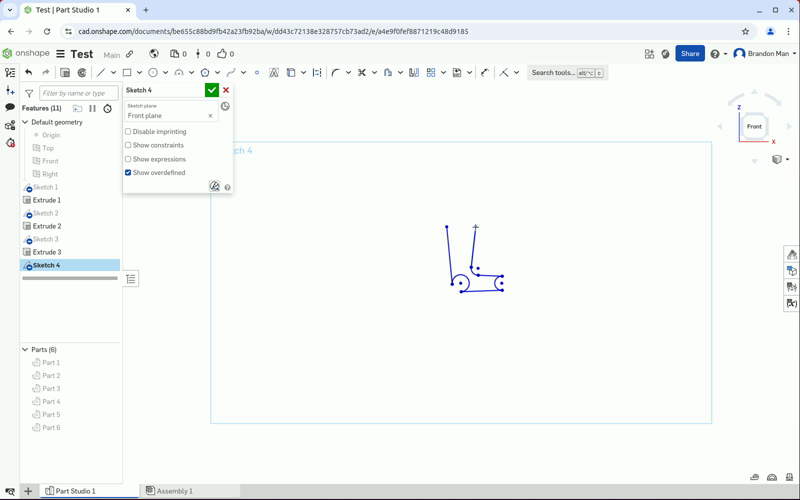
mouse_move(475, 226)
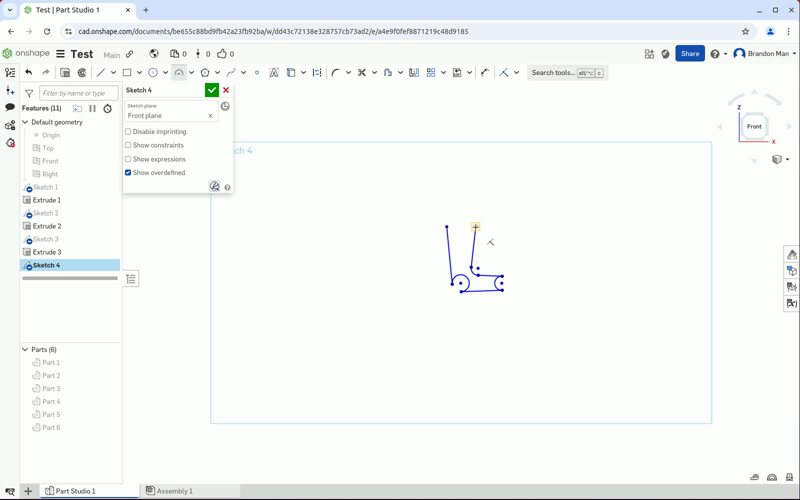
click(475, 226)
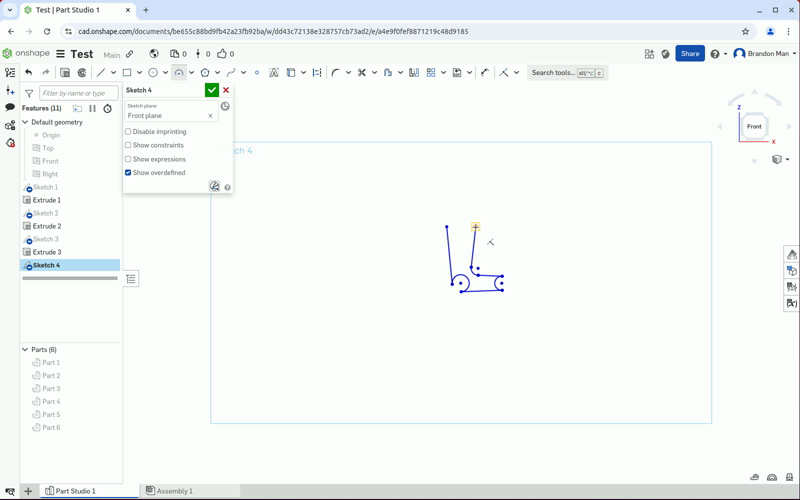
mouse_move(446, 226)
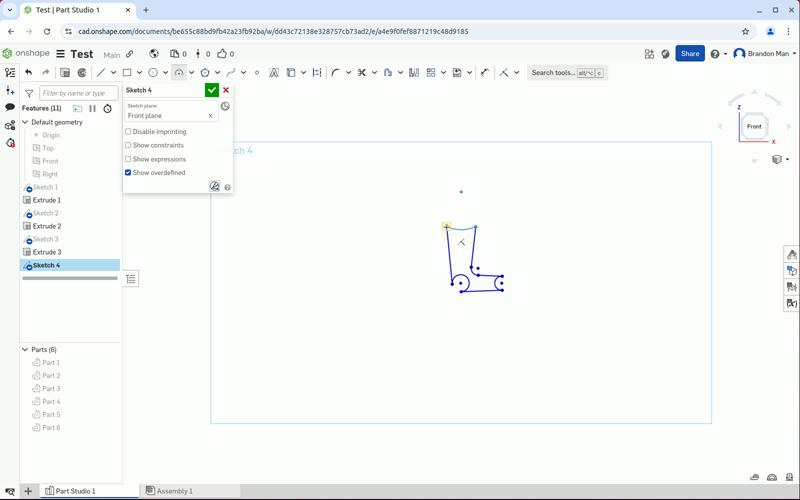
click(446, 226)
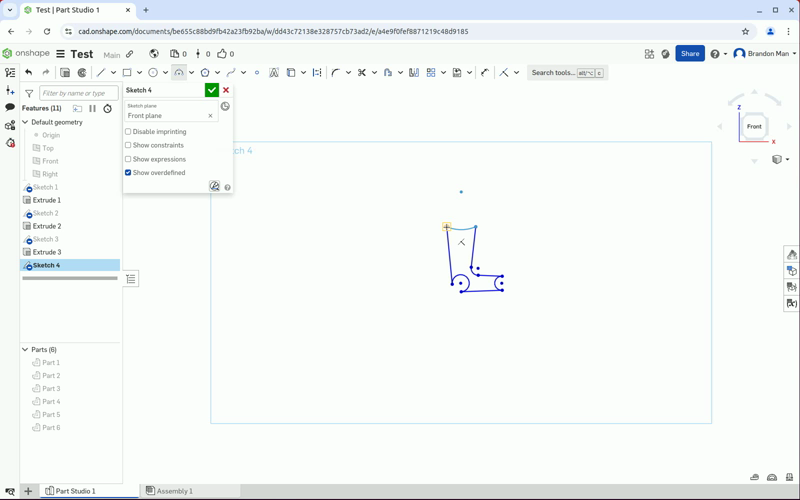
key_down(shift)
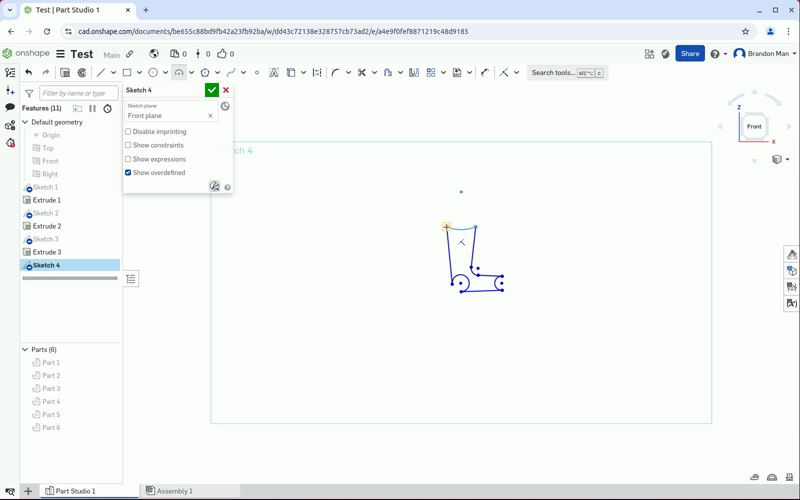
mouse_move(461, 239)
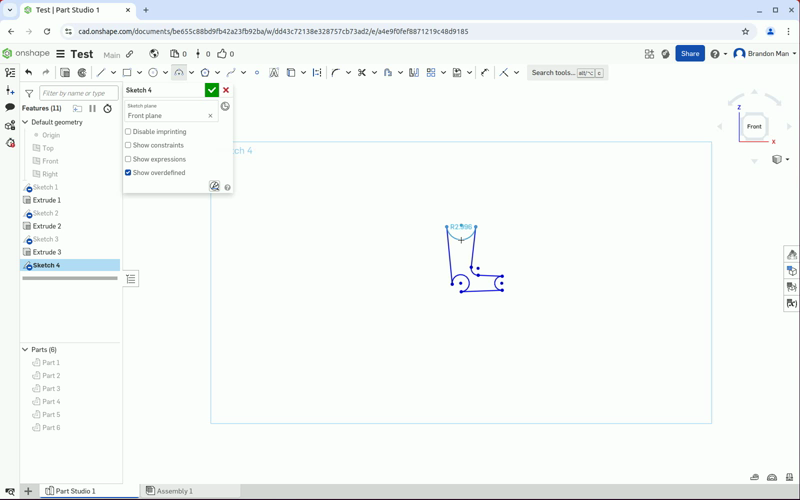
click(461, 239)
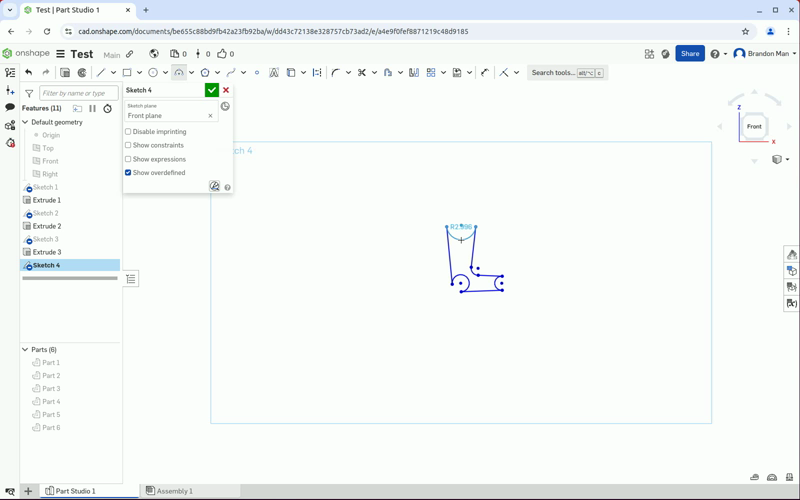
key_up(shift)
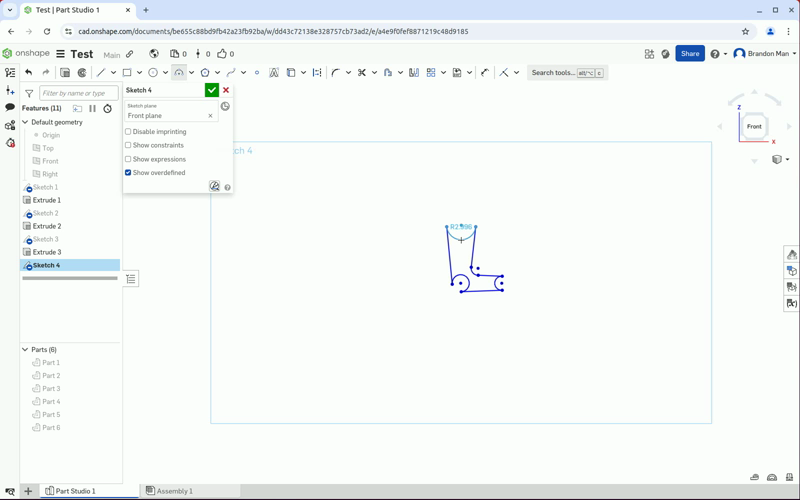
key(esc)
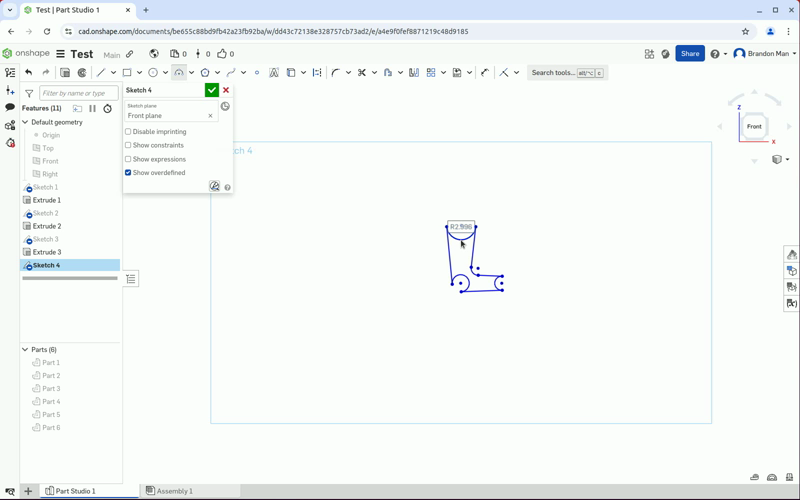
mouse_move(490, 278)
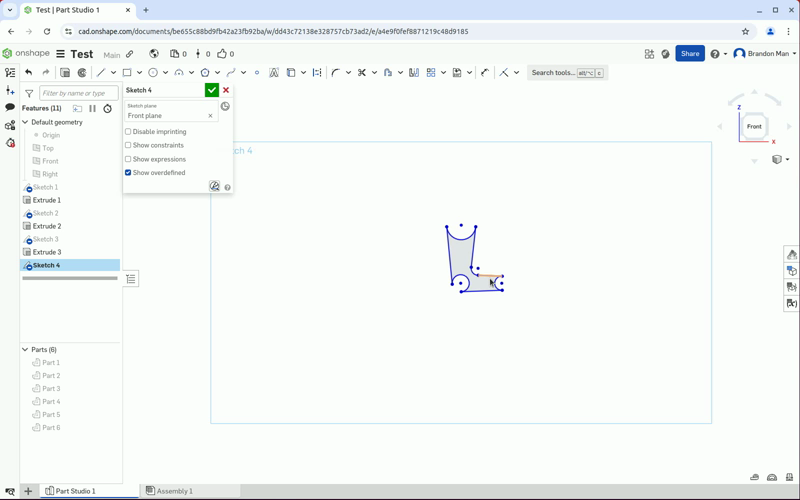
scroll(6)
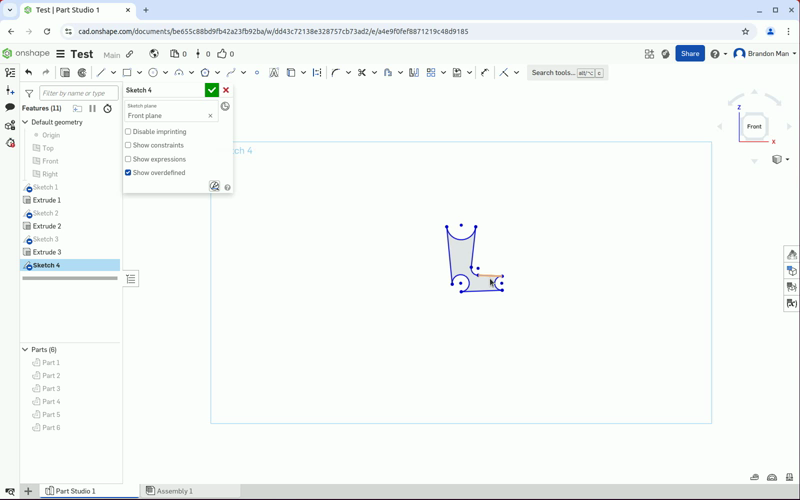
scroll(6)
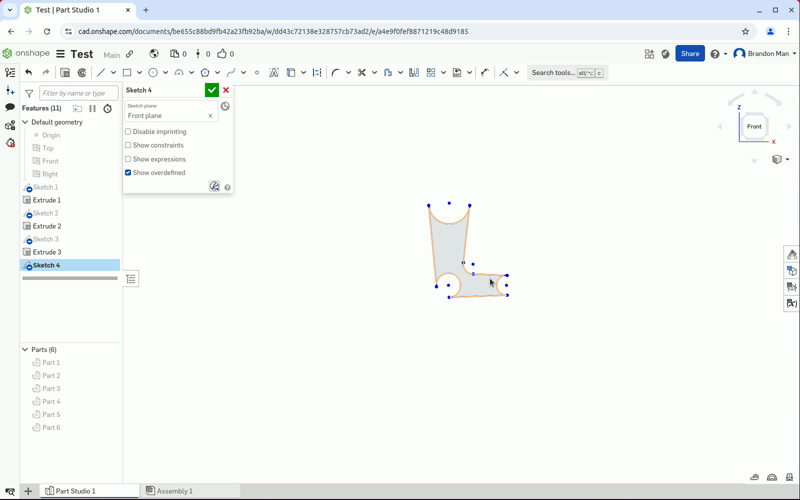
scroll(6)
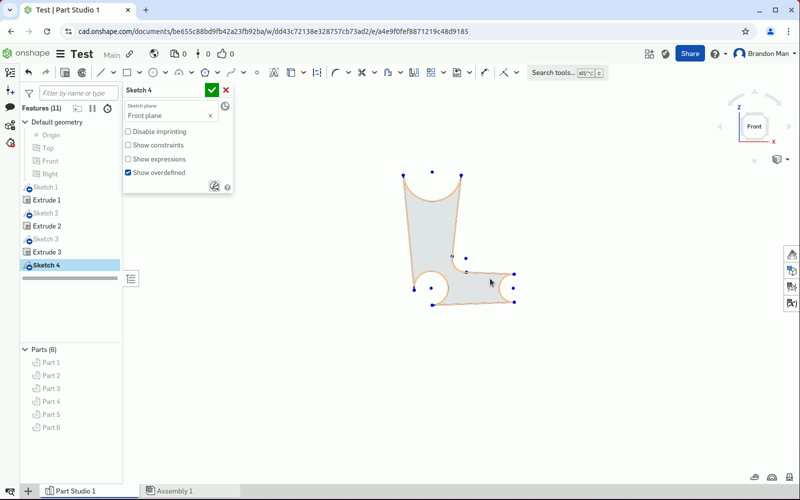
scroll(6)
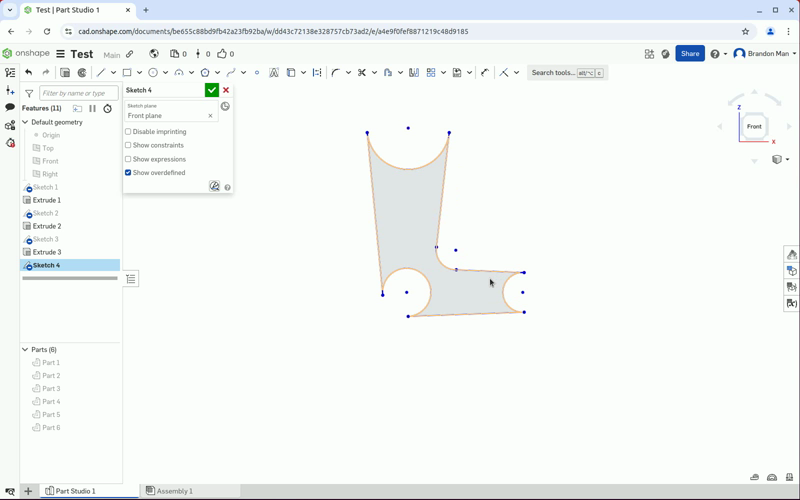
scroll(6)
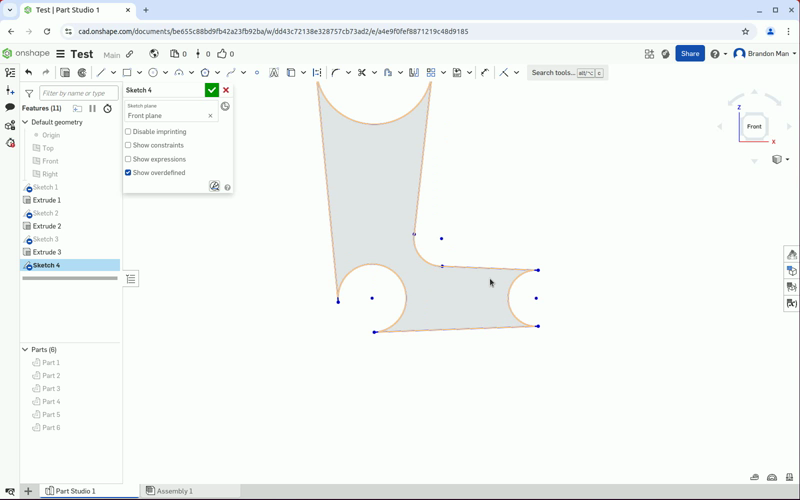
scroll(6)
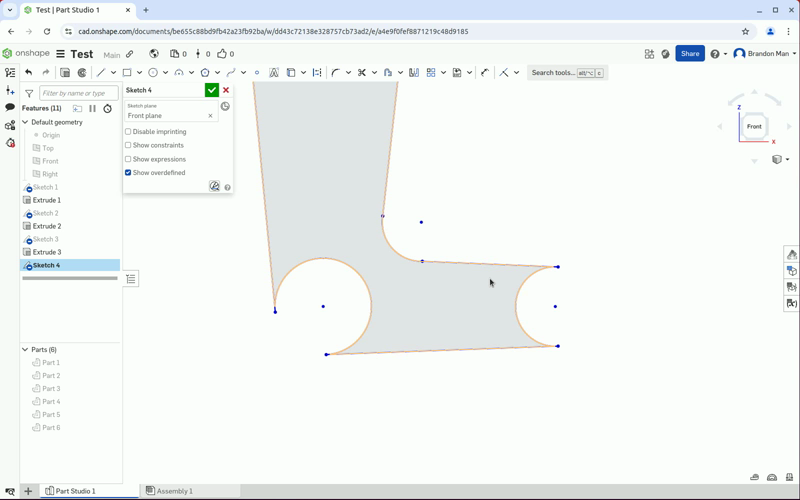
scroll(6)
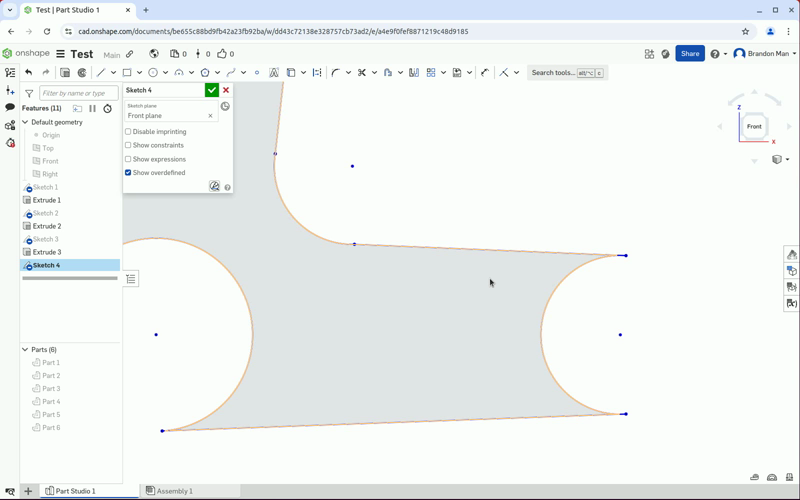
click(490, 278)
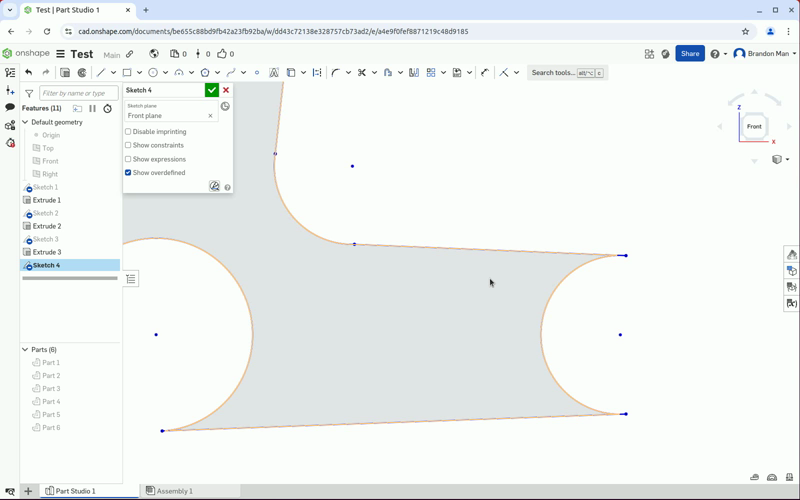
scroll(-6)
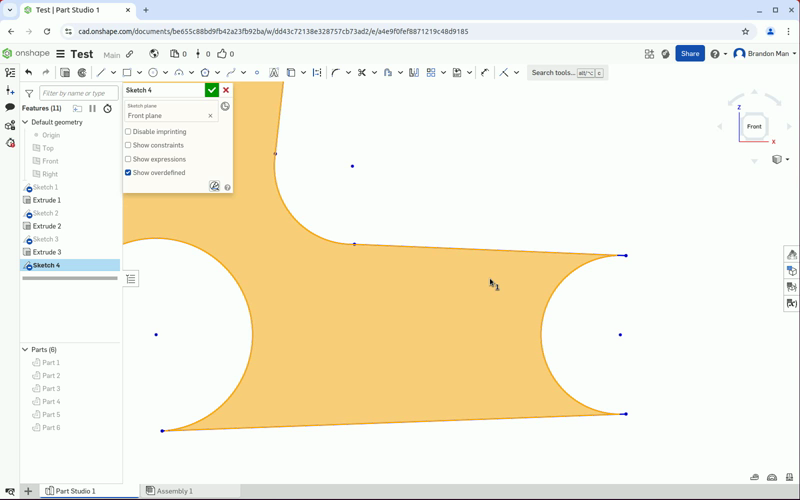
scroll(-6)
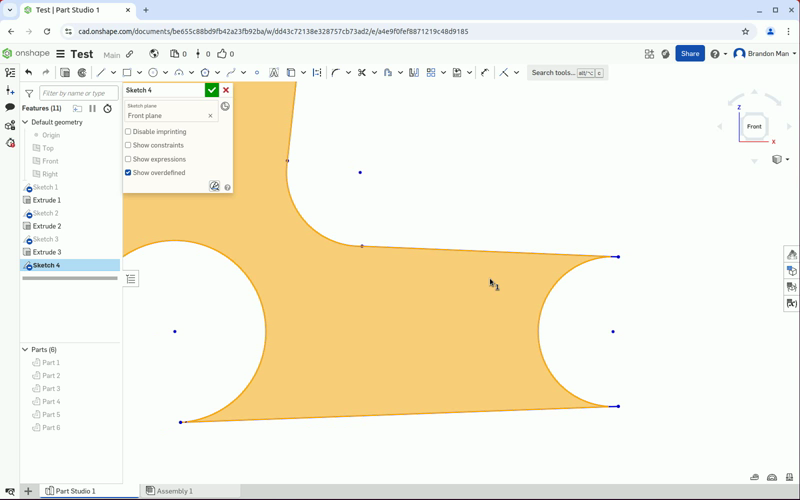
scroll(-6)
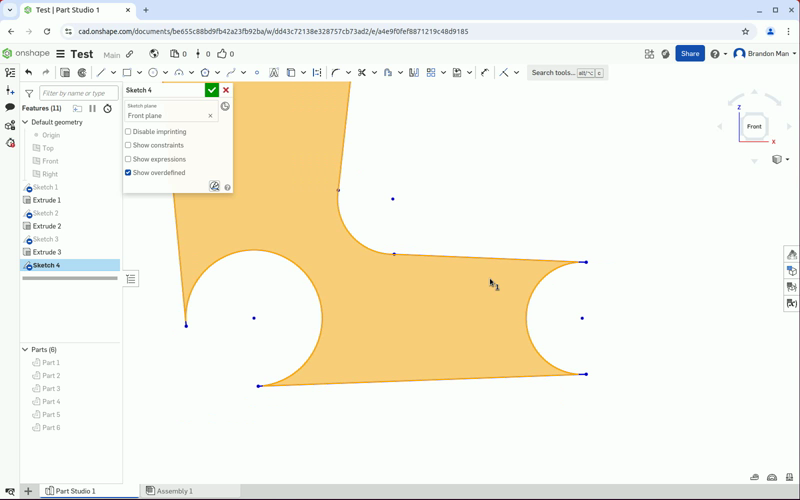
scroll(-6)
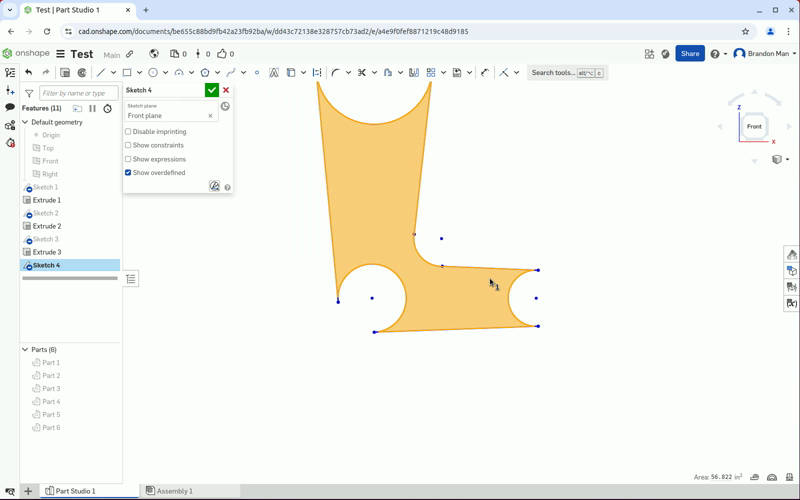
scroll(-6)
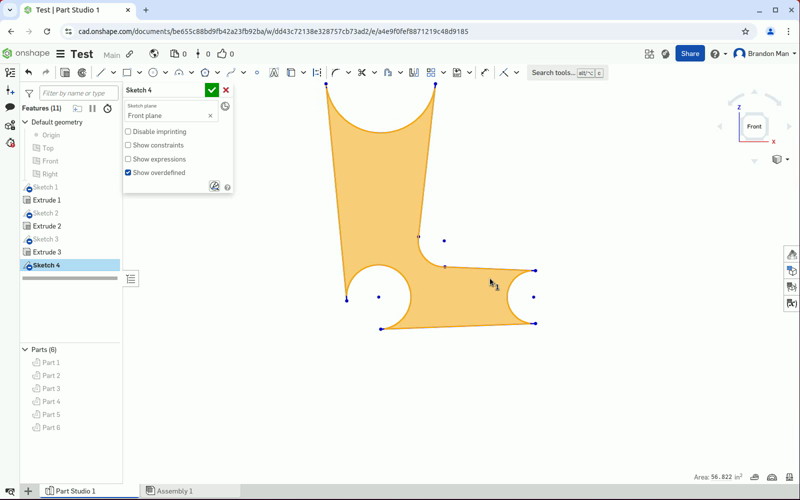
scroll(-6)
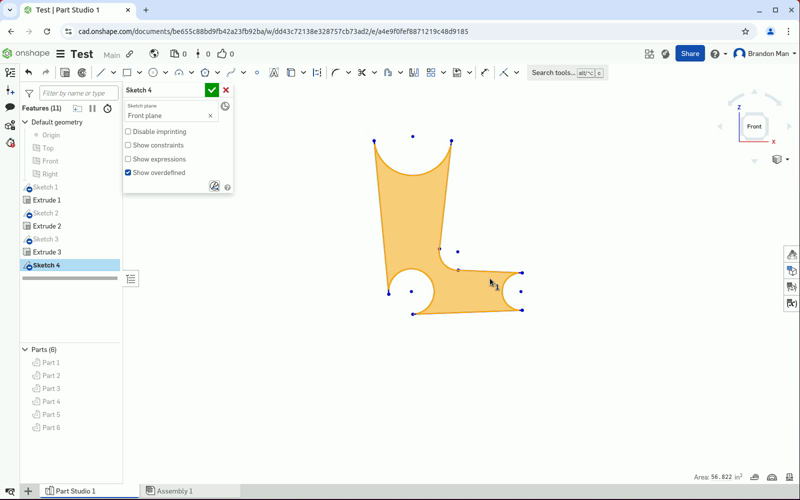
scroll(-6)
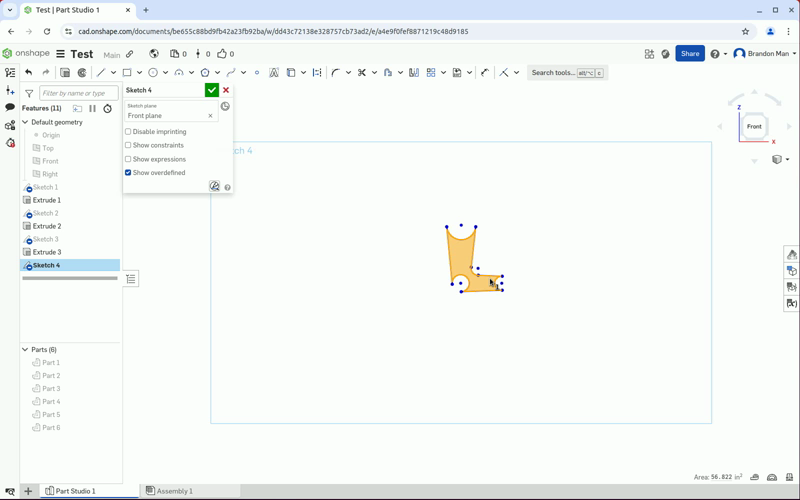
mouse_move(73, 352)
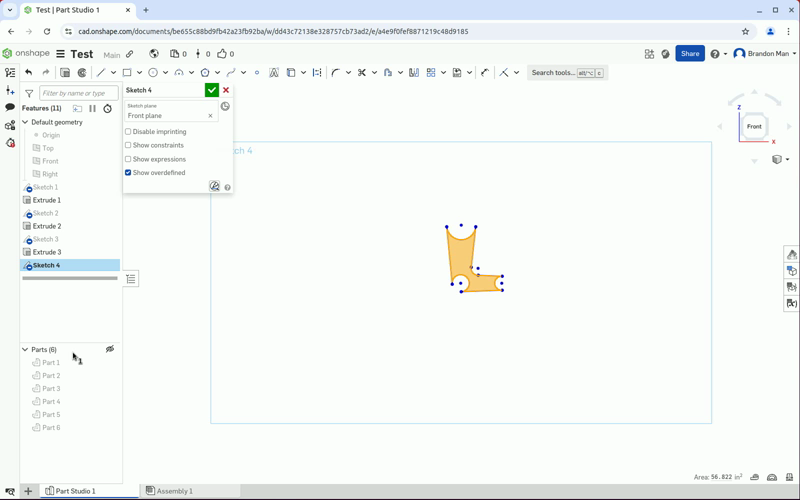
key(shift+y)
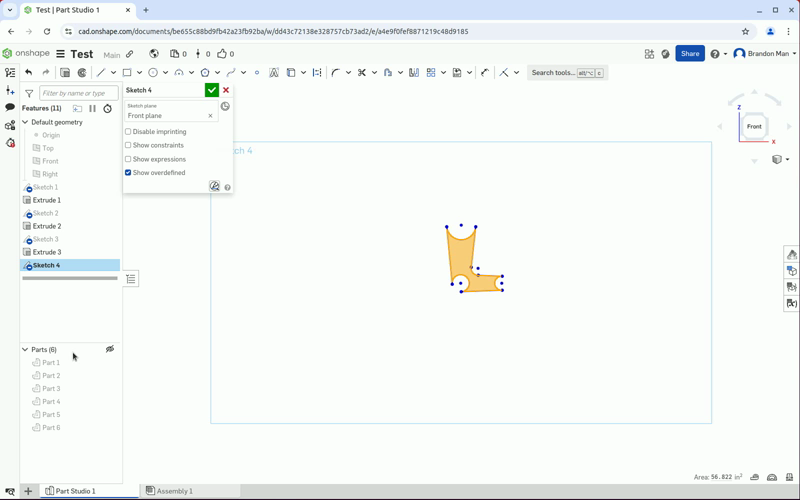
key(shift+e)
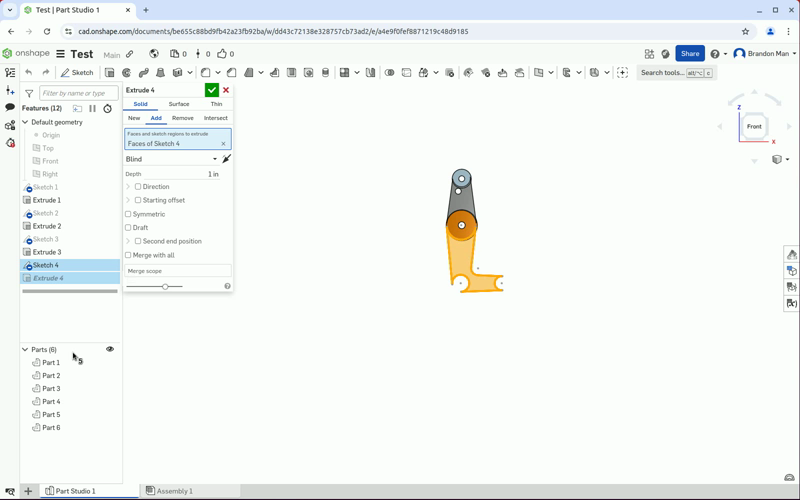
mouse_move(143, 106)
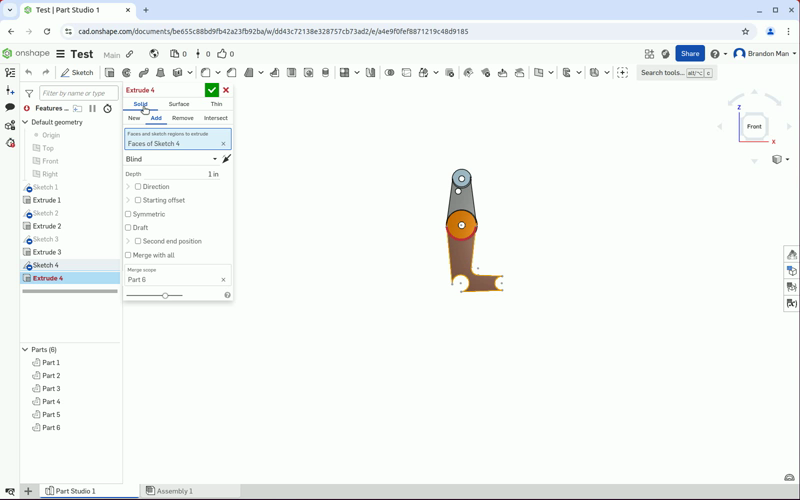
click(143, 106)
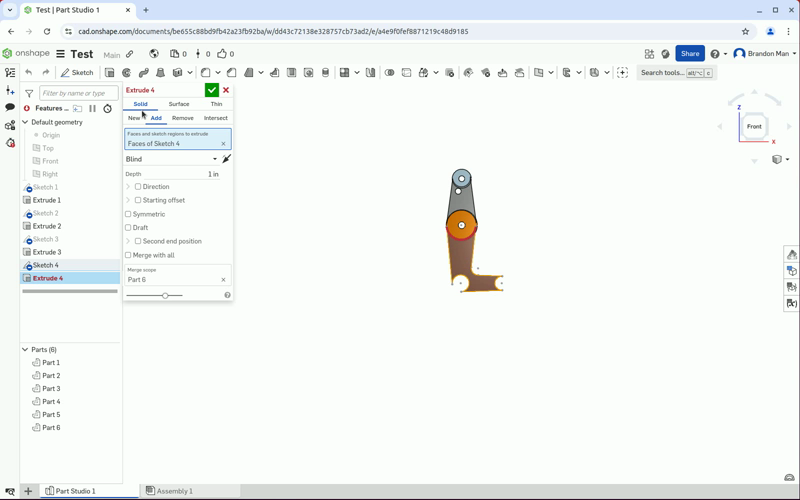
mouse_move(137, 120)
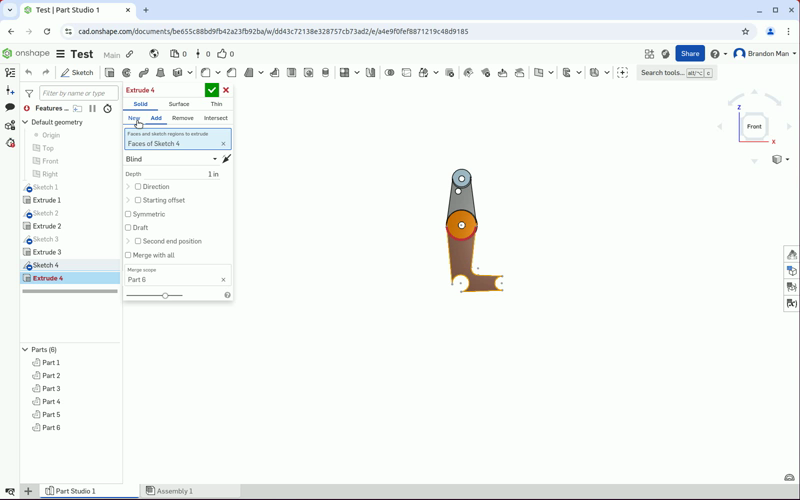
click(137, 120)
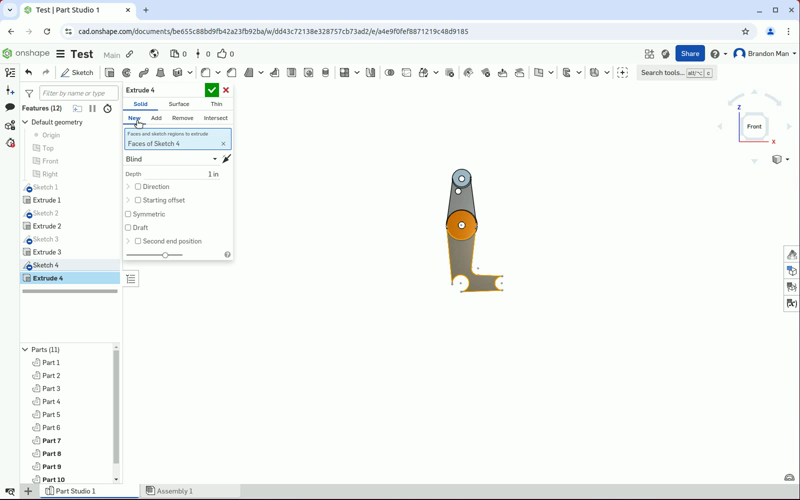
key(tab, 4)
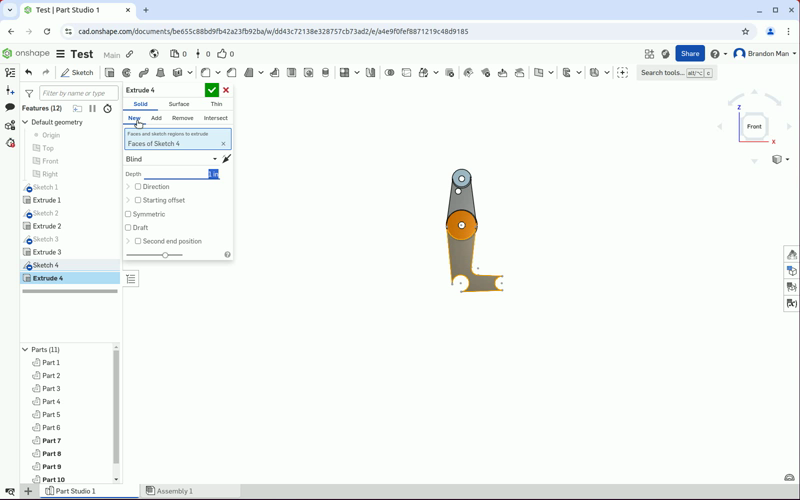
text(0.481)
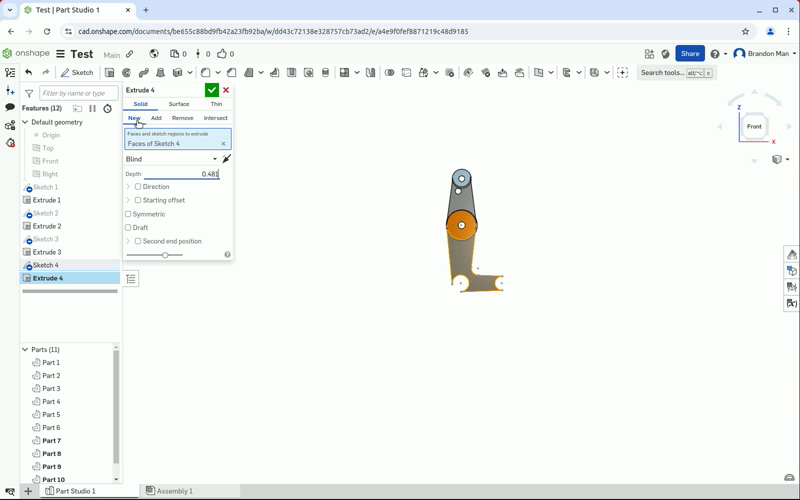
key(enter)
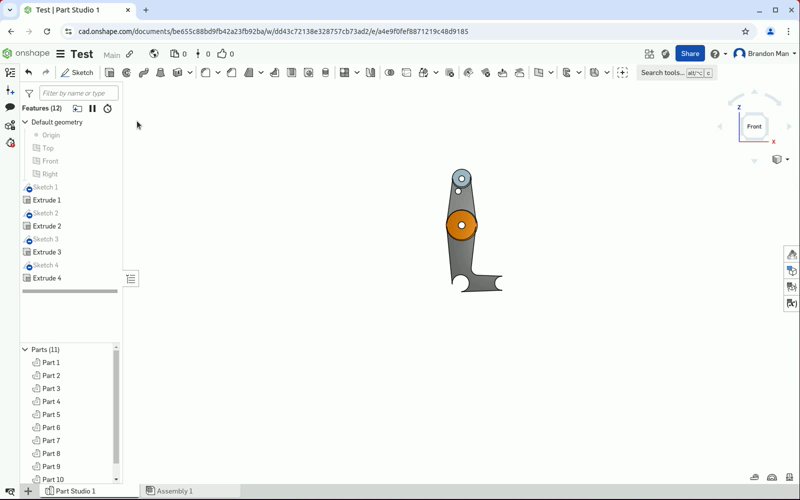
key(shift+h)
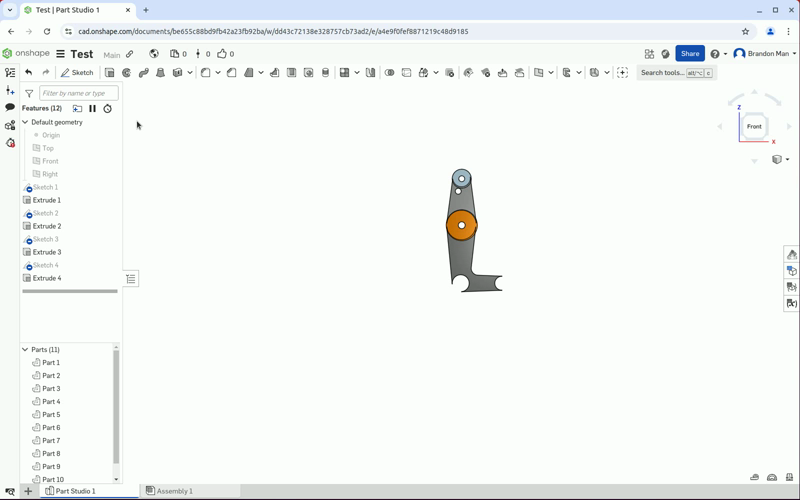
key(shift+h)
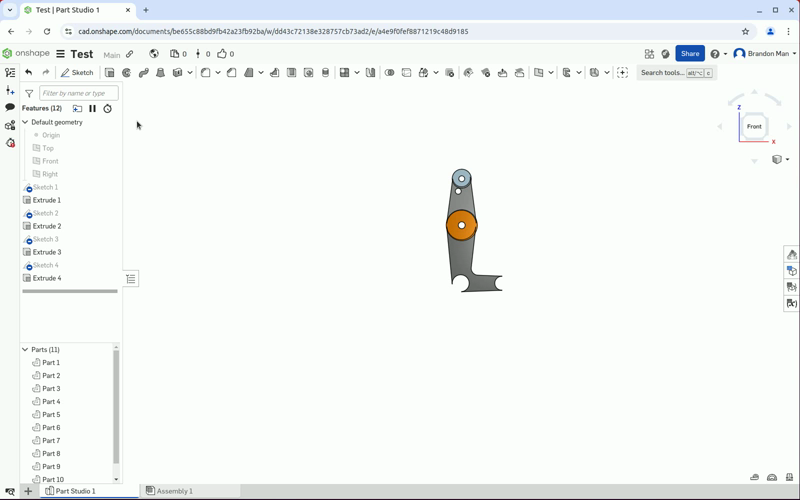
mouse_move(73, 189)
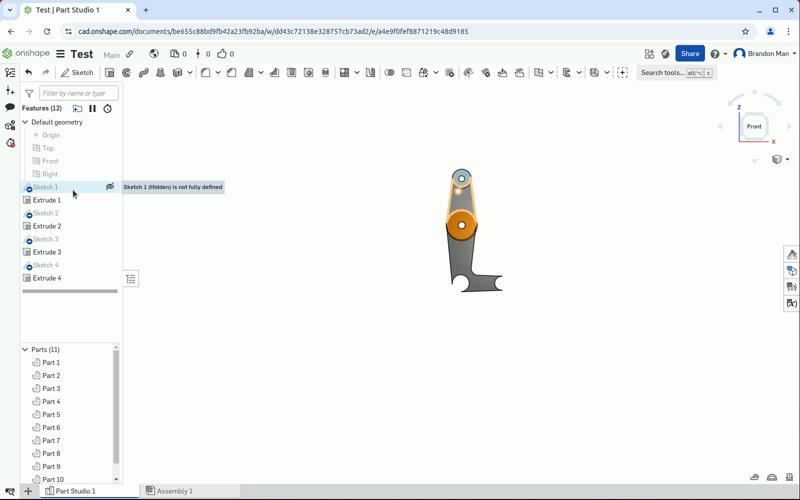
click(73, 189)
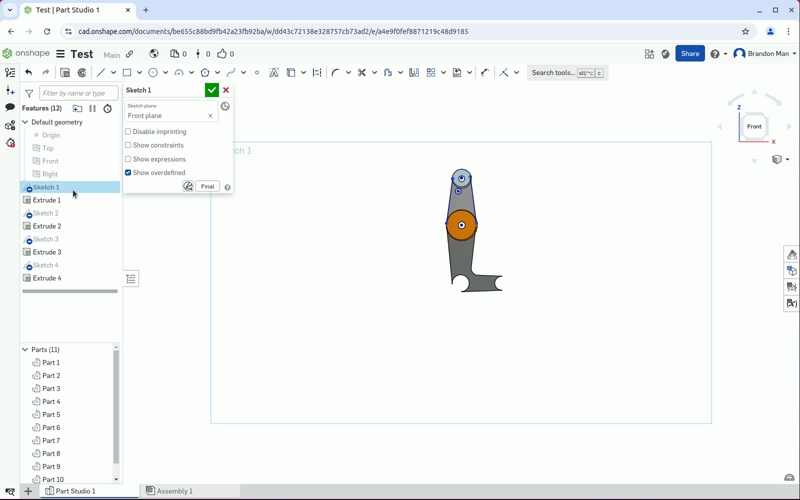
mouse_move(229, 92)
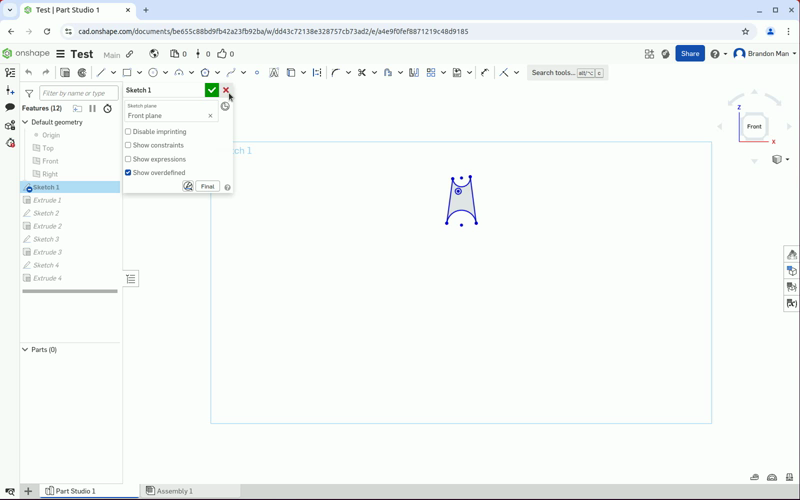
click(229, 92)
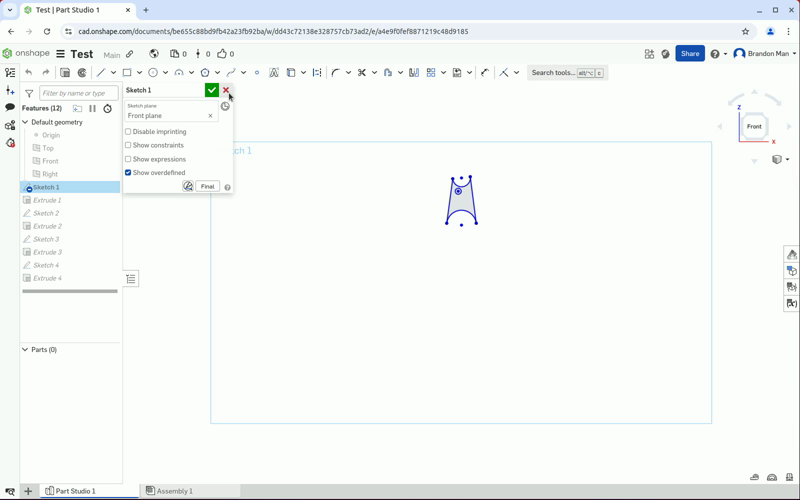
key(shift+s)
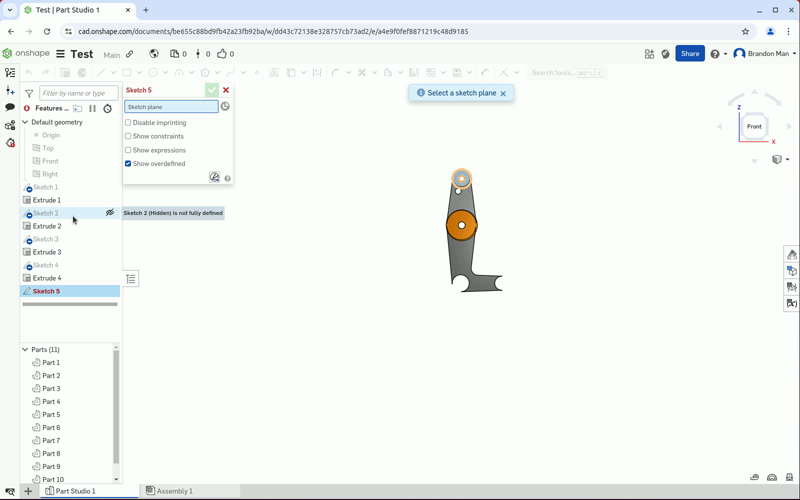
scroll(3)
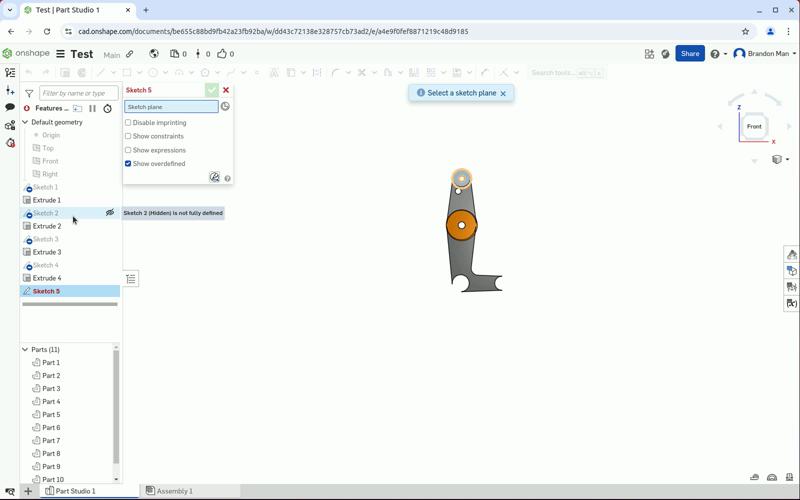
mouse_move(73, 163)
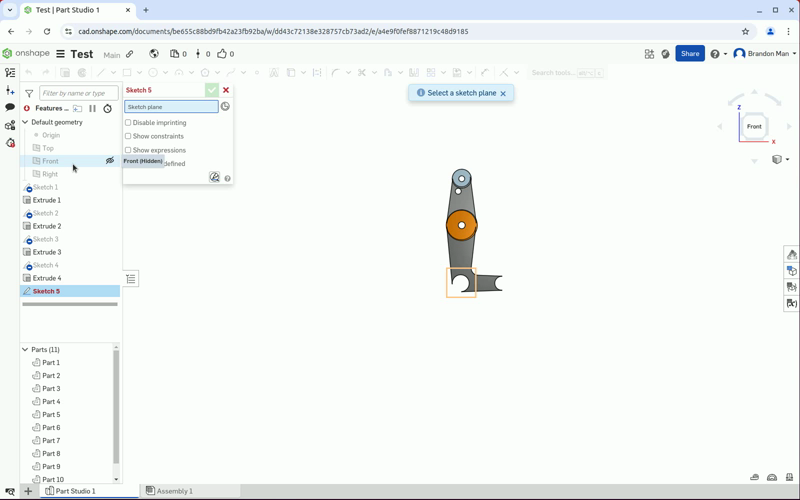
click(73, 163)
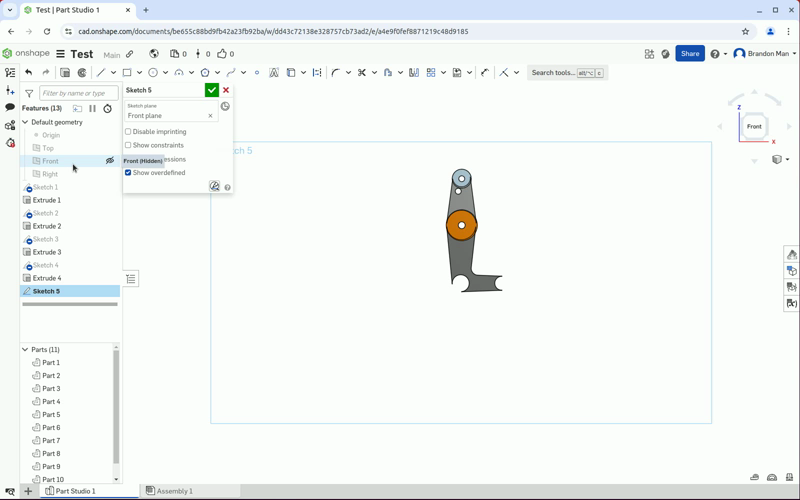
mouse_move(69, 352)
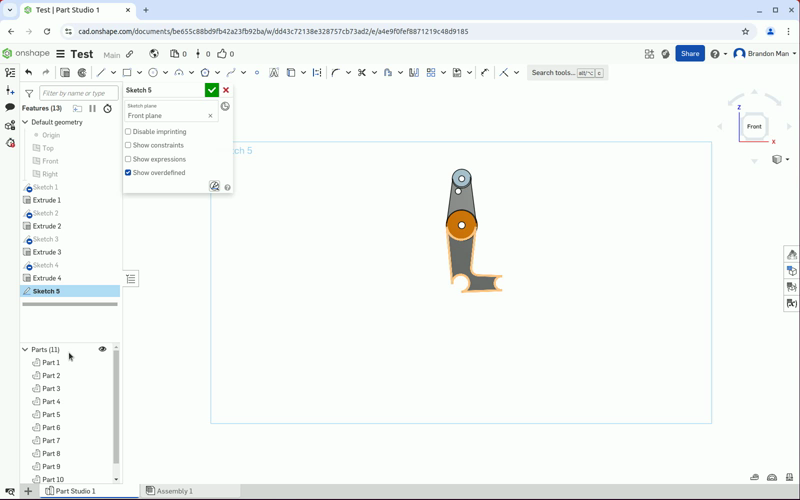
key(y)
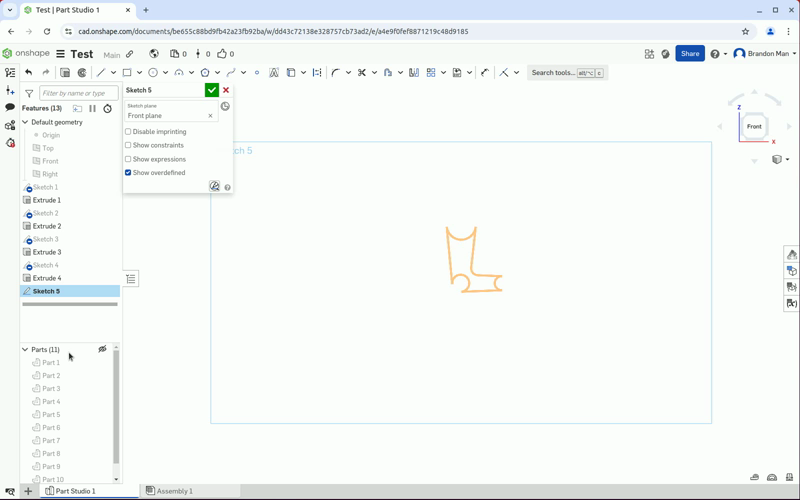
key(c)
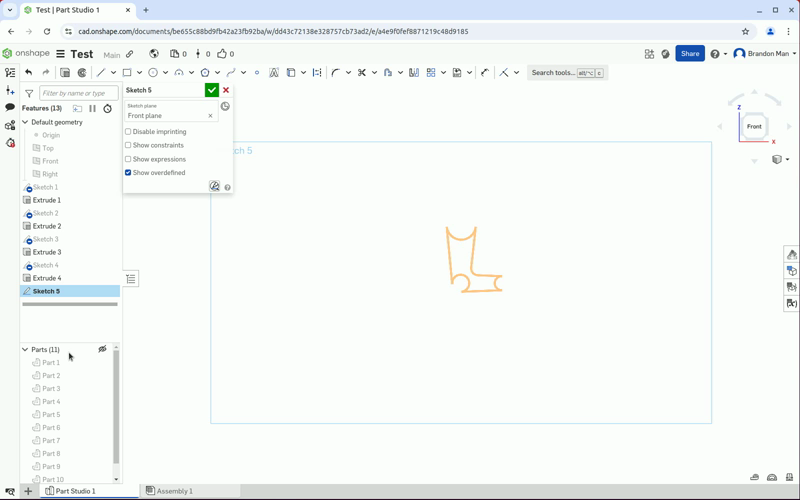
key_down(shift)
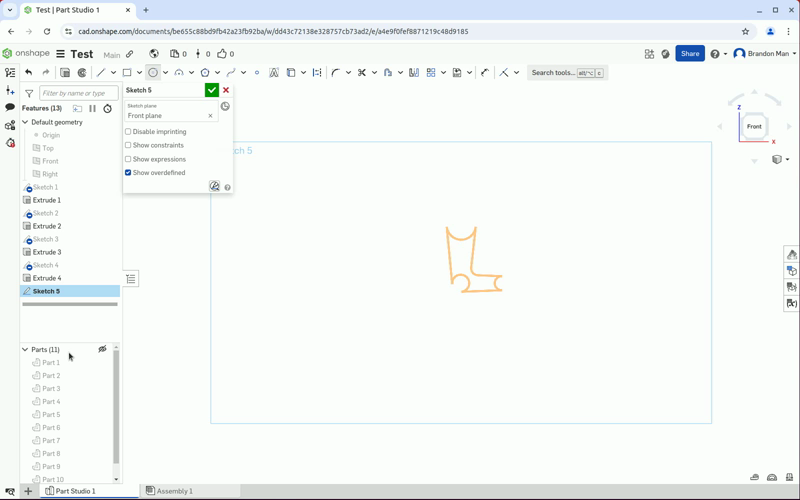
mouse_move(461, 282)
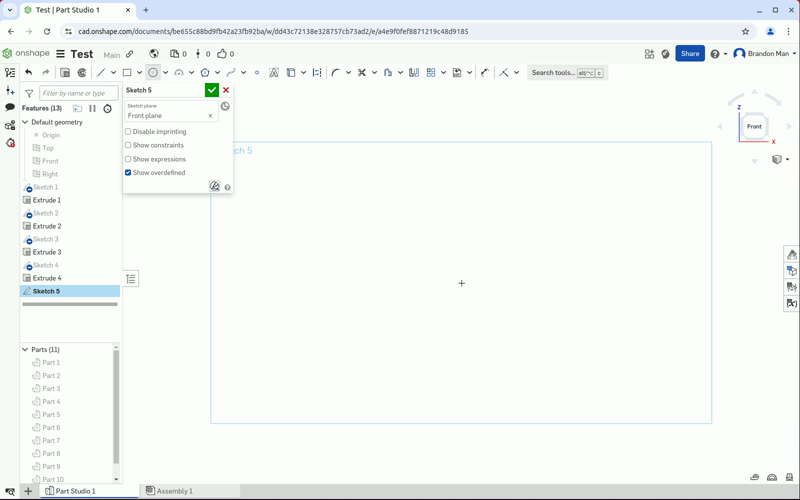
click(461, 282)
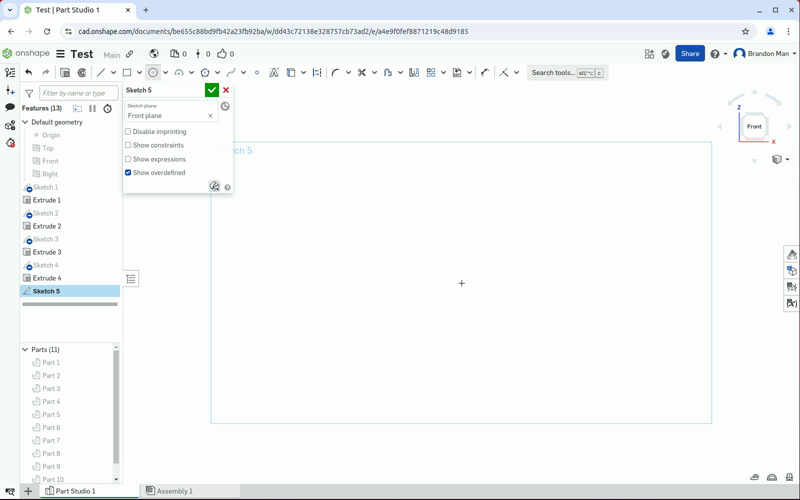
key_up(shift)
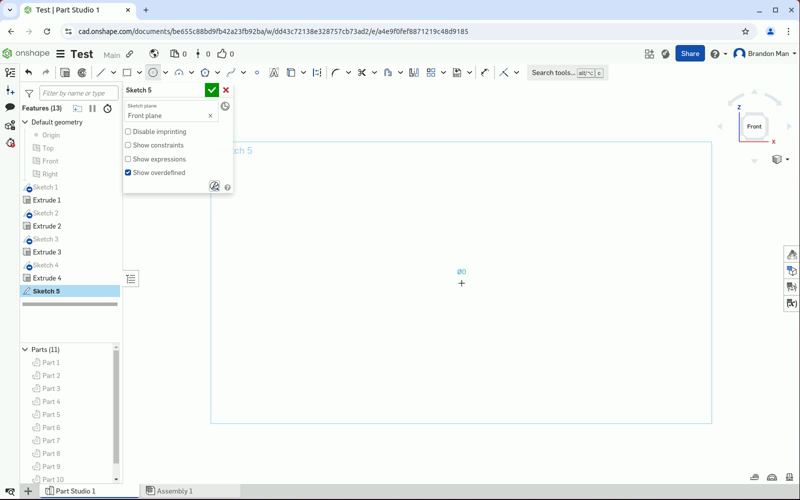
mouse_move(471, 282)
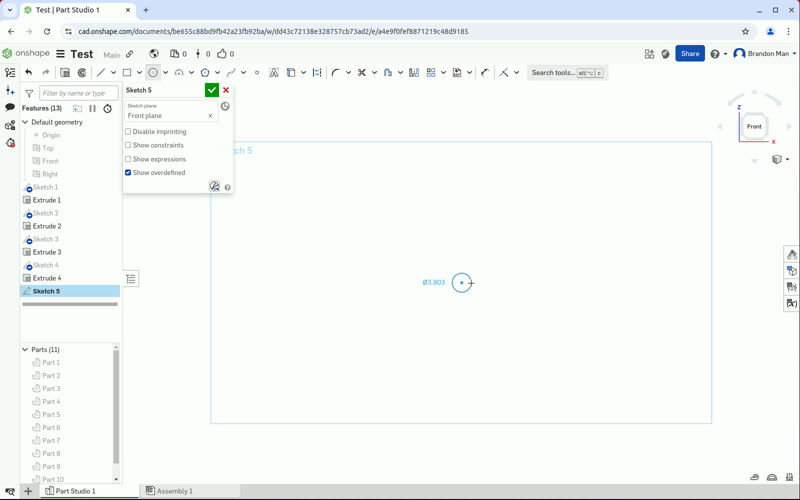
click(471, 282)
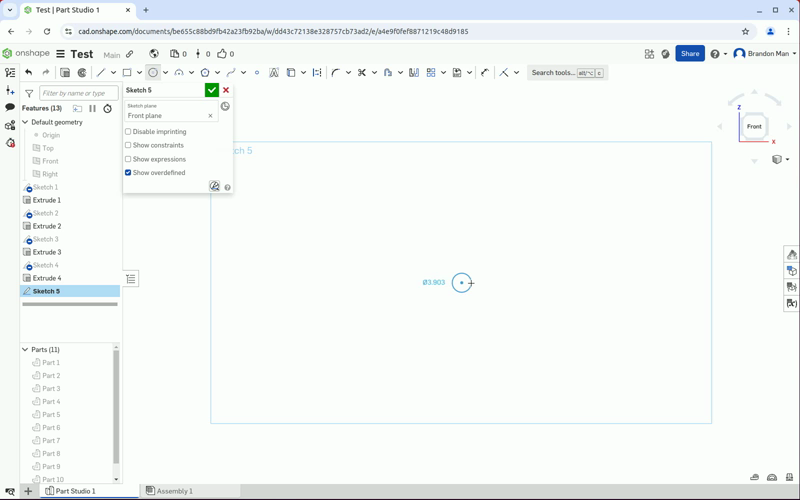
key(esc)
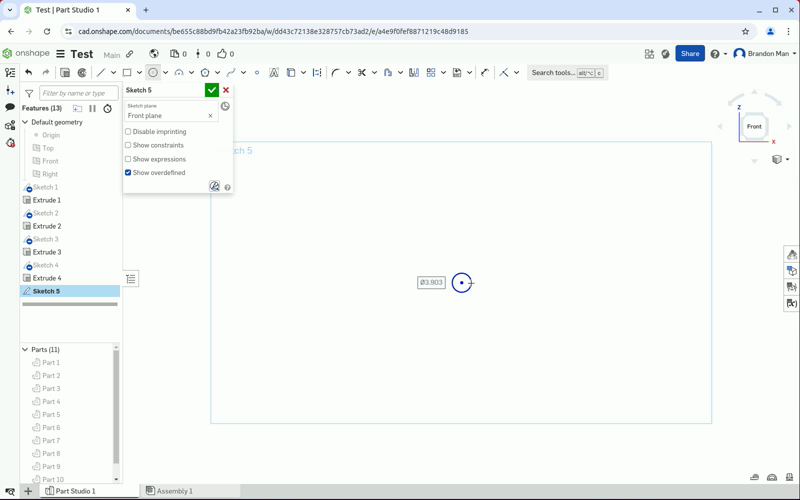
key(c)
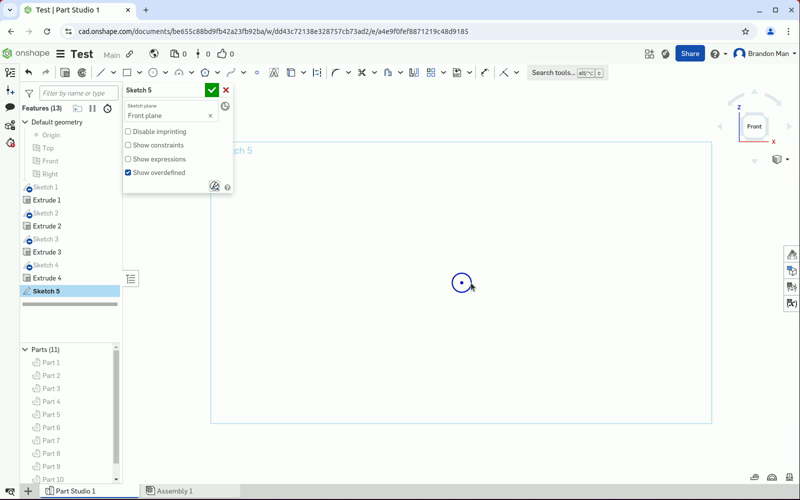
key_down(shift)
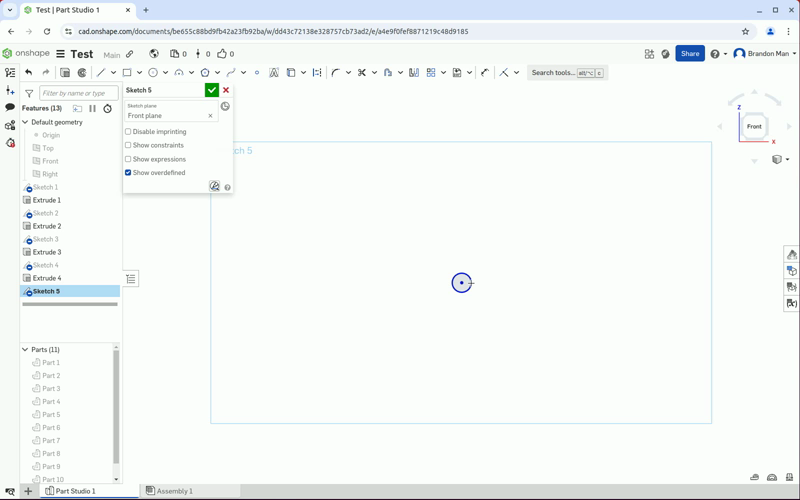
mouse_move(461, 282)
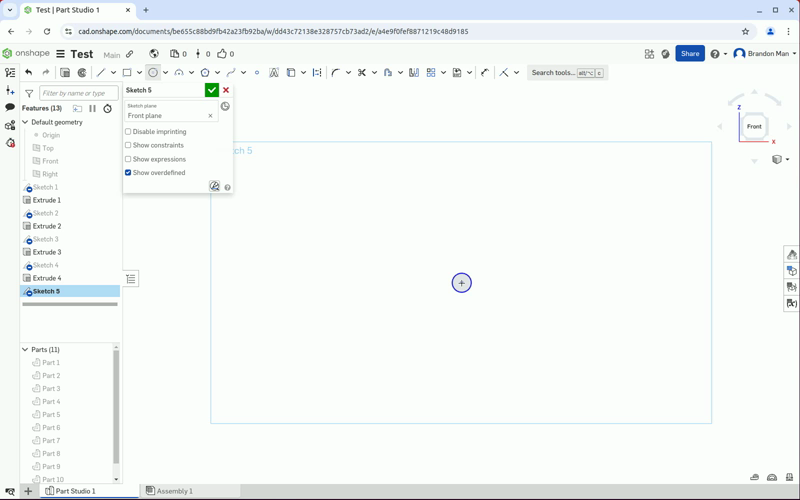
click(461, 282)
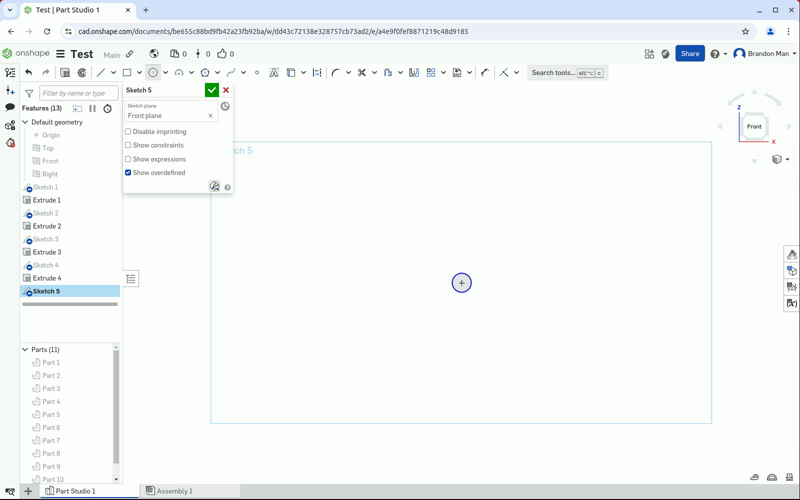
key_up(shift)
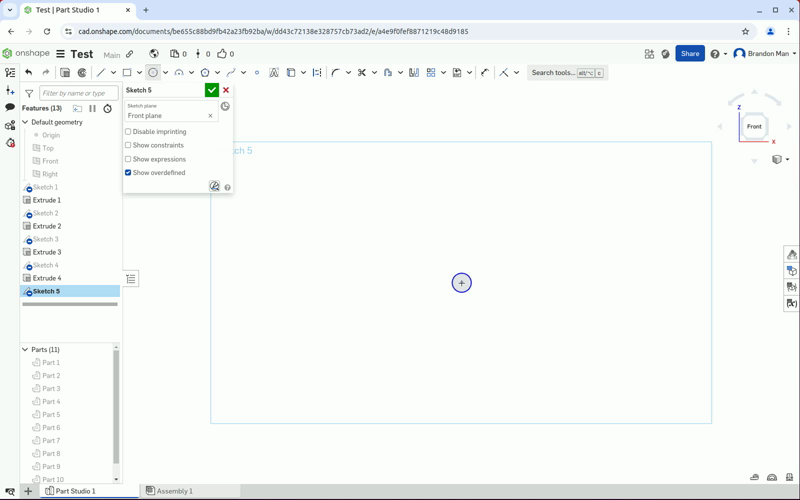
mouse_move(464, 282)
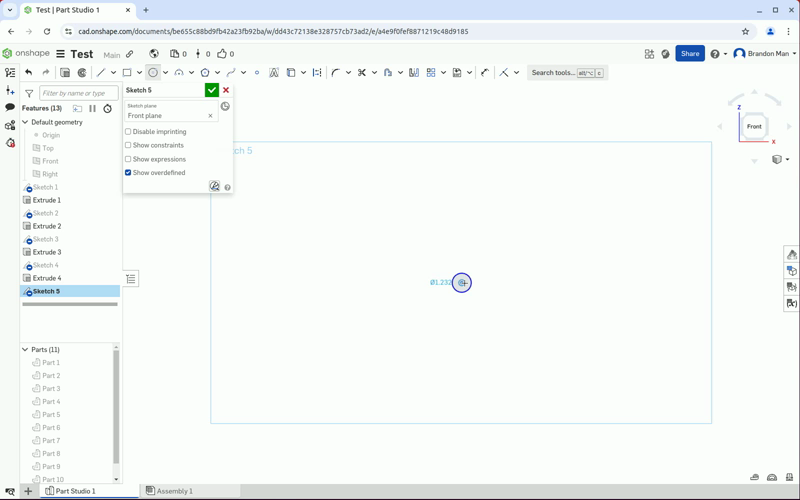
scroll(6)
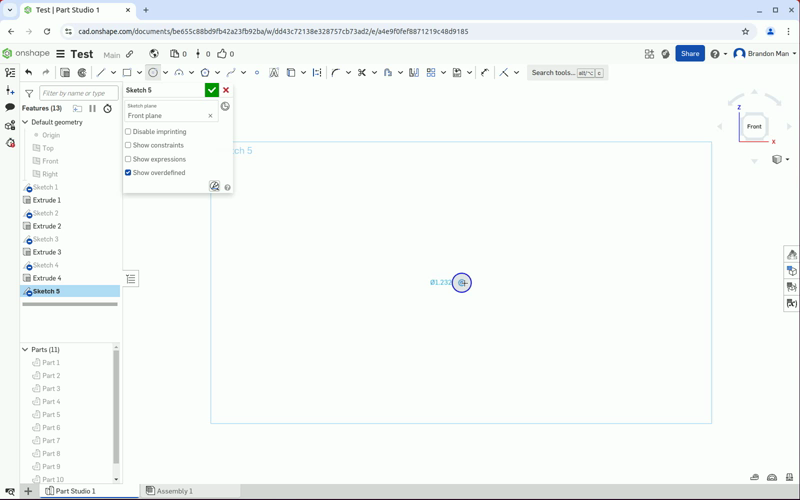
scroll(6)
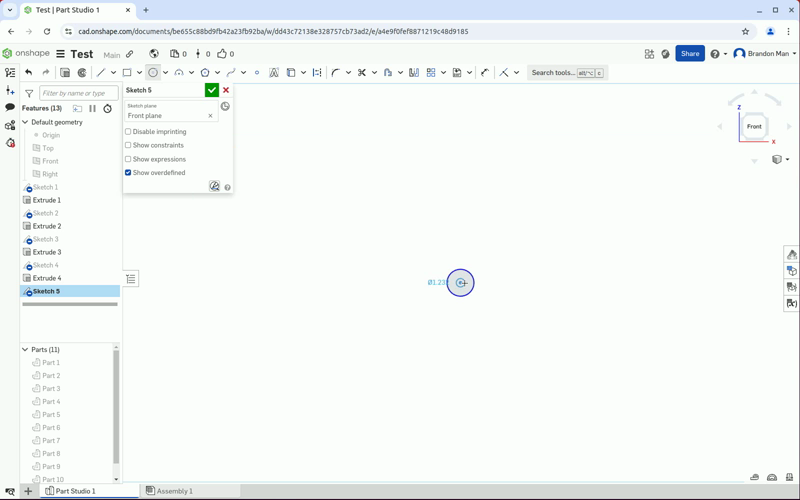
scroll(6)
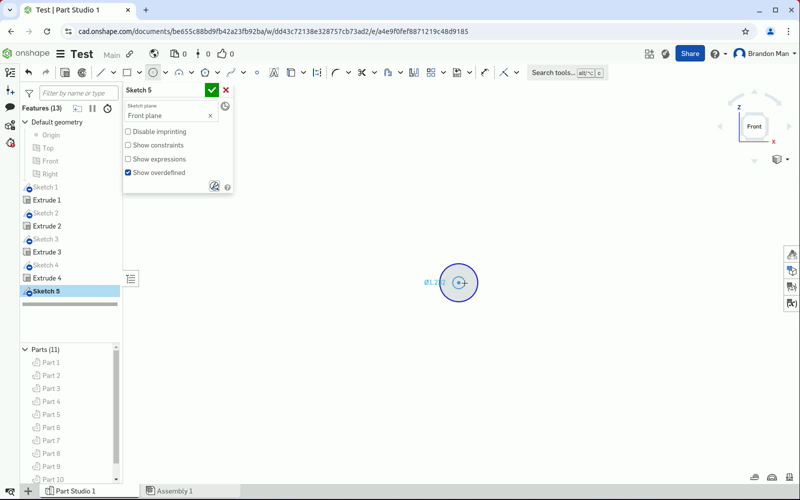
scroll(6)
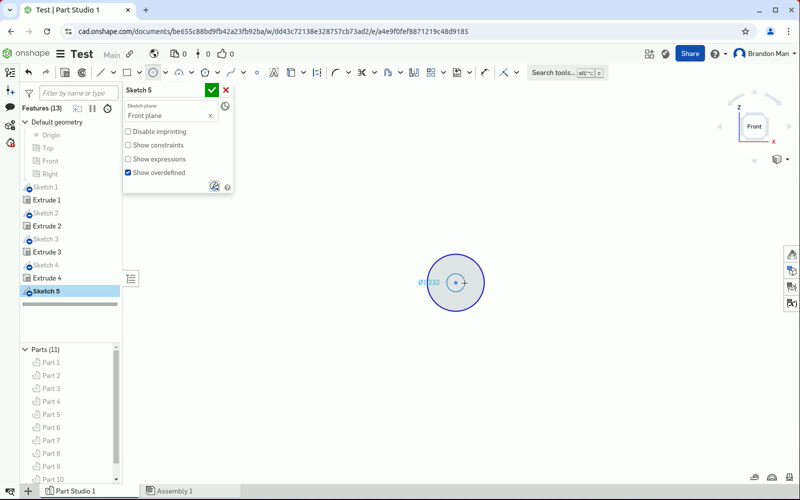
scroll(6)
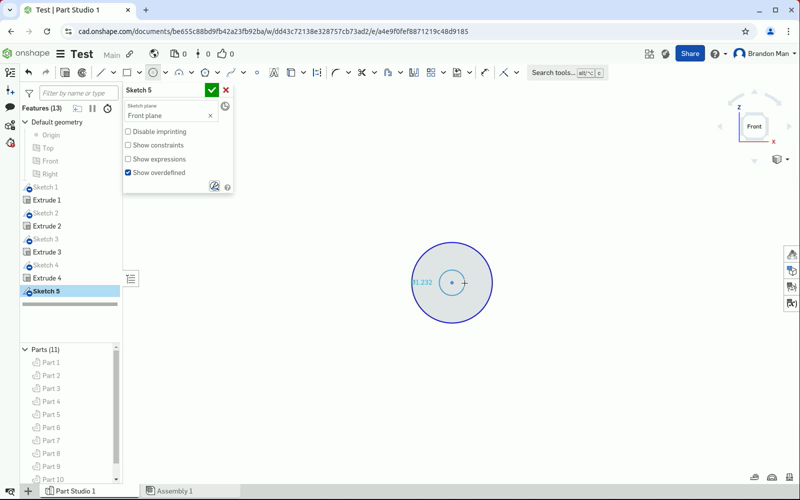
scroll(6)
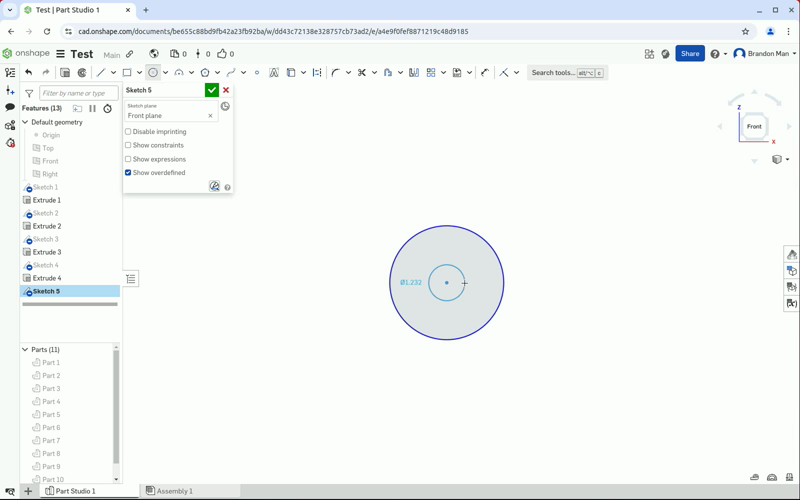
scroll(6)
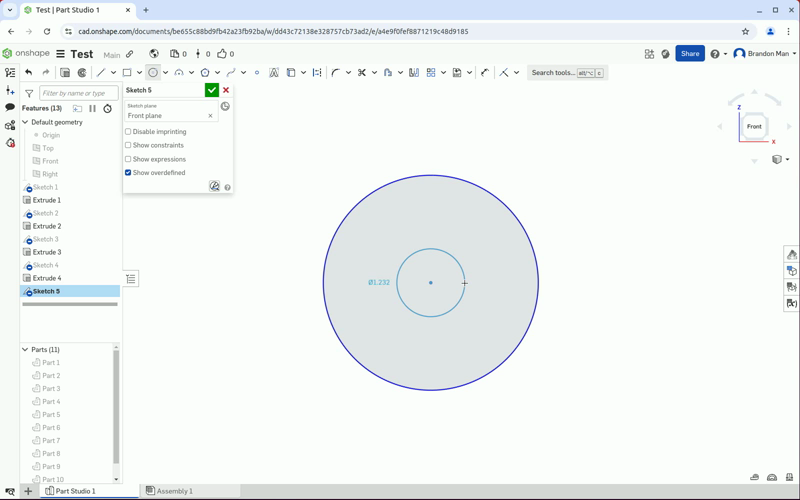
click(464, 282)
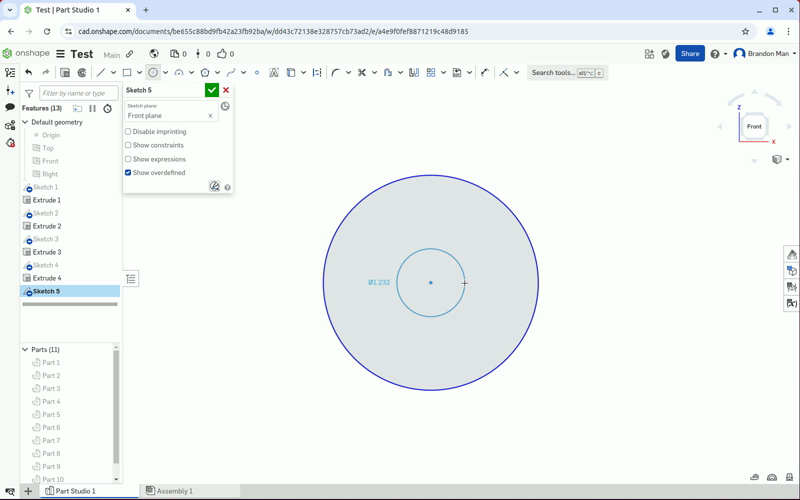
scroll(-6)
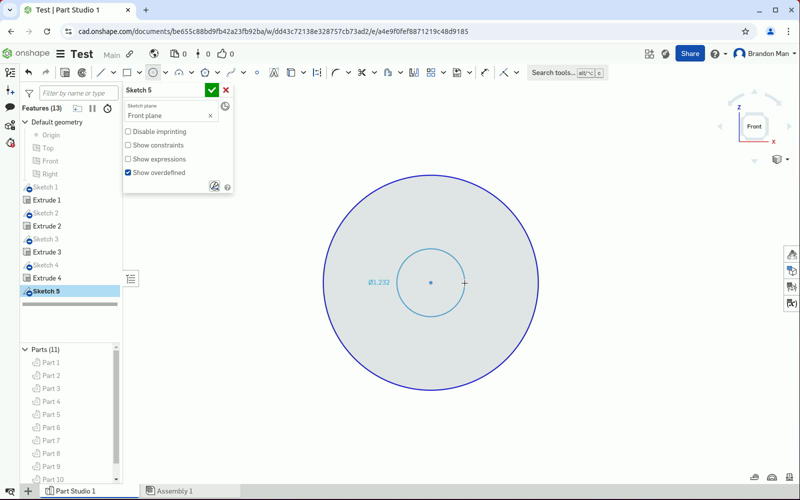
scroll(-6)
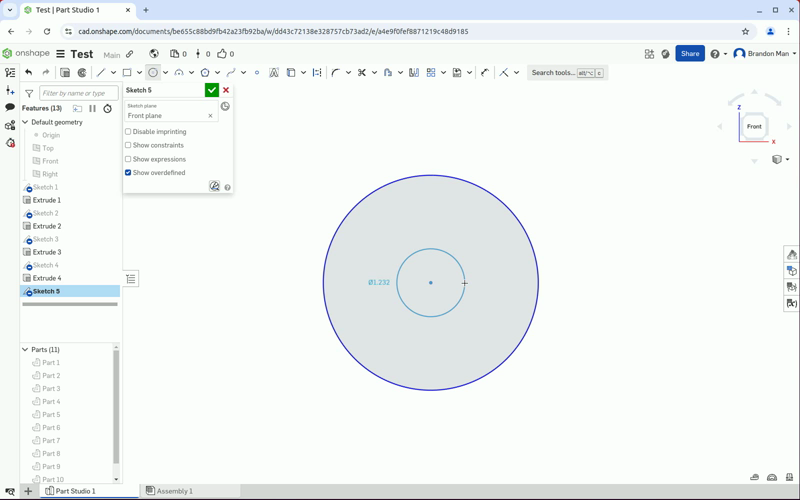
scroll(-6)
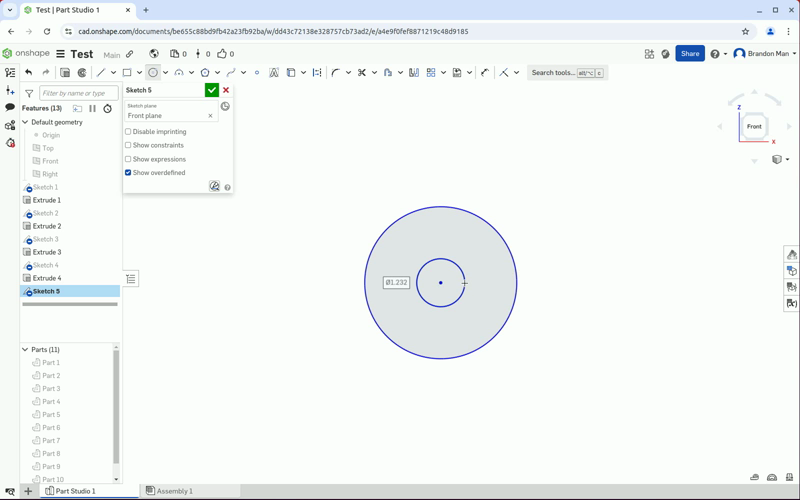
scroll(-6)
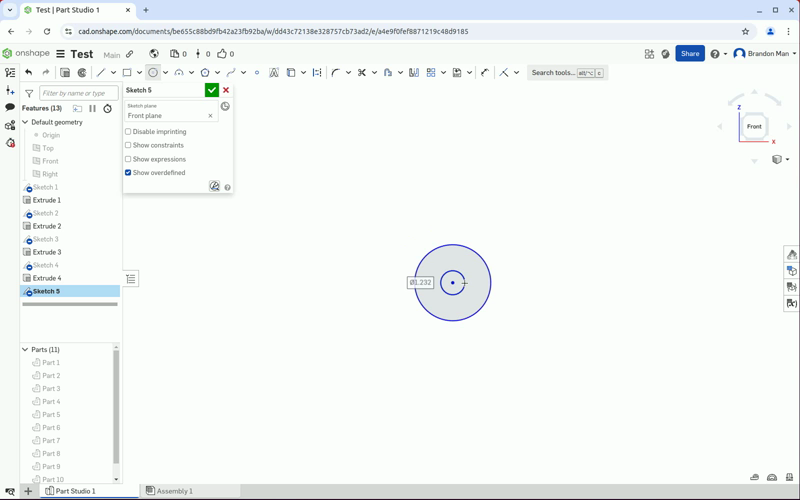
scroll(-6)
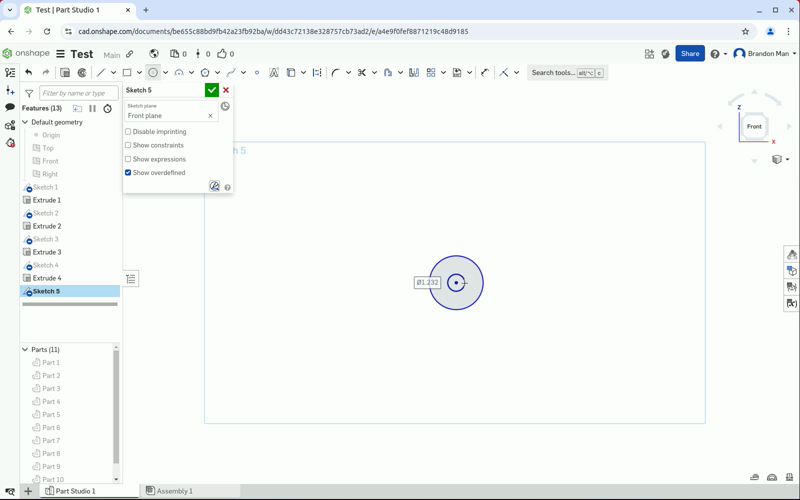
scroll(-6)
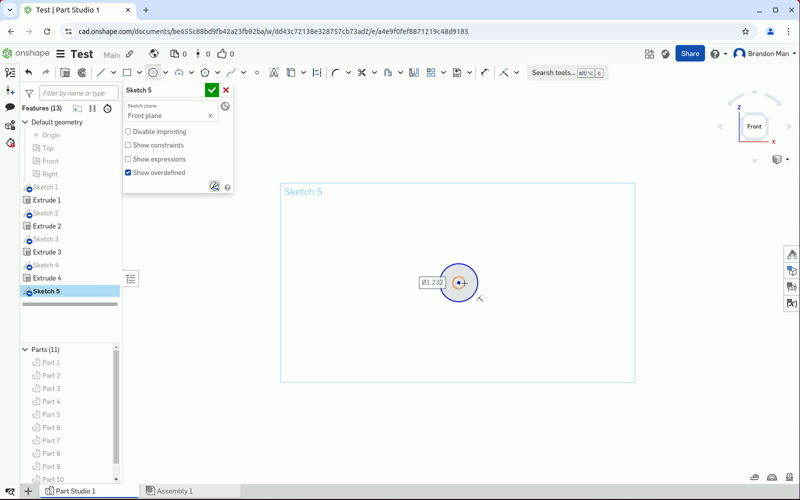
scroll(-6)
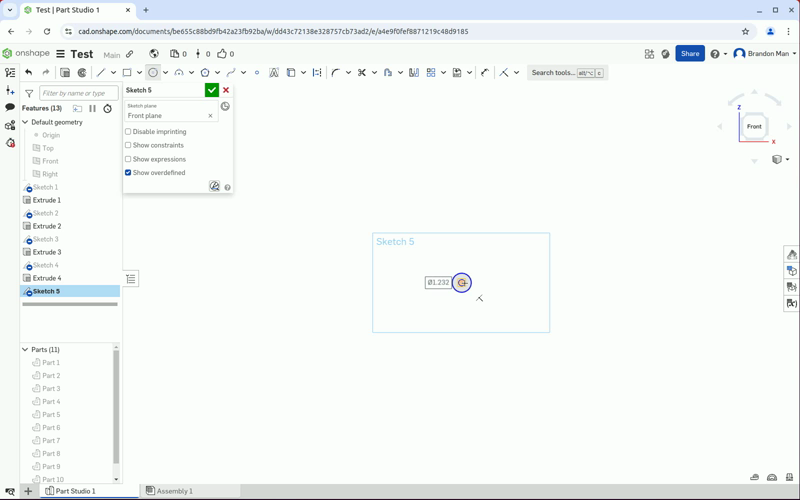
key(esc)
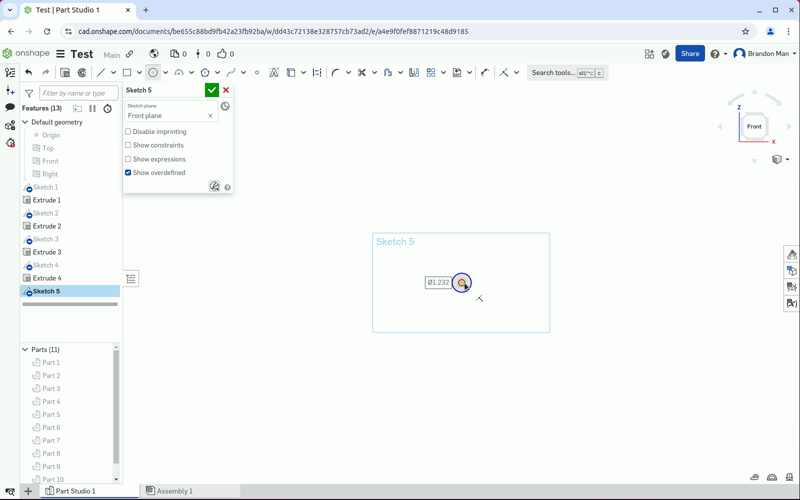
mouse_move(468, 279)
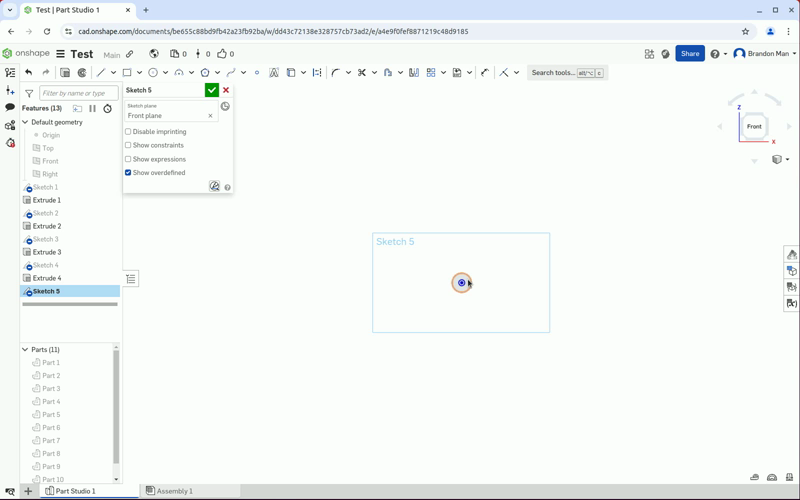
scroll(6)
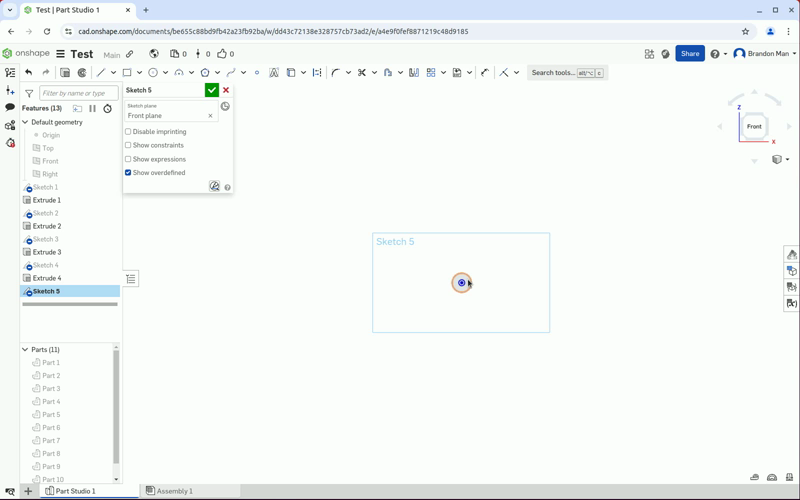
scroll(6)
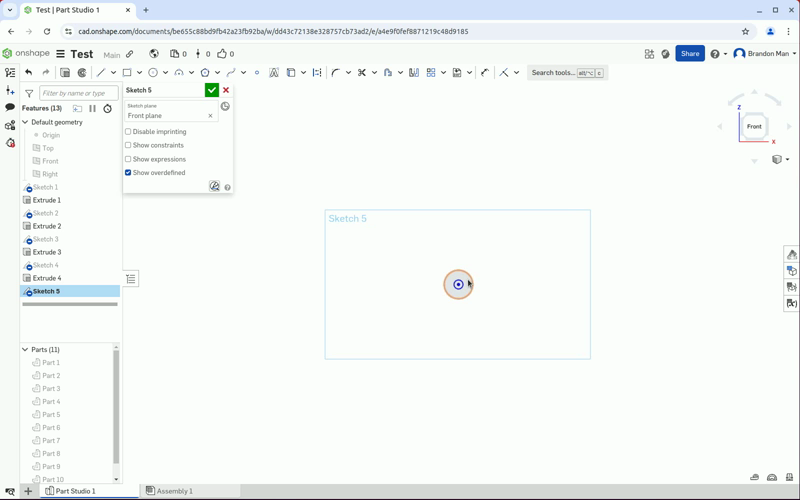
scroll(6)
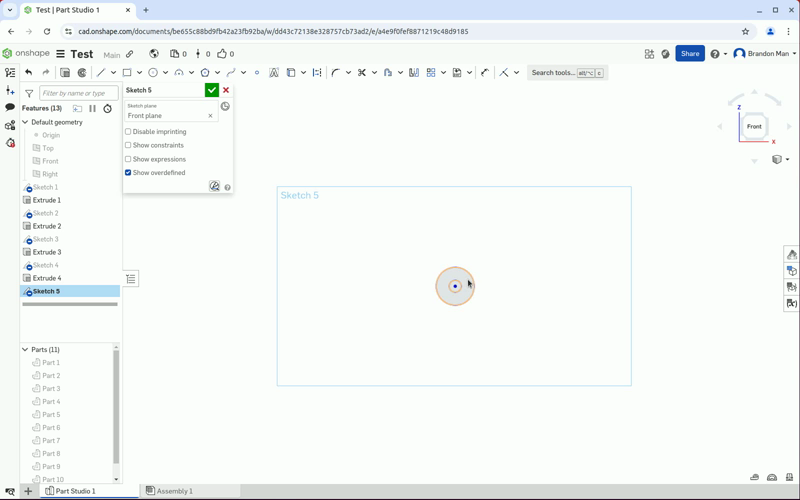
scroll(6)
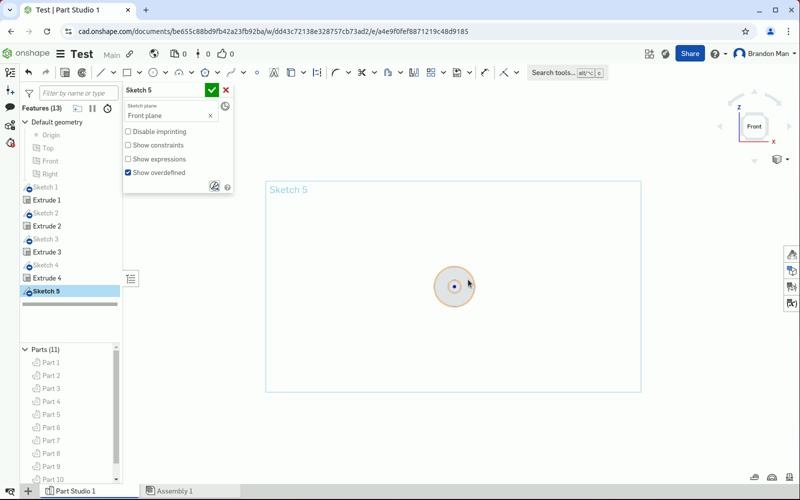
scroll(6)
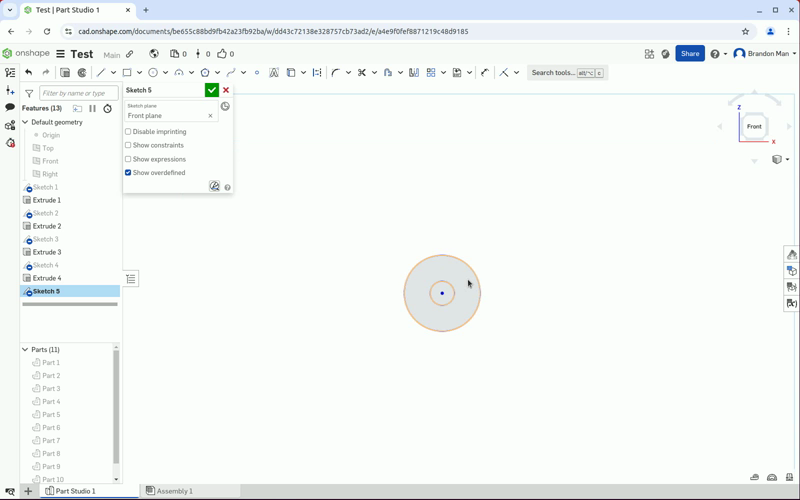
scroll(6)
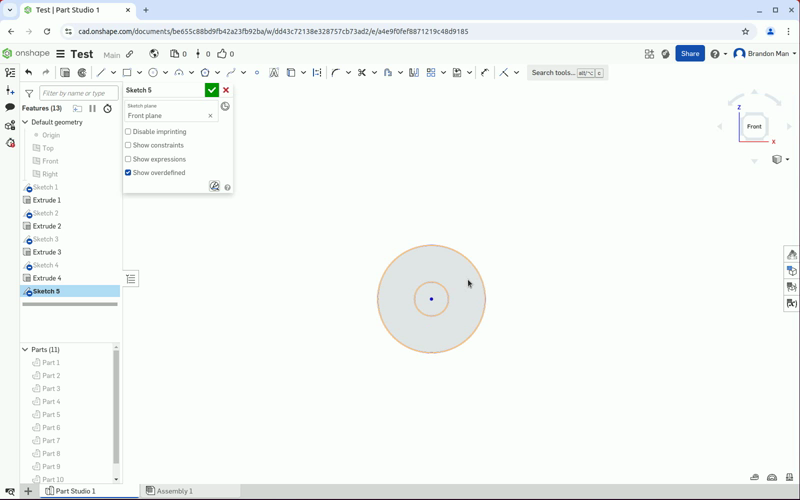
scroll(6)
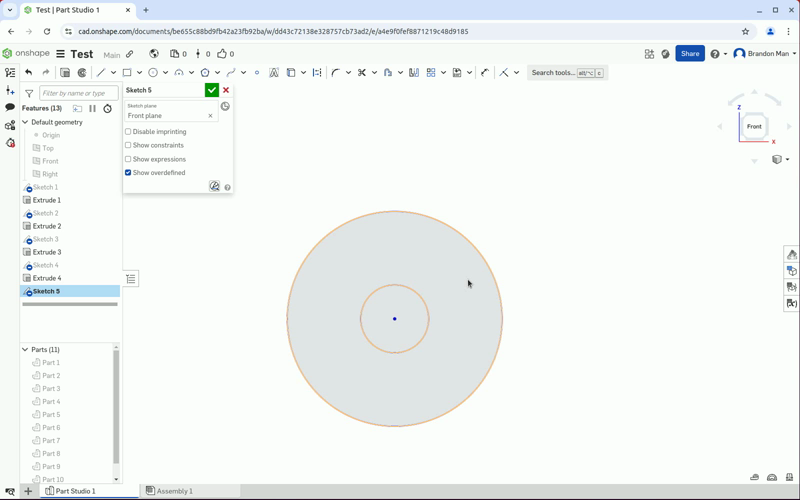
click(468, 279)
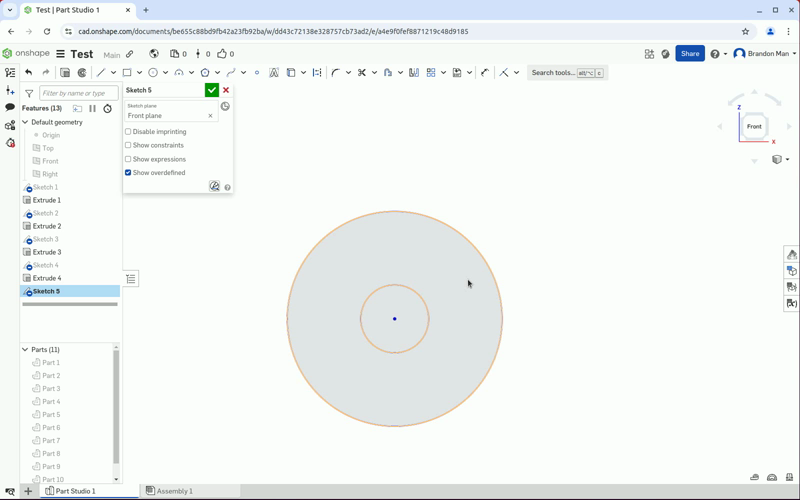
scroll(-6)
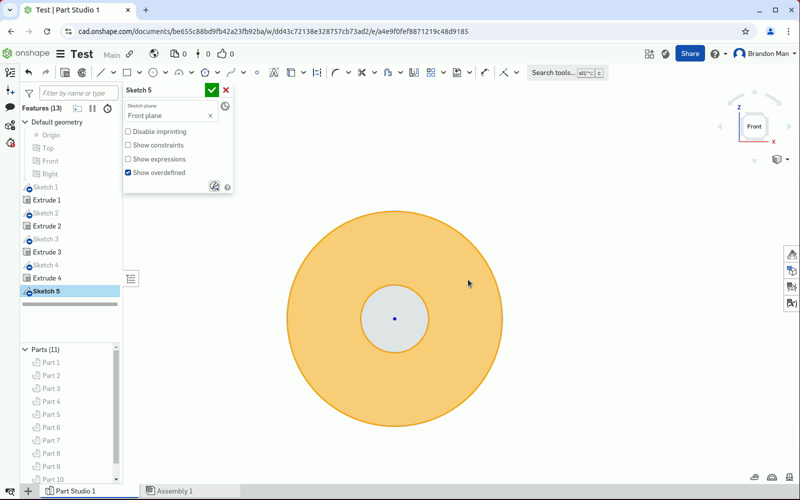
scroll(-6)
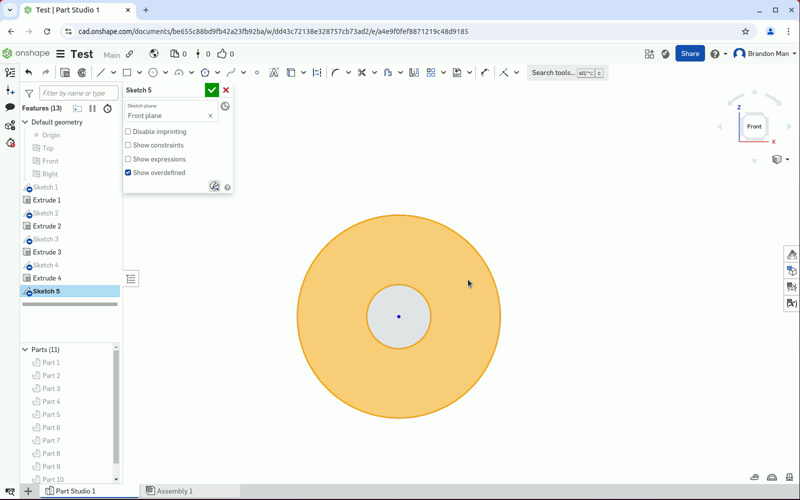
scroll(-6)
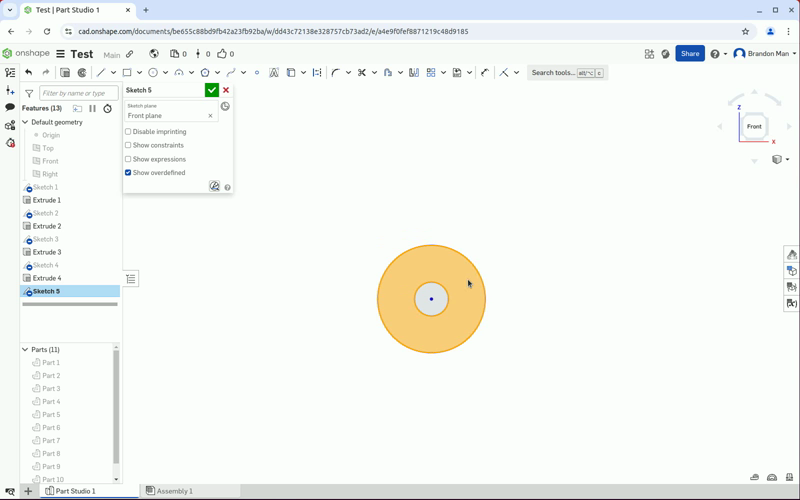
scroll(-6)
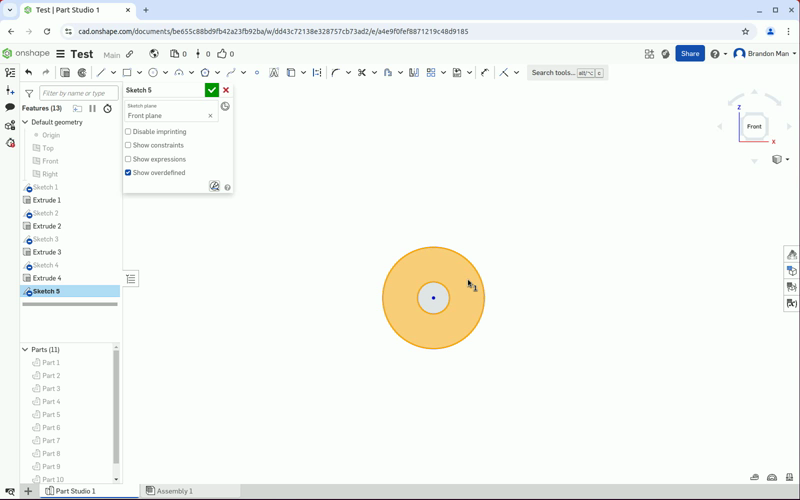
scroll(-6)
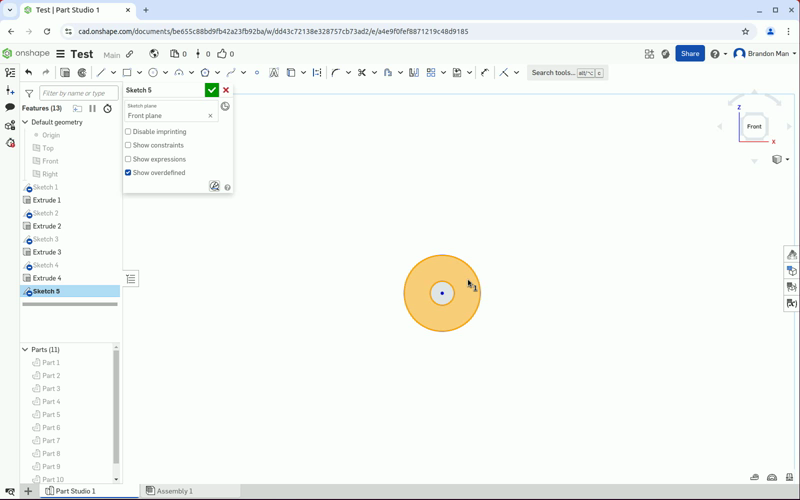
scroll(-6)
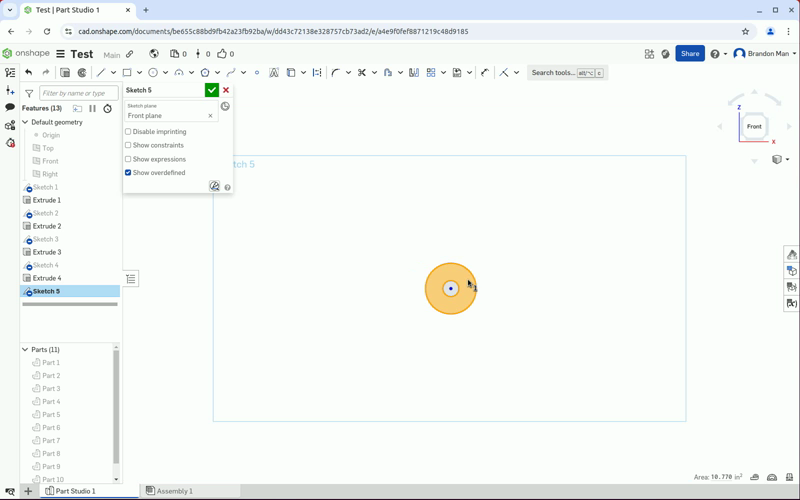
scroll(-6)
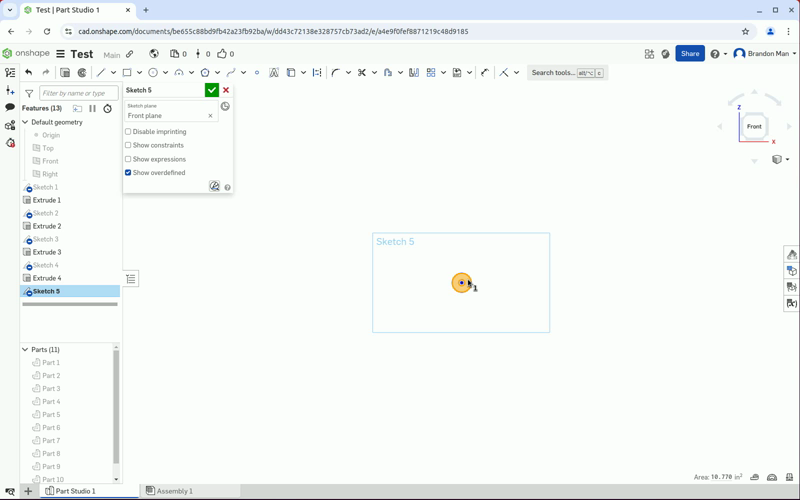
mouse_move(69, 352)
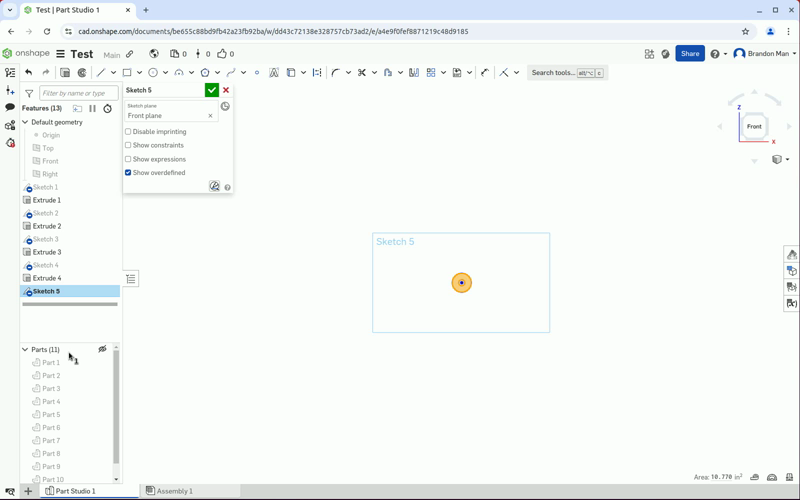
key(shift+y)
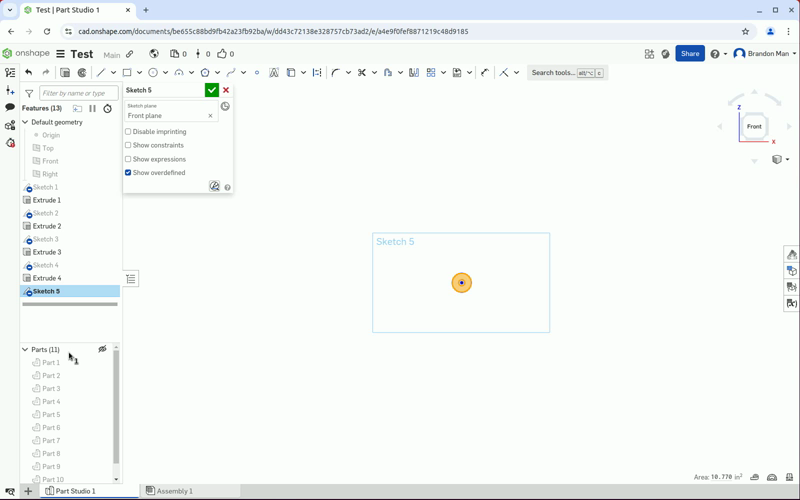
key(shift+e)
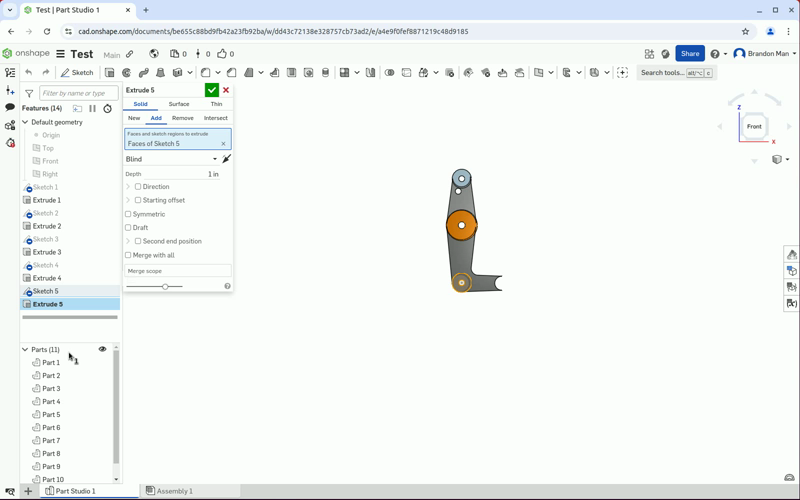
mouse_move(143, 106)
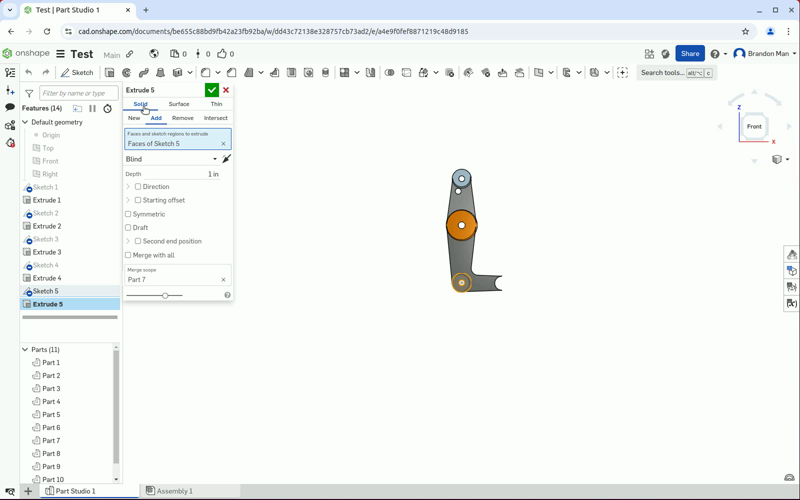
click(143, 106)
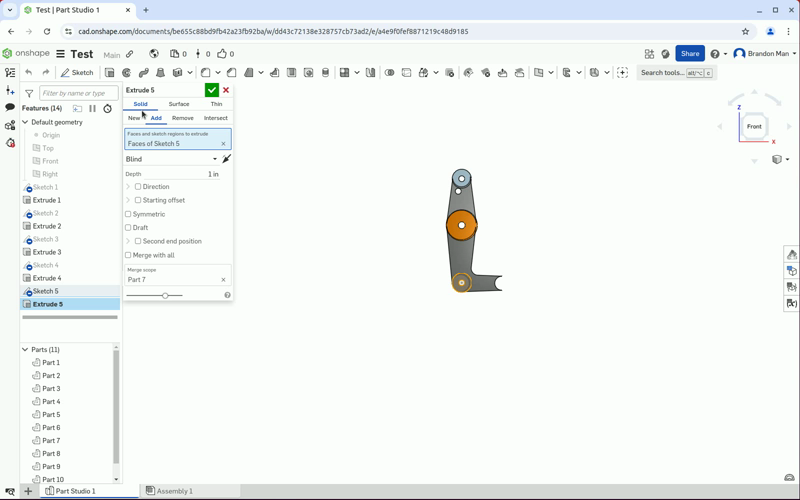
mouse_move(137, 120)
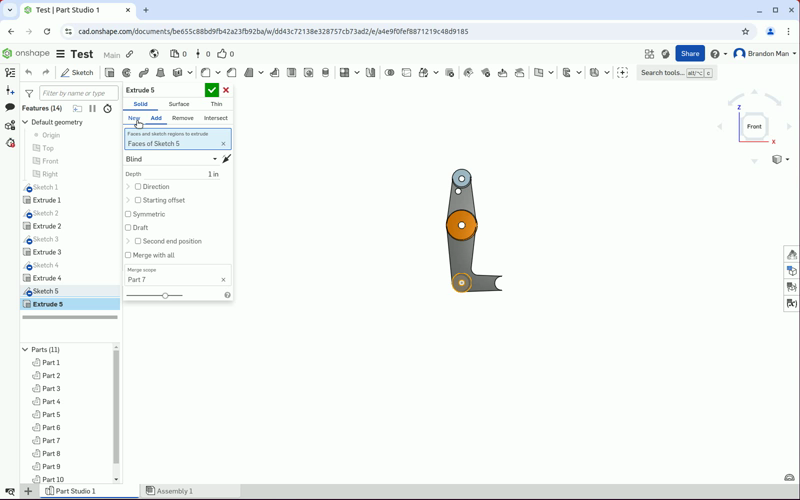
click(137, 120)
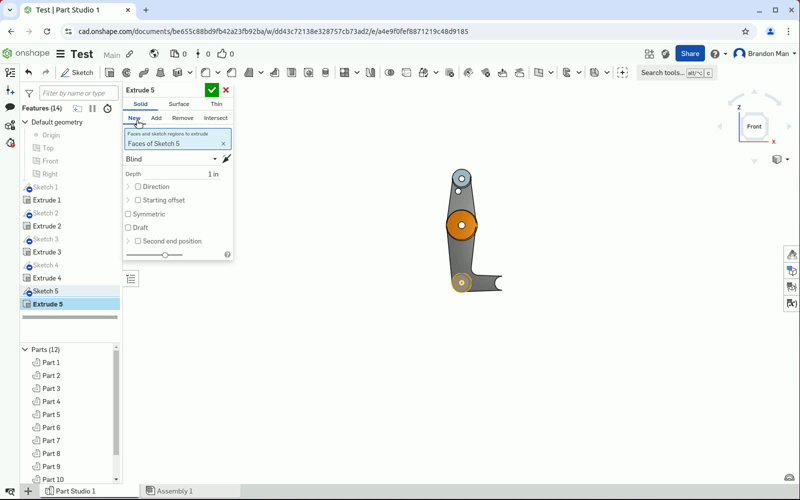
key(tab, 4)
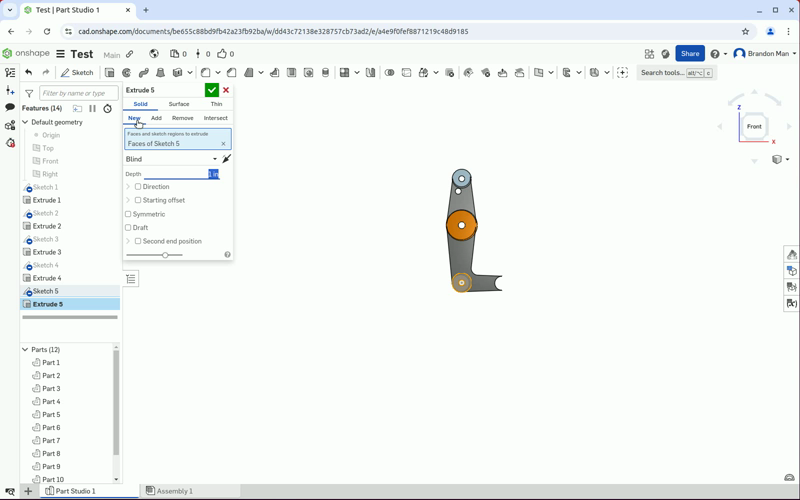
text(0.481)
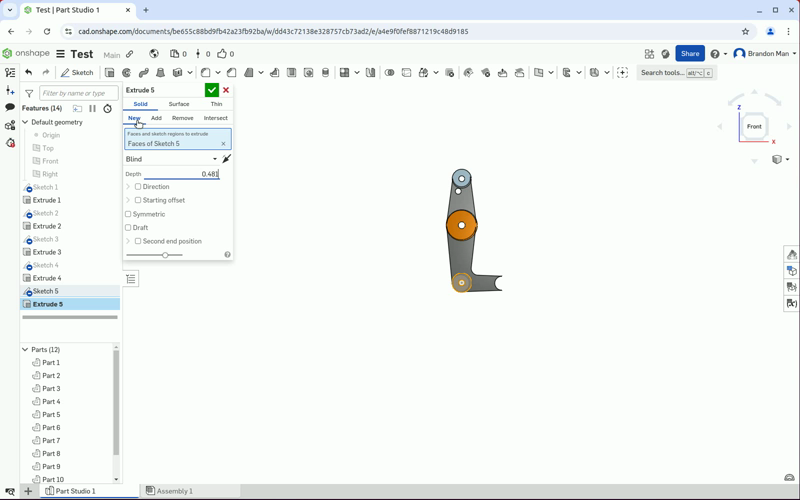
key(enter)
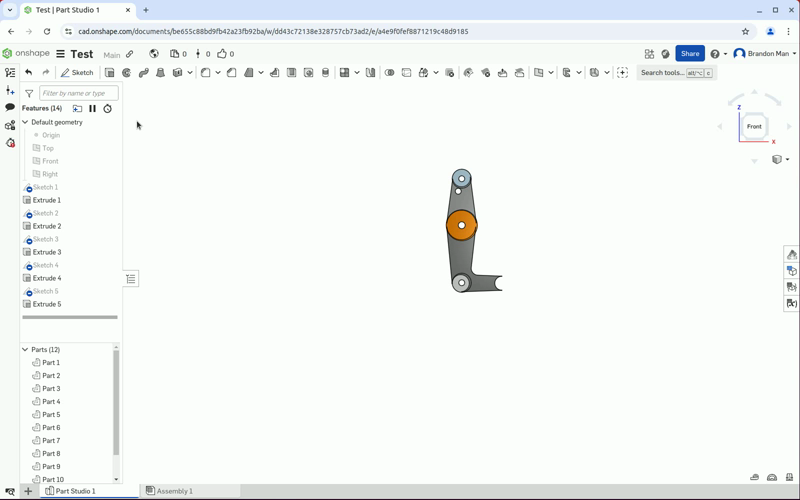
key(shift+h)
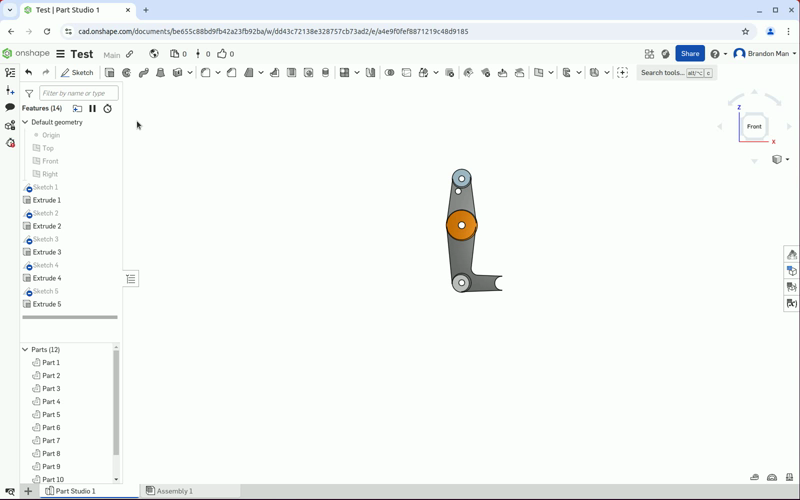
key(shift+h)
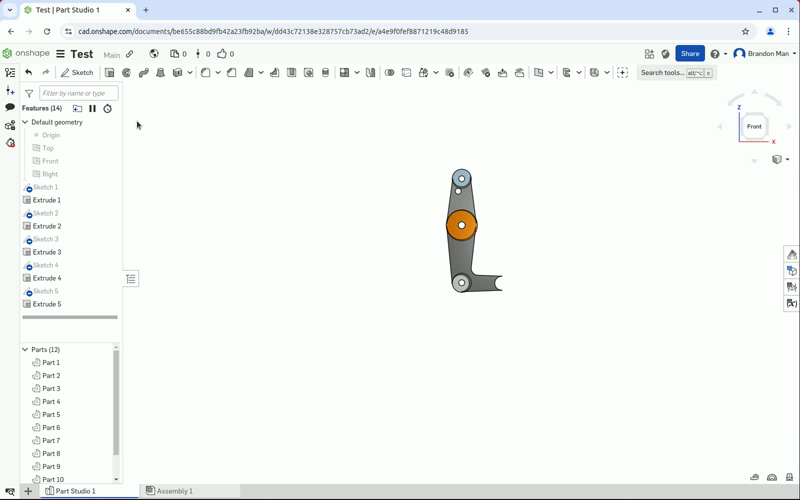
mouse_move(73, 189)
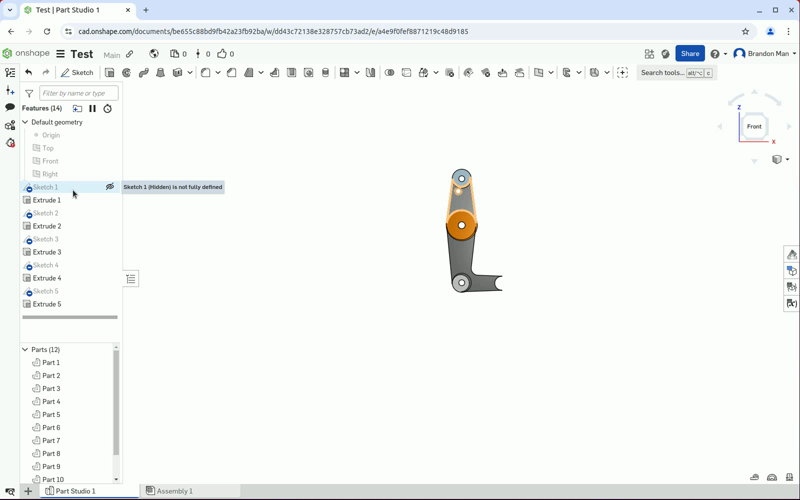
click(73, 189)
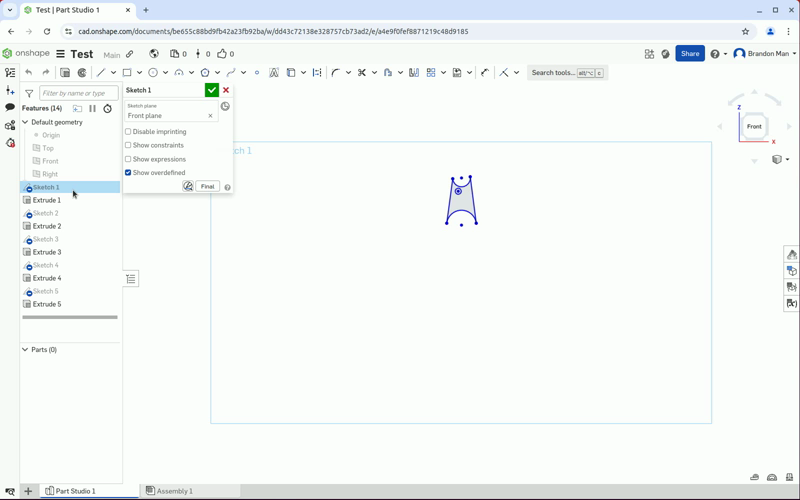
mouse_move(229, 92)
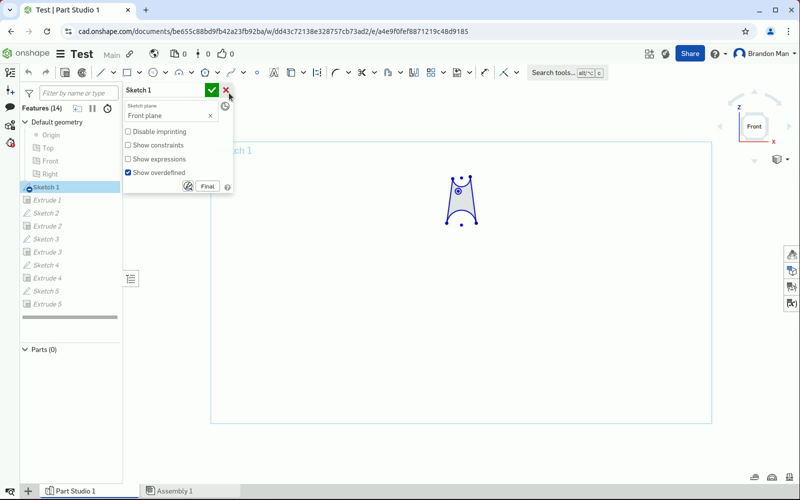
click(229, 92)
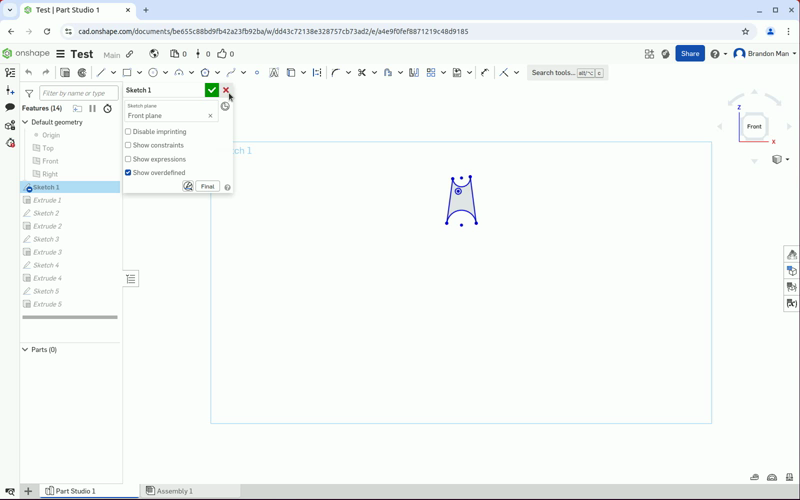
key(shift+s)
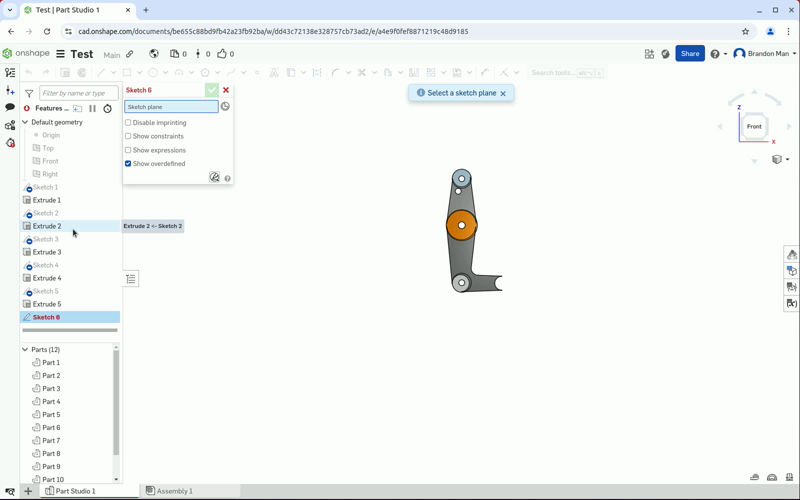
scroll(3)
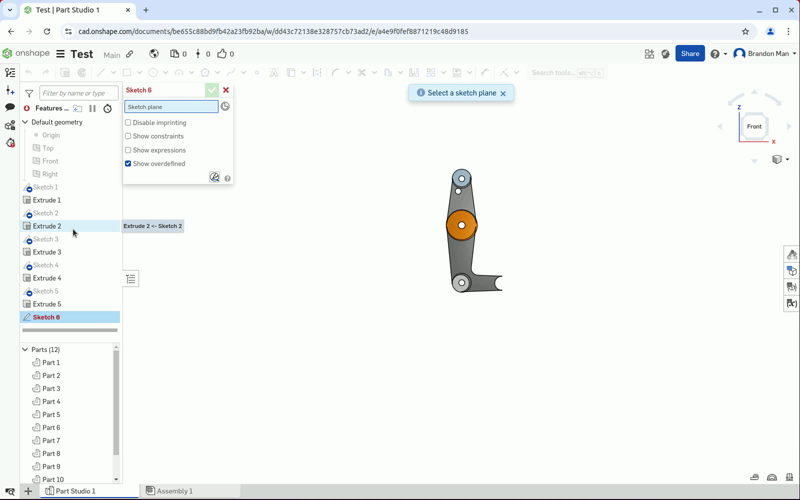
mouse_move(73, 163)
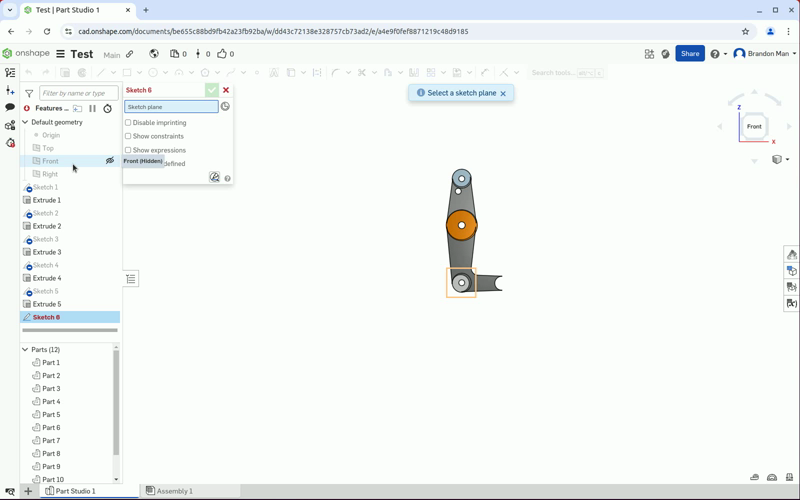
click(73, 163)
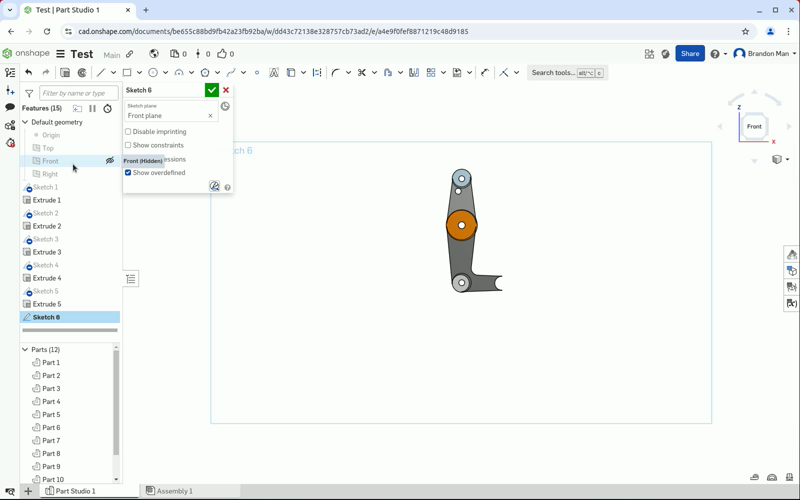
mouse_move(69, 352)
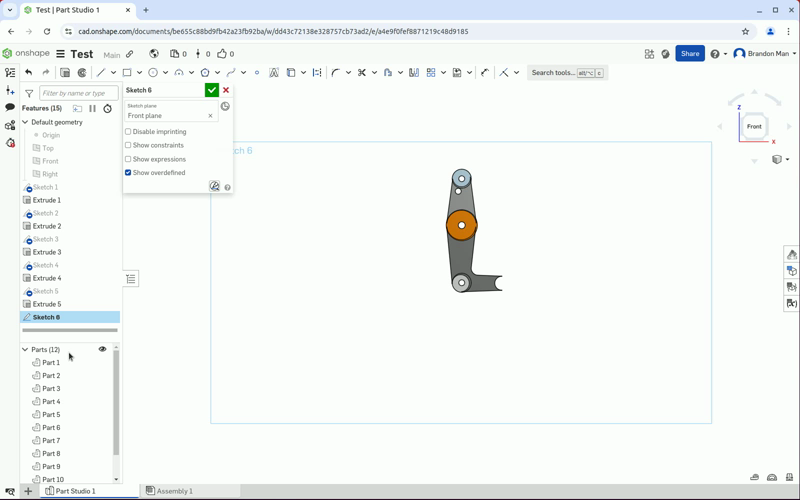
key(y)
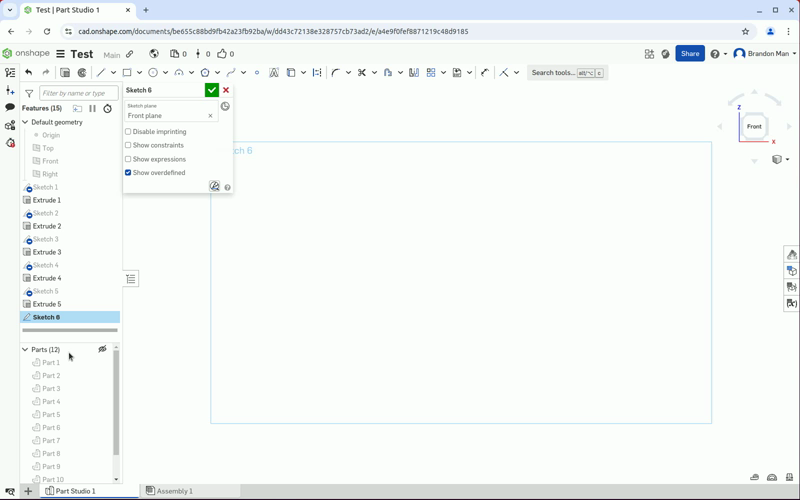
key(c)
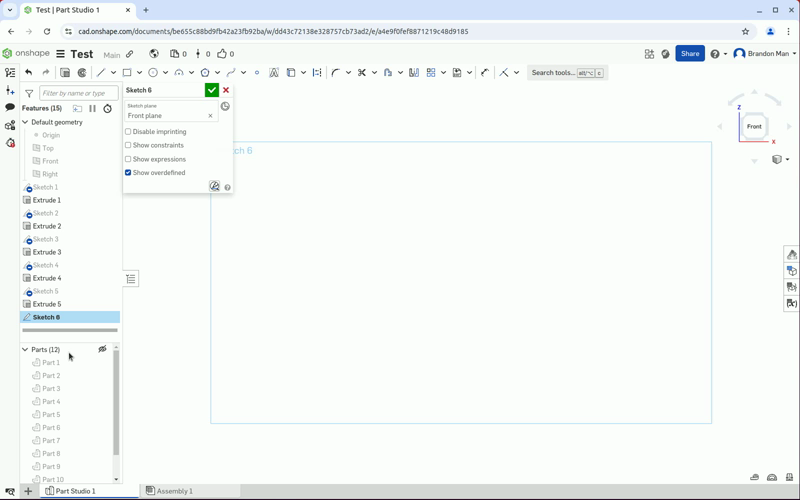
key_down(shift)
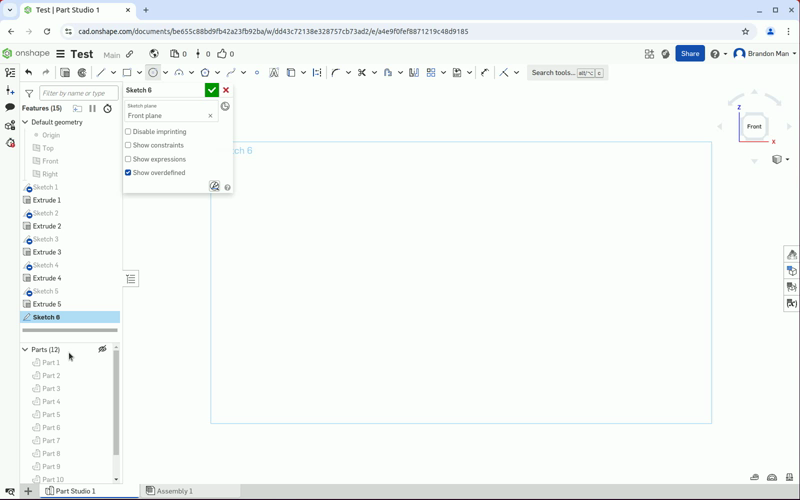
mouse_move(501, 282)
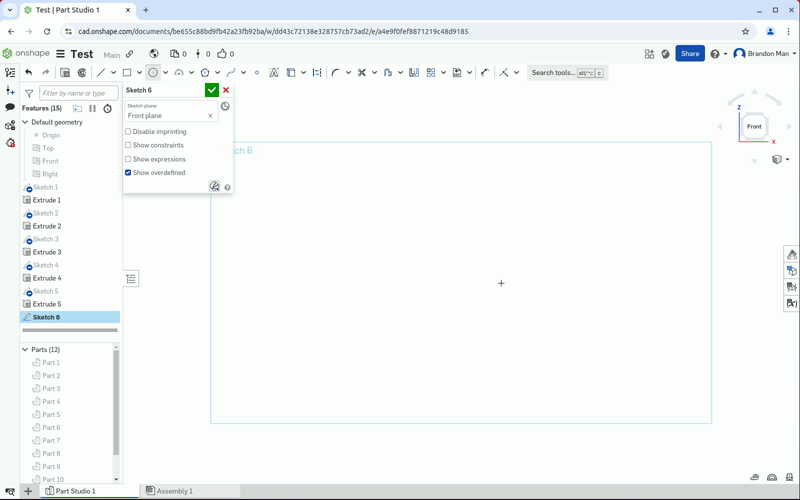
click(501, 282)
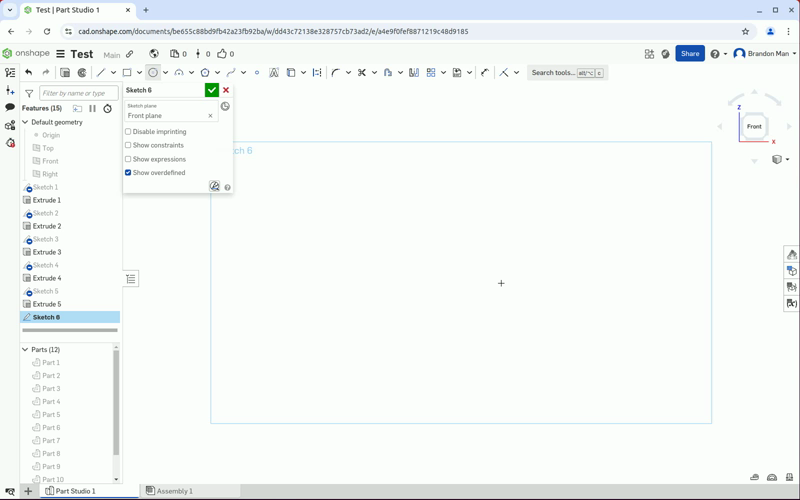
key_up(shift)
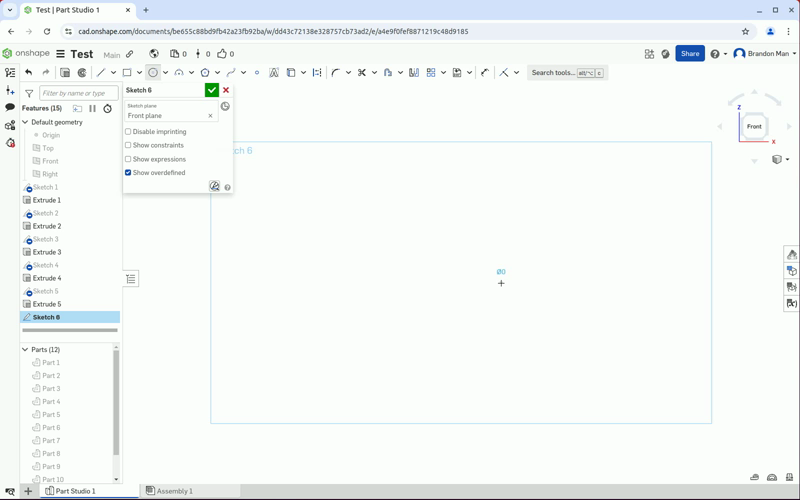
mouse_move(508, 282)
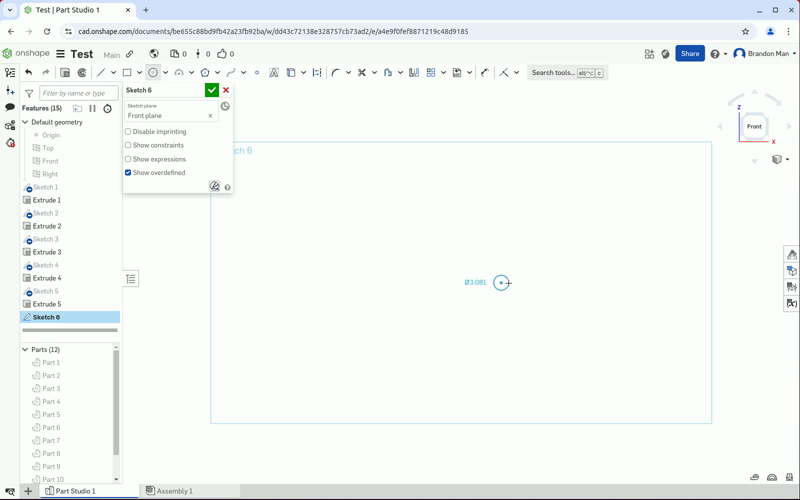
click(508, 282)
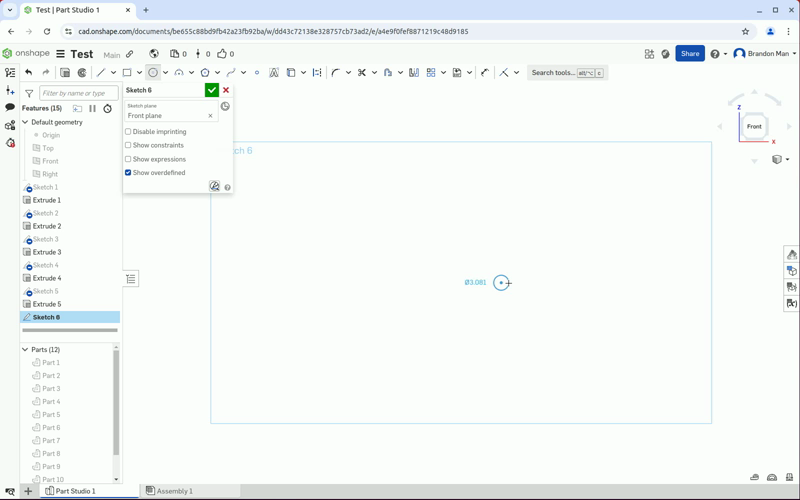
key(esc)
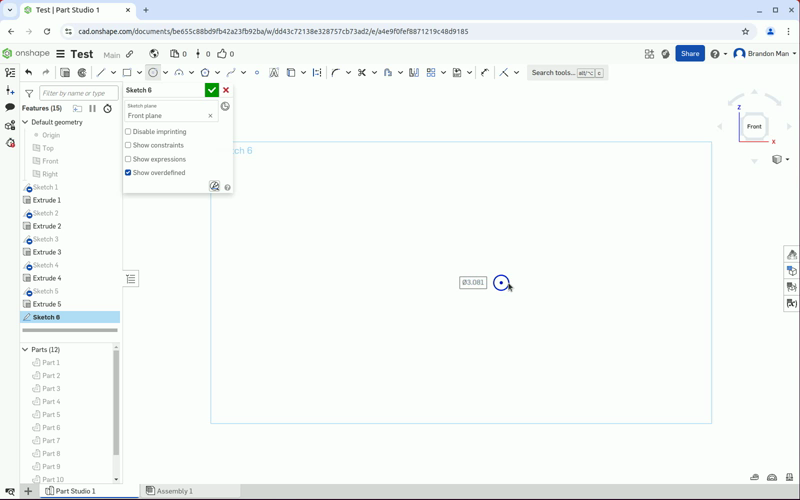
key(c)
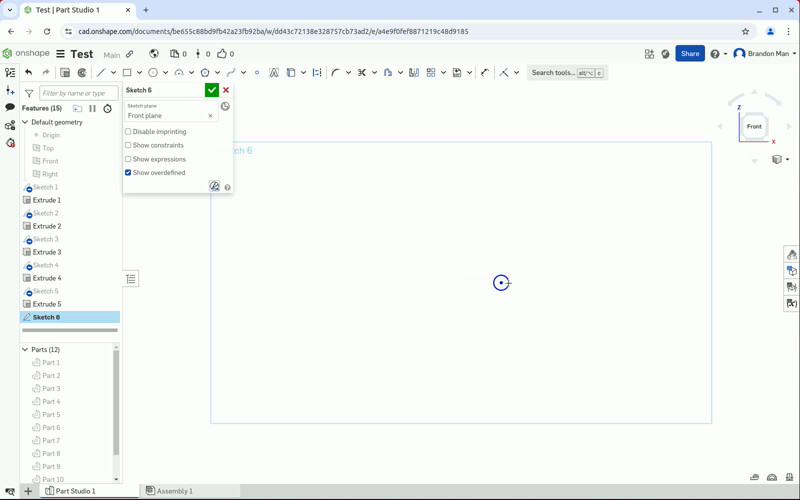
key_down(shift)
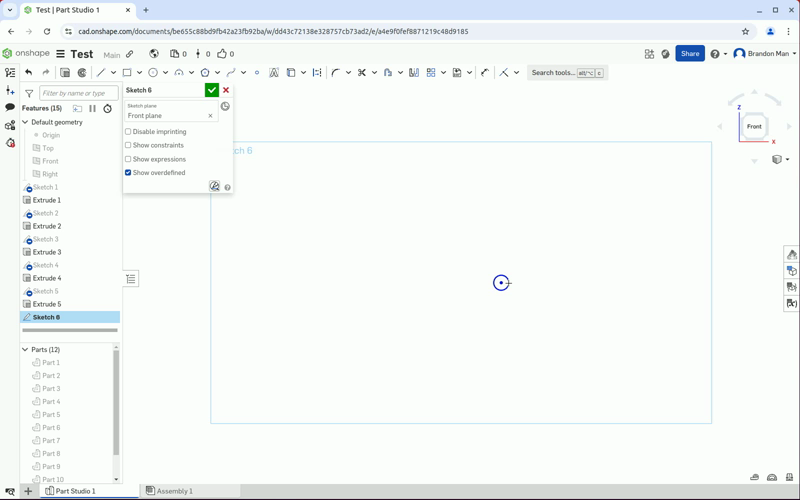
mouse_move(501, 282)
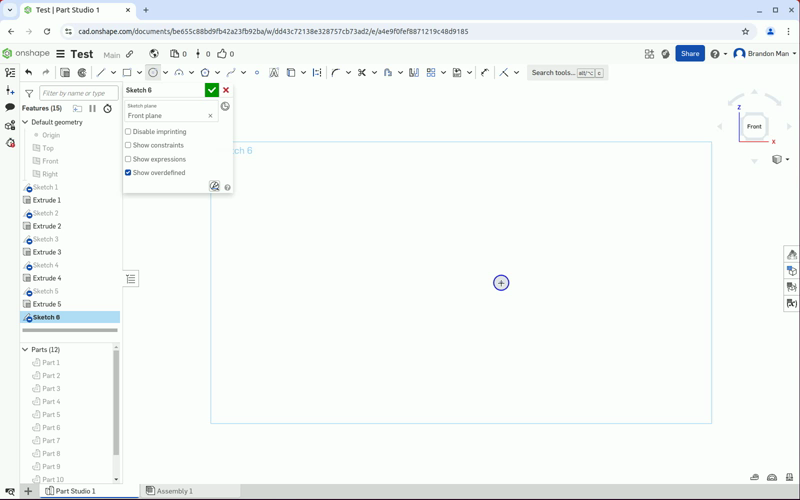
click(501, 282)
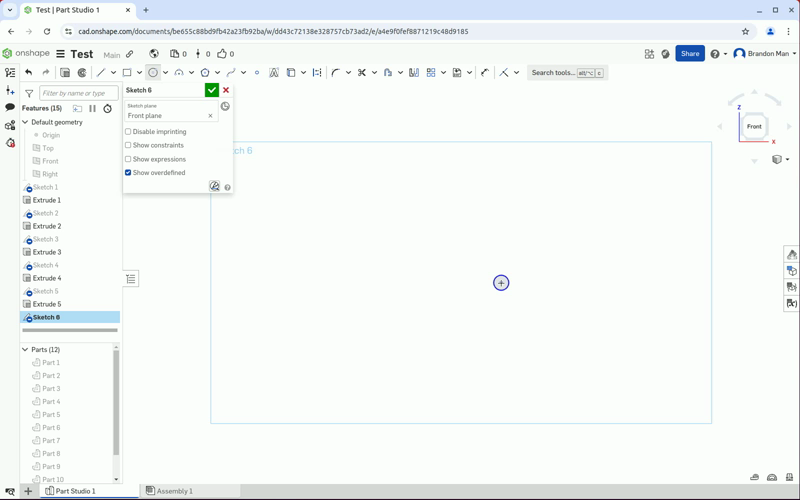
key_up(shift)
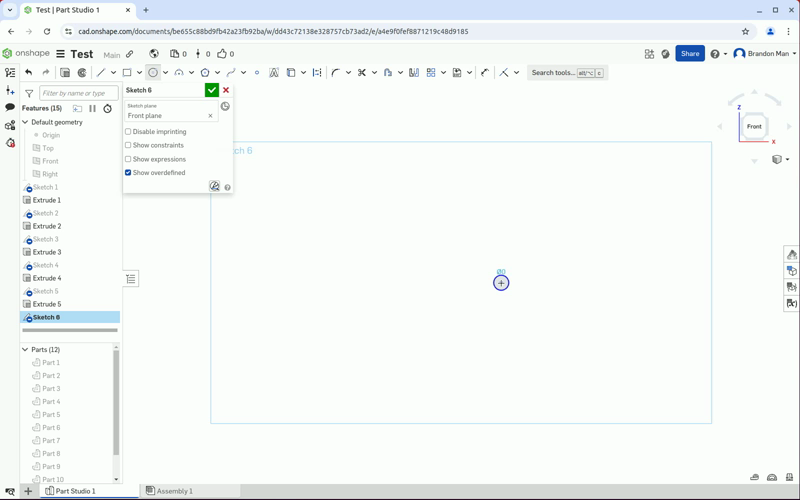
mouse_move(504, 282)
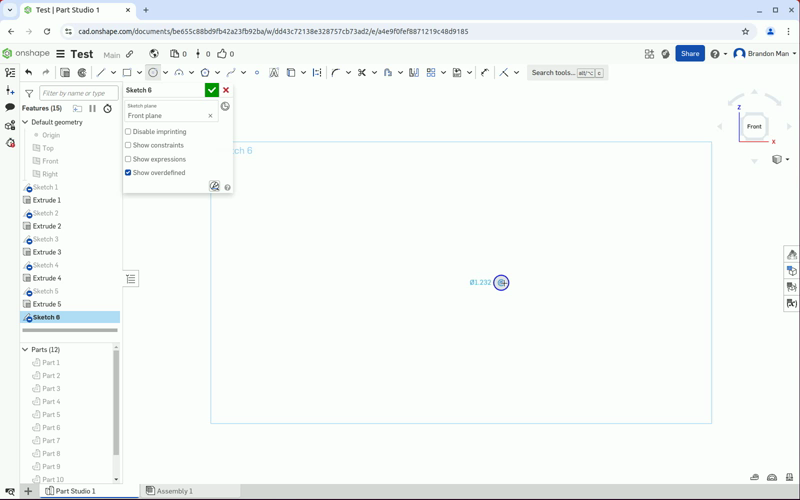
scroll(6)
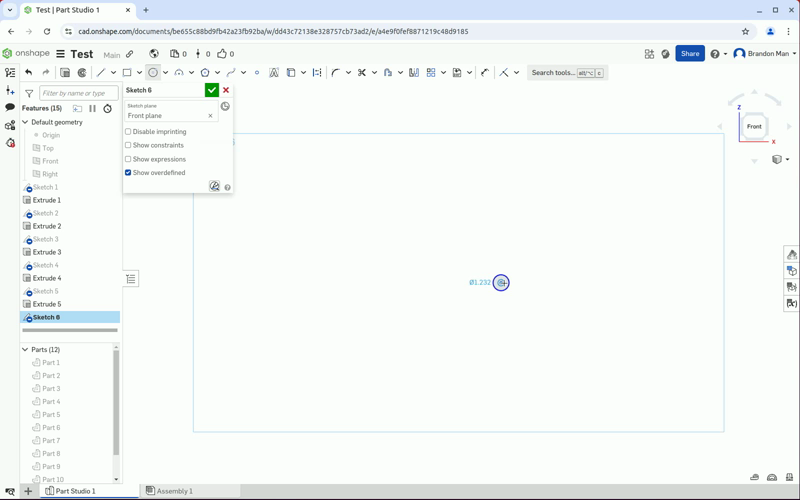
scroll(6)
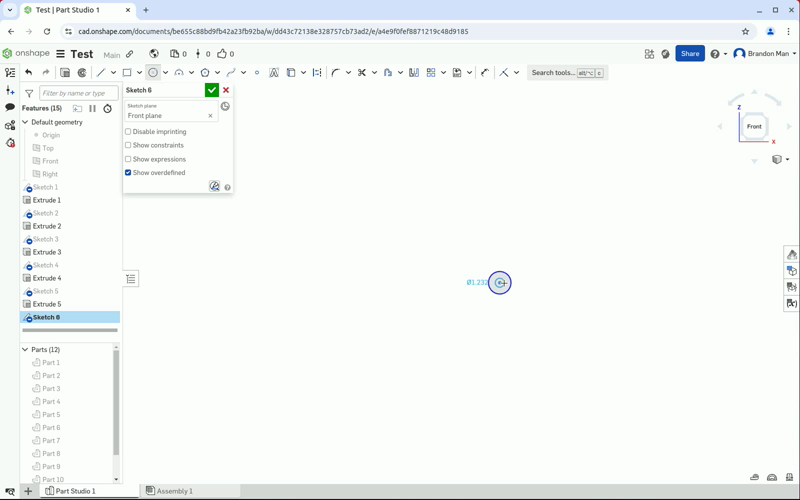
scroll(6)
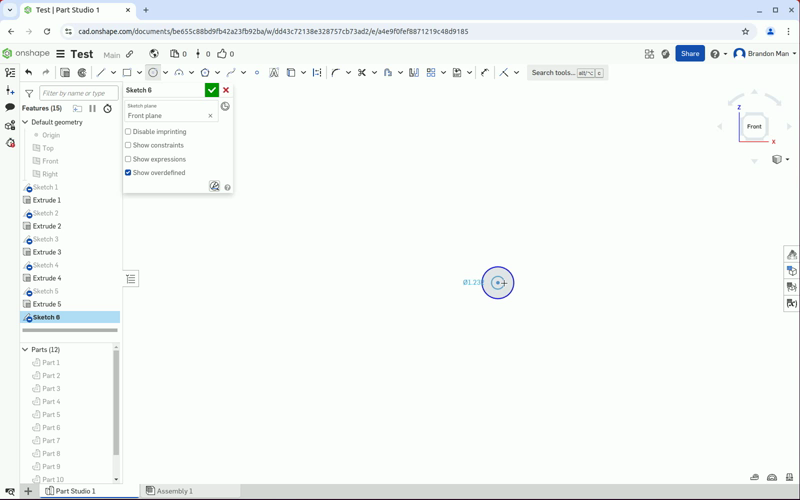
scroll(6)
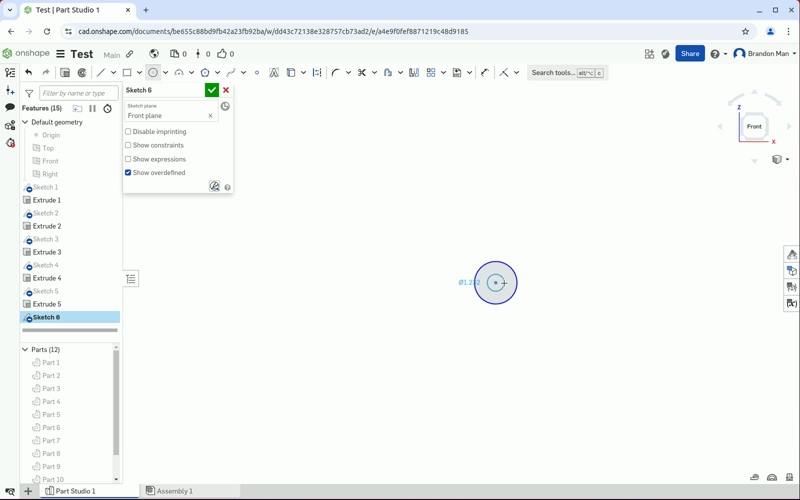
scroll(6)
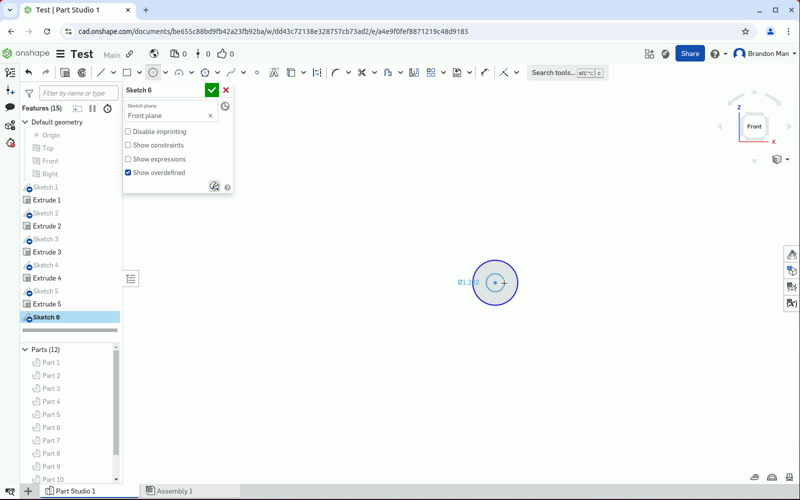
scroll(6)
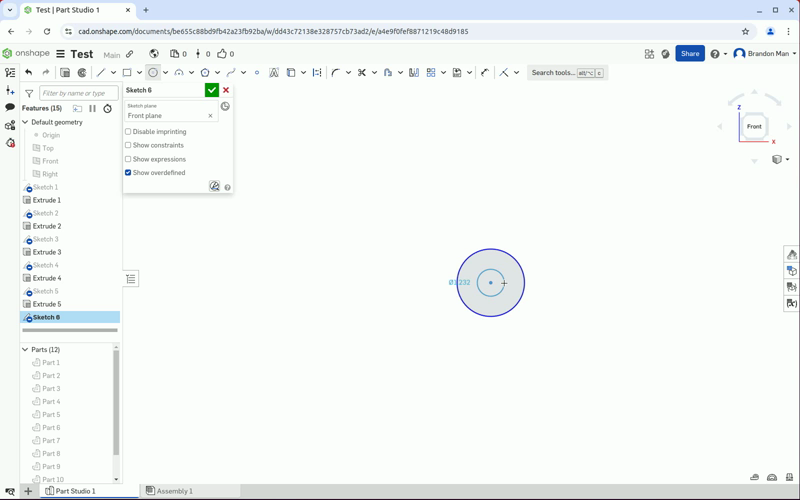
scroll(6)
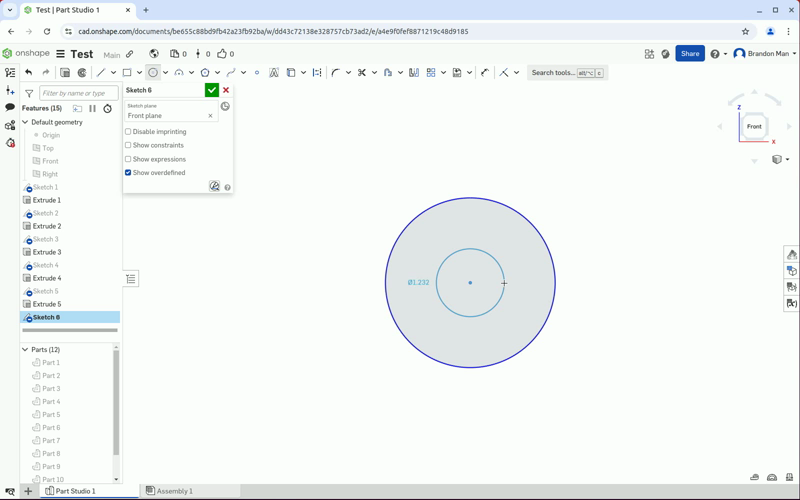
click(504, 282)
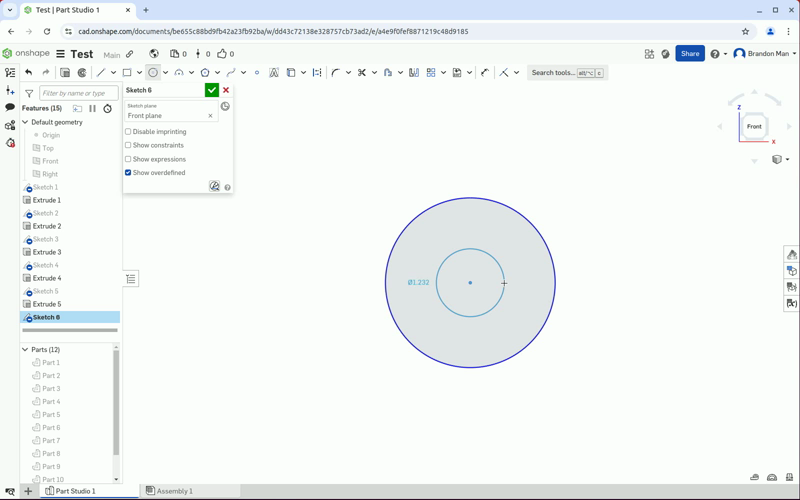
scroll(-6)
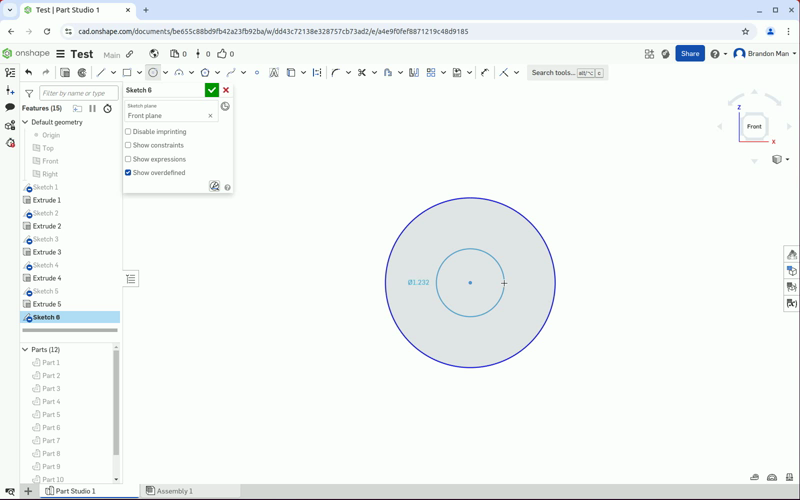
scroll(-6)
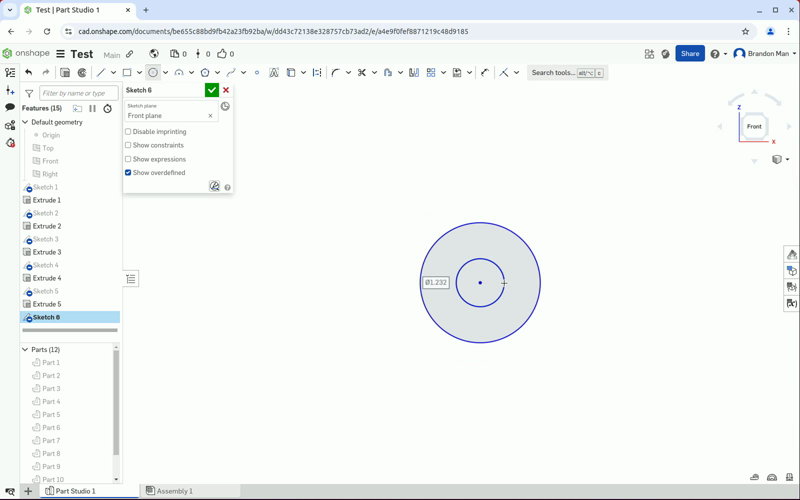
scroll(-6)
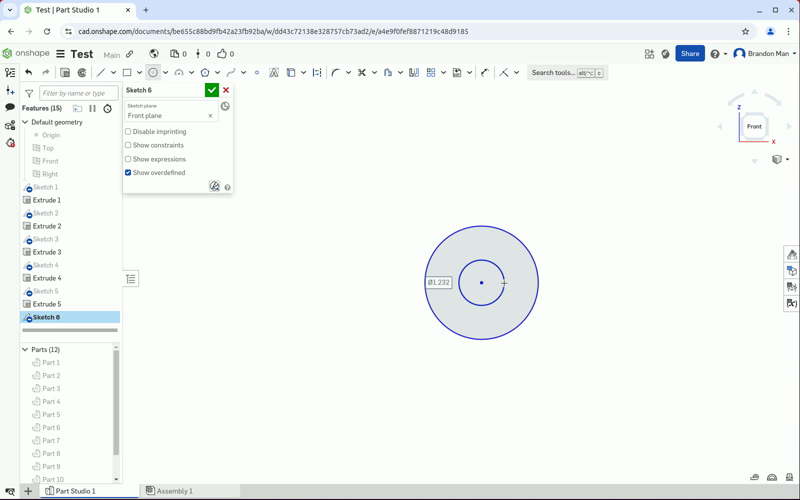
scroll(-6)
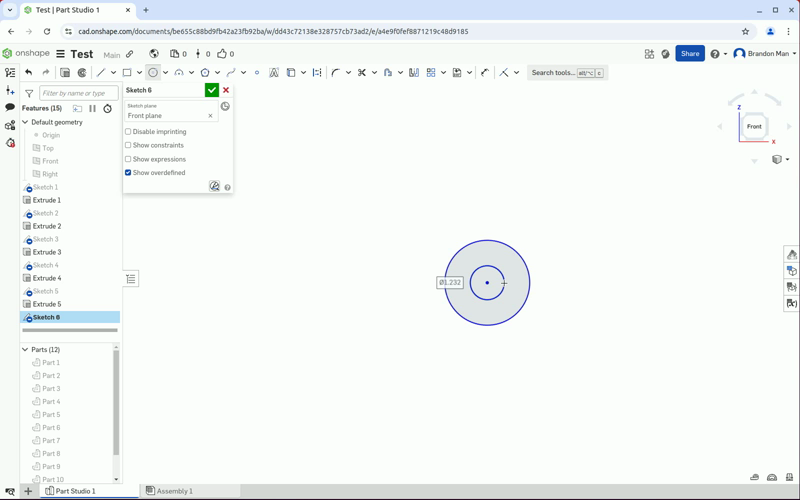
scroll(-6)
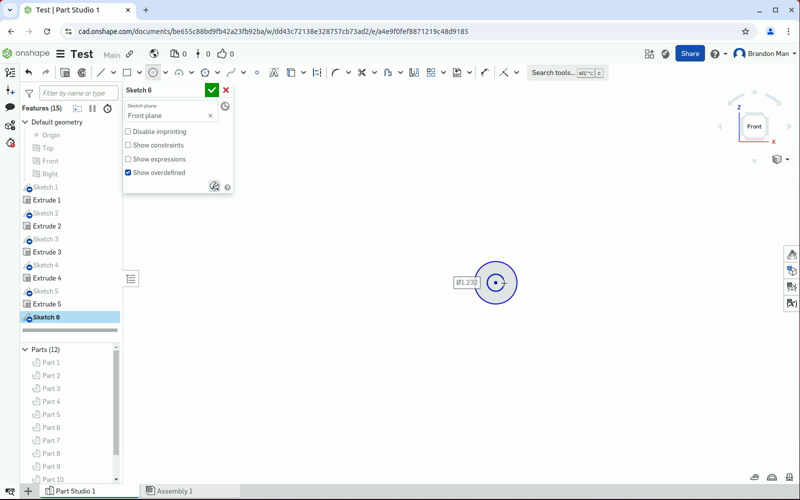
scroll(-6)
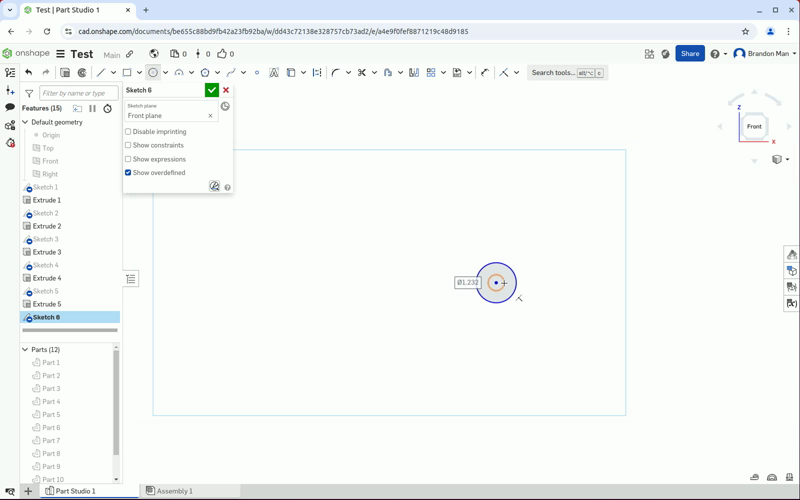
scroll(-6)
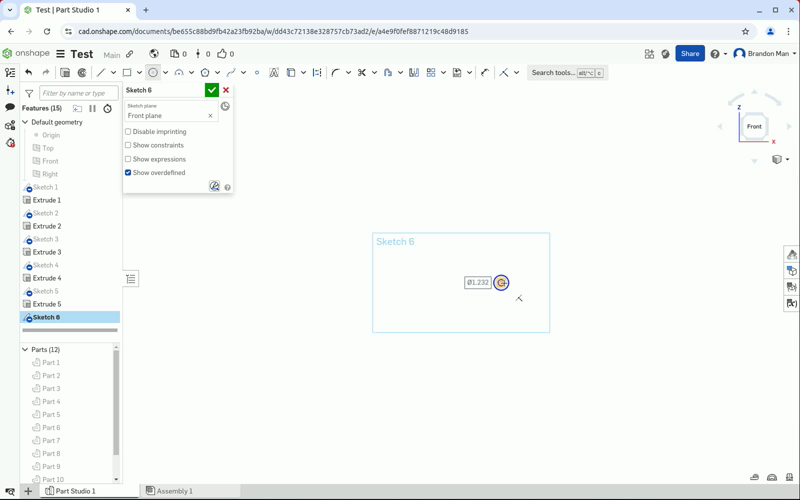
key(esc)
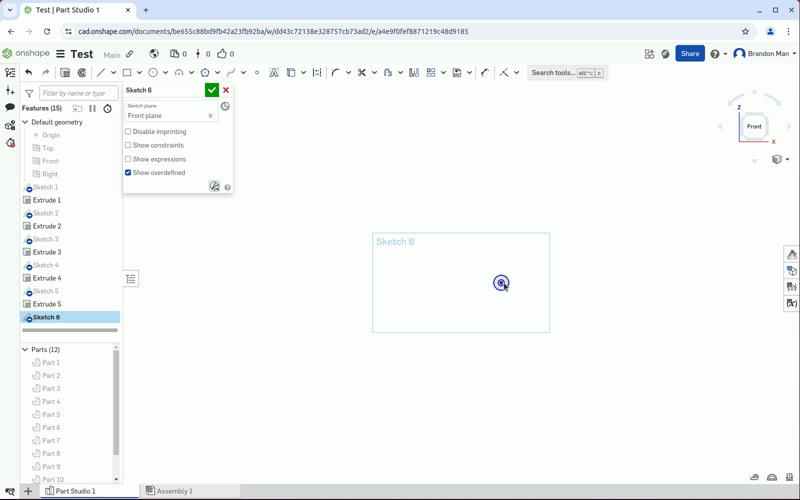
mouse_move(503, 289)
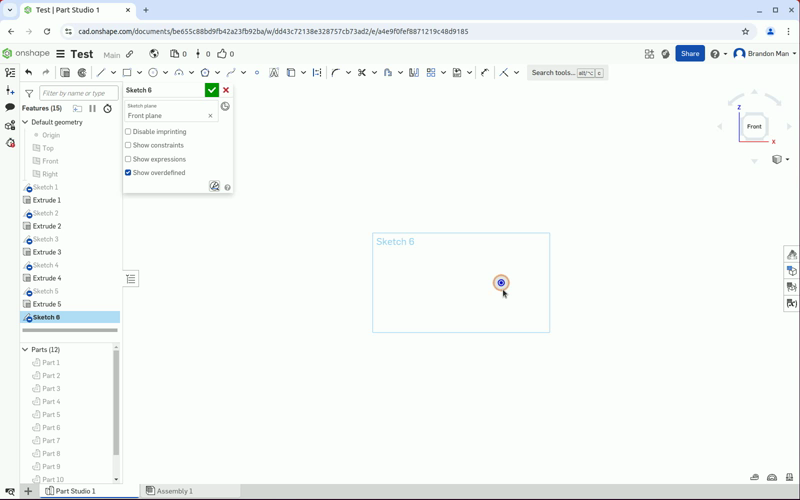
scroll(6)
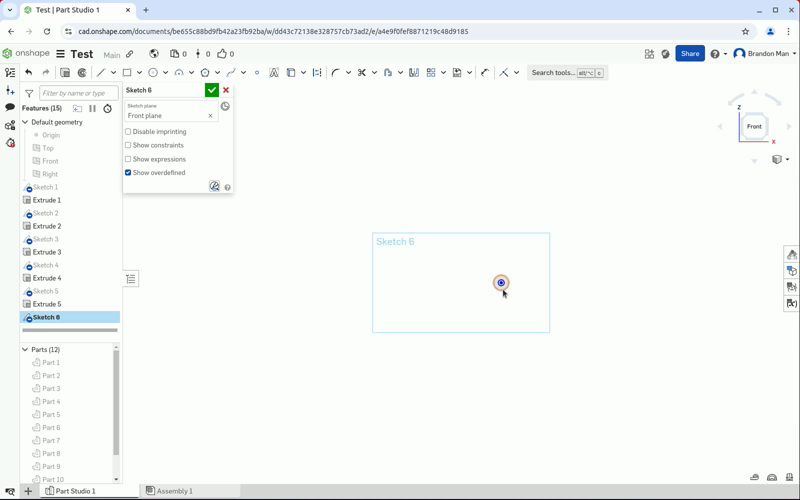
scroll(6)
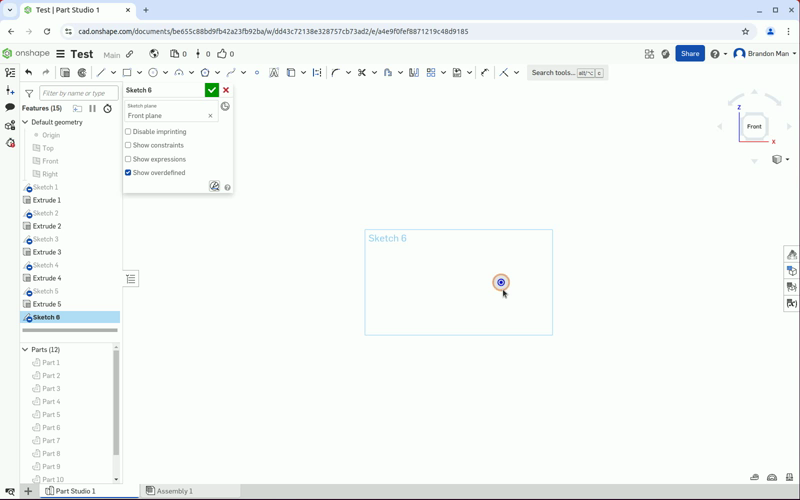
scroll(6)
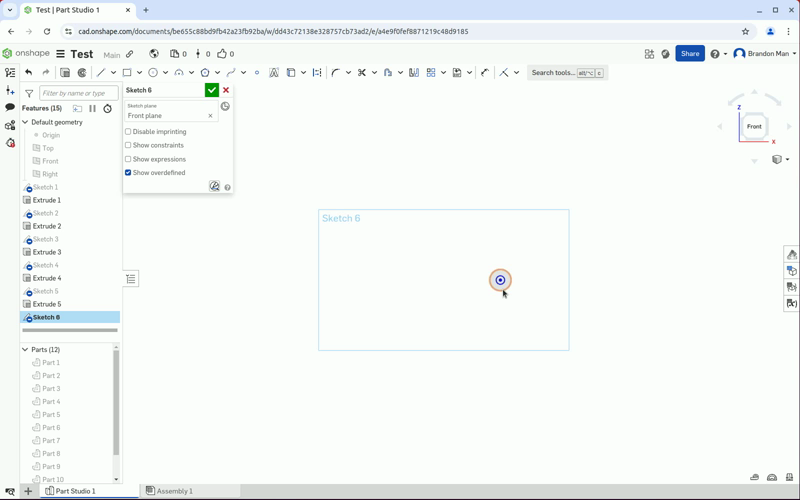
scroll(6)
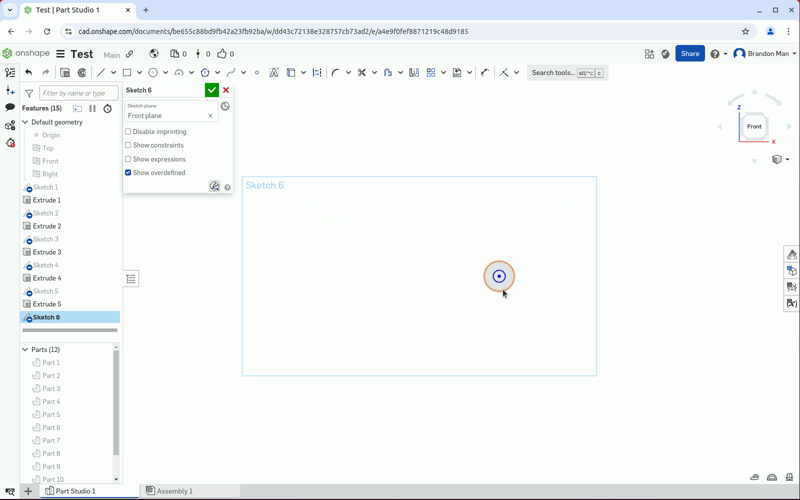
scroll(6)
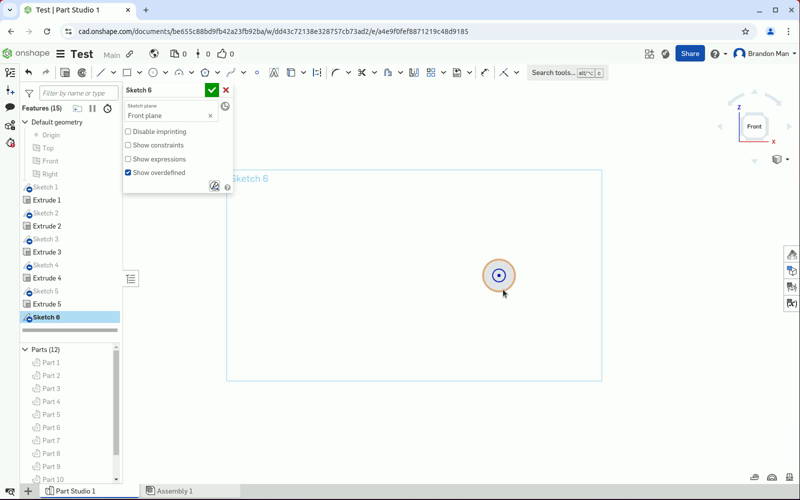
scroll(6)
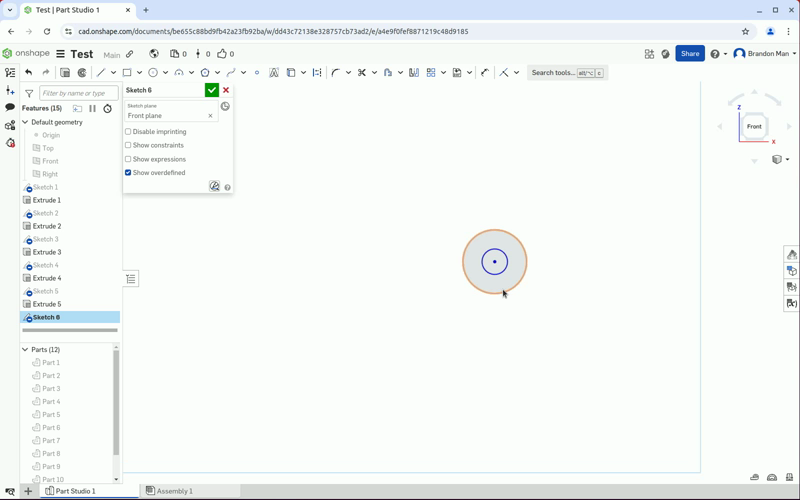
scroll(6)
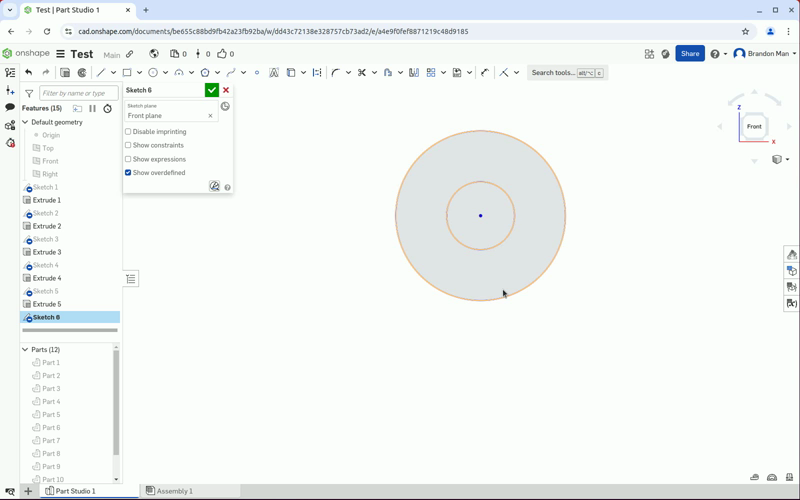
click(503, 289)
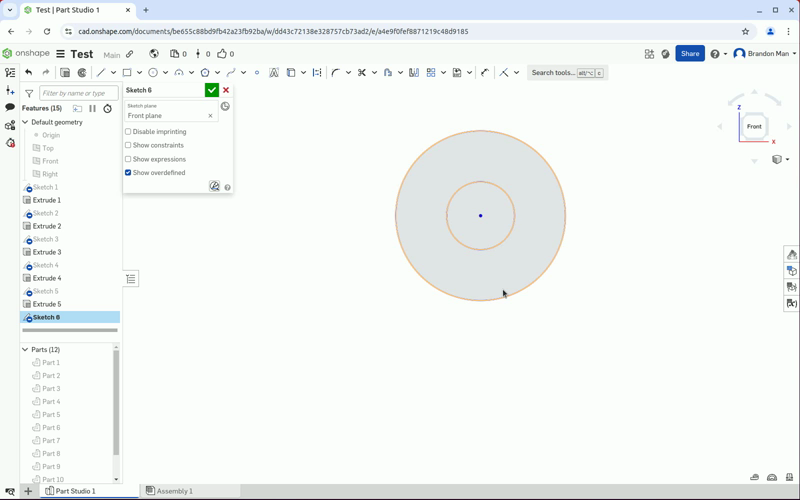
scroll(-6)
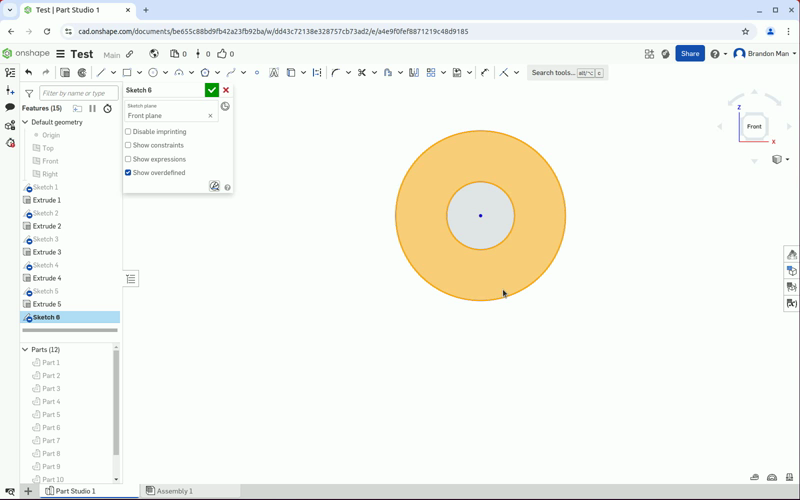
scroll(-6)
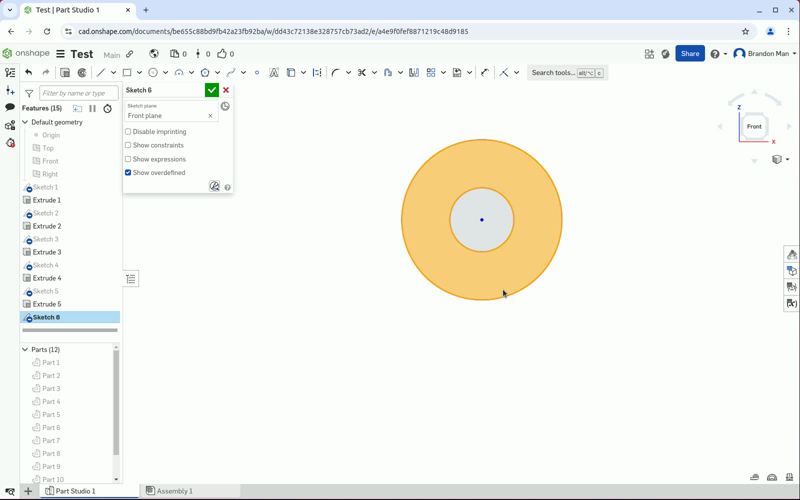
scroll(-6)
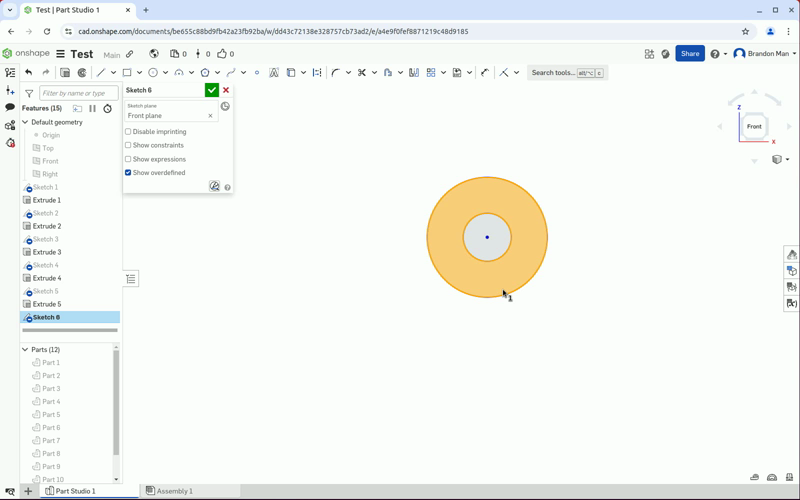
scroll(-6)
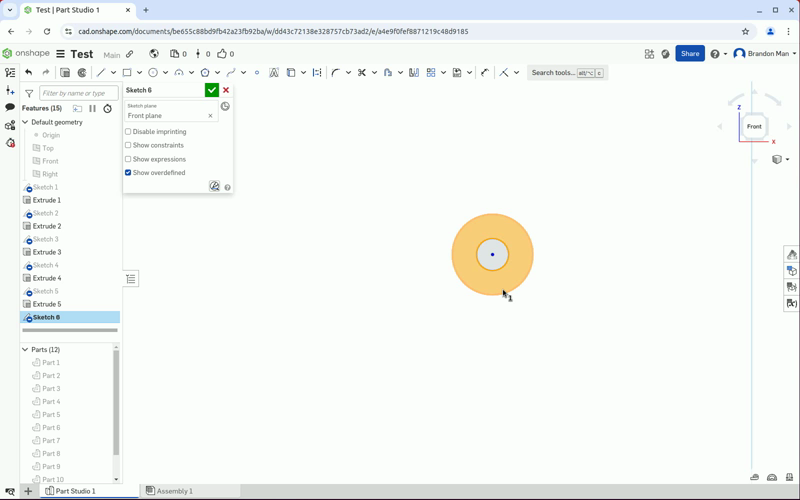
scroll(-6)
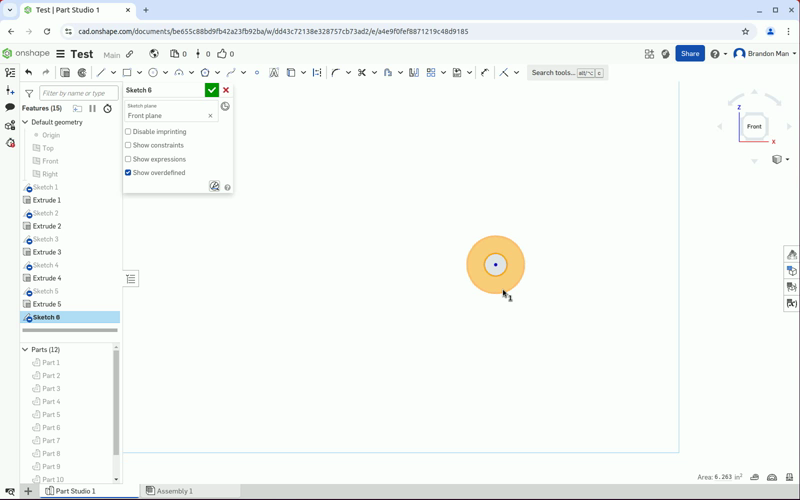
scroll(-6)
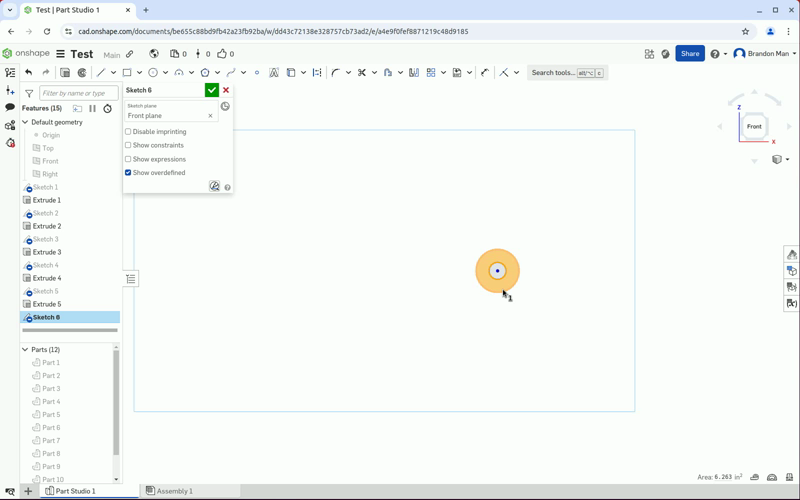
scroll(-6)
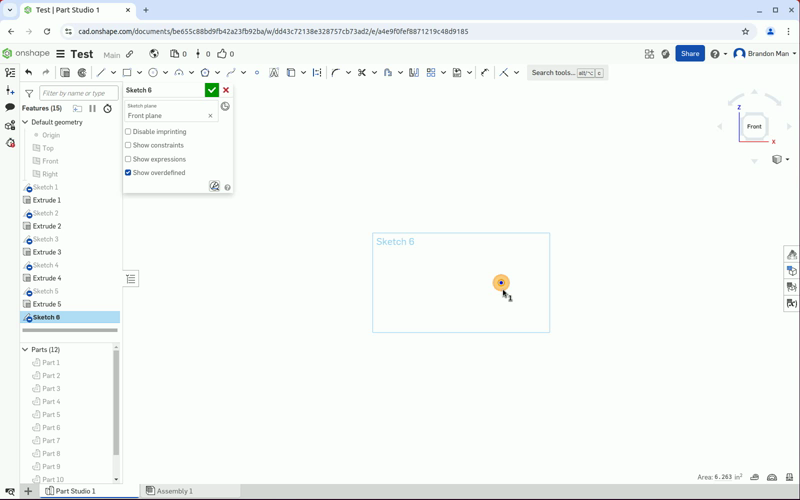
mouse_move(69, 352)
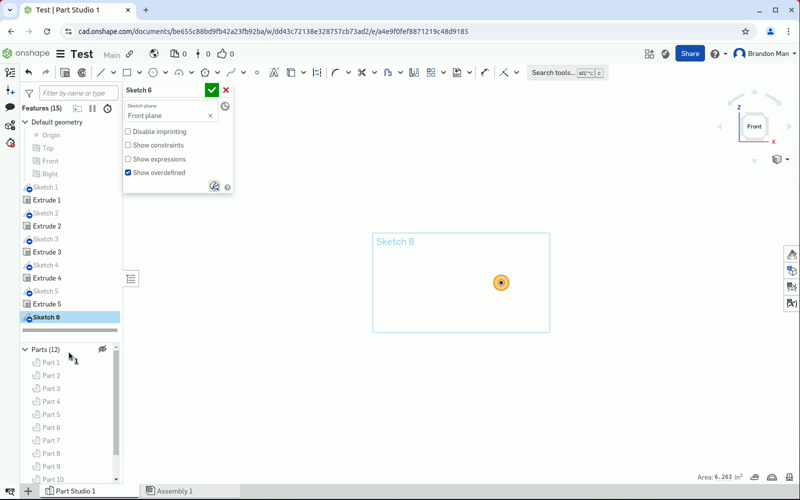
key(shift+y)
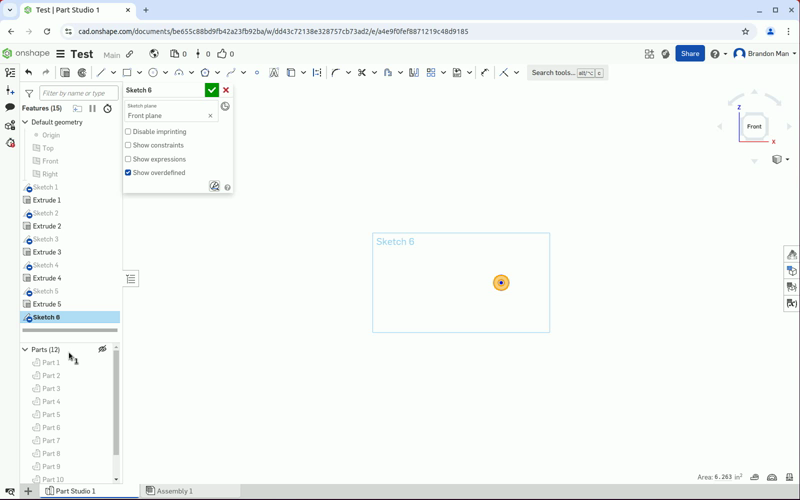
key(shift+e)
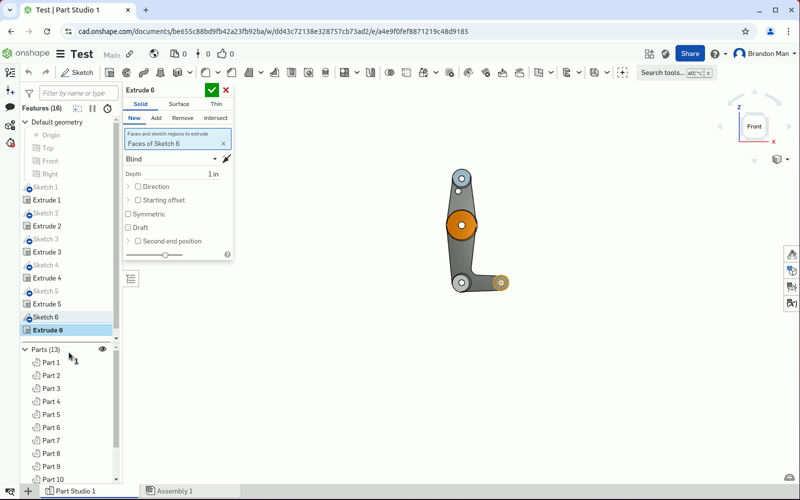
mouse_move(143, 106)
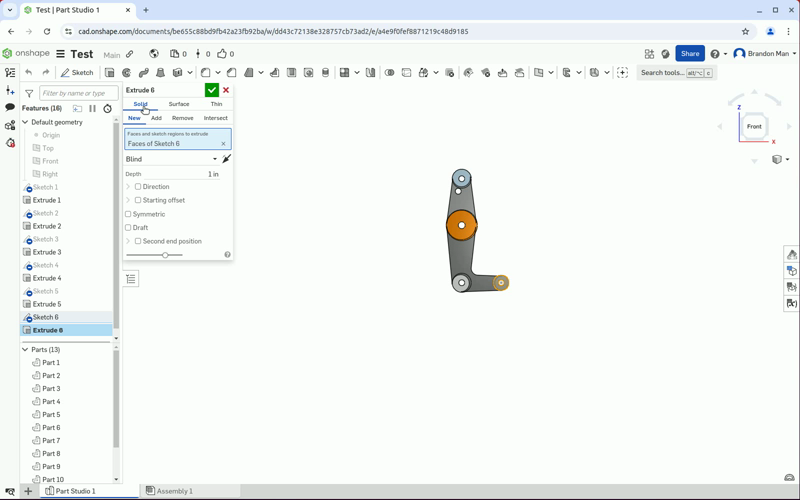
click(143, 106)
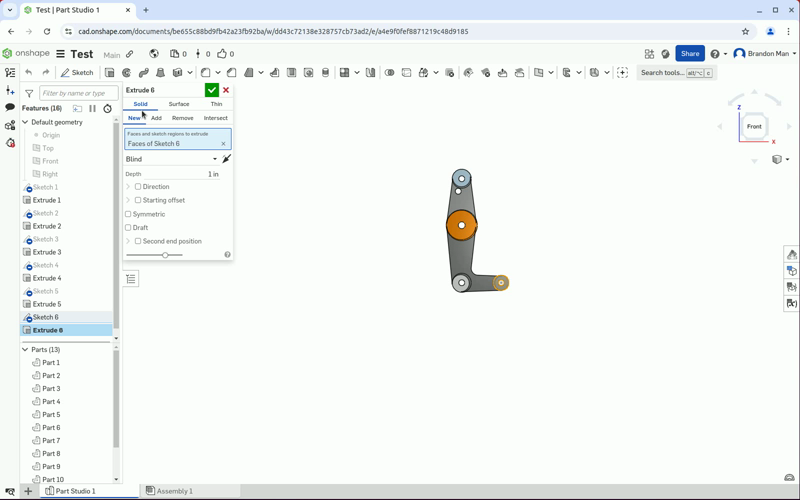
mouse_move(137, 120)
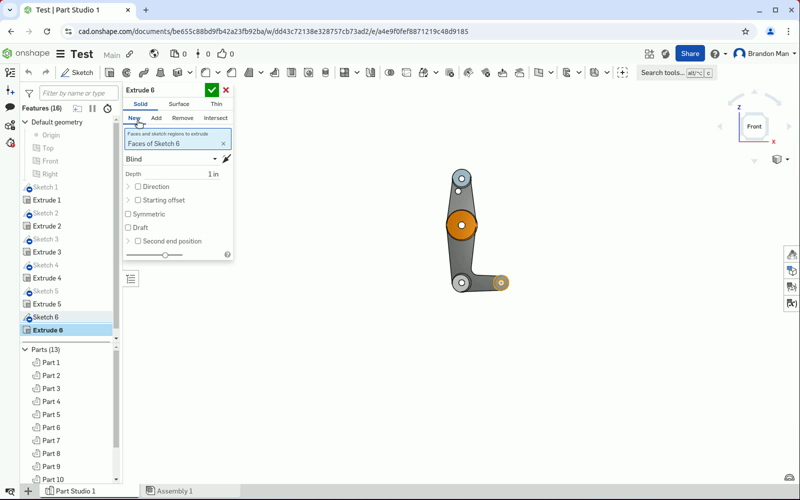
click(137, 120)
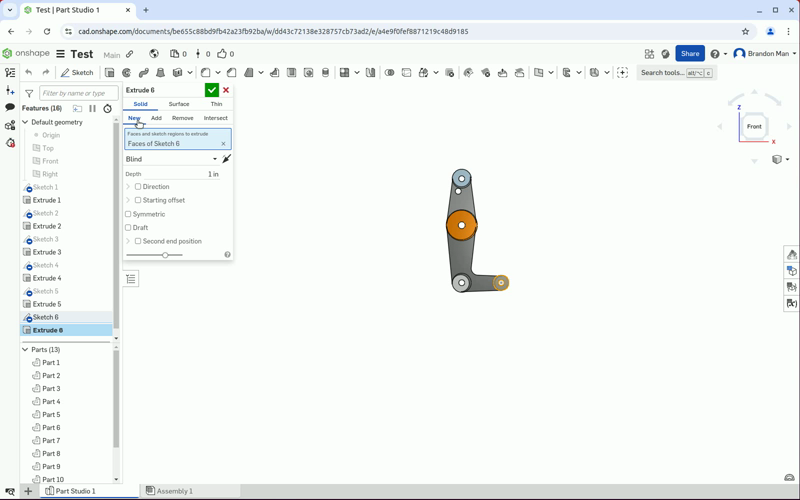
key(tab, 4)
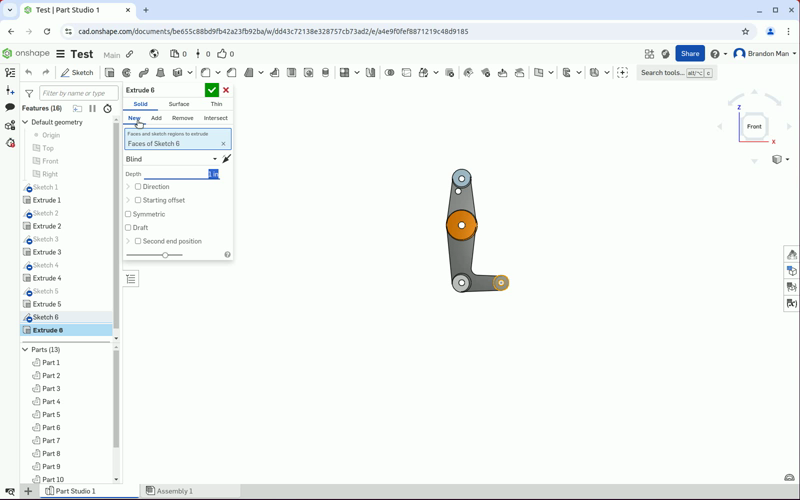
text(0.481)
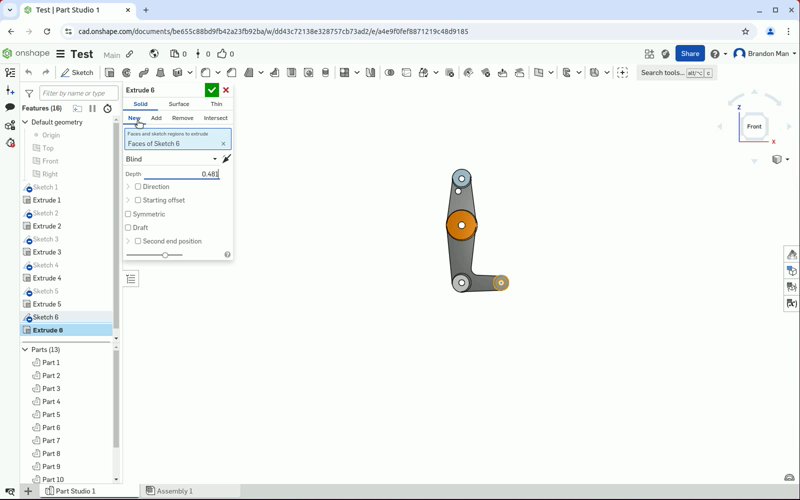
key(enter)
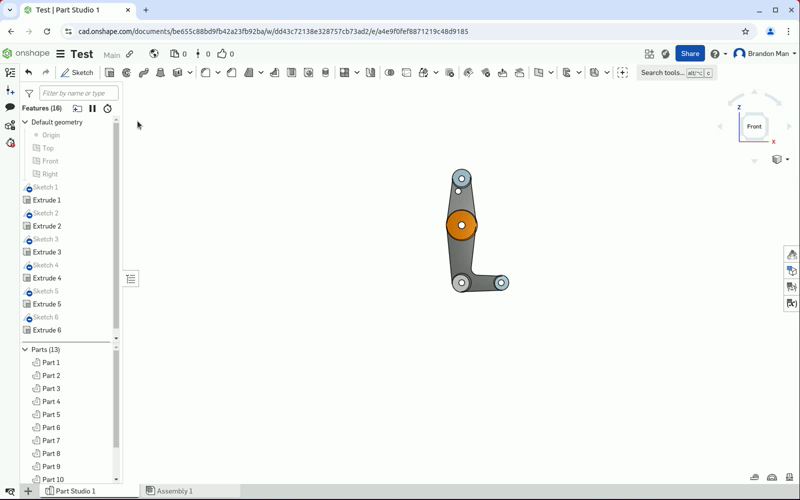
key(shift+h)
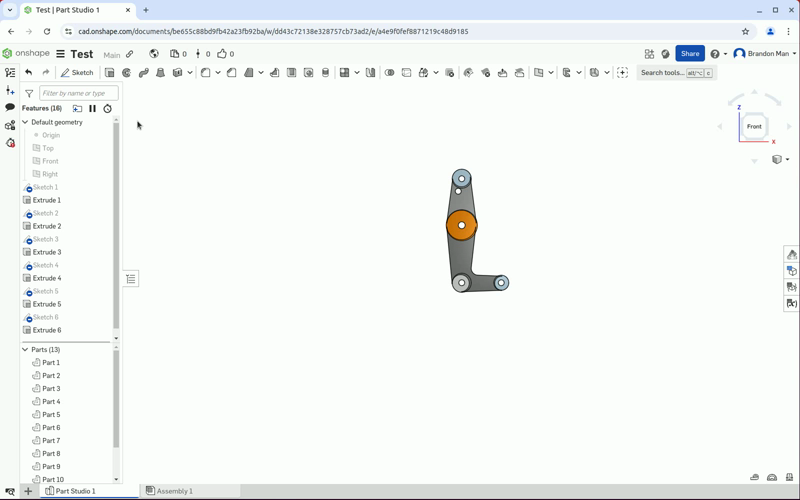
key(shift+h)
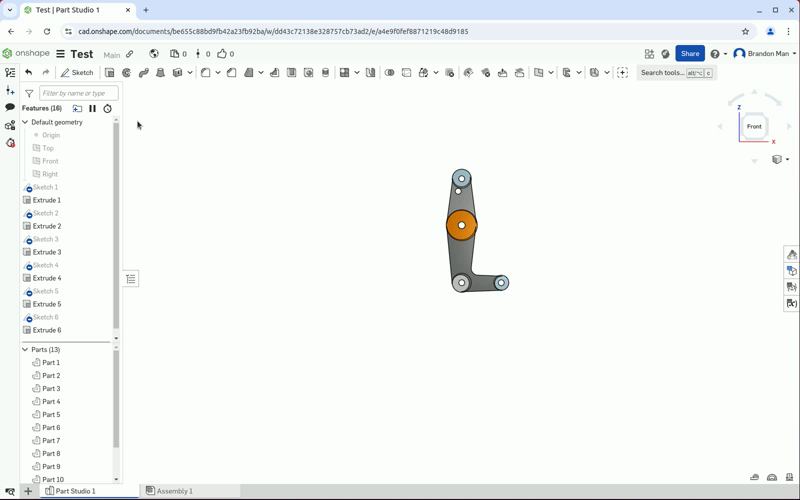
key(shift+7)
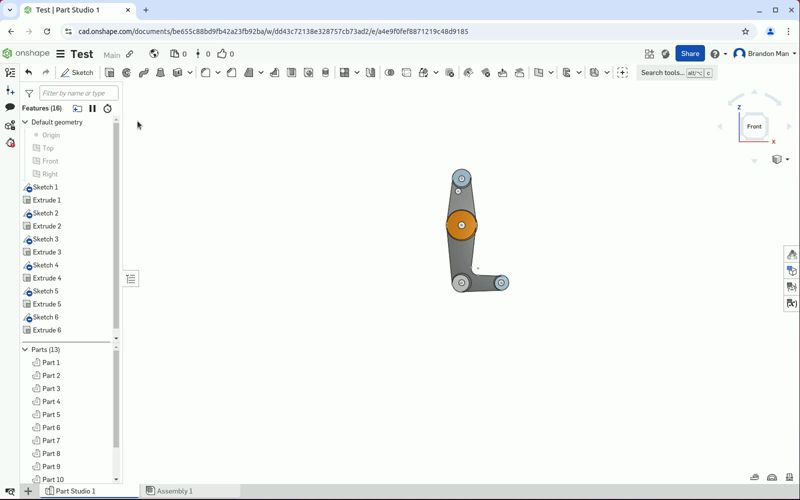
key(left, 2)
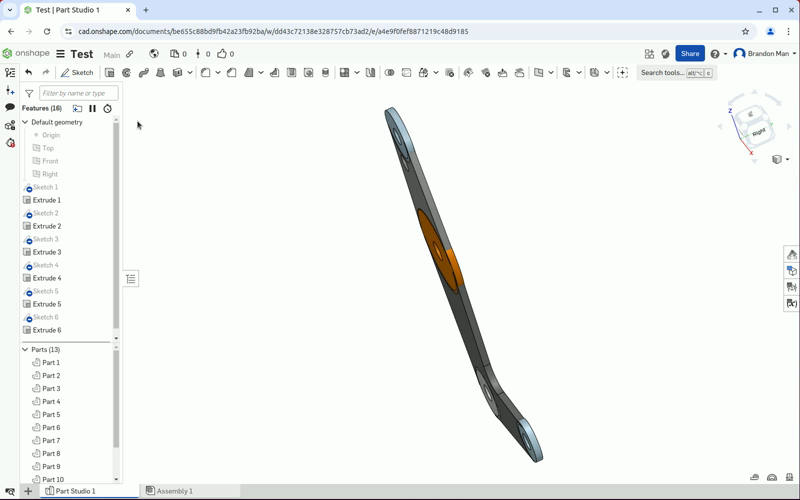
key(down, 2)
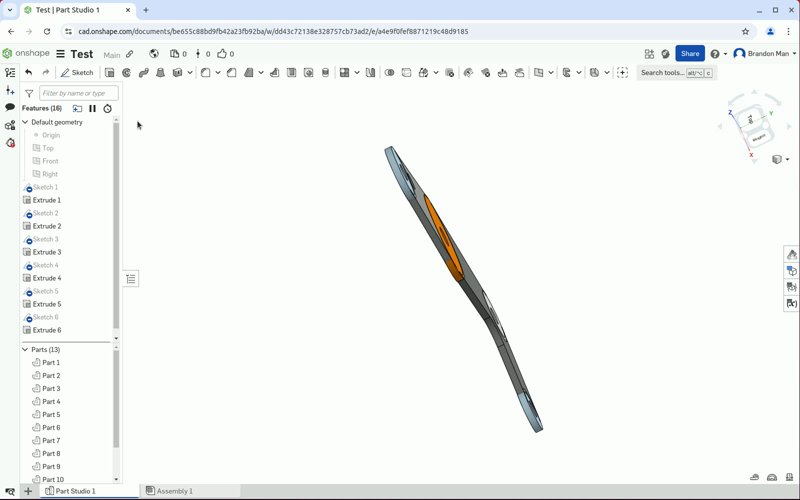
key(up, 2)
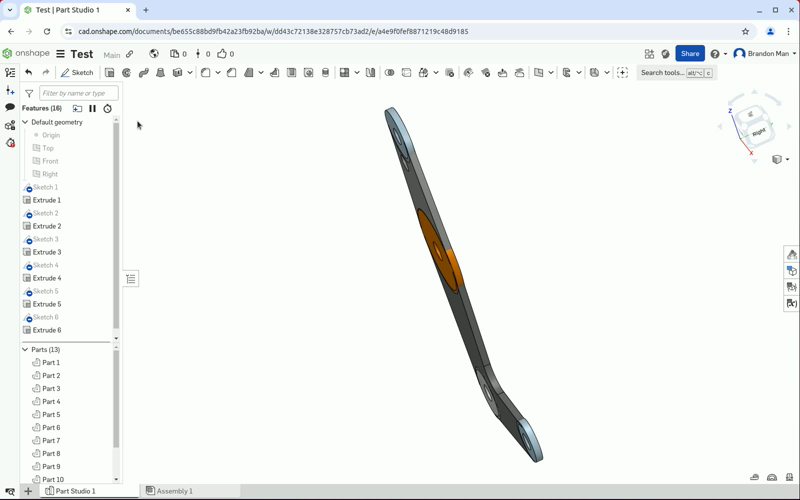
key(right, 2)
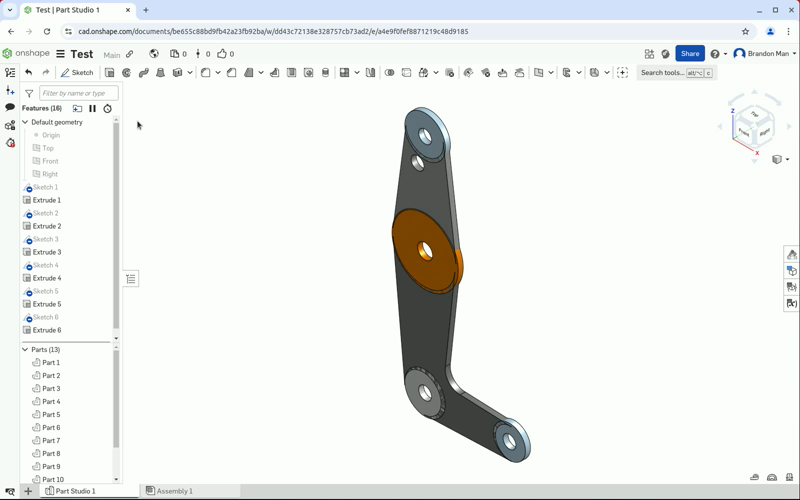
mouse_move(69, 189)
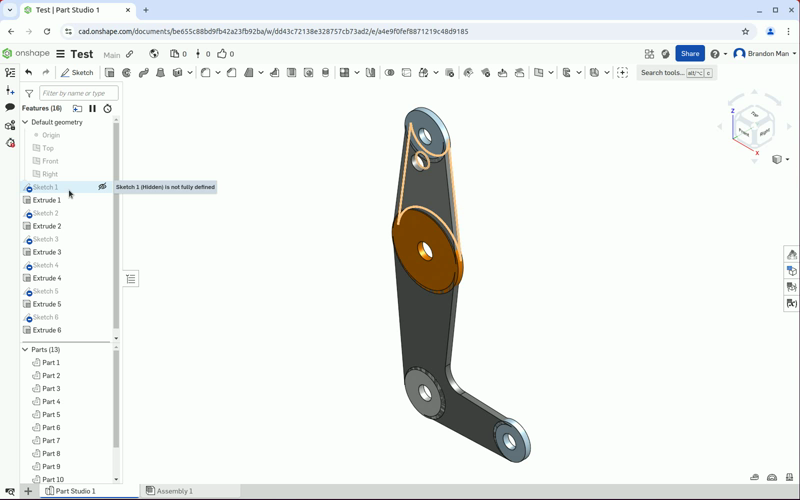
click(69, 189)